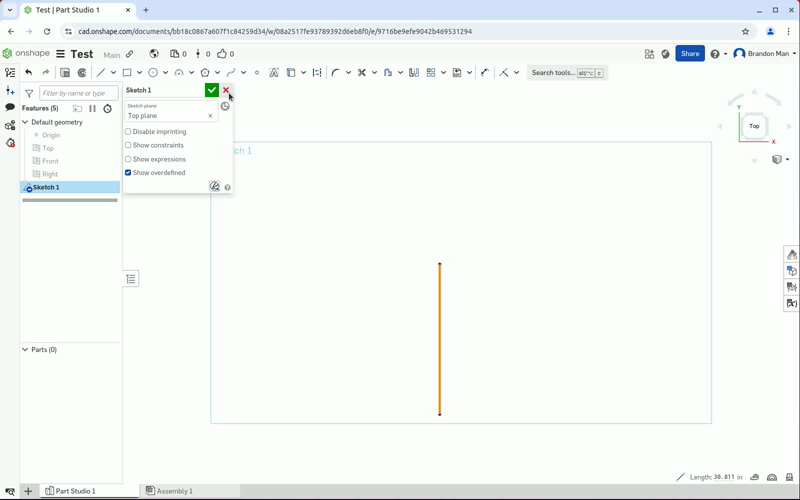
key(shift+h)
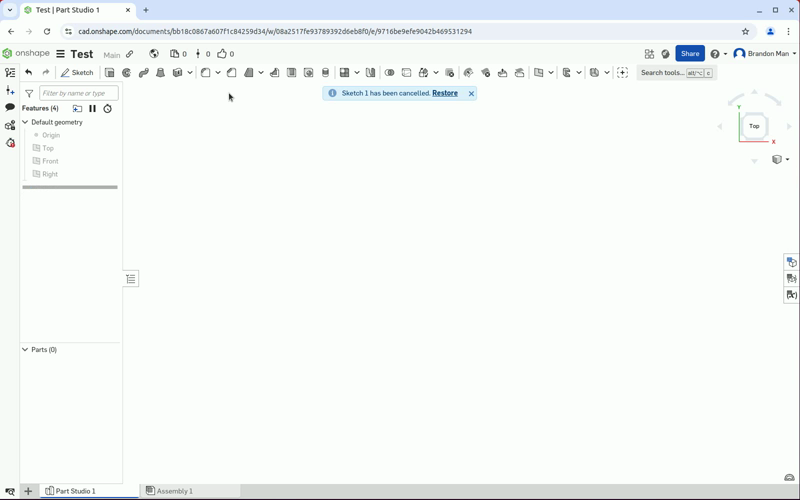
mouse_move(73, 352)
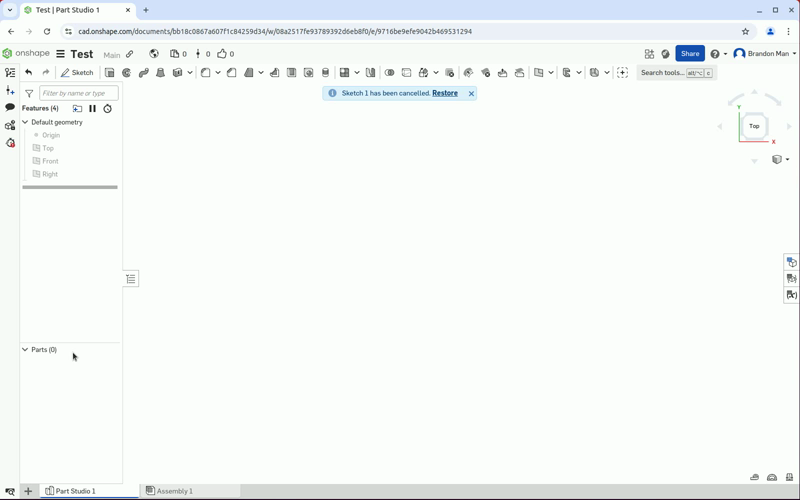
key(y)
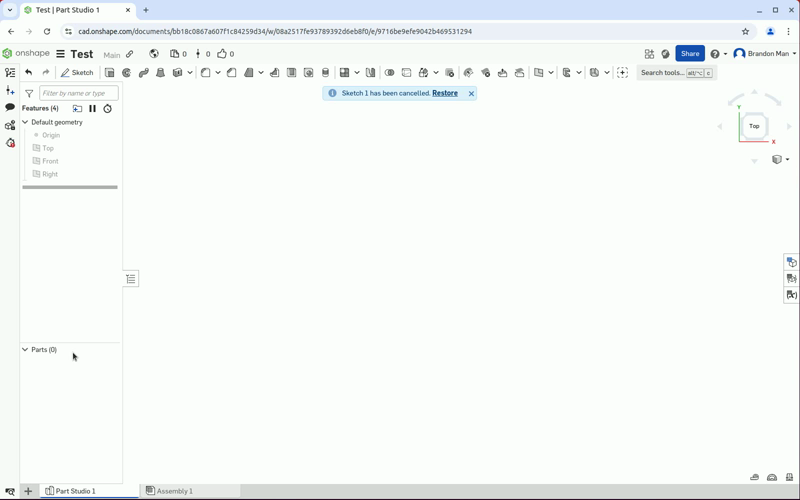
key(shift+p)
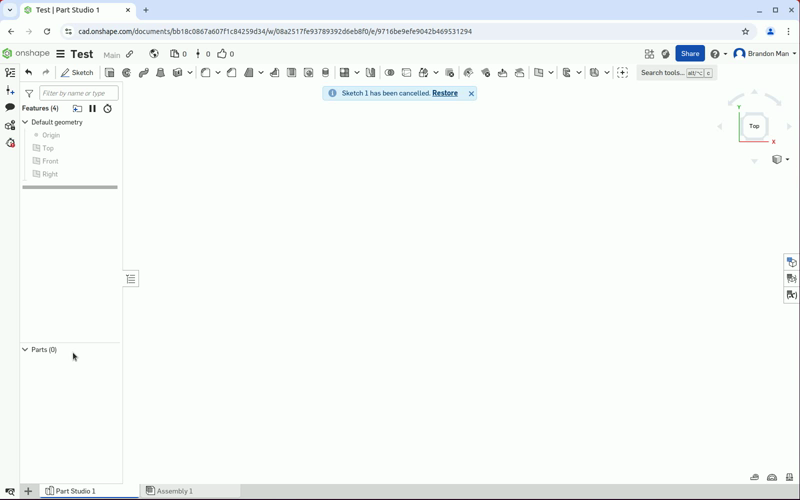
key(space)
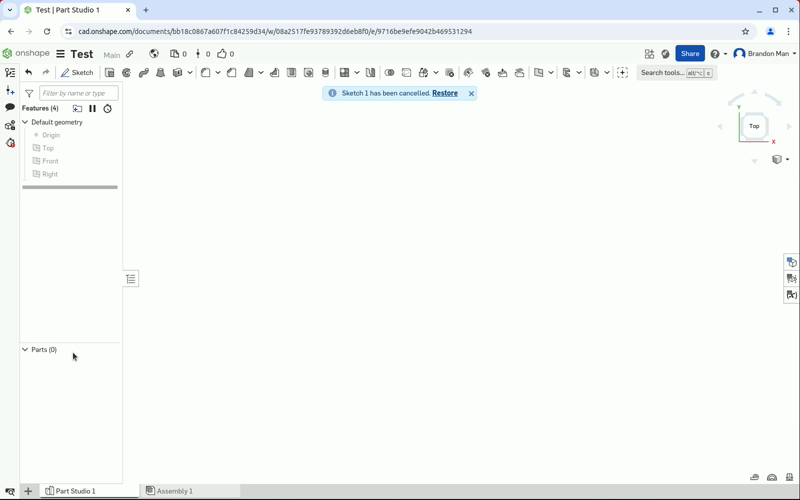
key_down(shift)
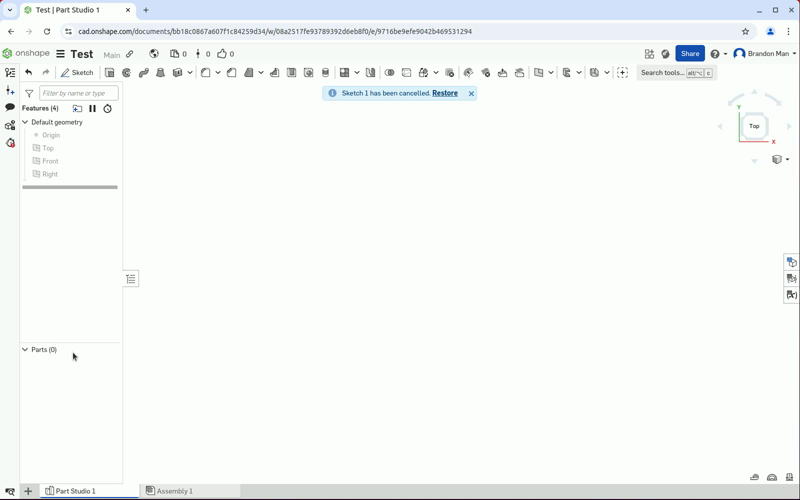
key(up)
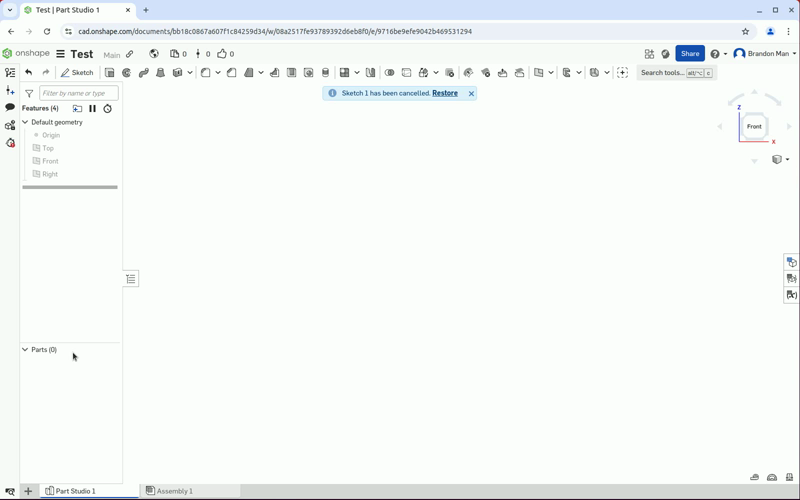
key_up(shift)
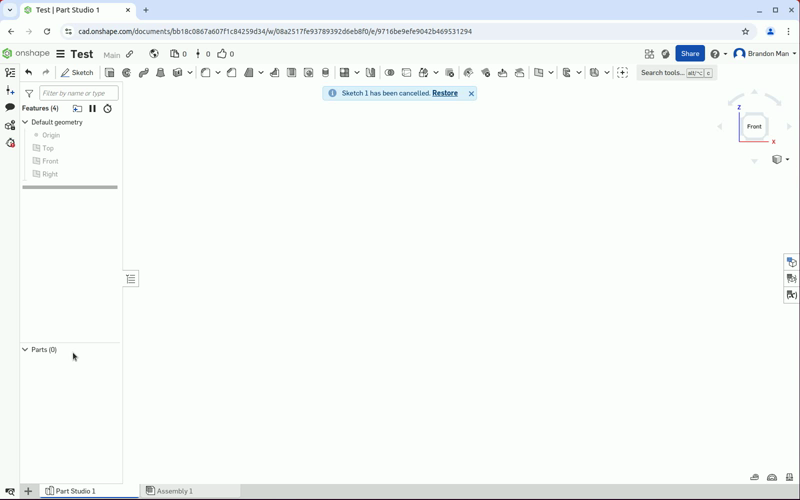
mouse_move(73, 352)
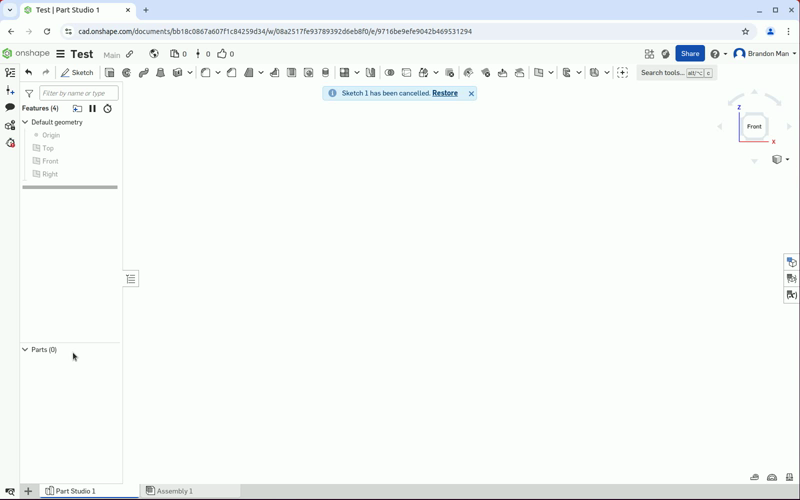
key(shift+y)
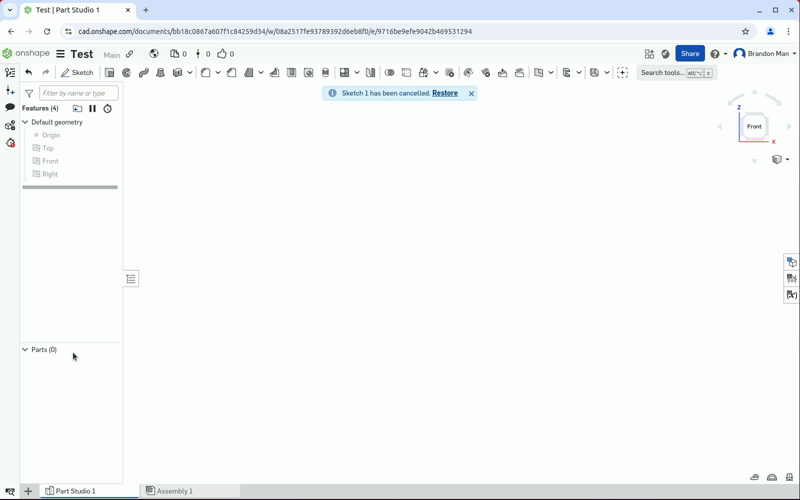
key(shift+s)
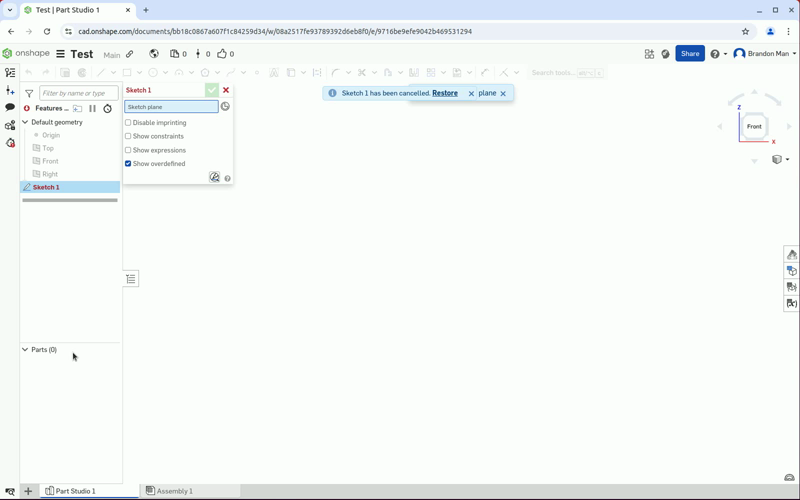
mouse_move(73, 163)
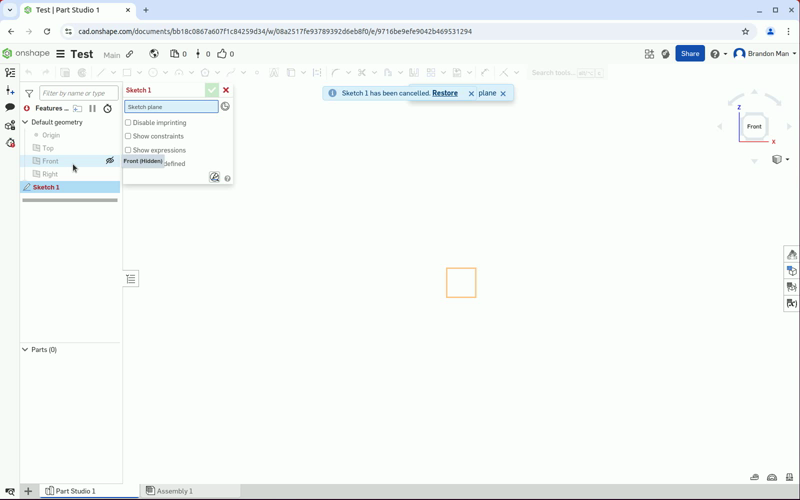
click(73, 163)
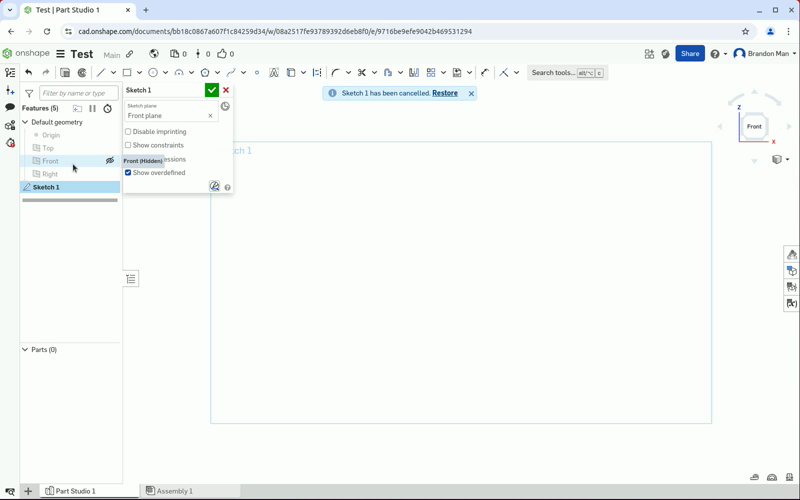
mouse_move(73, 352)
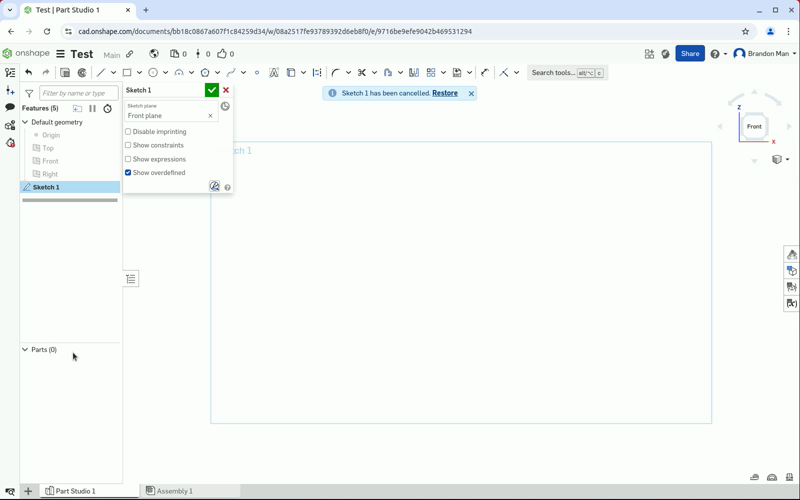
key(y)
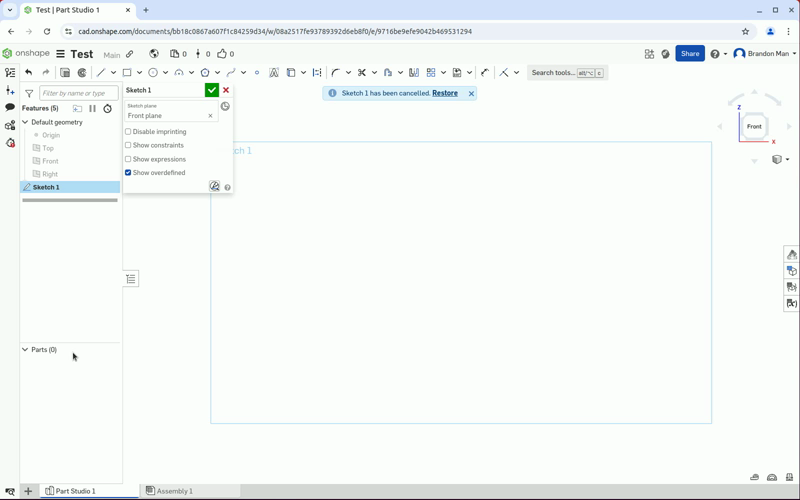
key(l)
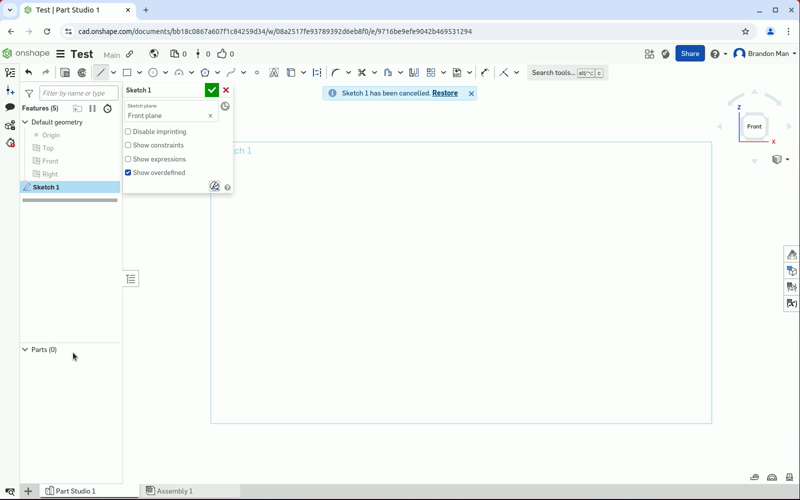
key_down(shift)
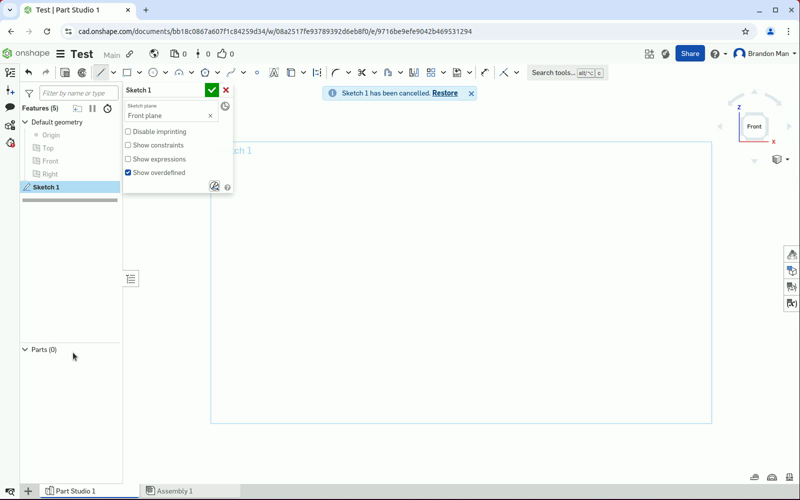
mouse_move(403, 294)
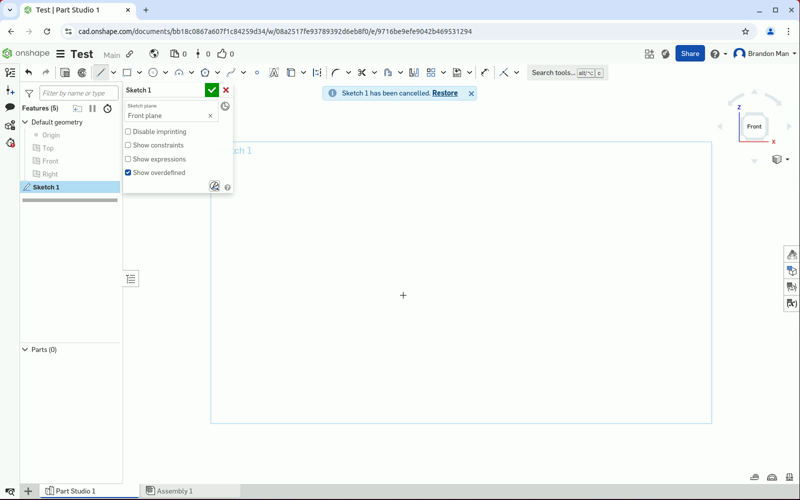
click(403, 294)
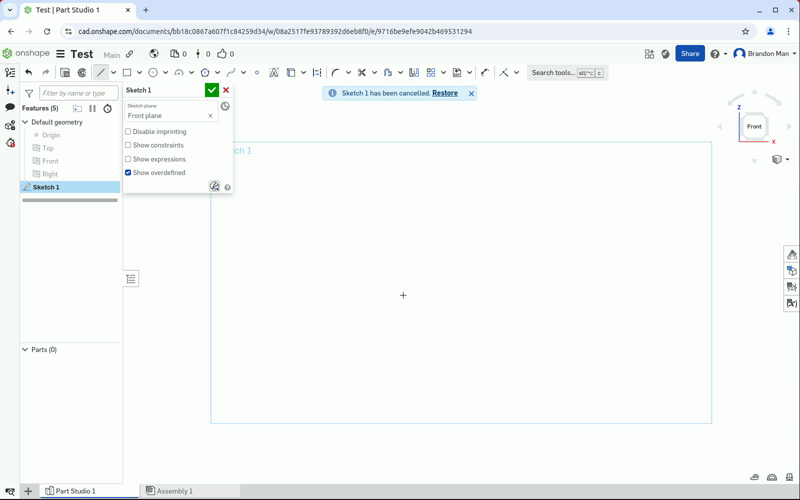
key_up(shift)
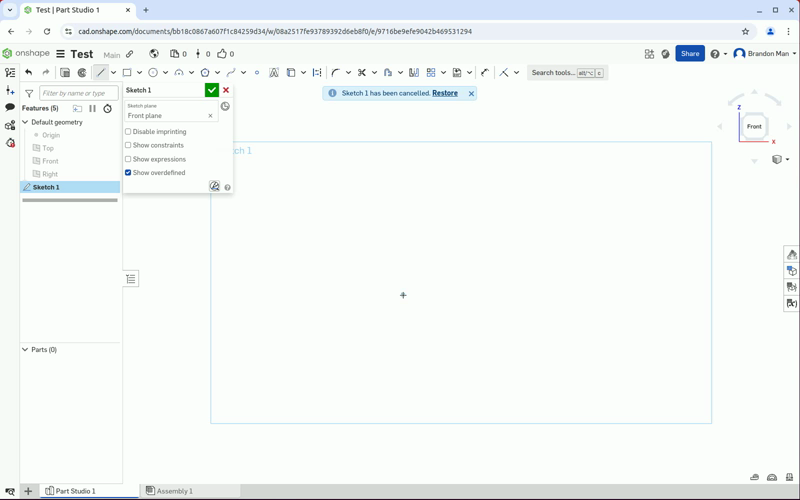
key_down(shift)
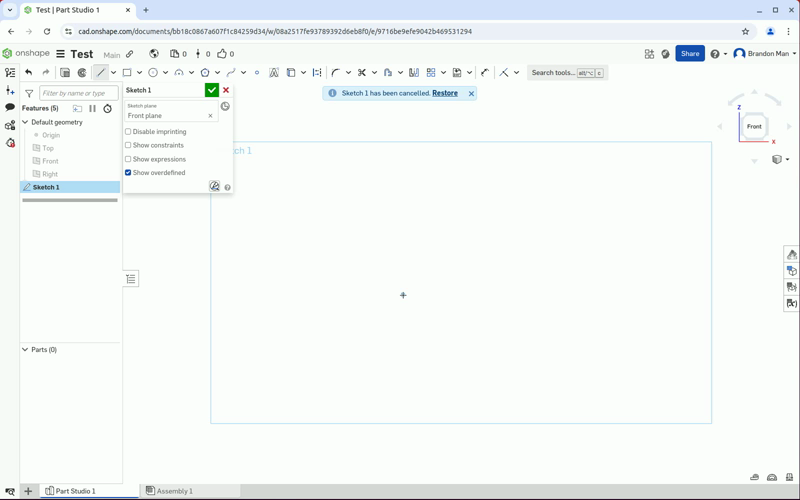
mouse_move(527, 294)
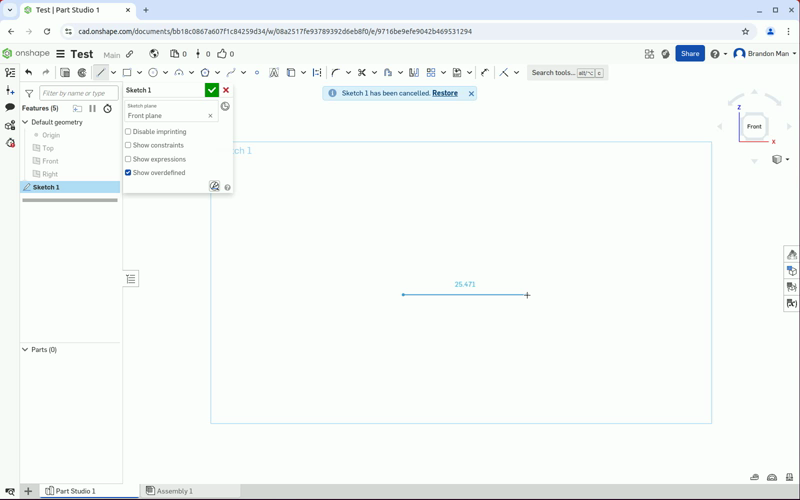
click(527, 294)
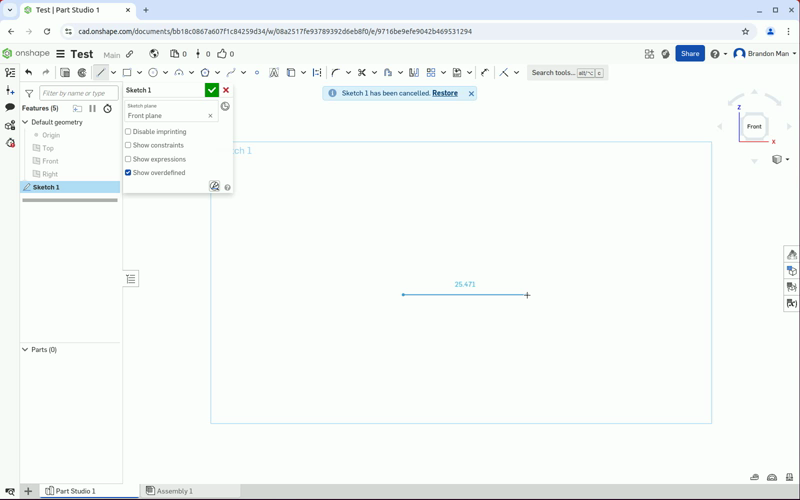
key_up(shift)
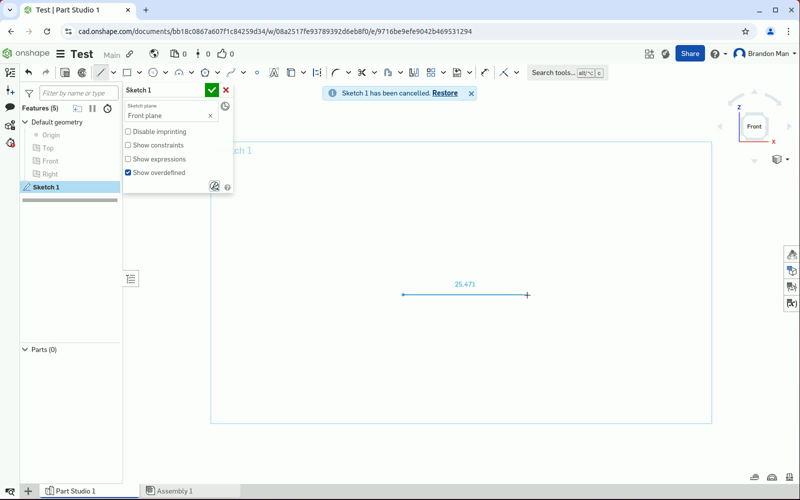
key_down(shift)
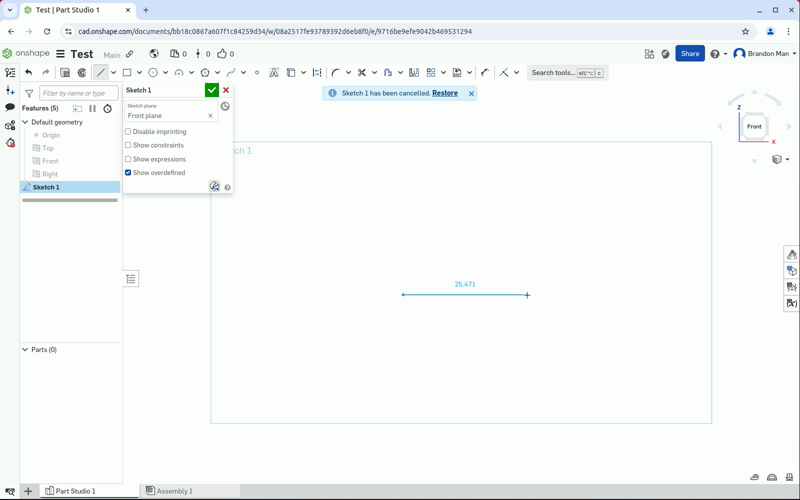
mouse_move(527, 170)
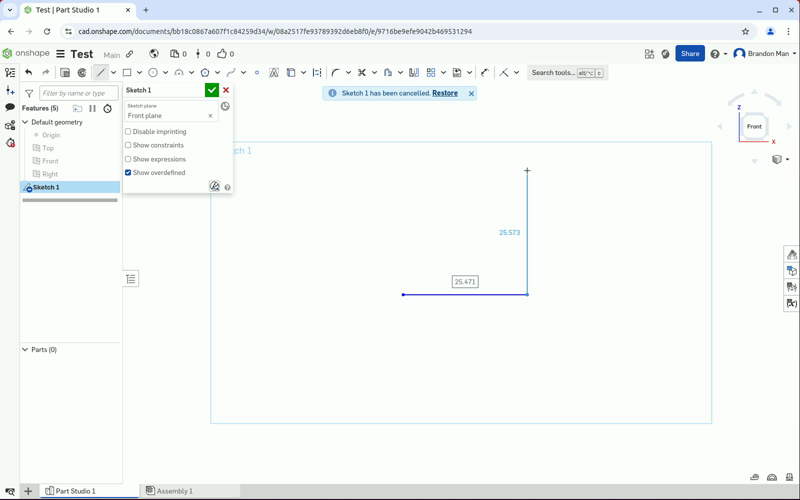
click(527, 170)
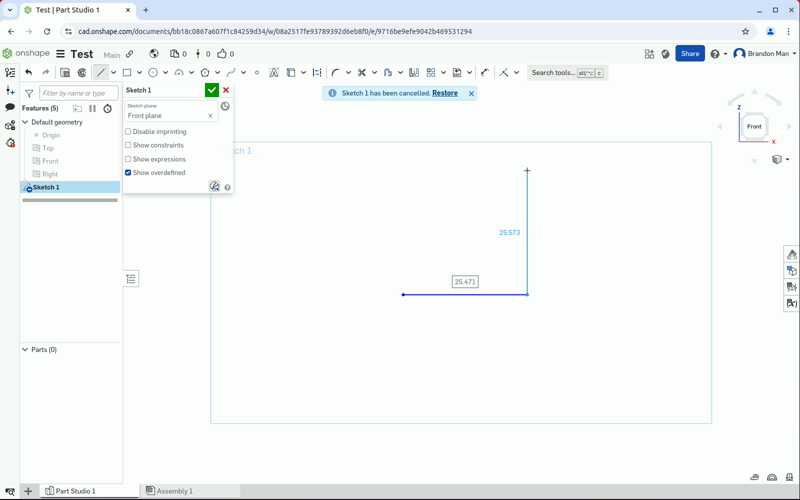
key_up(shift)
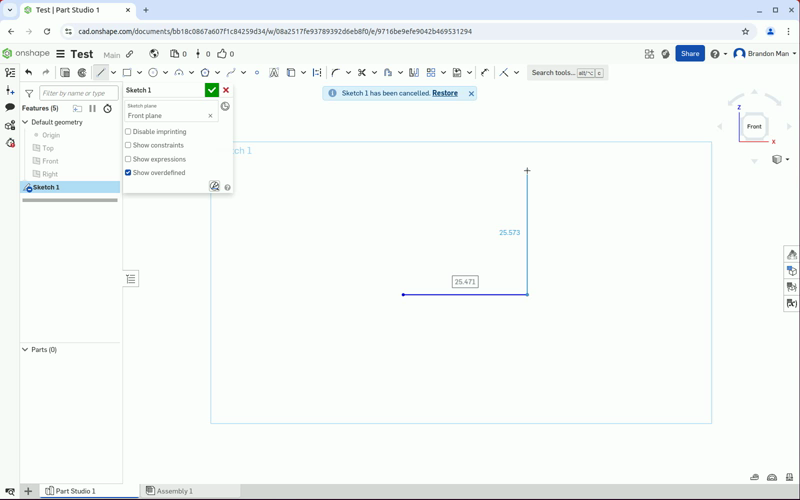
key_down(shift)
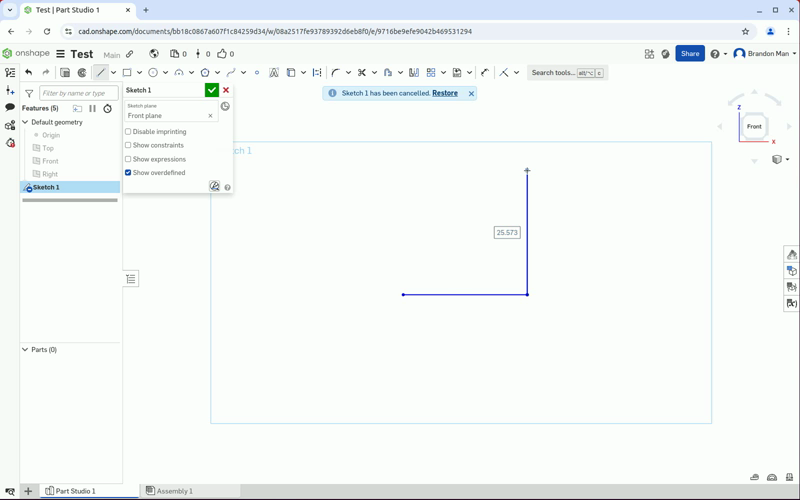
mouse_move(403, 170)
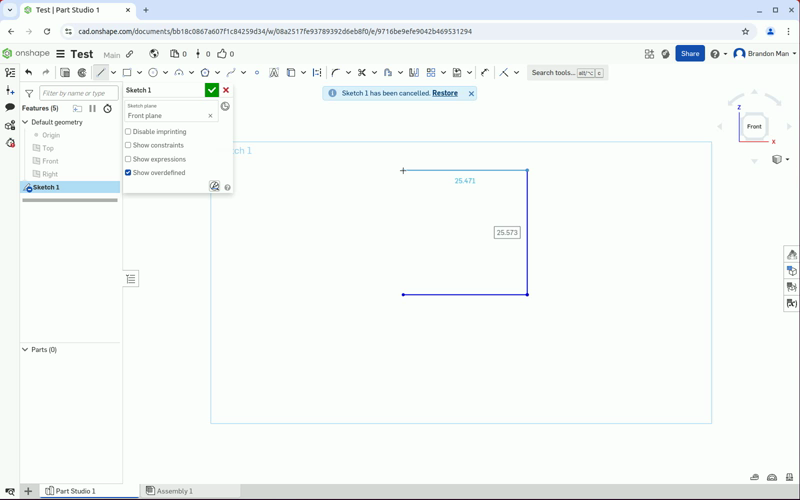
click(403, 170)
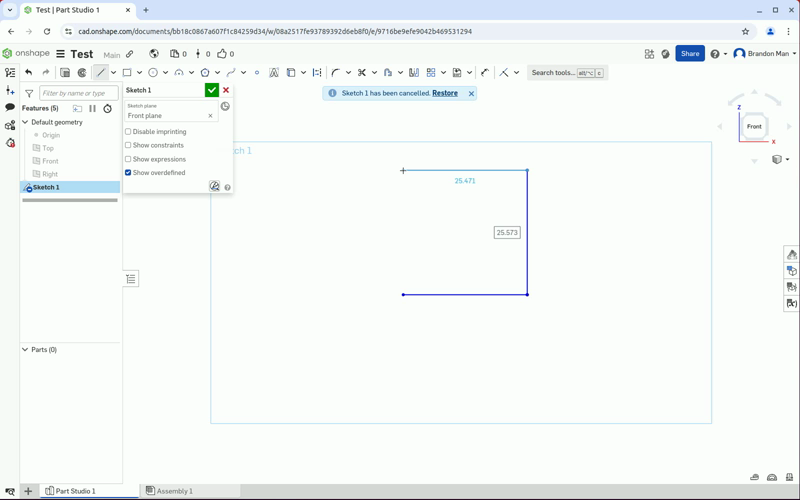
key_up(shift)
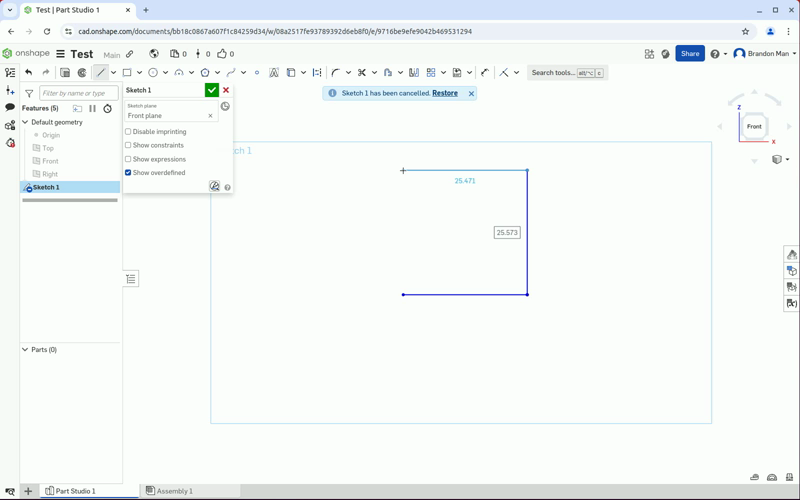
key_down(shift)
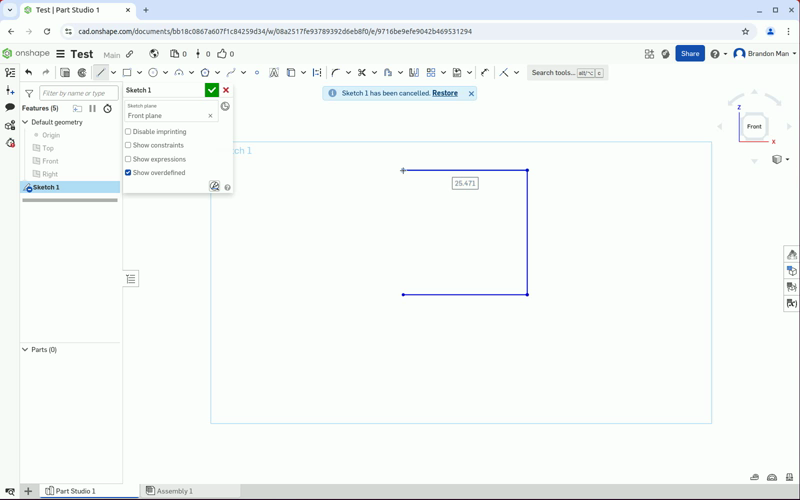
mouse_move(403, 294)
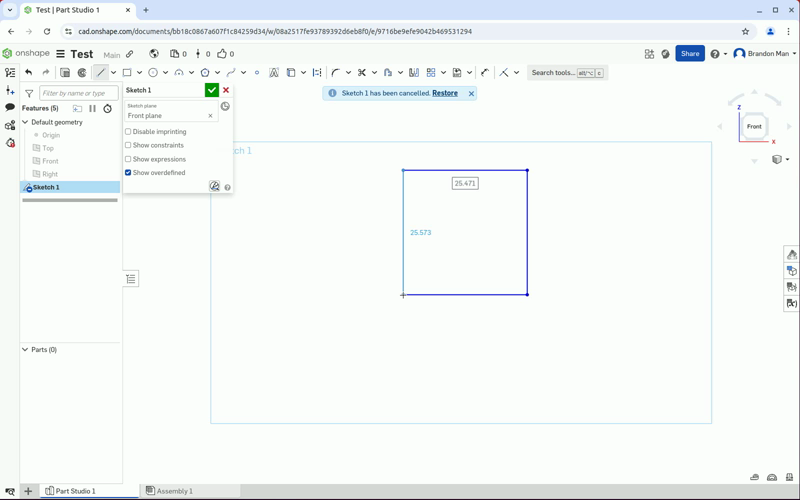
key_up(shift)
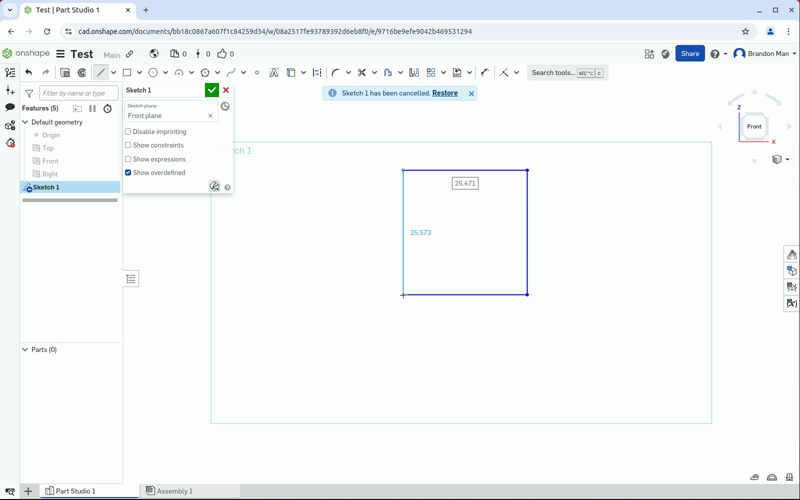
click(403, 294)
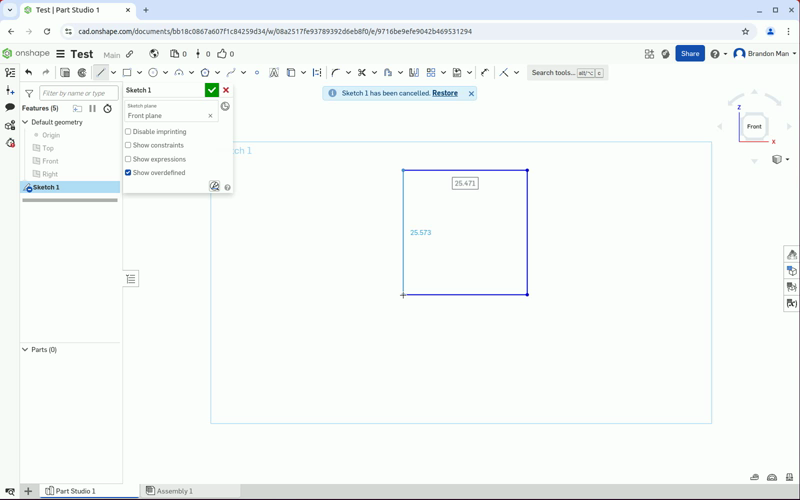
key(esc)
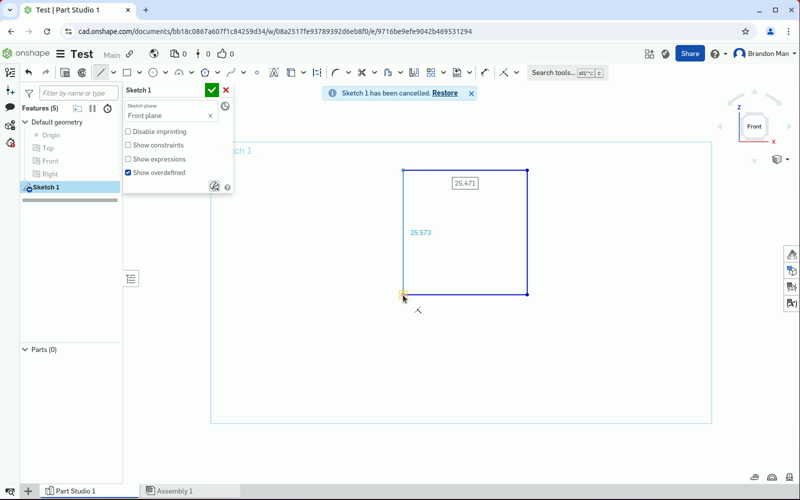
key(c)
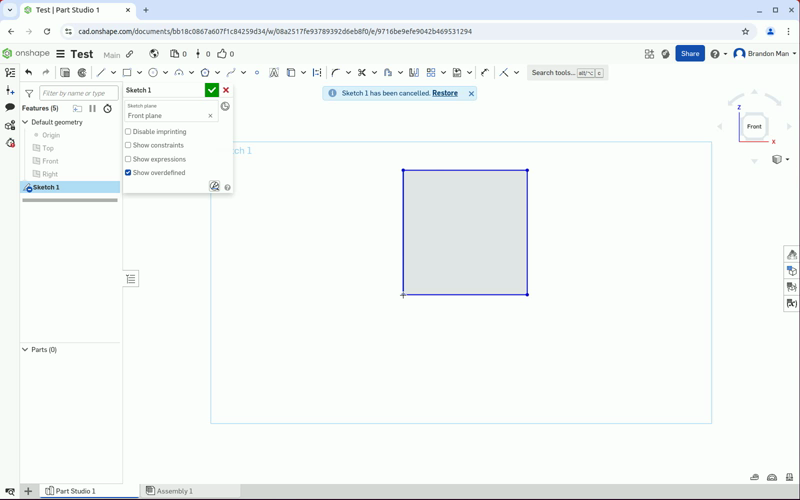
key_down(shift)
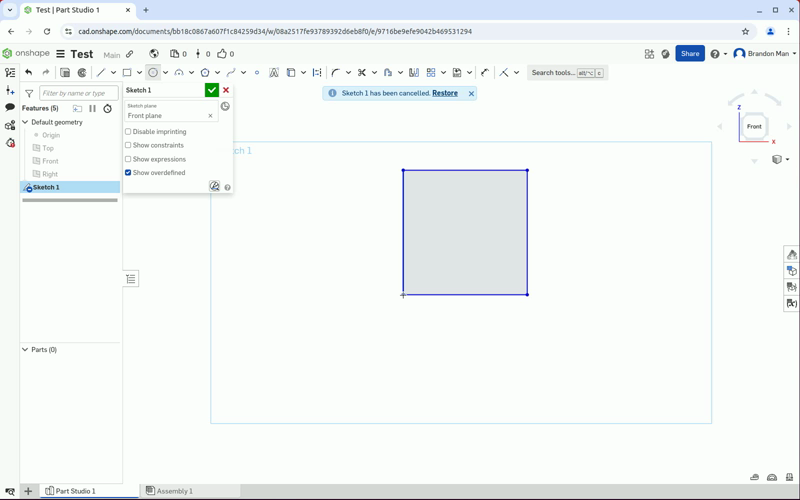
mouse_move(409, 288)
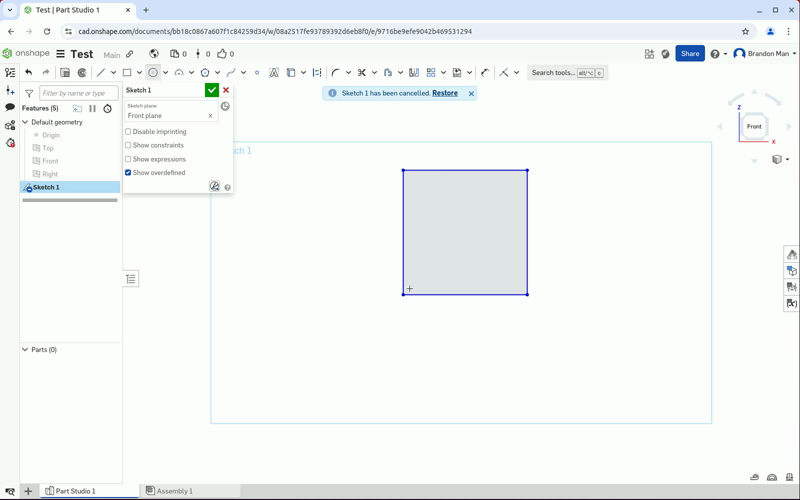
click(409, 288)
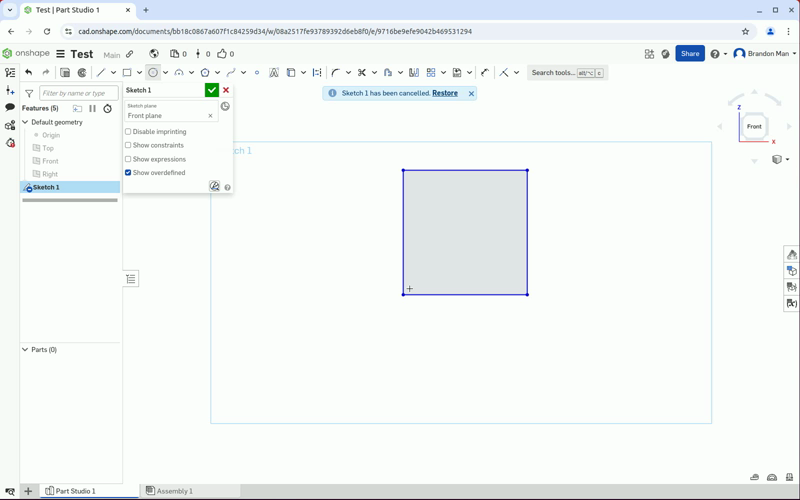
key_up(shift)
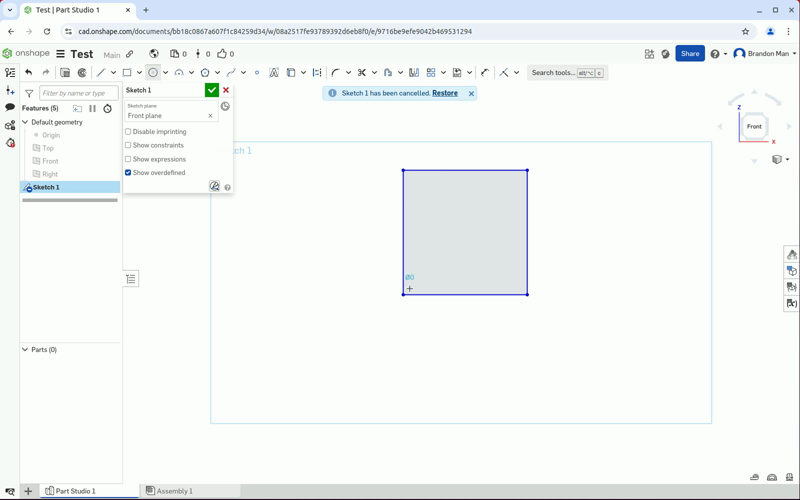
mouse_move(412, 288)
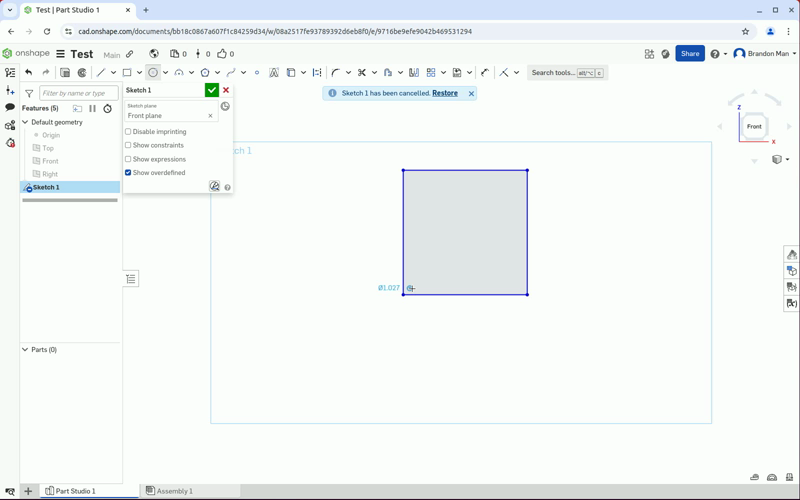
scroll(6)
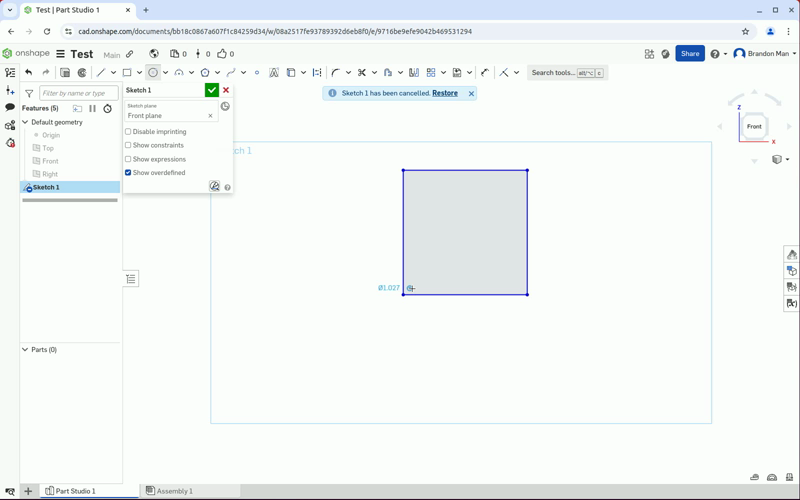
scroll(6)
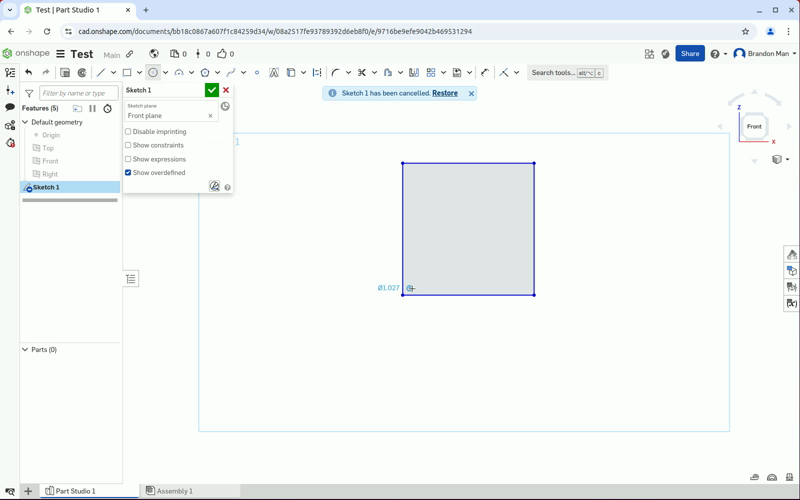
scroll(6)
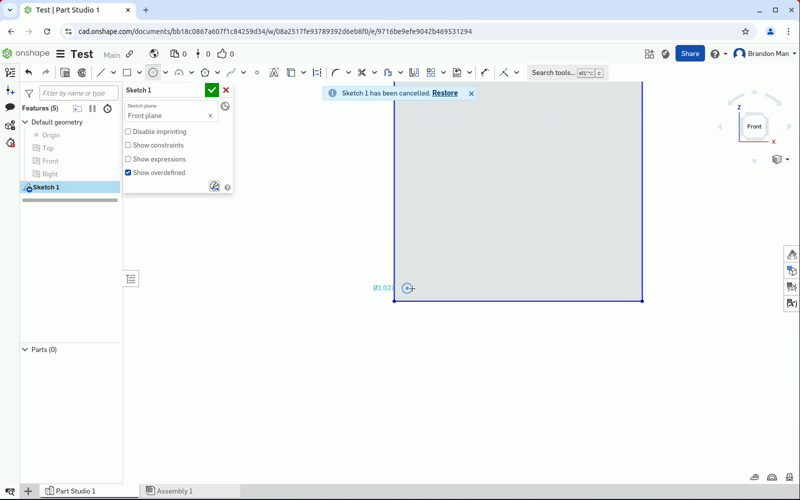
scroll(6)
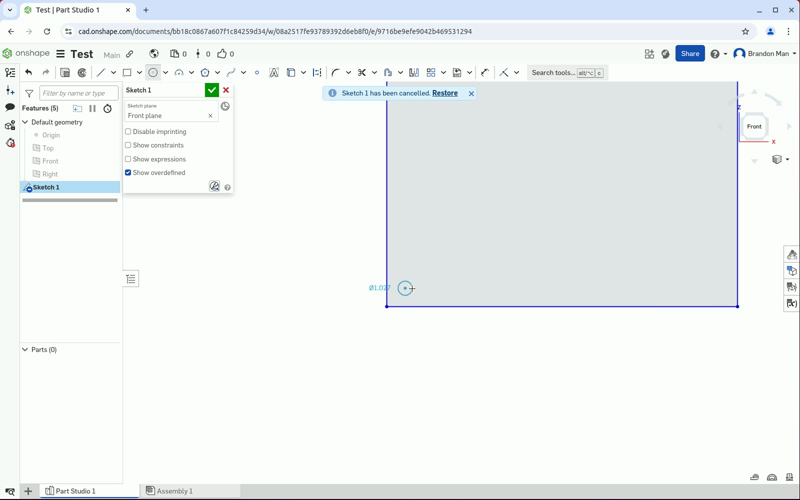
scroll(6)
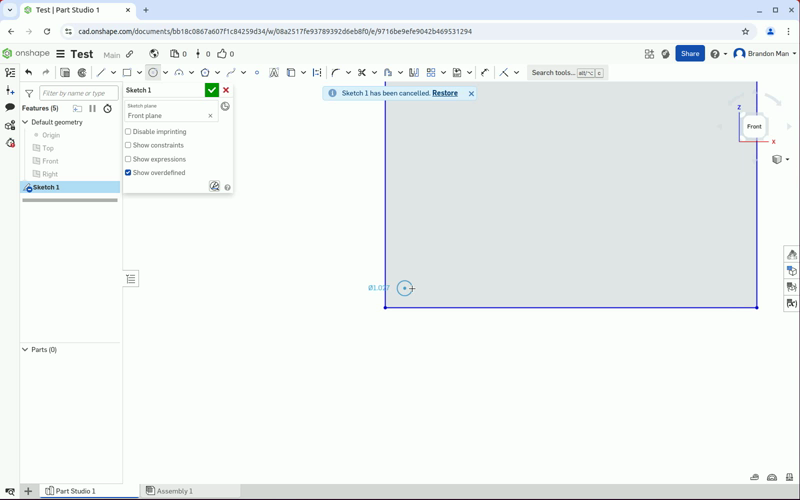
scroll(6)
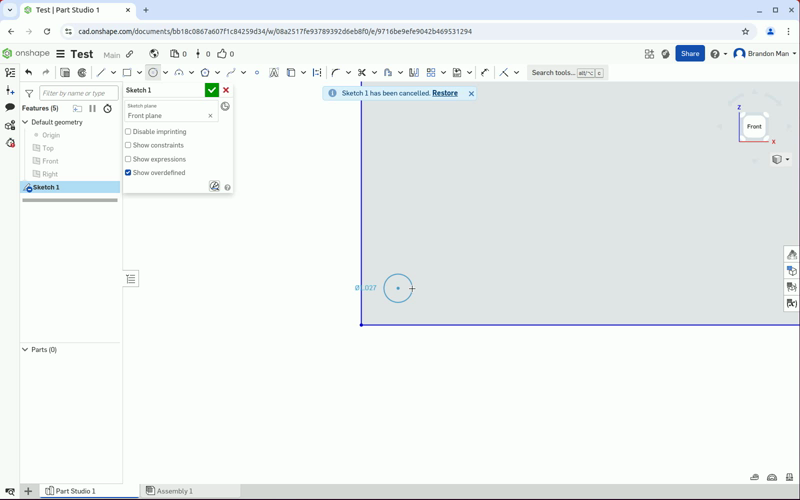
scroll(6)
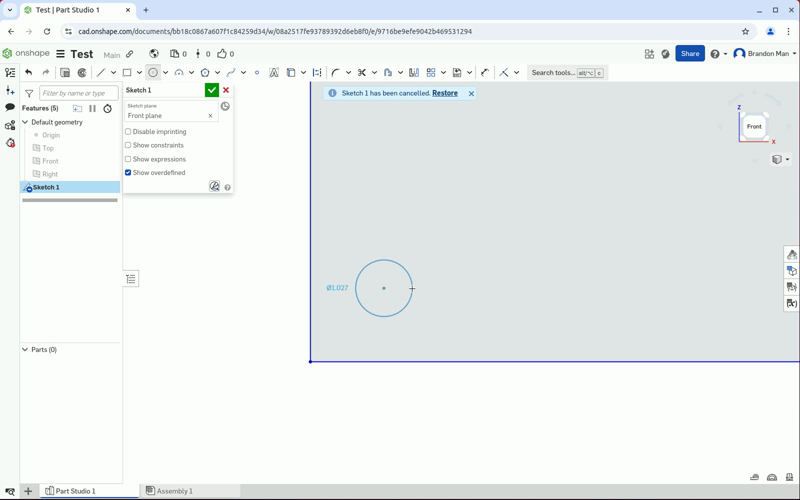
click(412, 288)
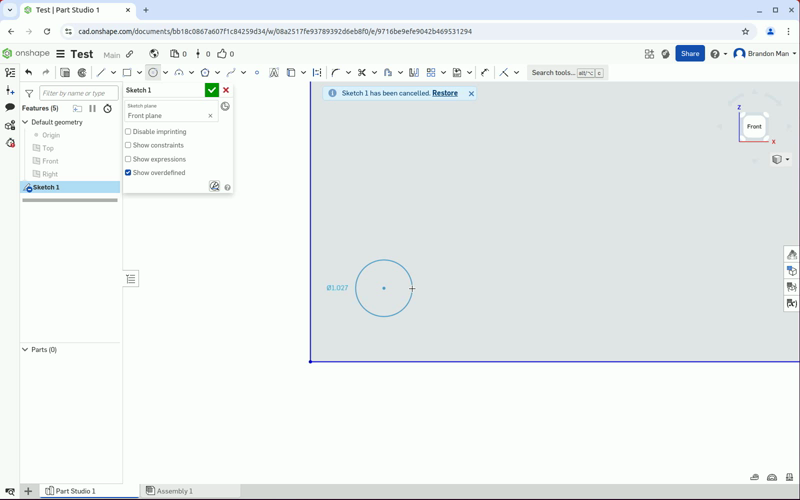
scroll(-6)
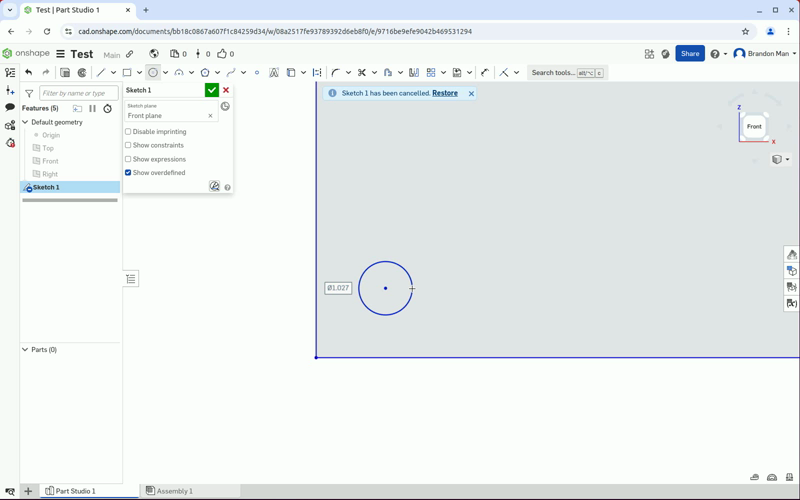
scroll(-6)
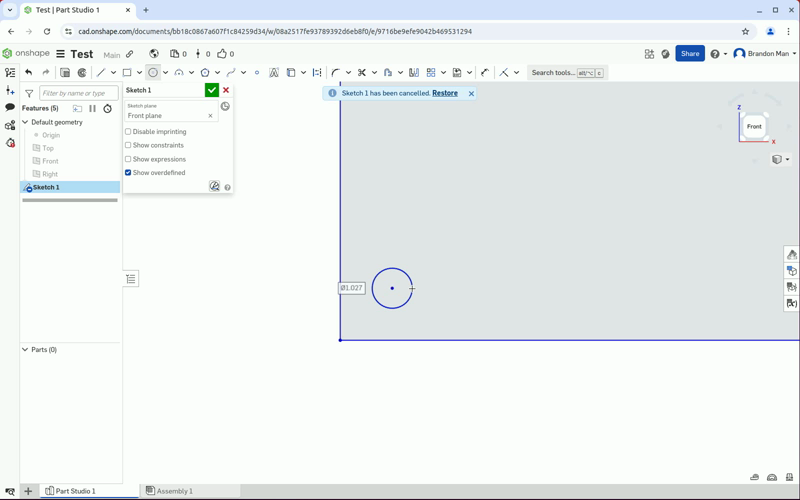
scroll(-6)
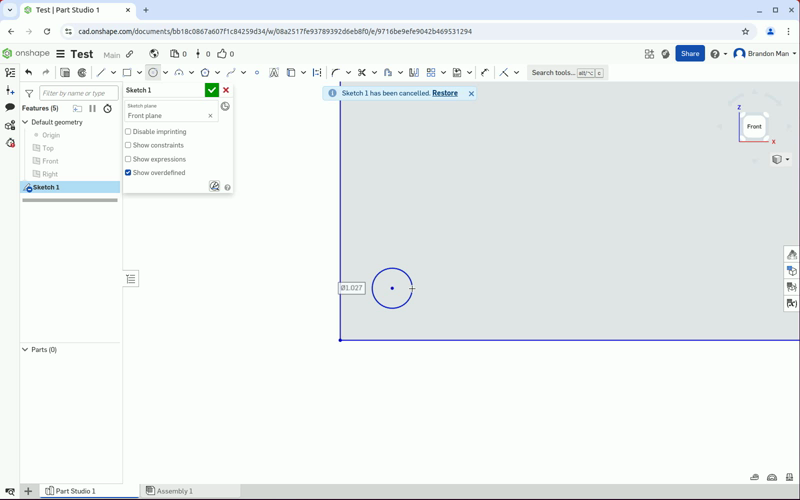
scroll(-6)
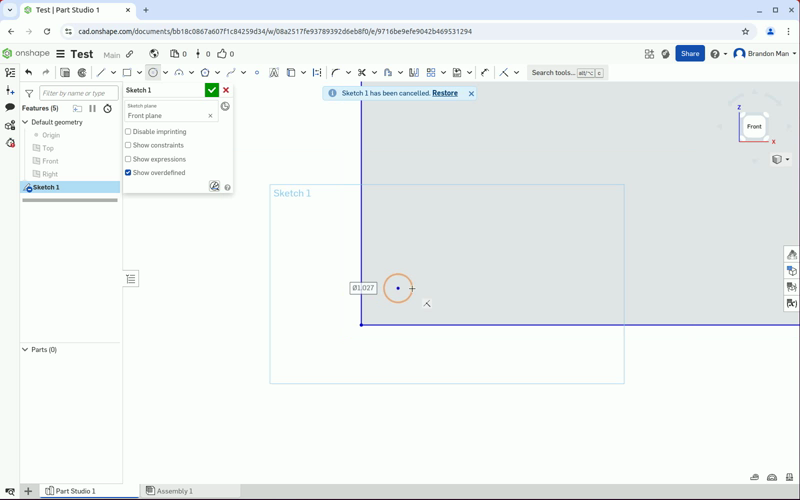
scroll(-6)
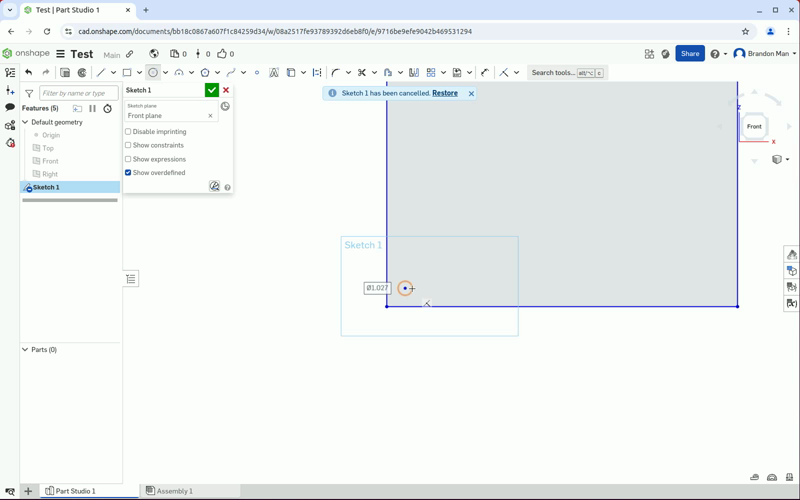
scroll(-6)
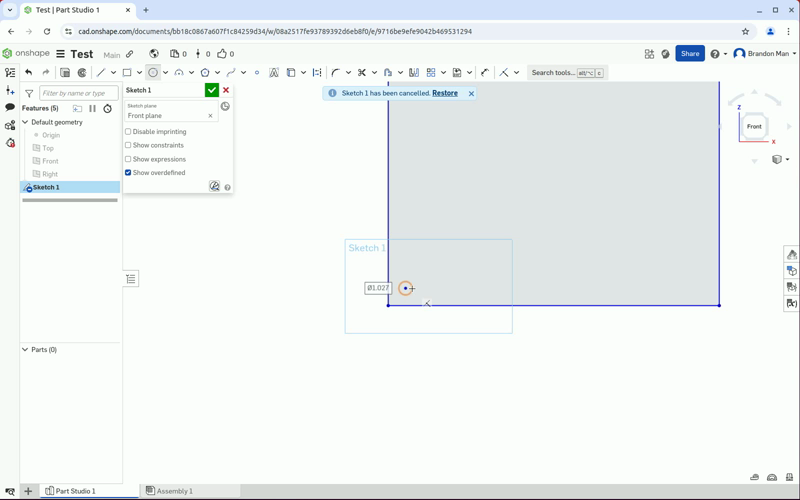
scroll(-6)
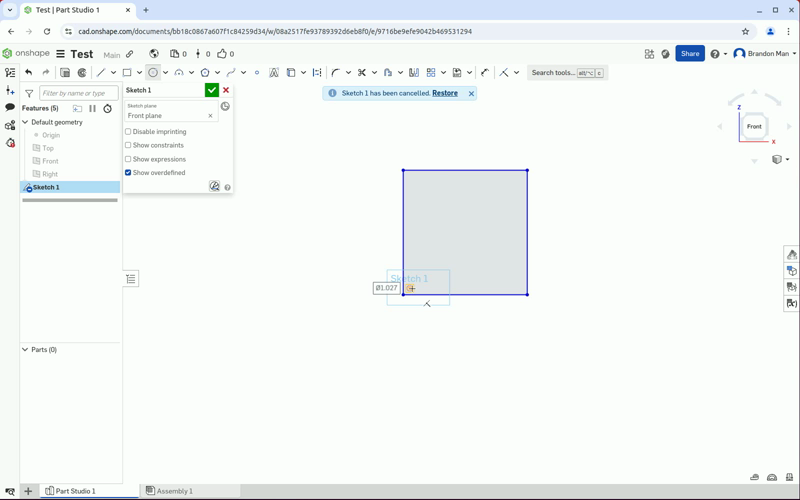
key(esc)
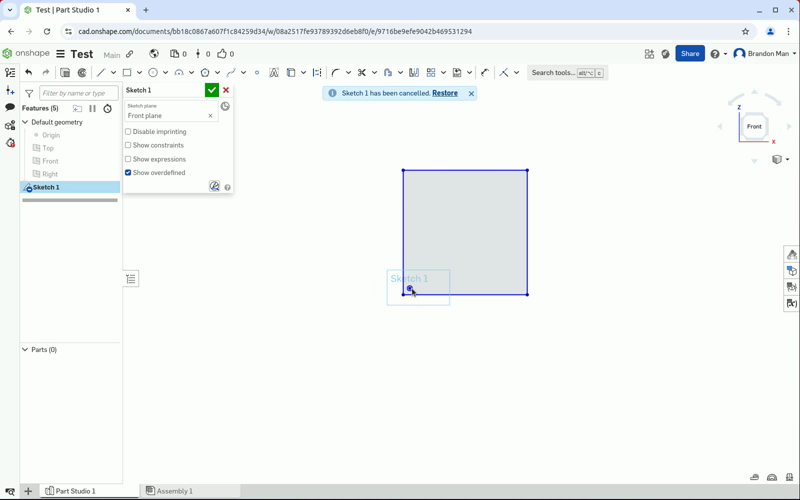
key(c)
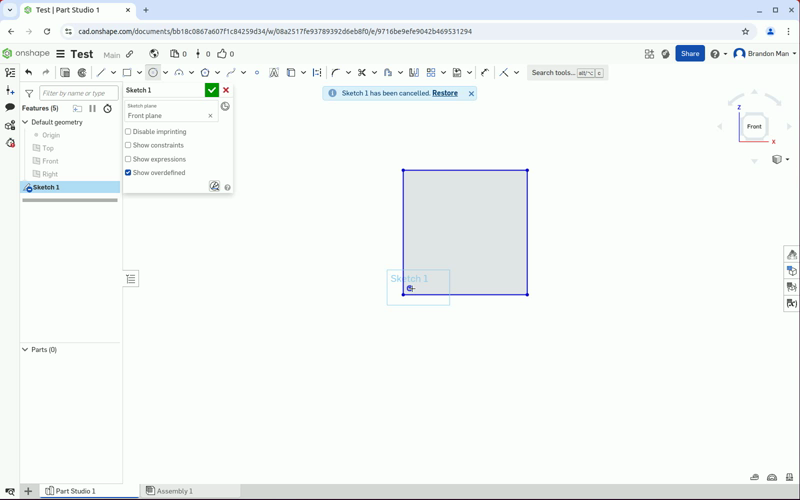
key_down(shift)
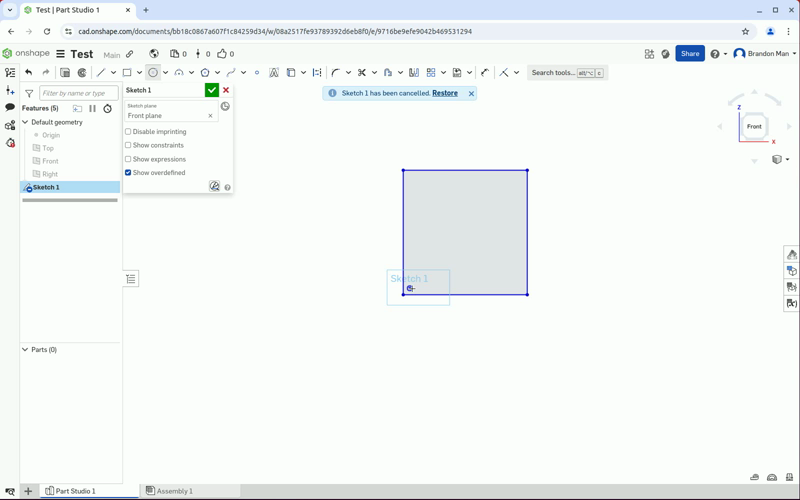
mouse_move(409, 231)
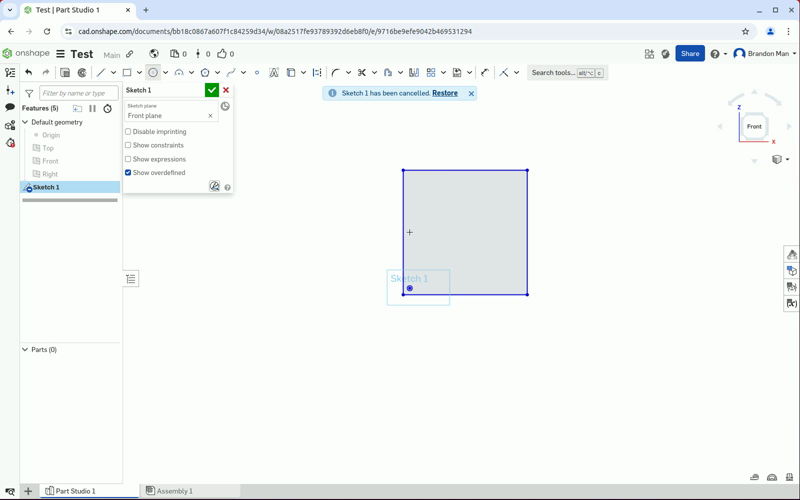
click(409, 231)
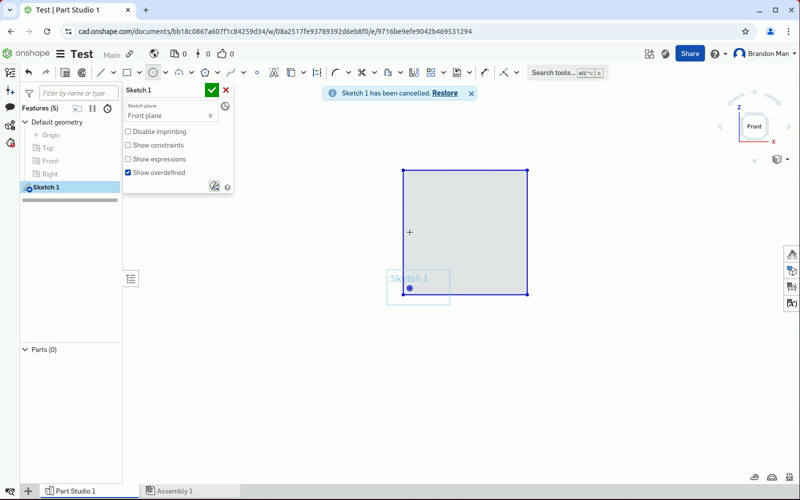
key_up(shift)
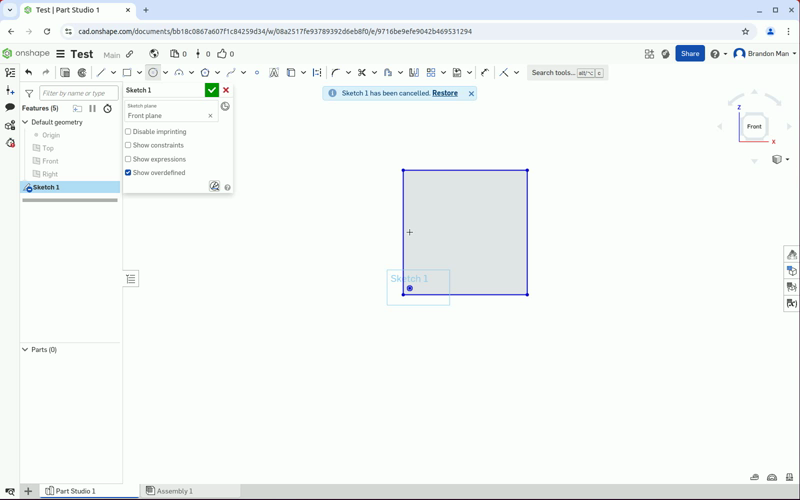
mouse_move(412, 231)
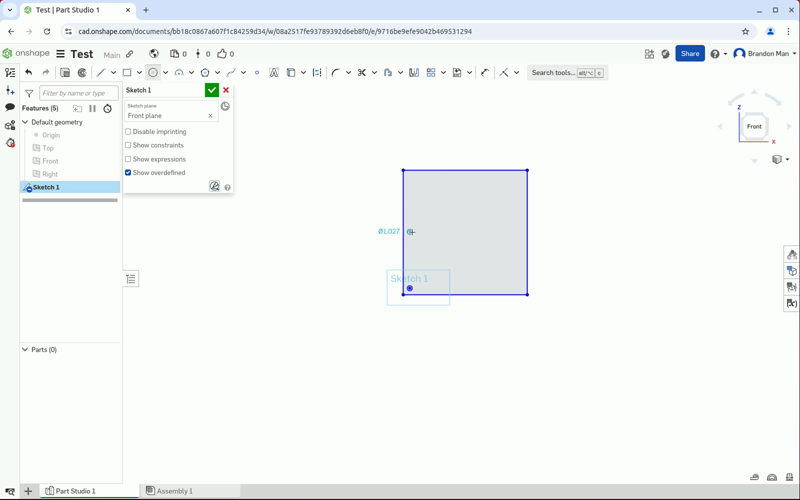
scroll(6)
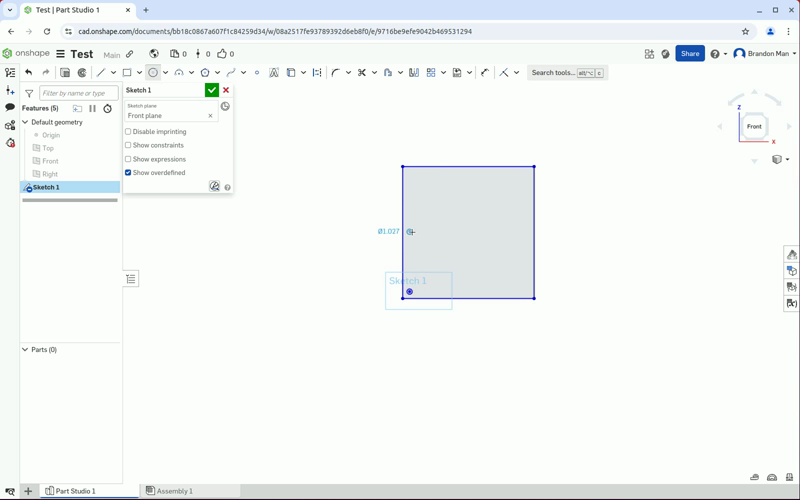
scroll(6)
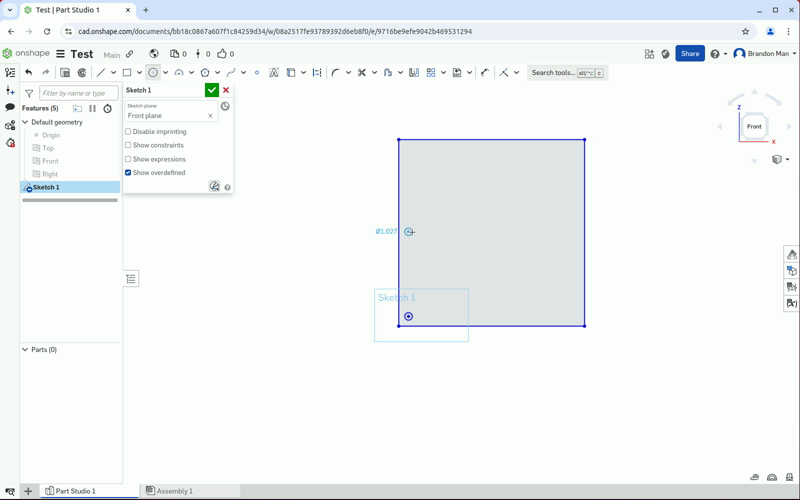
scroll(6)
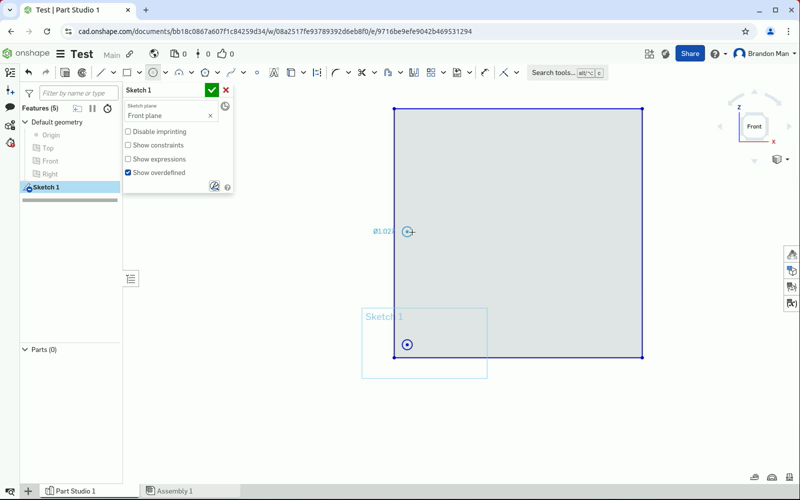
scroll(6)
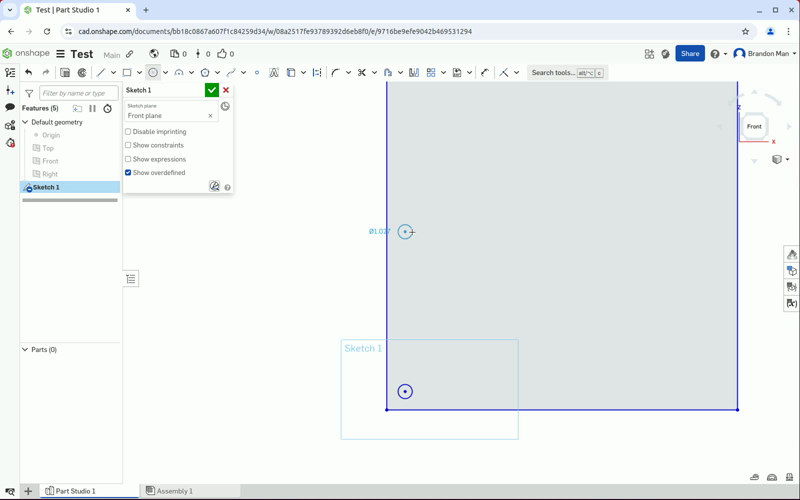
scroll(6)
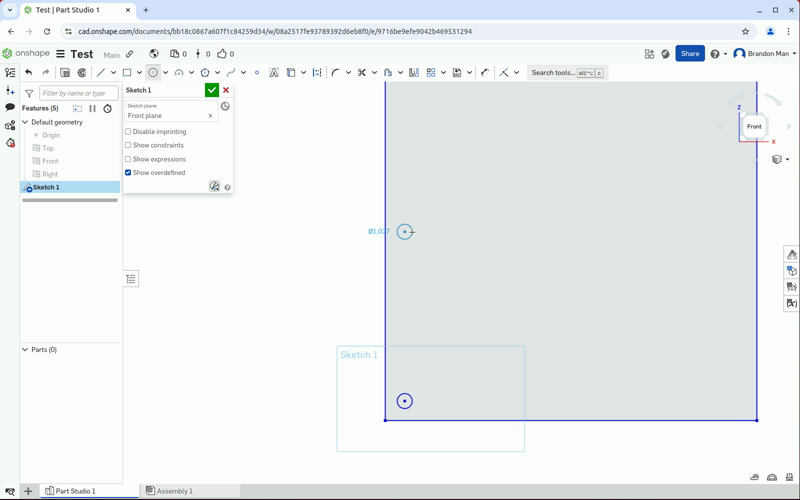
scroll(6)
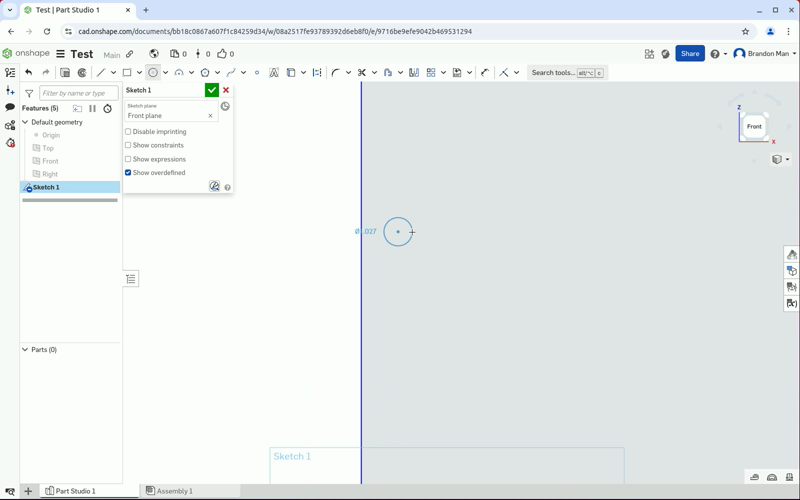
scroll(6)
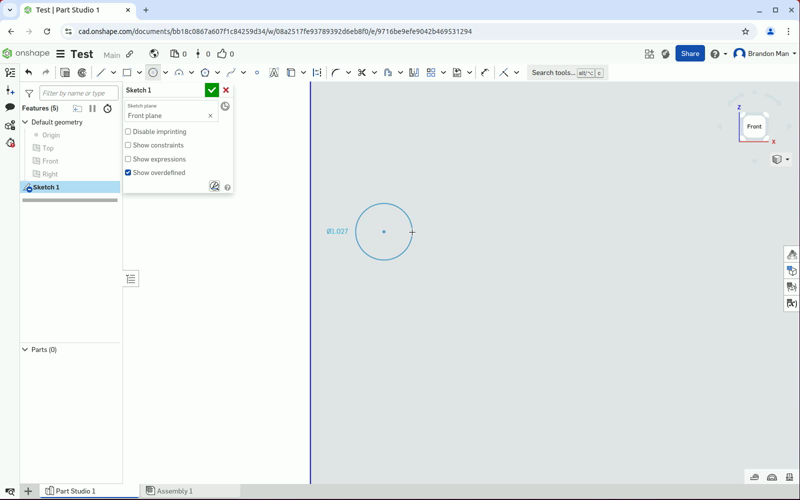
click(412, 231)
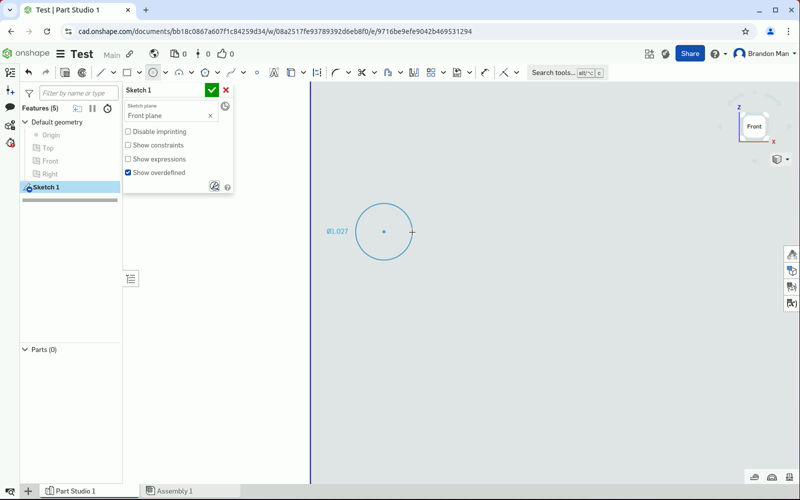
scroll(-6)
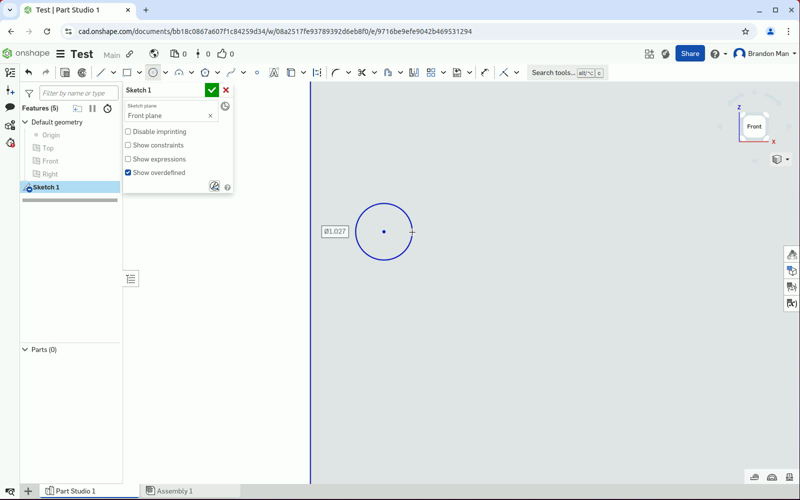
scroll(-6)
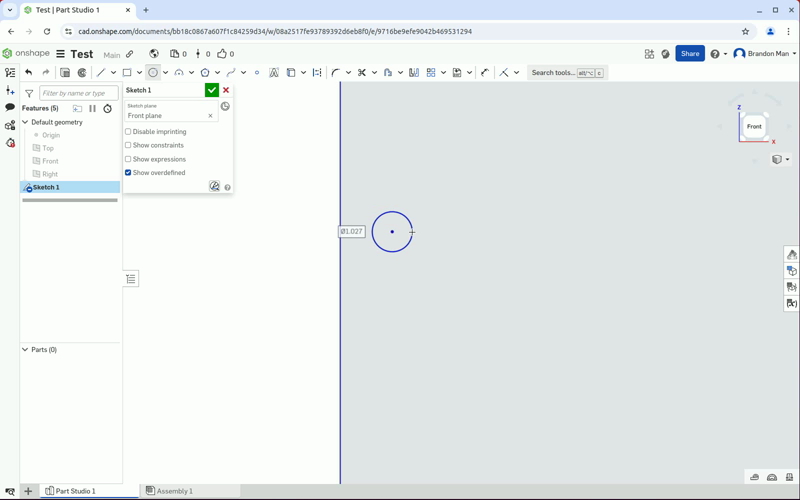
scroll(-6)
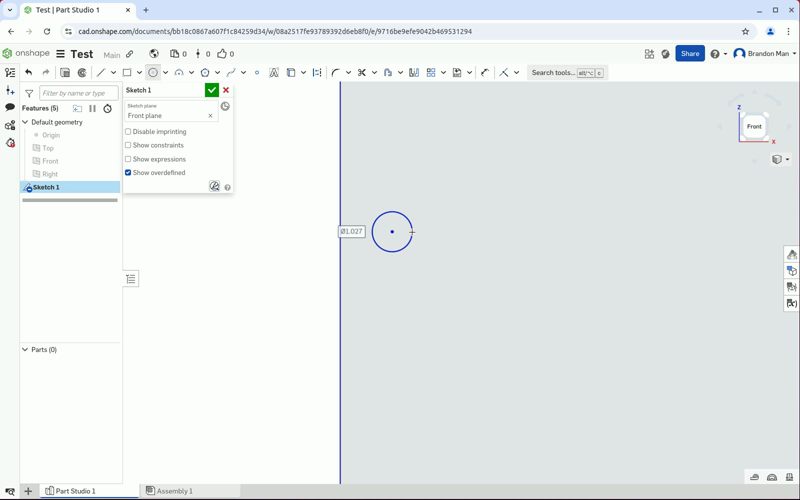
scroll(-6)
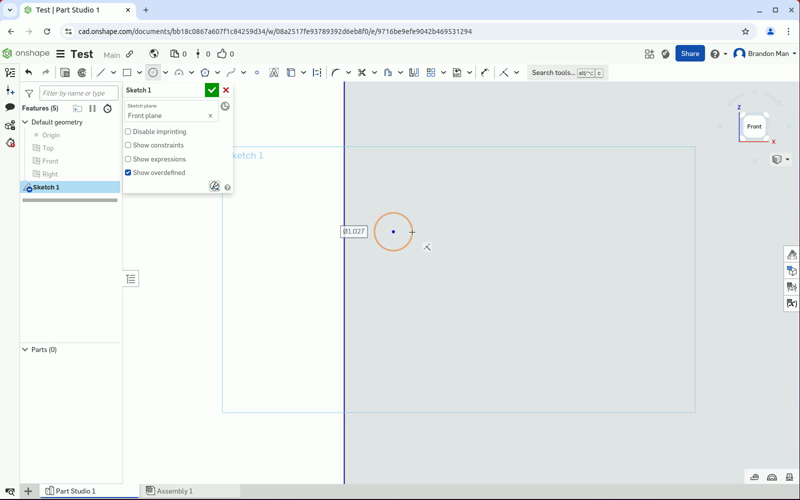
scroll(-6)
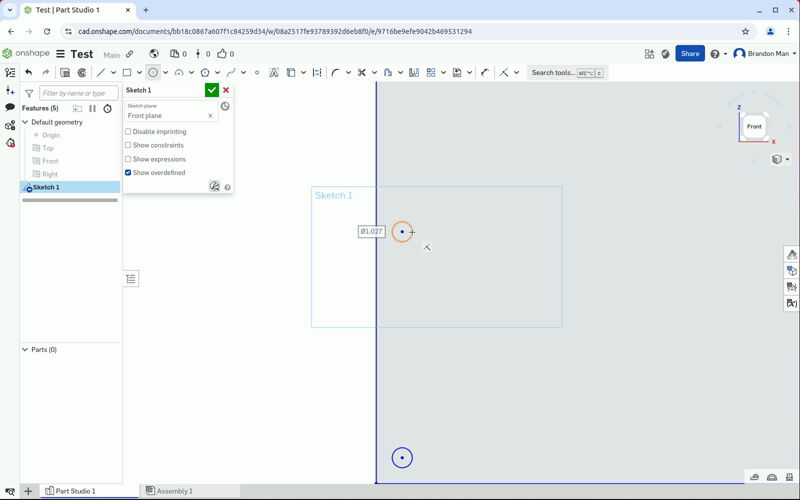
scroll(-6)
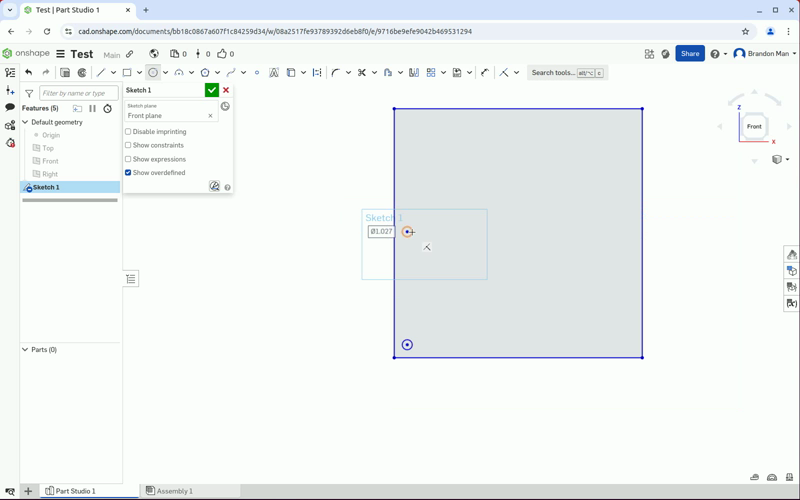
scroll(-6)
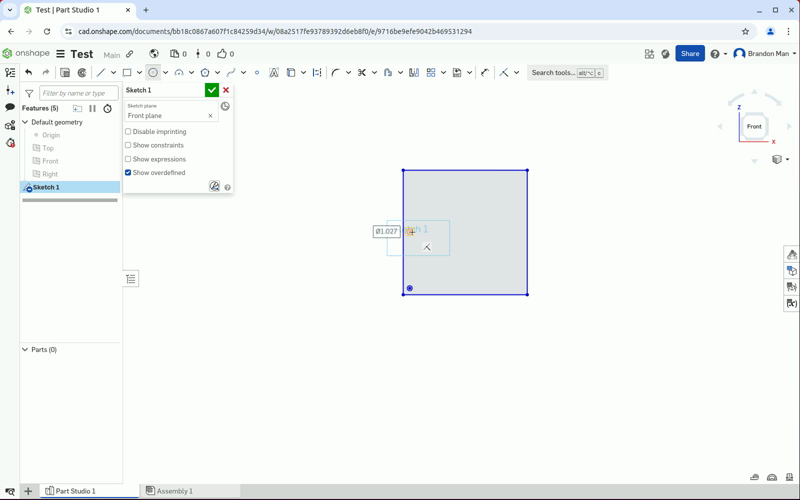
key(esc)
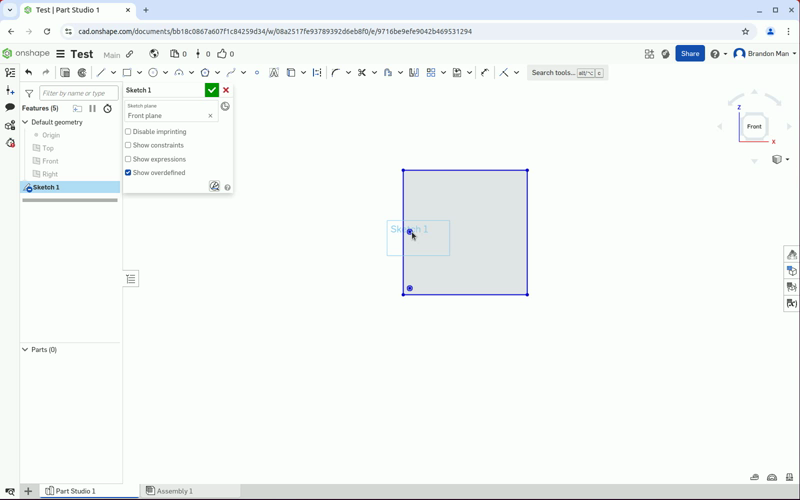
key(c)
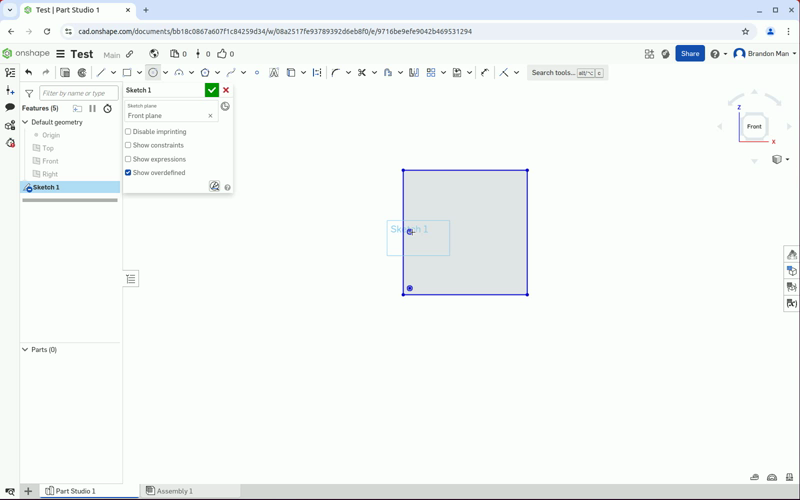
key_down(shift)
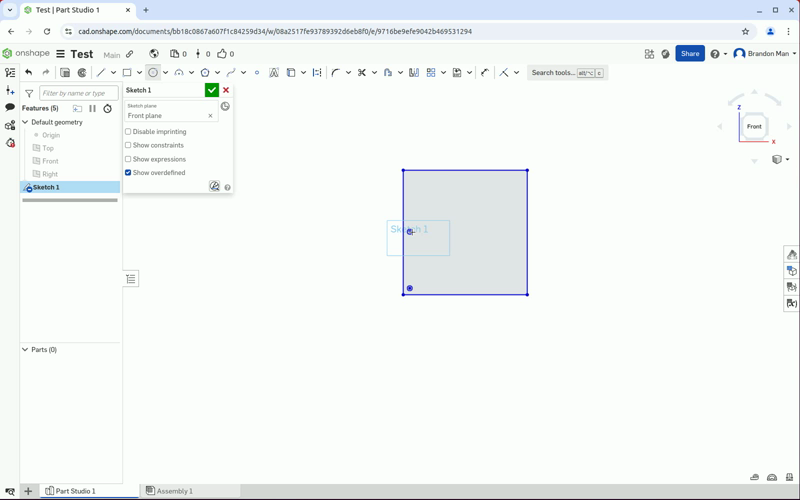
mouse_move(465, 177)
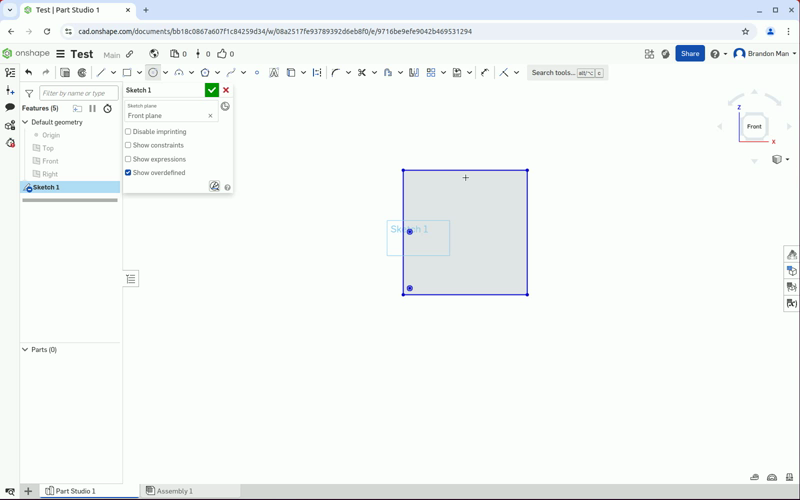
click(465, 177)
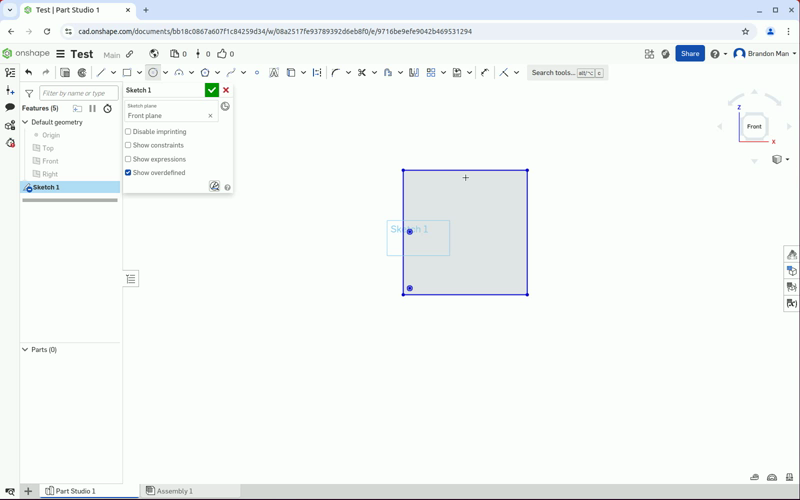
key_up(shift)
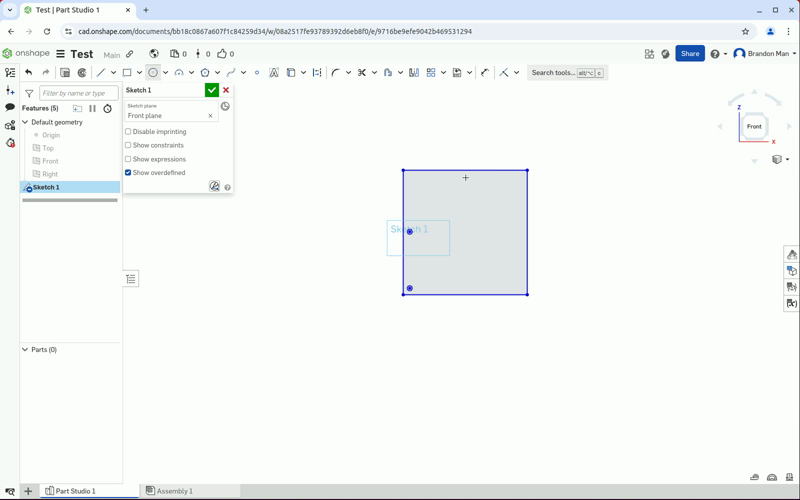
mouse_move(468, 177)
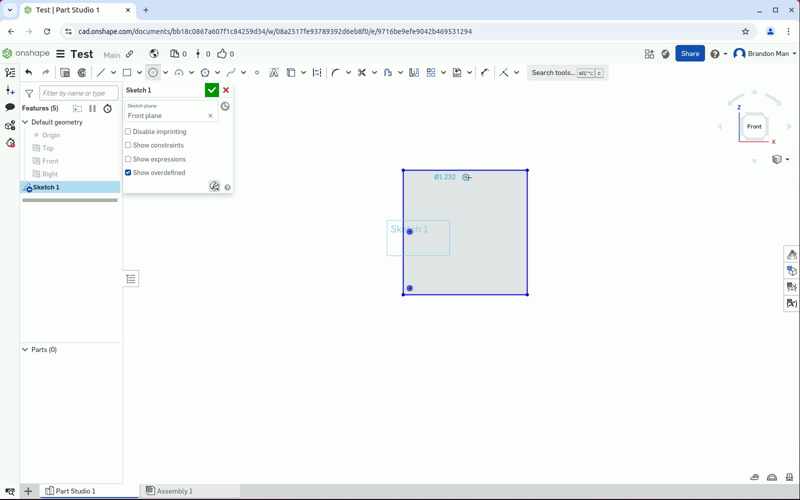
scroll(6)
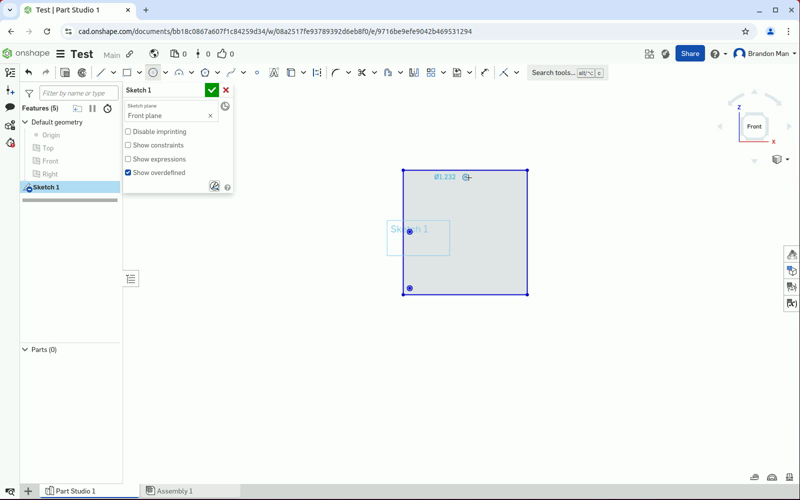
scroll(6)
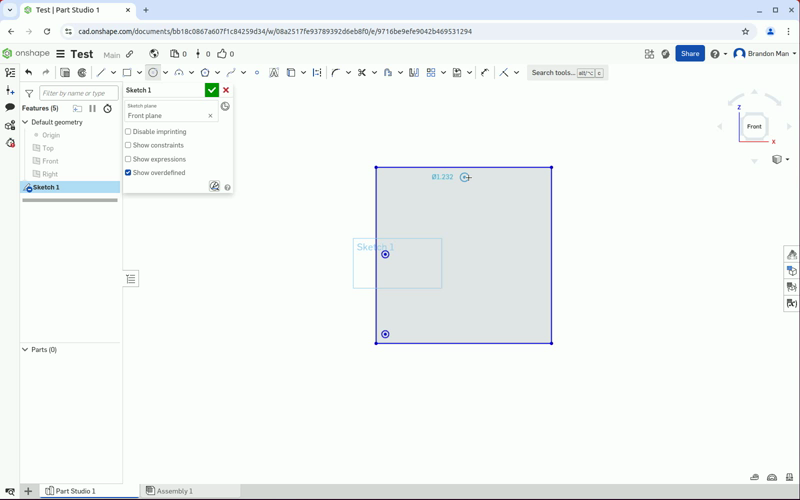
scroll(6)
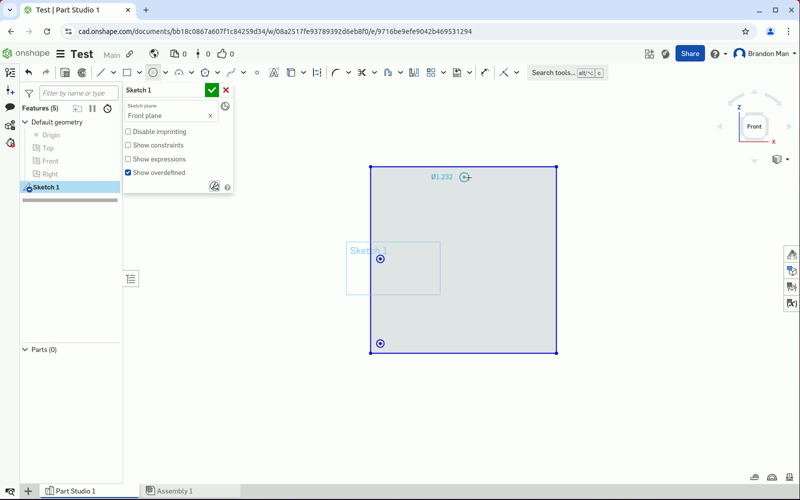
scroll(6)
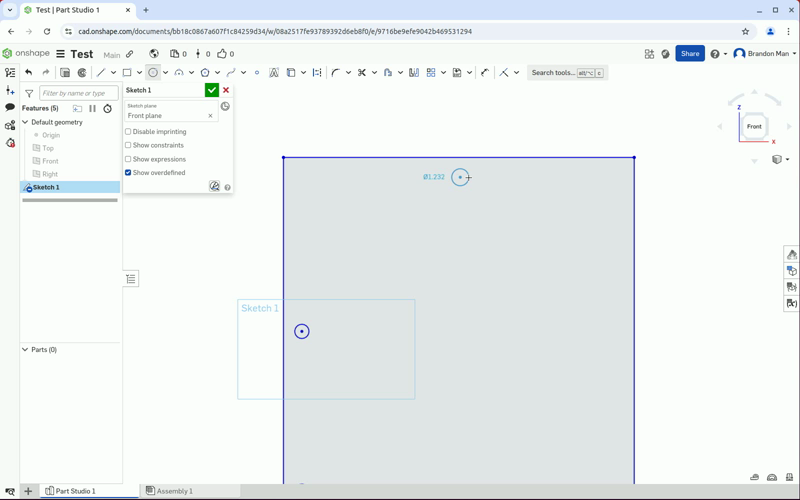
scroll(6)
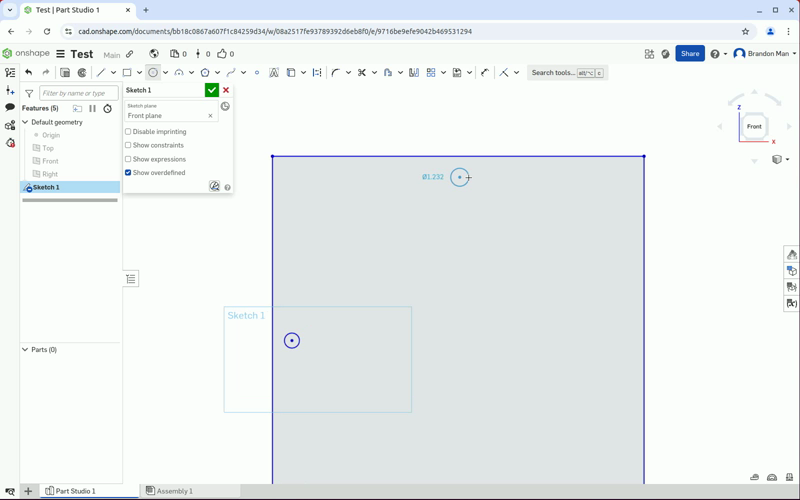
scroll(6)
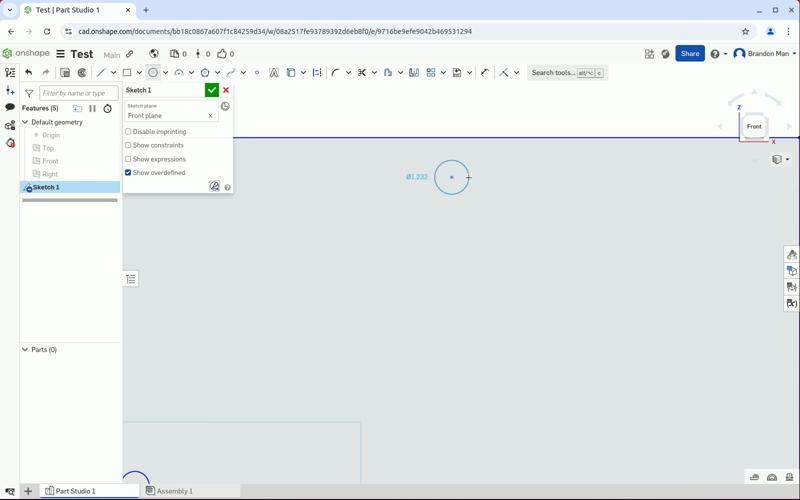
scroll(6)
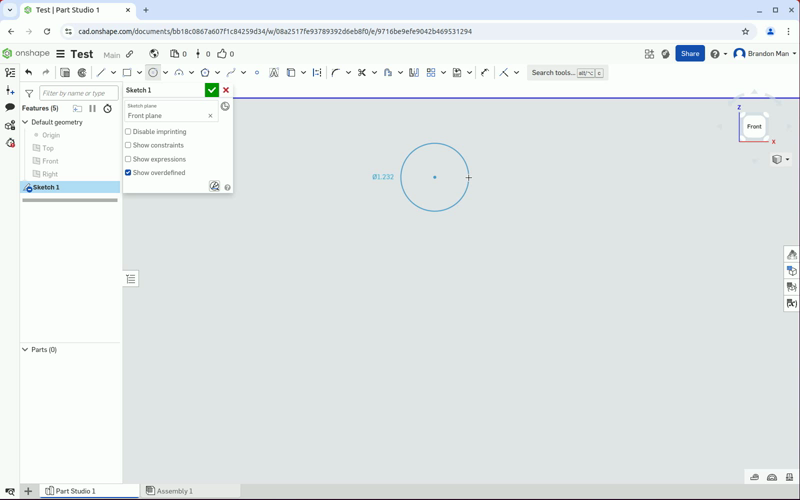
click(468, 177)
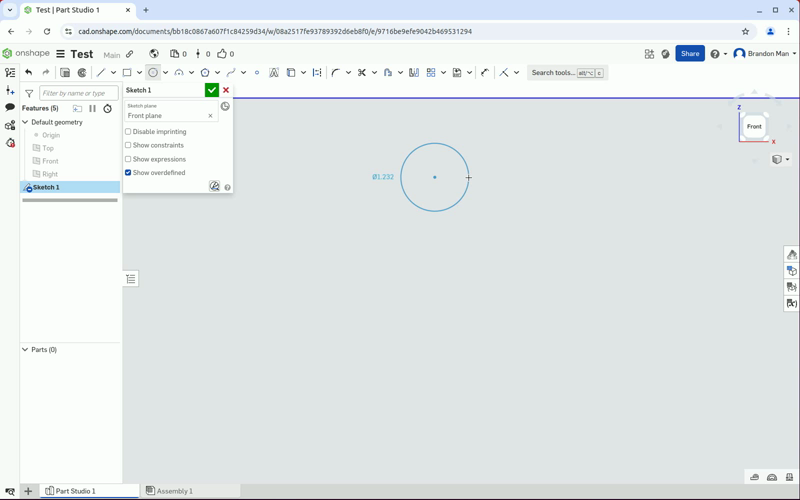
scroll(-6)
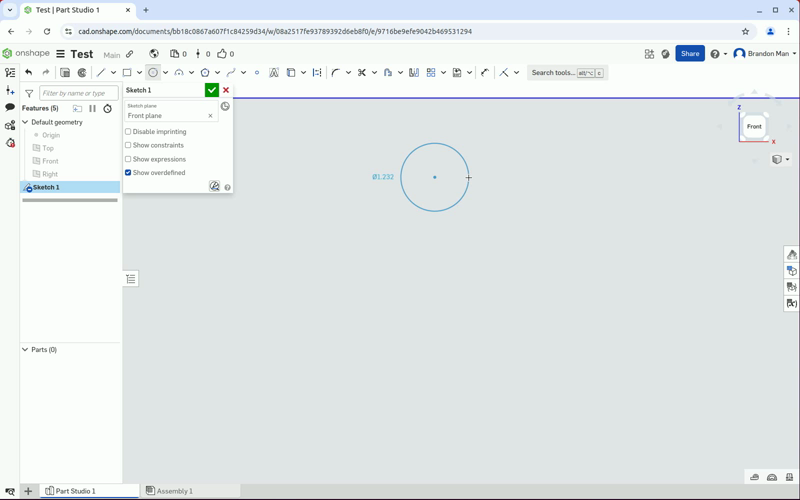
scroll(-6)
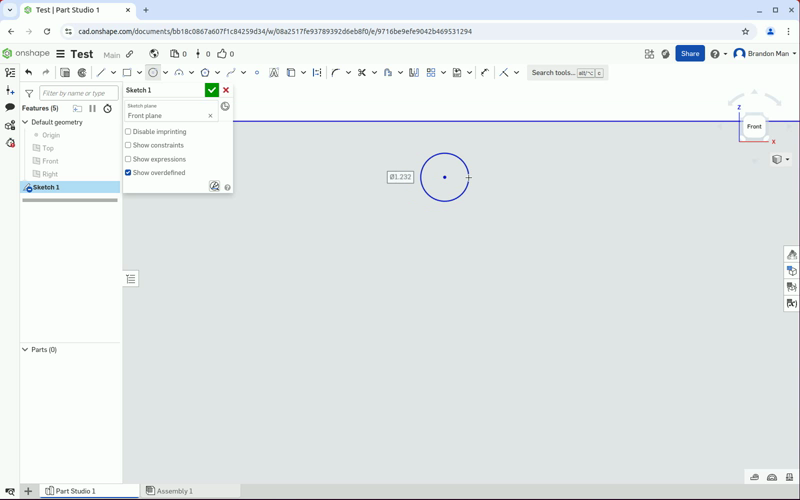
scroll(-6)
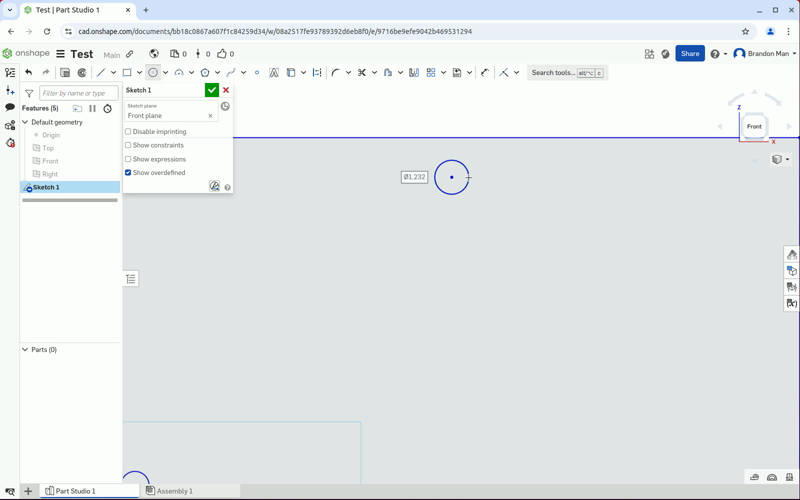
scroll(-6)
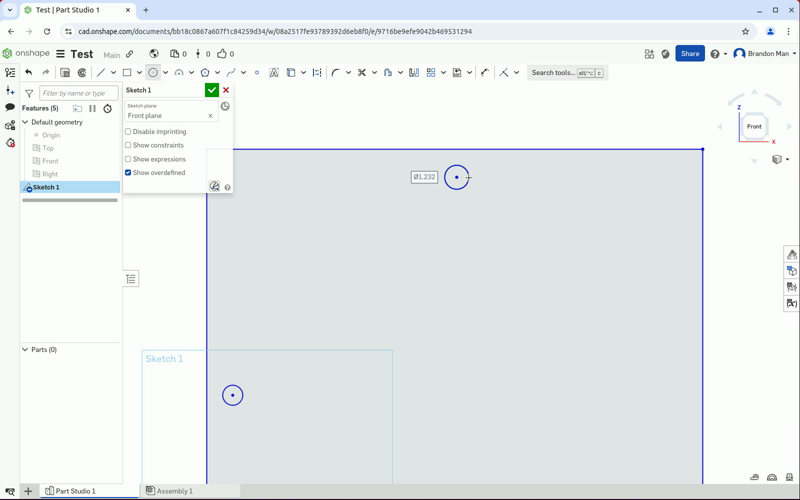
scroll(-6)
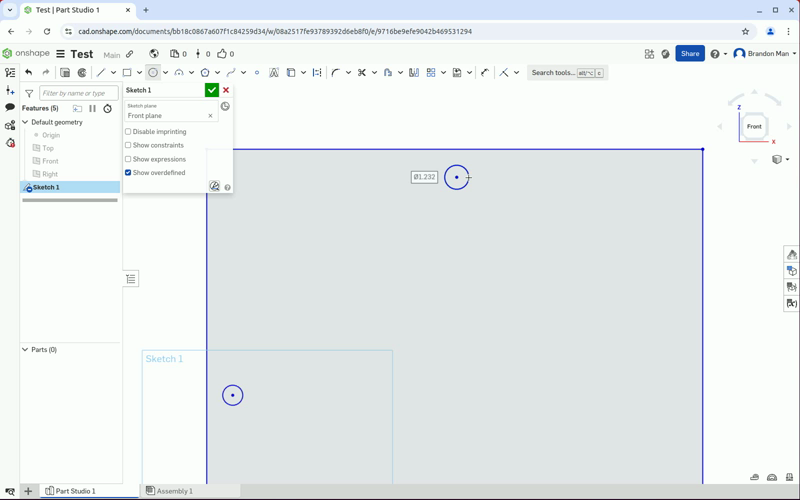
scroll(-6)
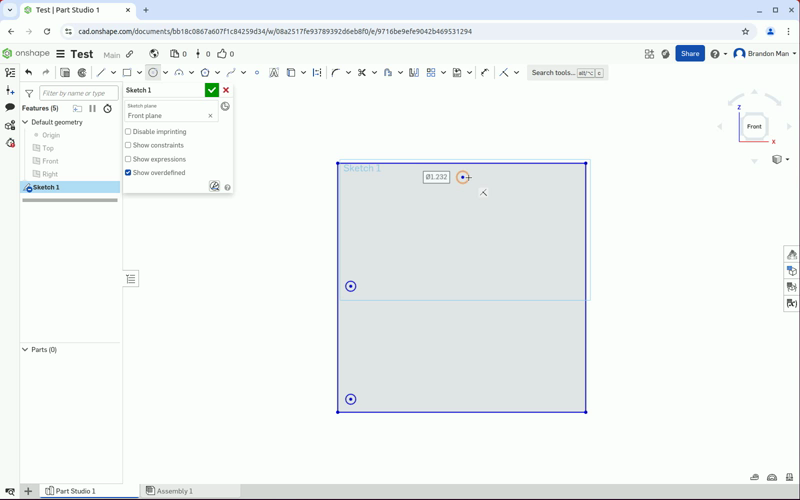
scroll(-6)
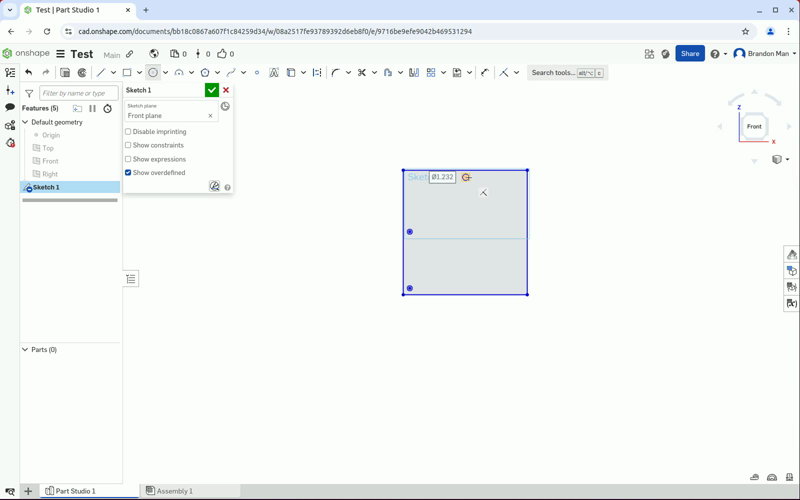
key(esc)
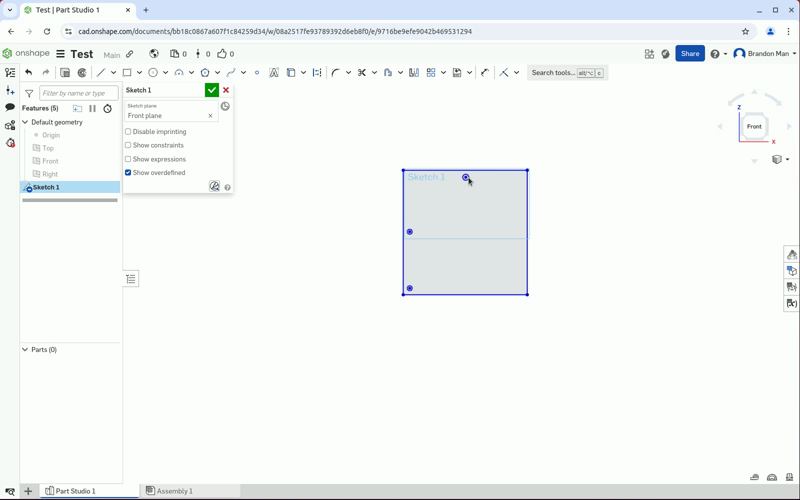
key(c)
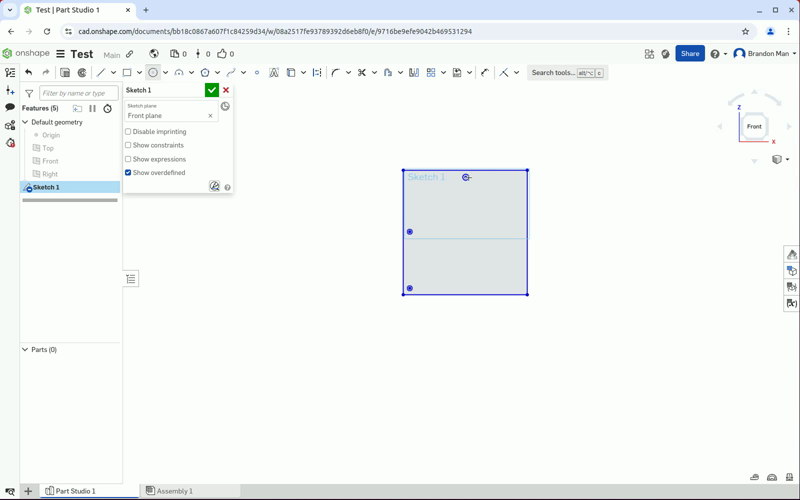
key_down(shift)
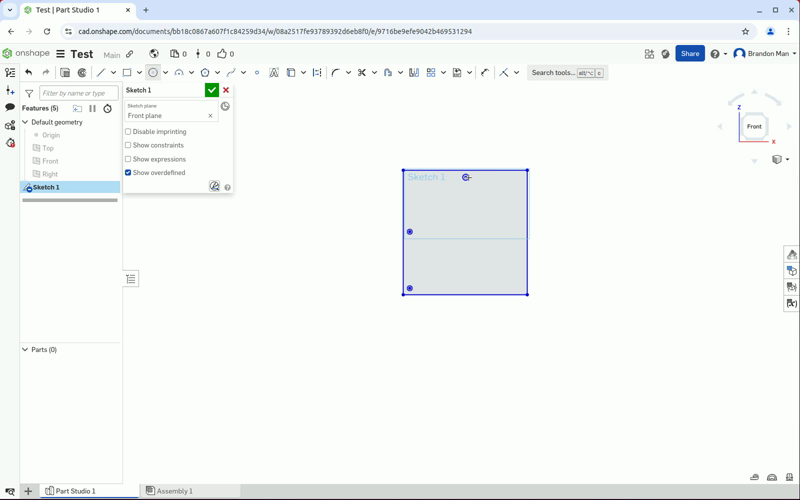
mouse_move(520, 288)
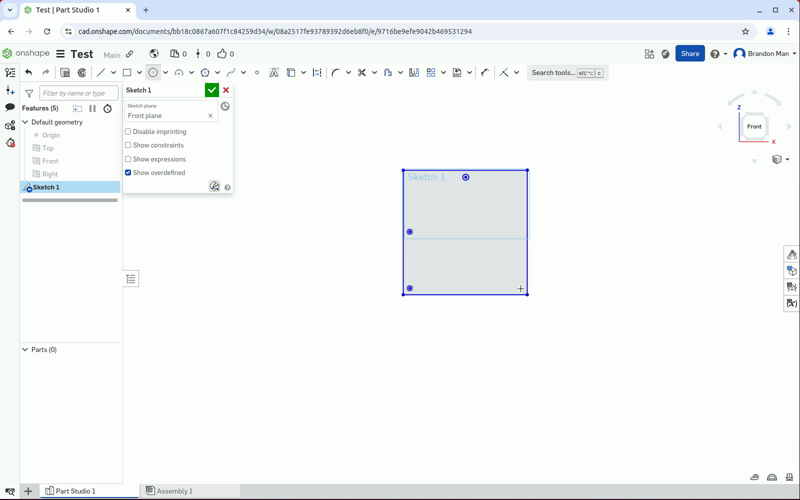
click(520, 288)
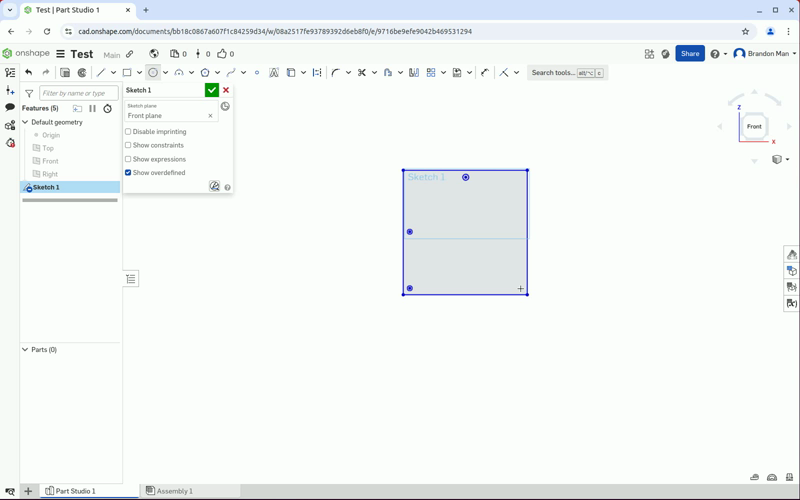
key_up(shift)
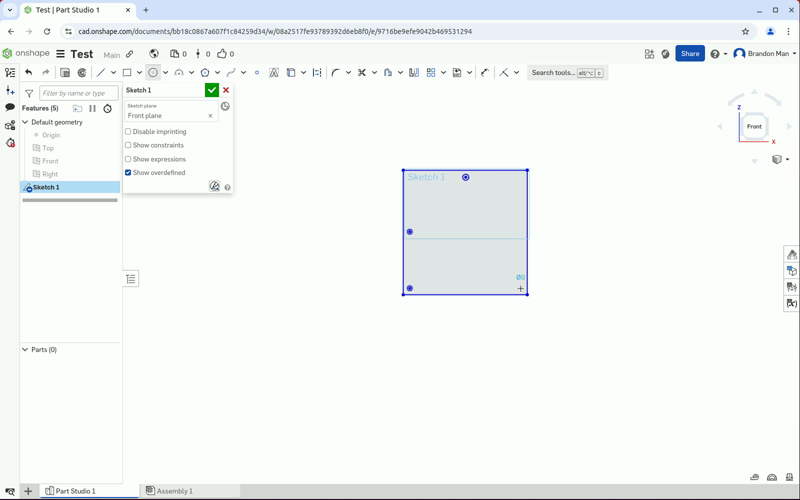
mouse_move(523, 288)
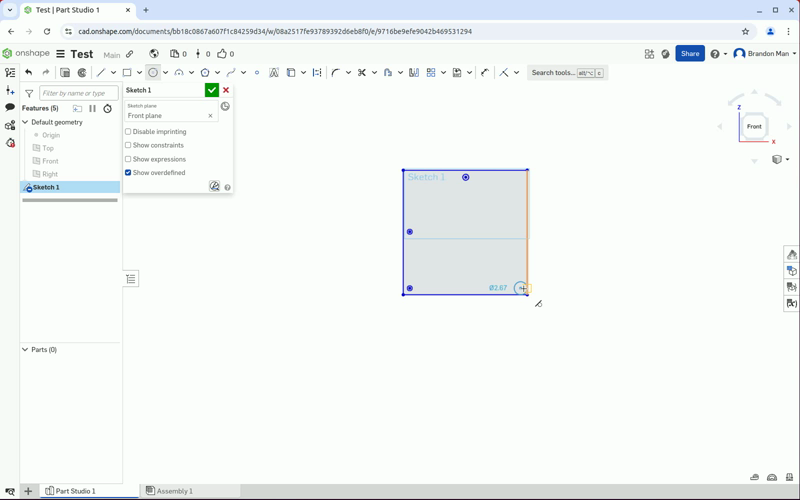
scroll(6)
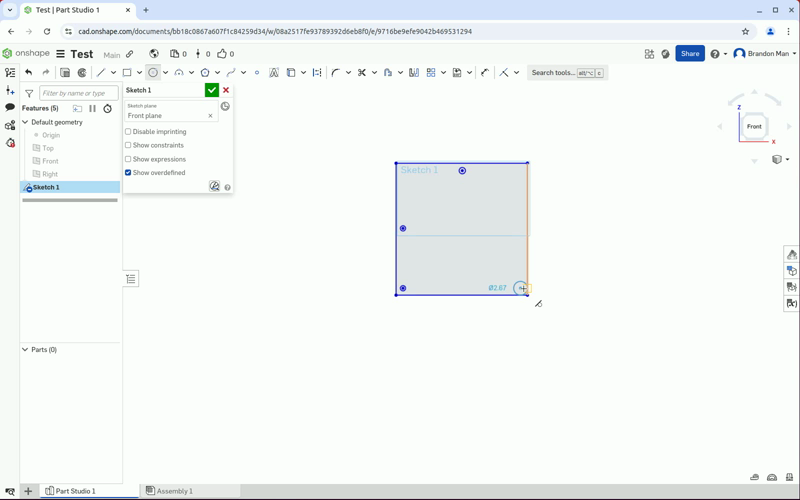
scroll(6)
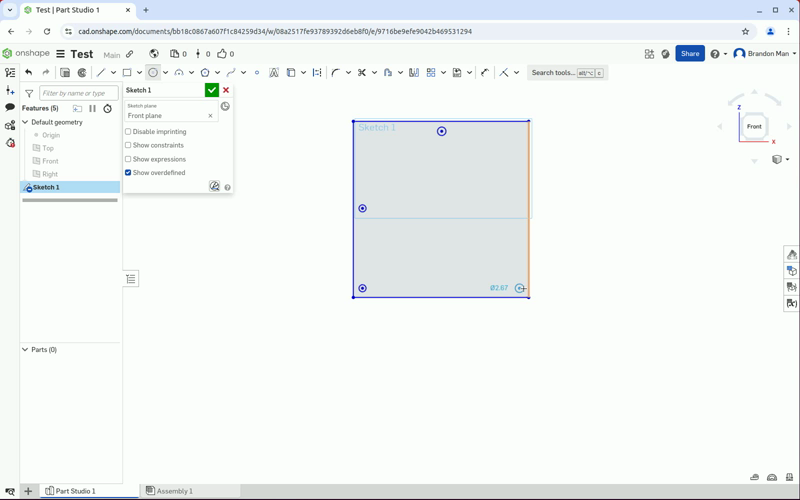
scroll(6)
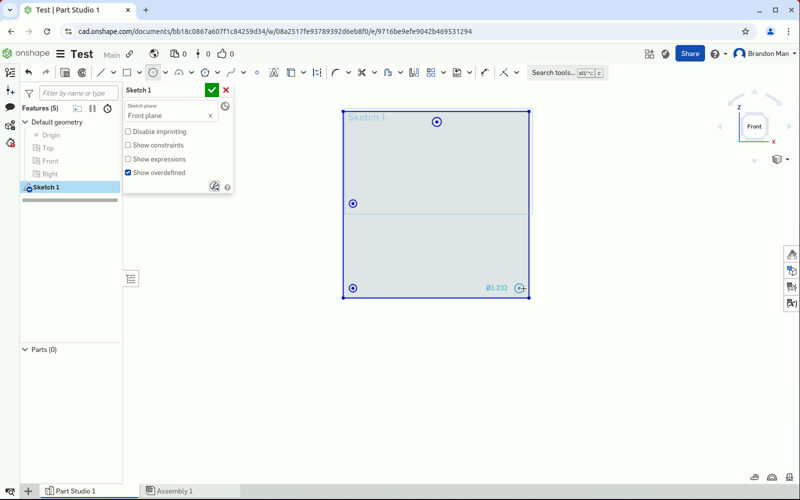
scroll(6)
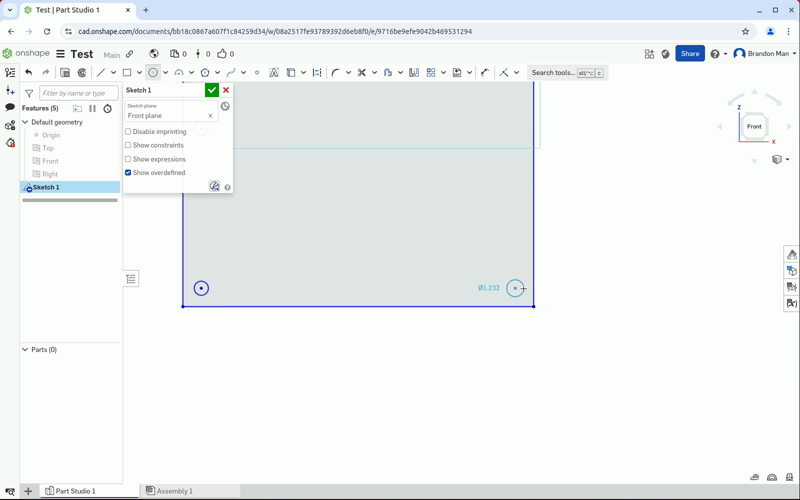
scroll(6)
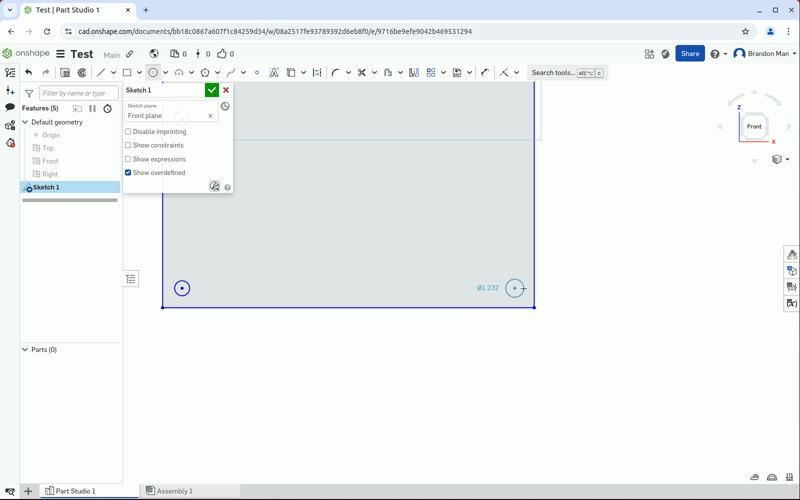
scroll(6)
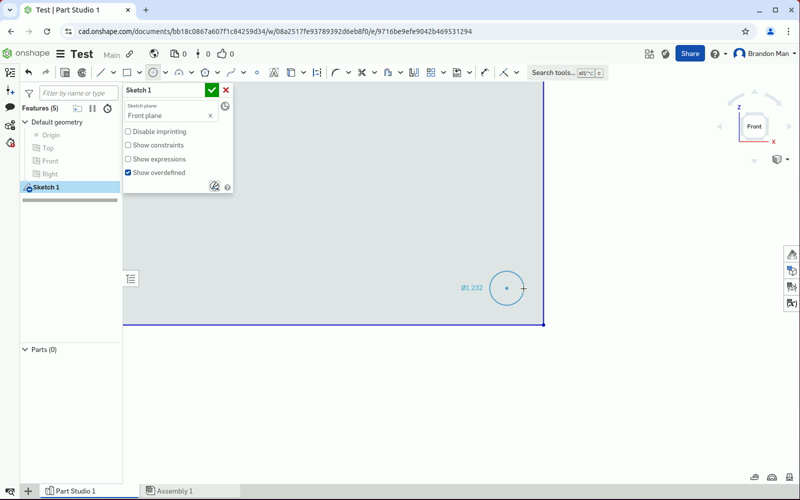
scroll(6)
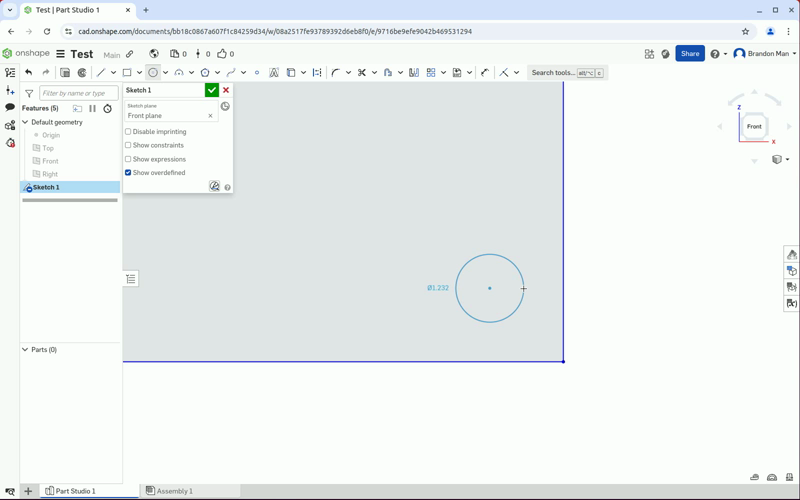
click(523, 288)
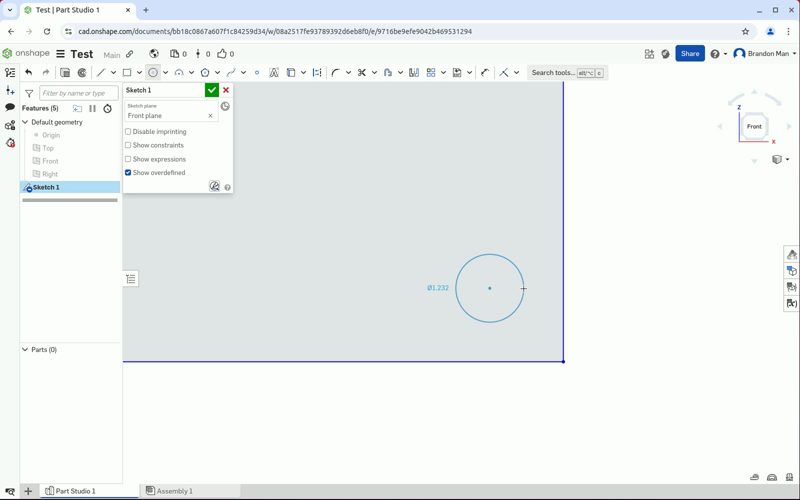
scroll(-6)
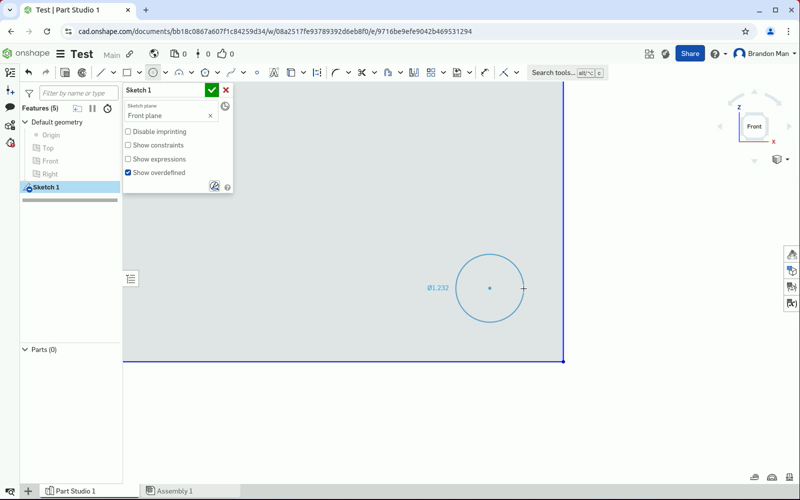
scroll(-6)
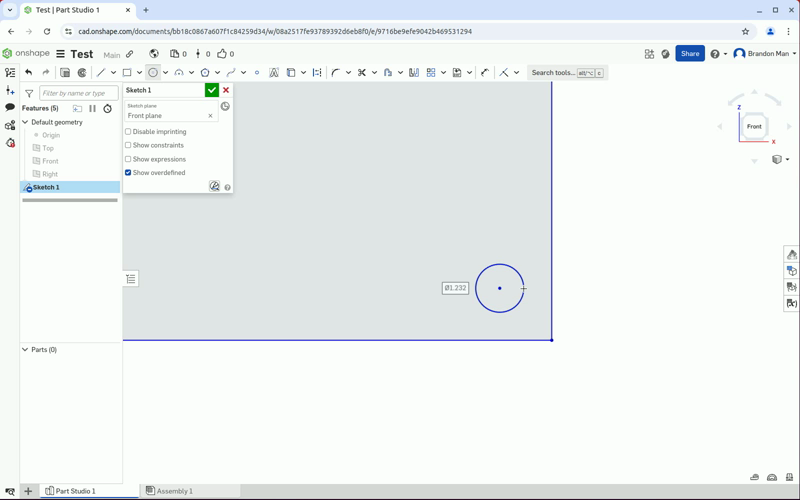
scroll(-6)
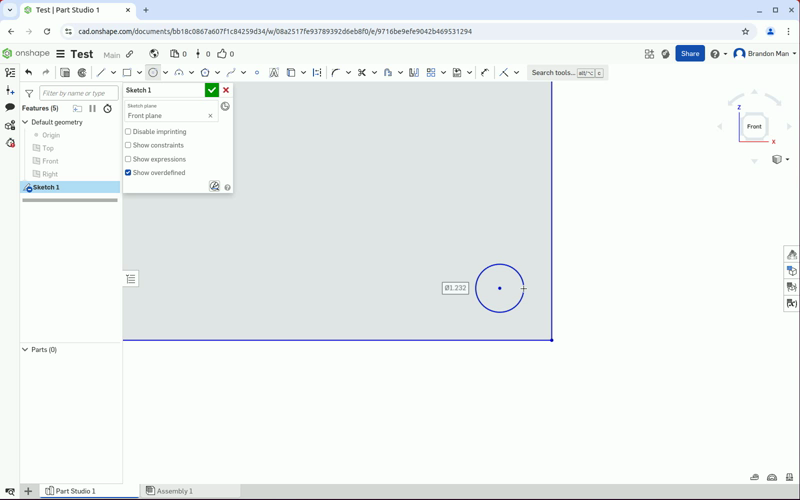
scroll(-6)
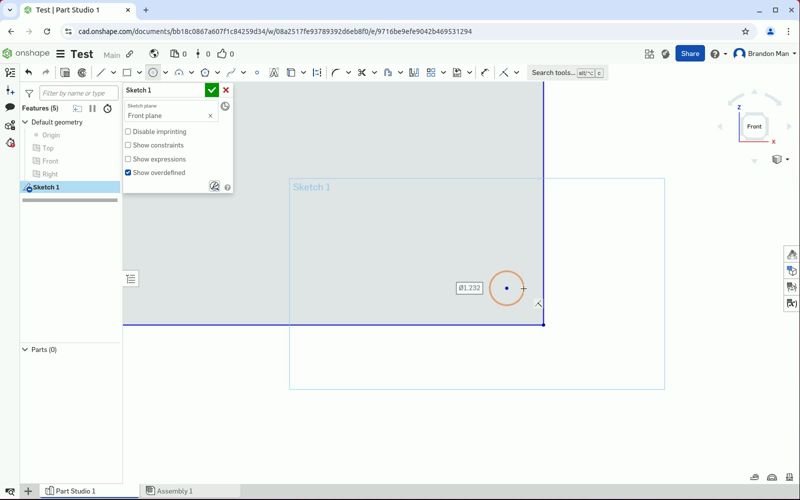
scroll(-6)
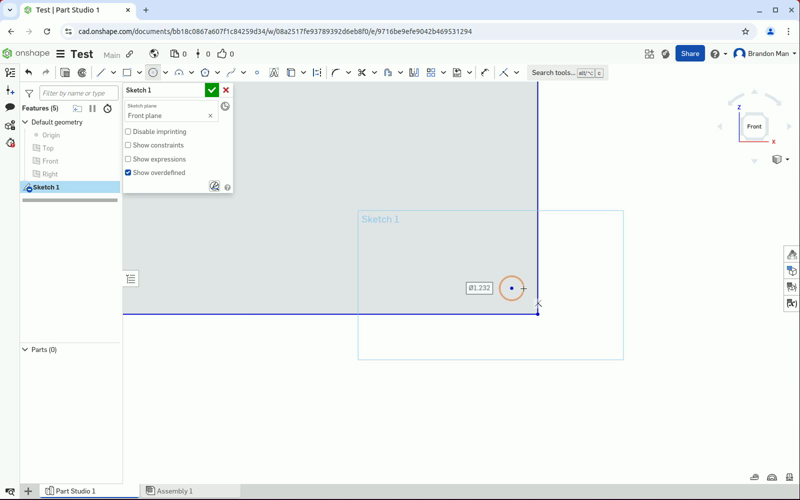
scroll(-6)
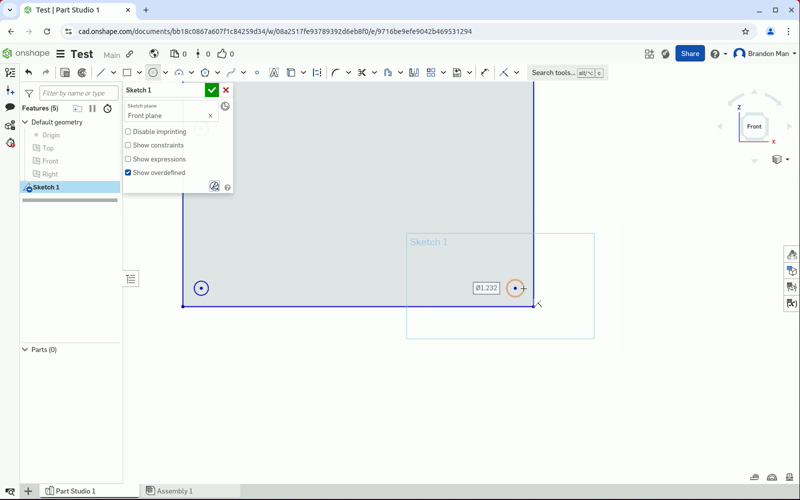
scroll(-6)
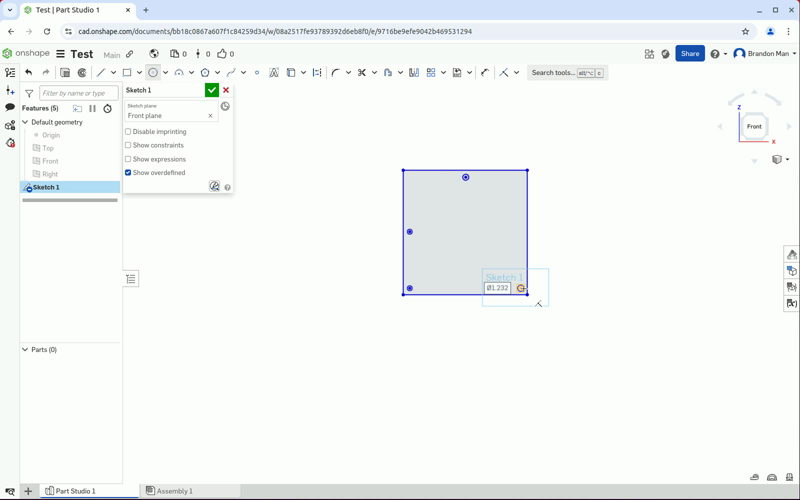
key(esc)
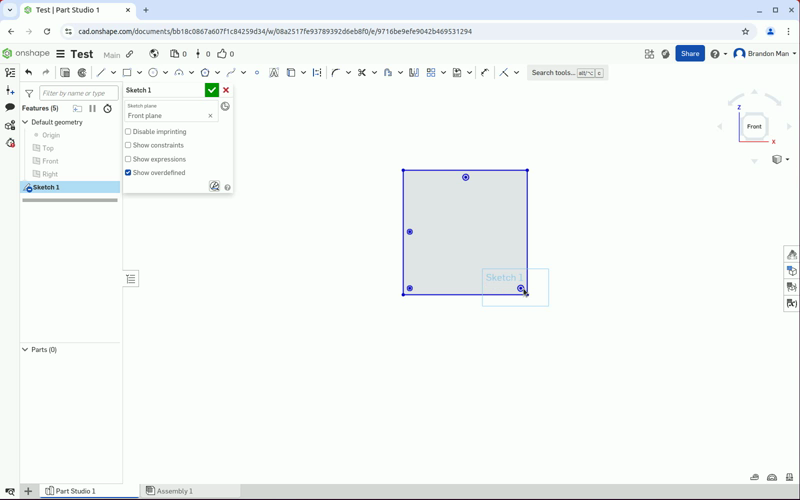
mouse_move(507, 279)
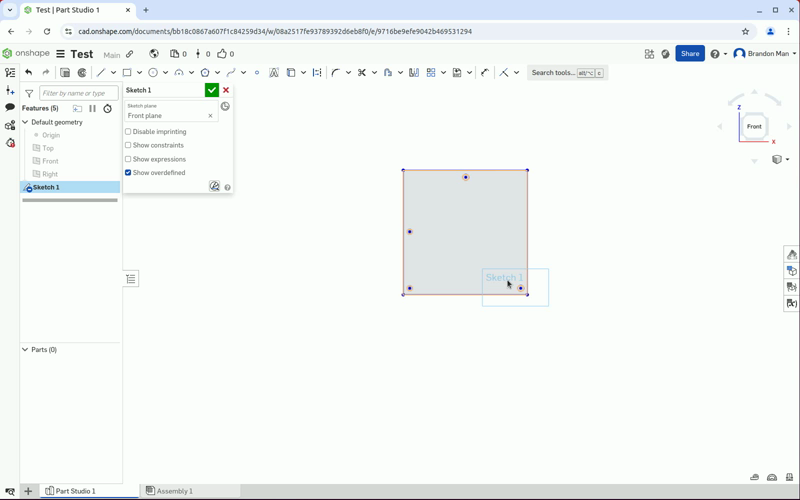
click(507, 279)
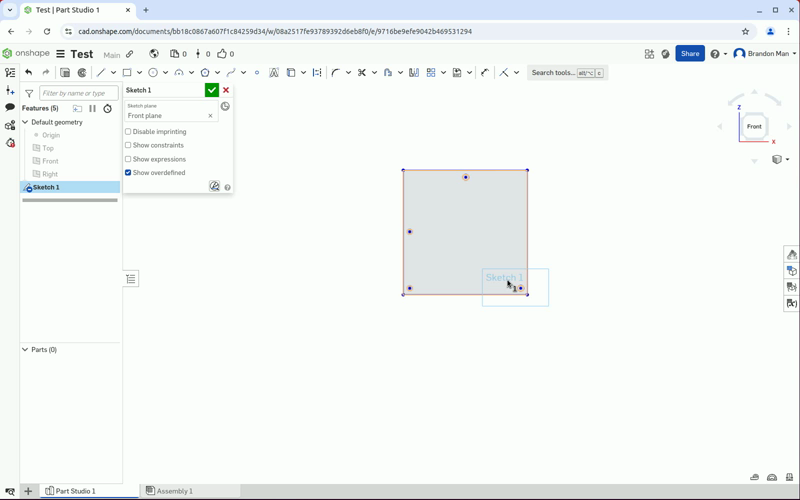
mouse_move(73, 352)
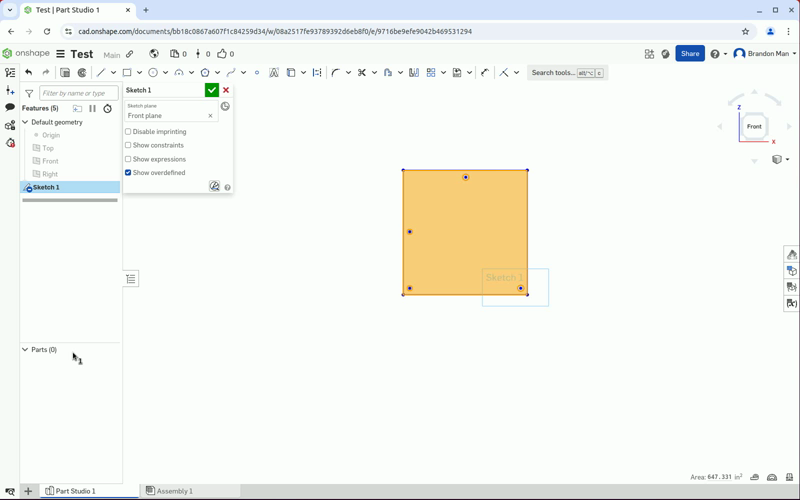
key(shift+y)
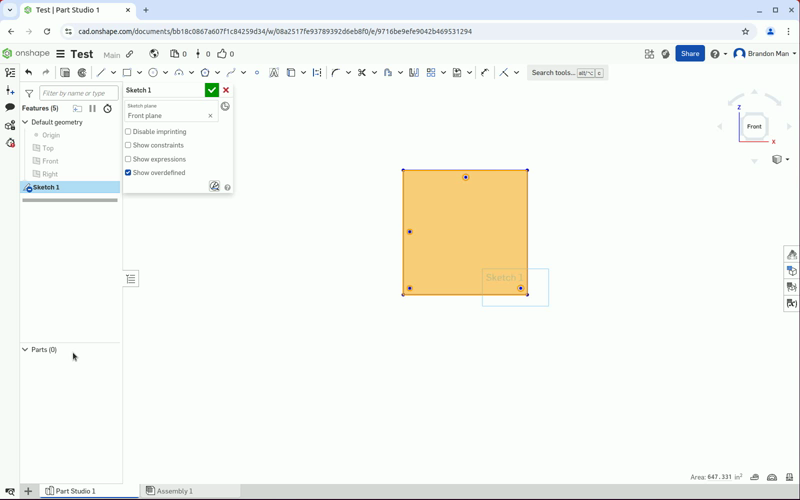
key(shift+e)
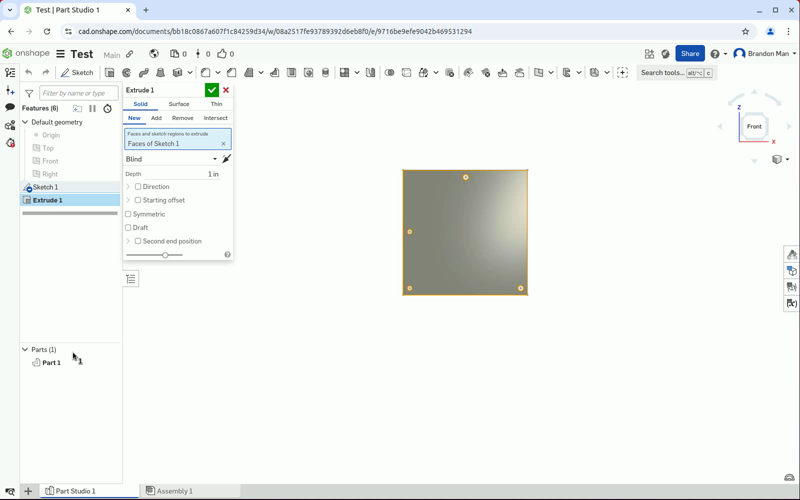
mouse_move(143, 106)
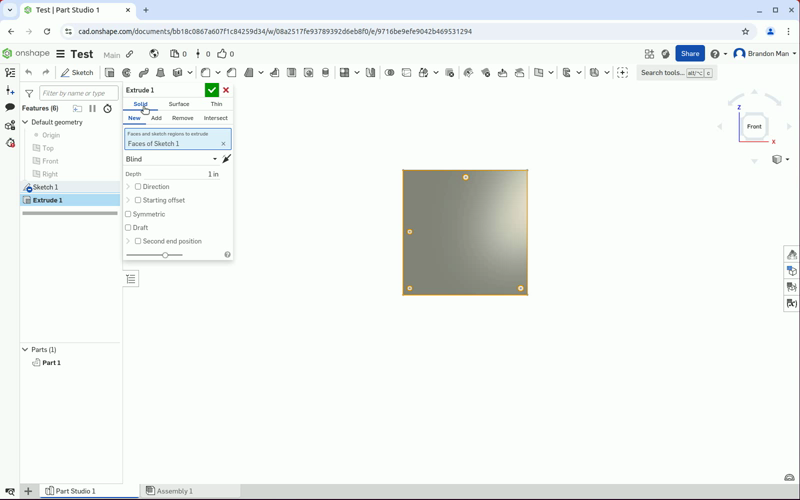
click(143, 106)
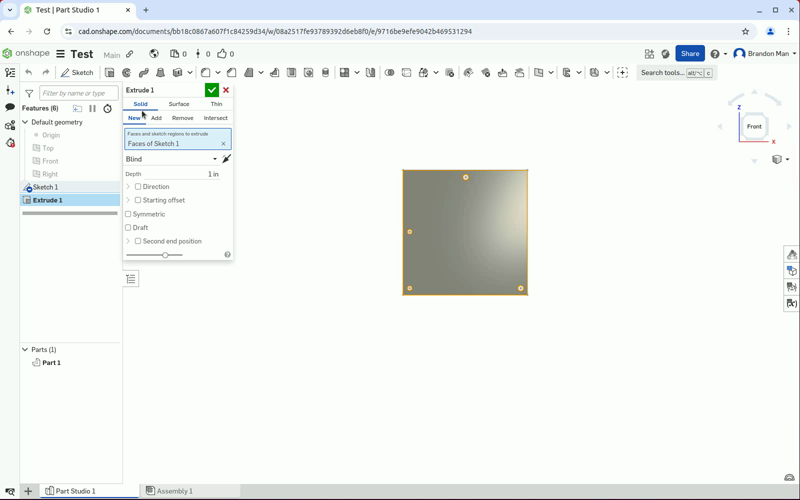
mouse_move(137, 120)
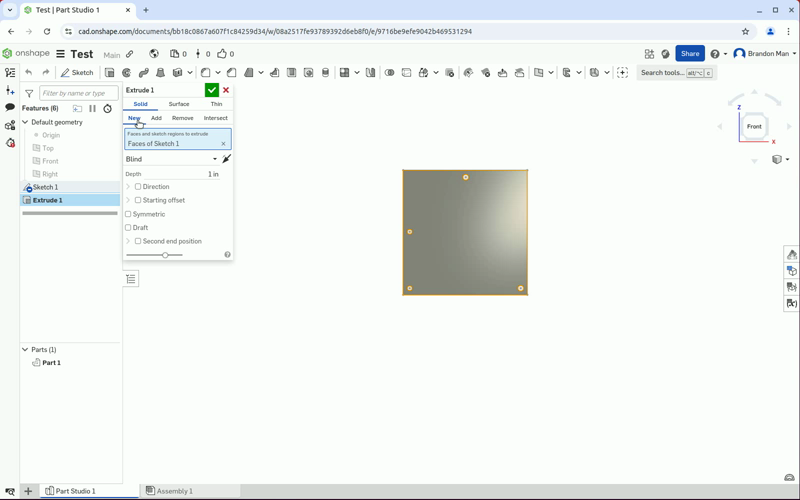
click(137, 120)
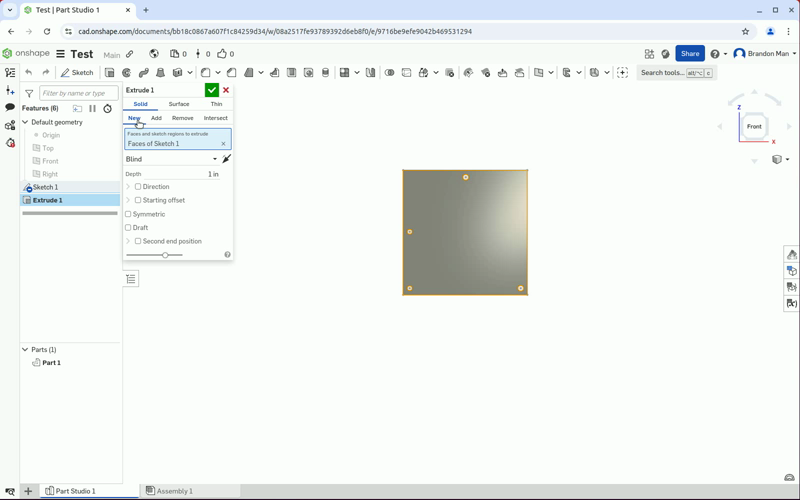
key(tab, 4)
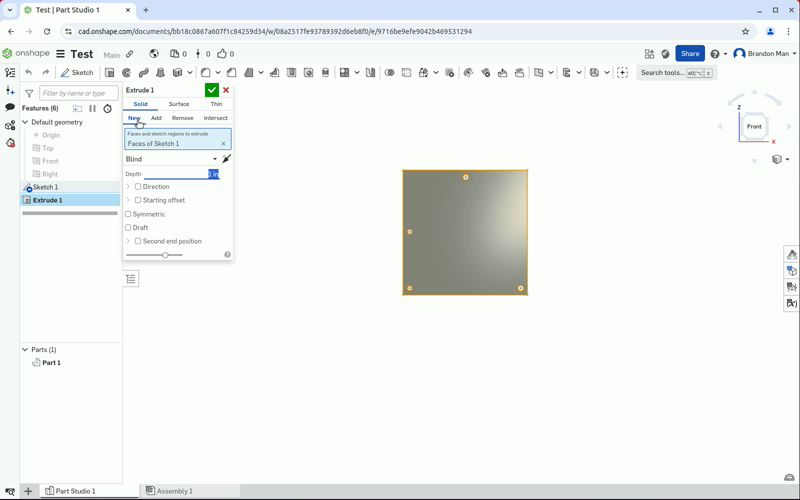
text(1.204)
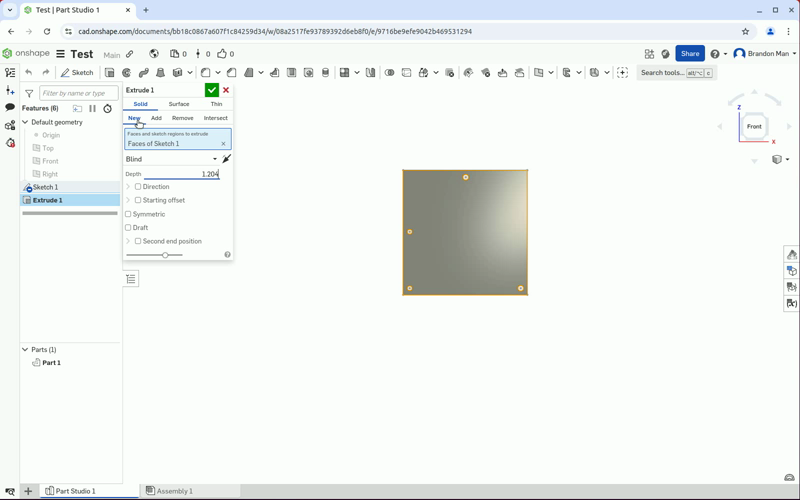
key(enter)
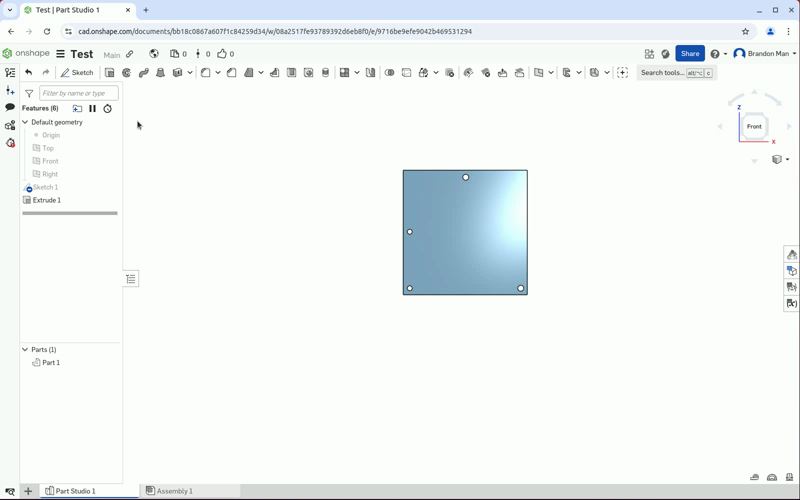
key(shift+h)
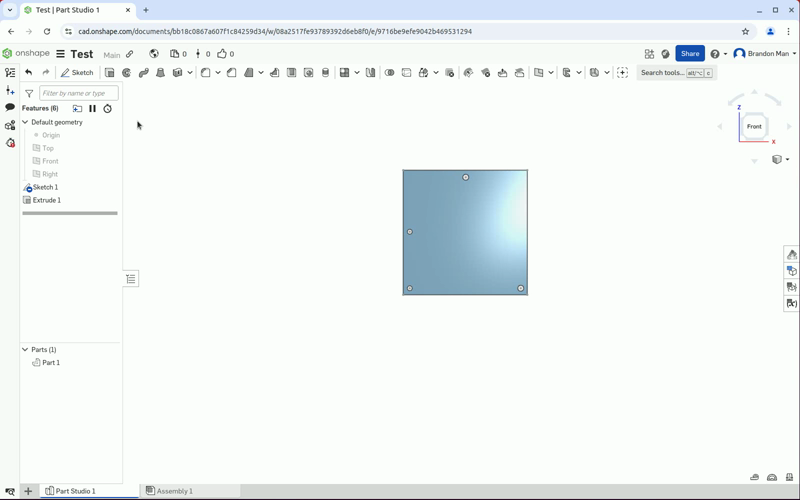
key(shift+h)
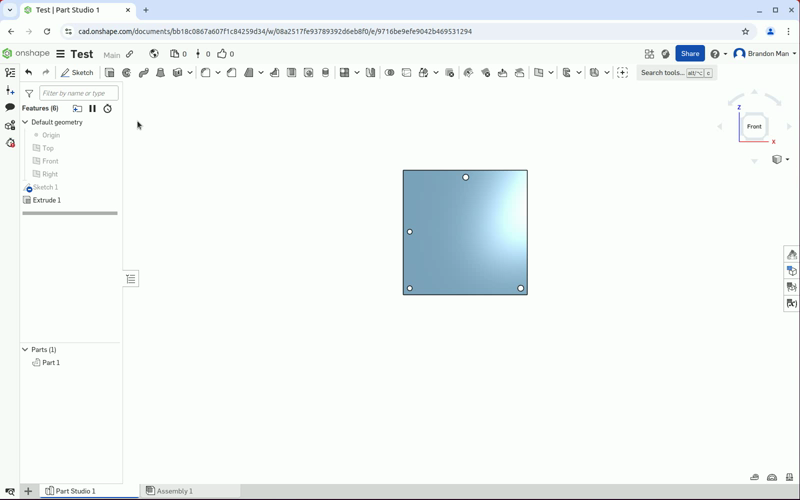
mouse_move(73, 189)
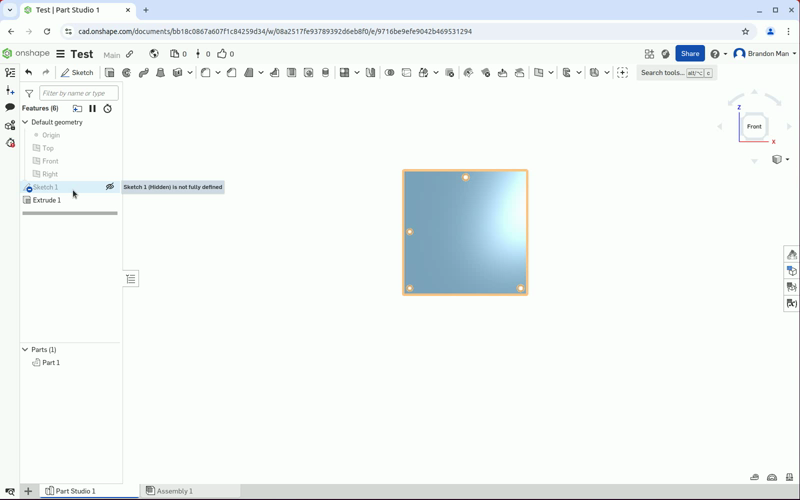
click(73, 189)
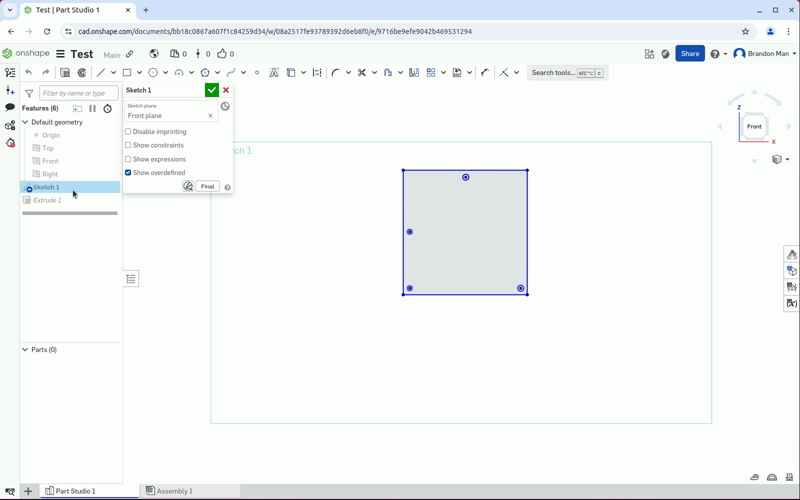
mouse_move(229, 92)
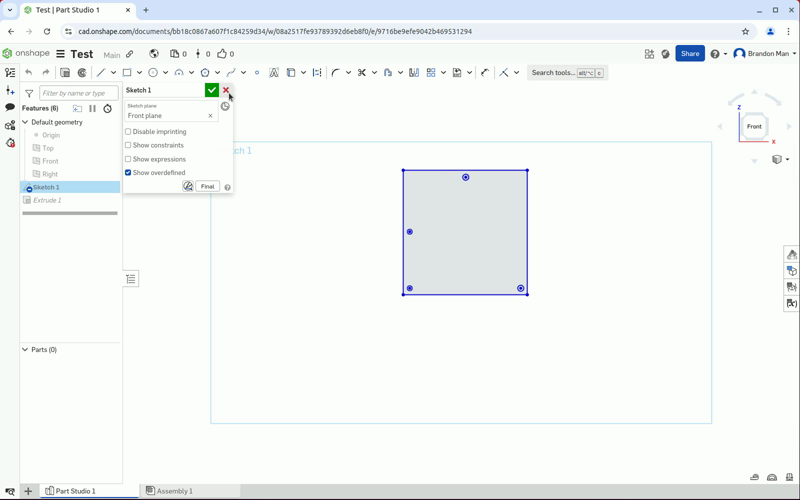
click(229, 92)
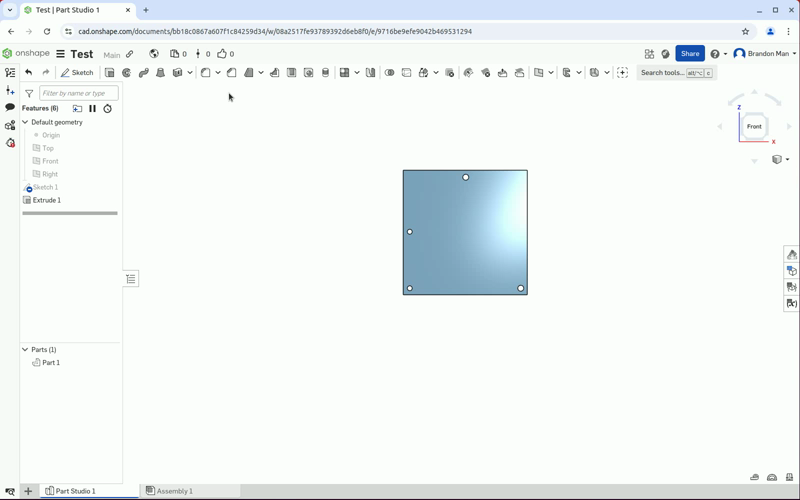
mouse_move(541, 75)
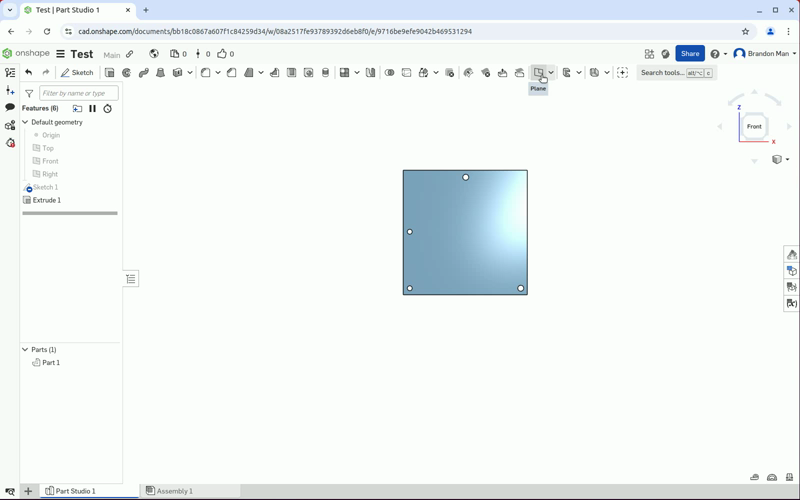
click(541, 75)
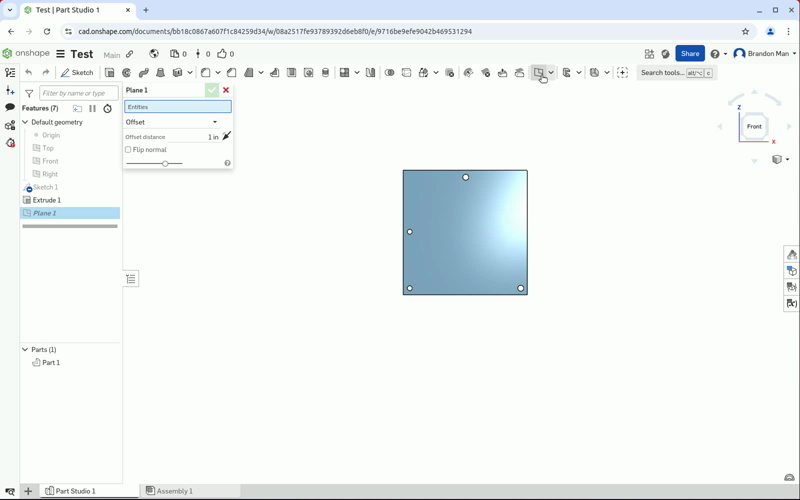
mouse_move(73, 163)
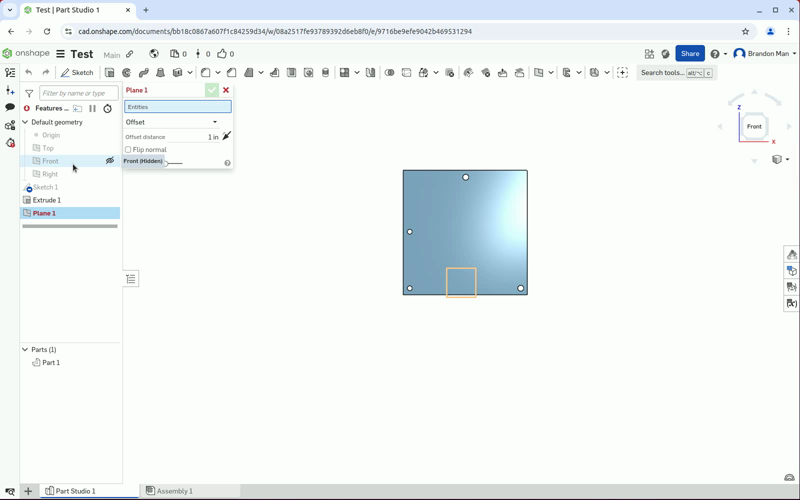
click(73, 163)
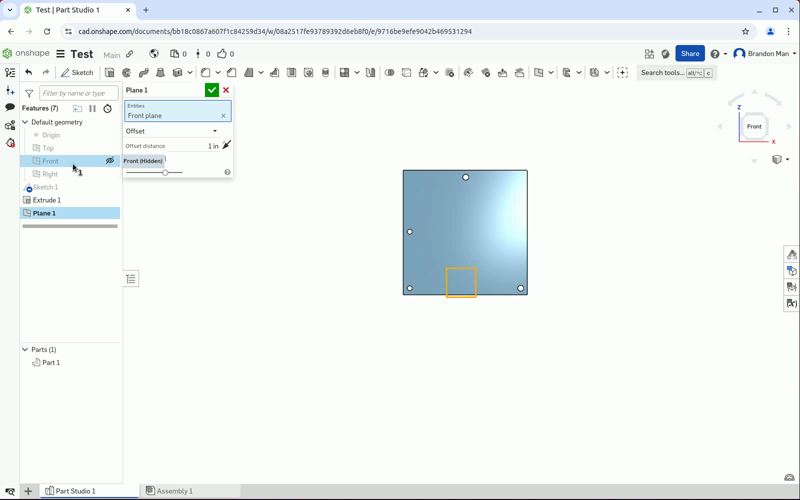
key(tab, 2)
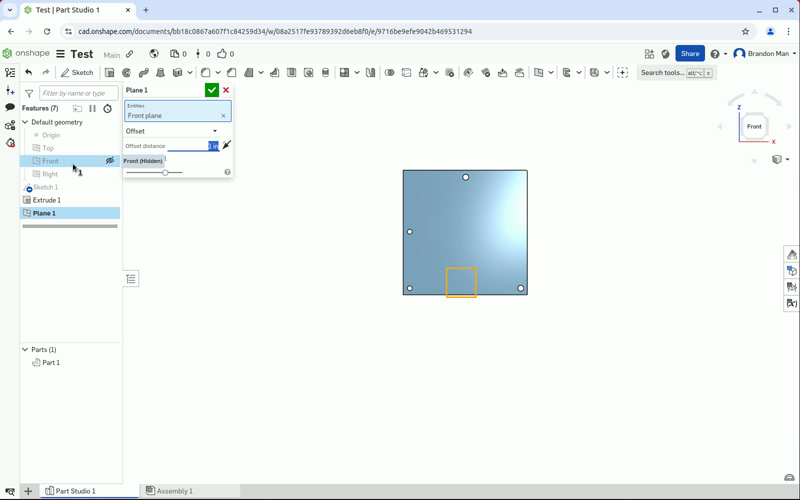
text(1.202)
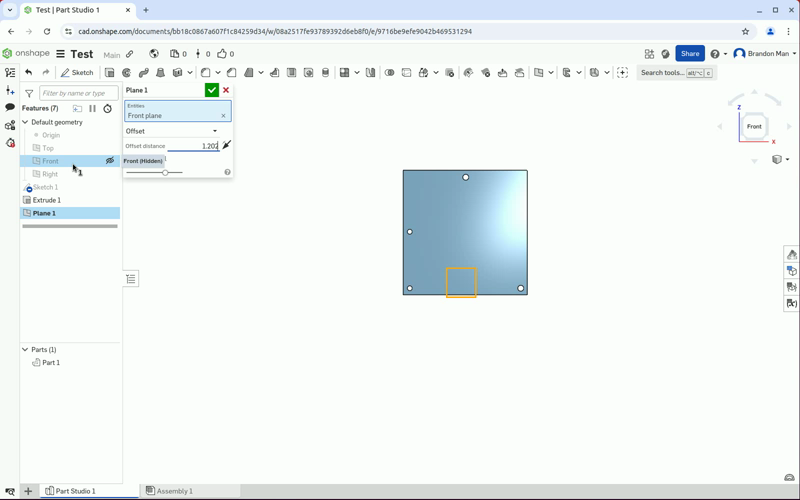
key(enter, 2)
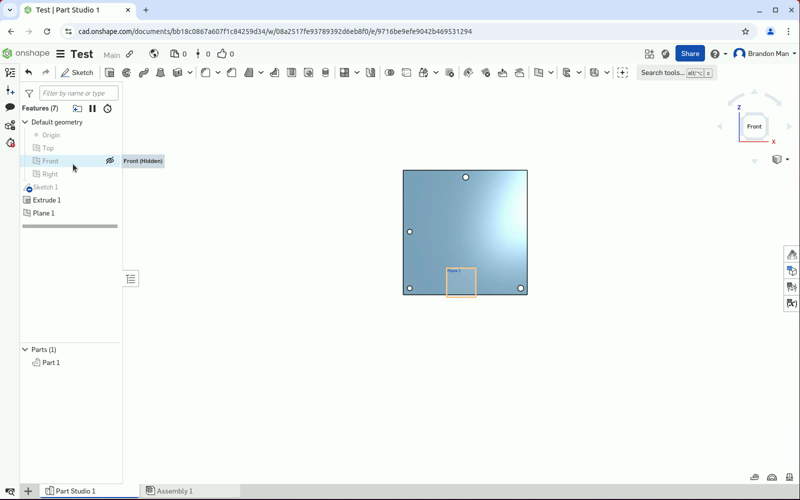
key(shift+s)
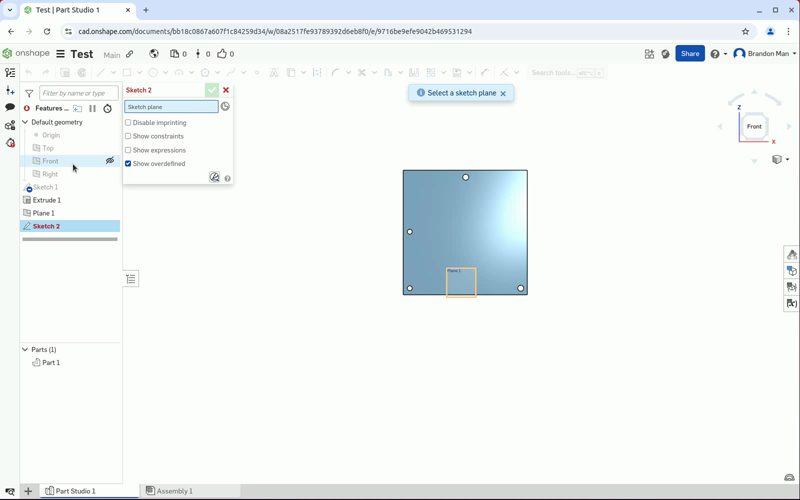
mouse_move(73, 215)
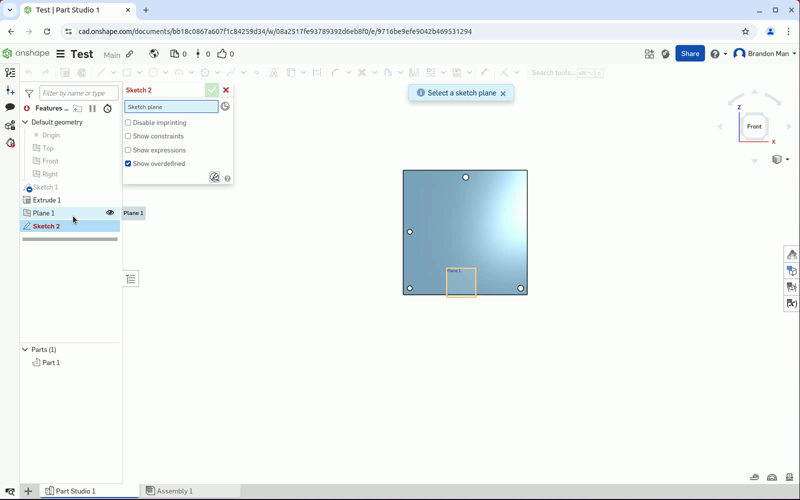
click(73, 215)
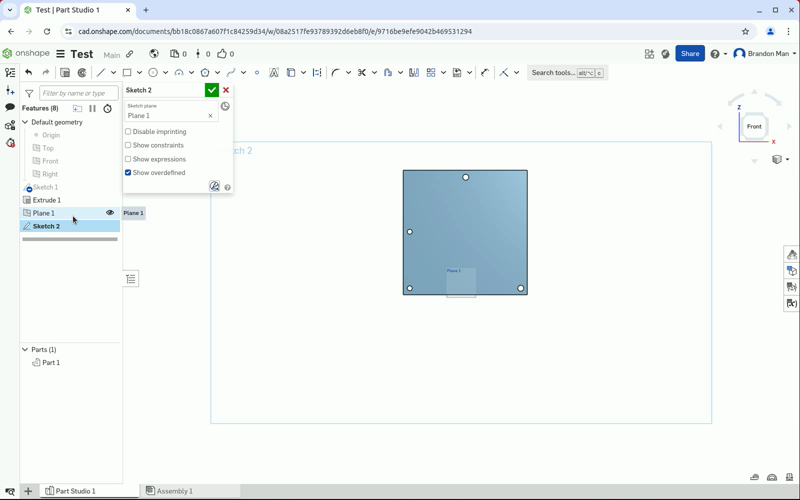
mouse_move(73, 352)
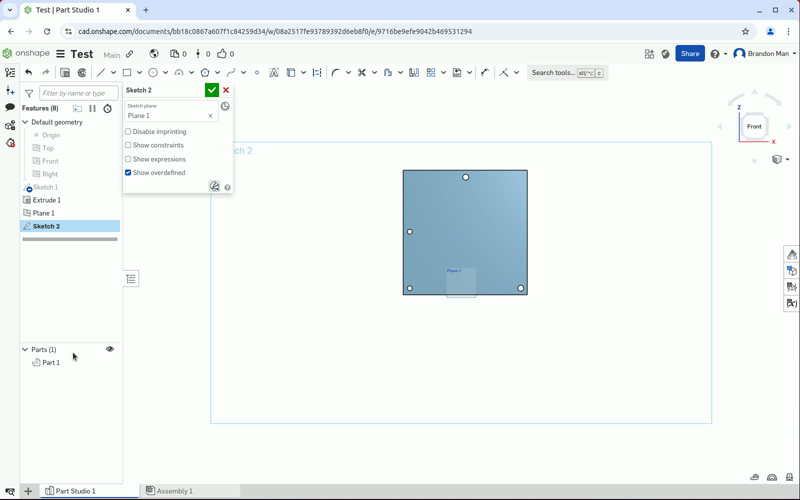
key(y)
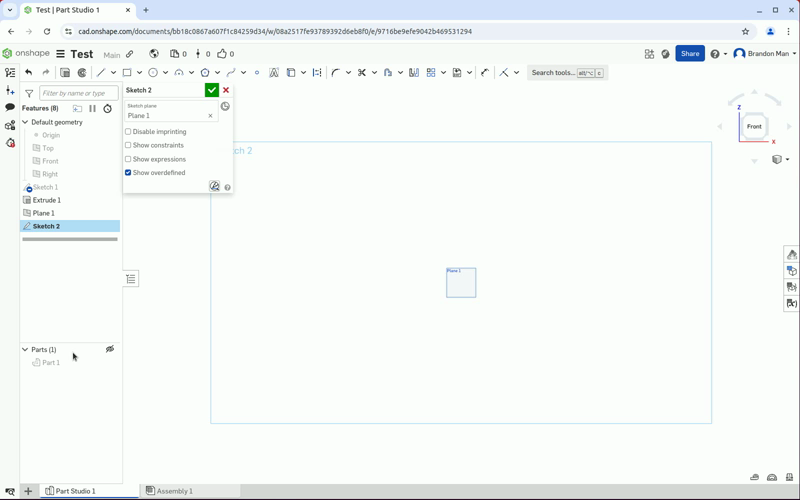
key(c)
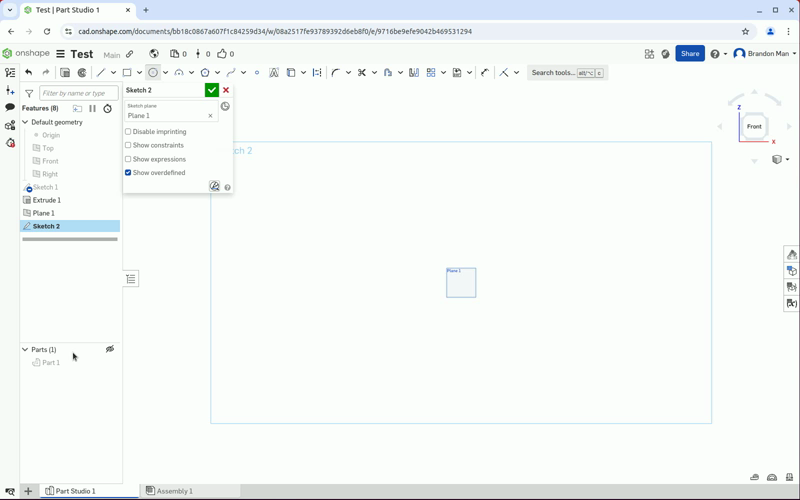
key_down(shift)
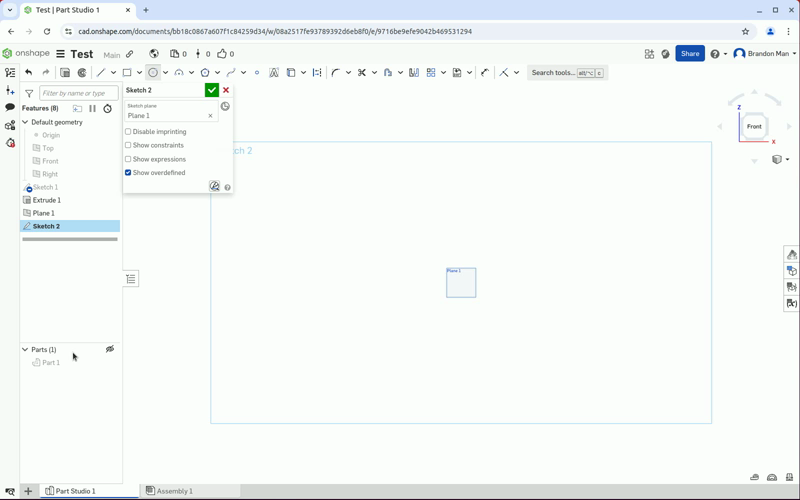
mouse_move(413, 179)
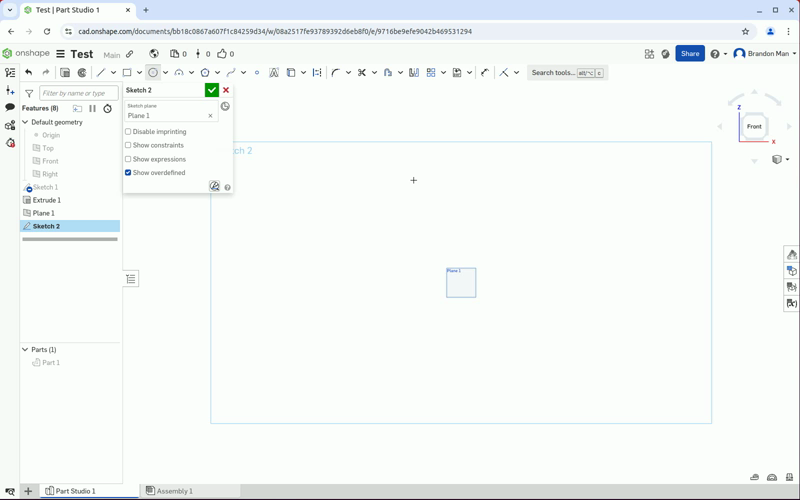
click(413, 179)
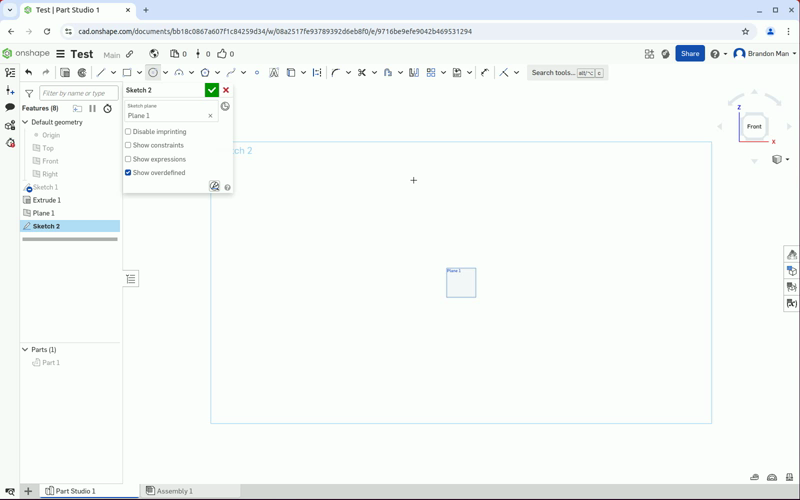
key_up(shift)
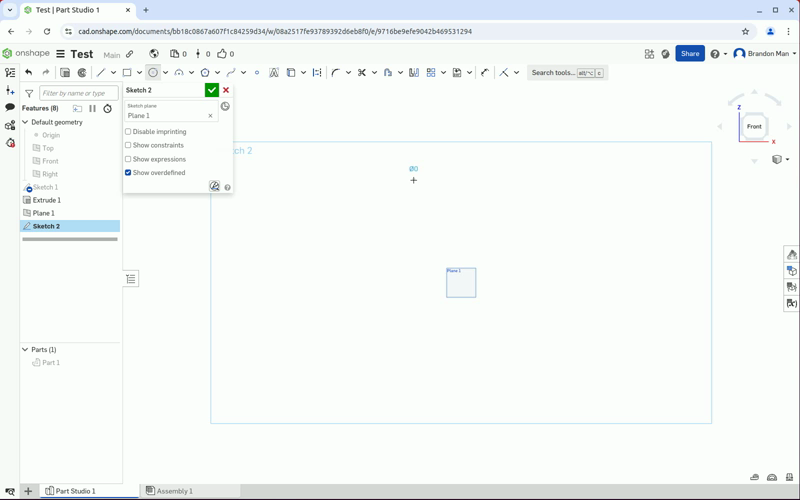
mouse_move(418, 179)
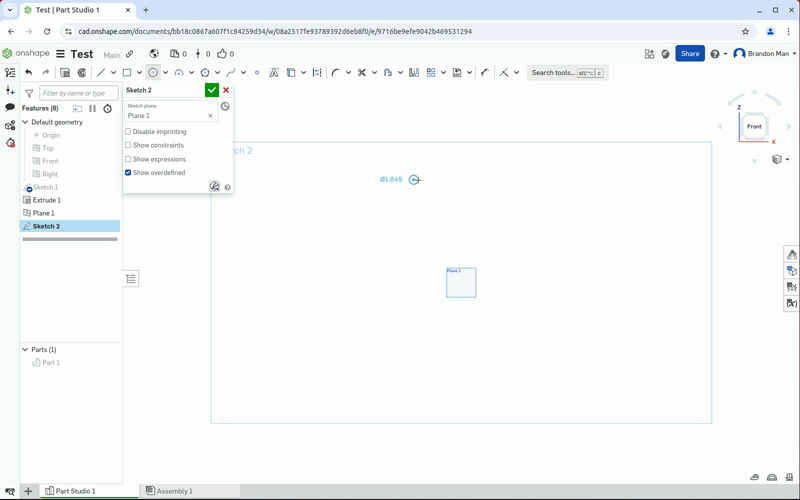
click(418, 179)
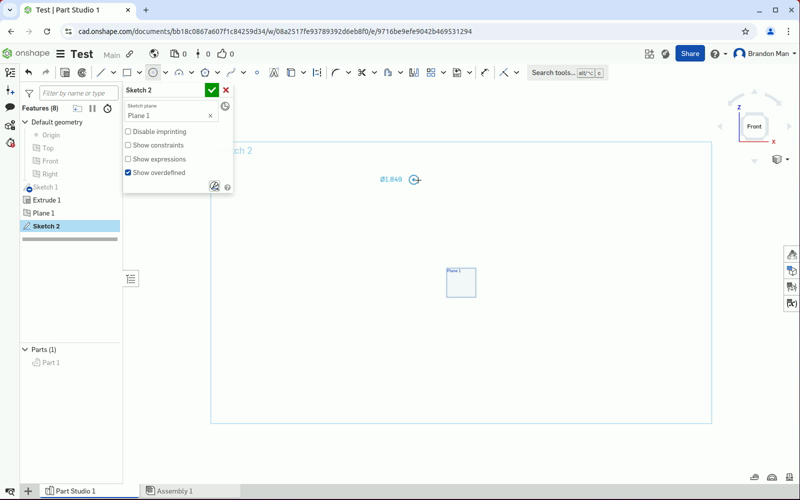
key(esc)
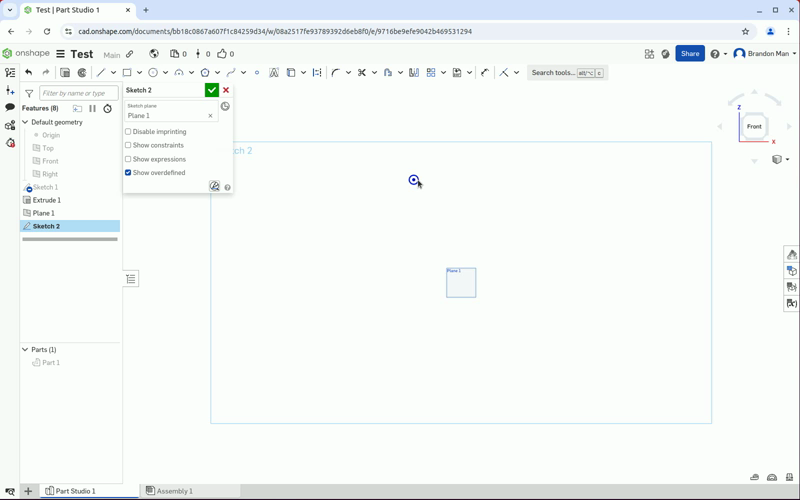
mouse_move(413, 180)
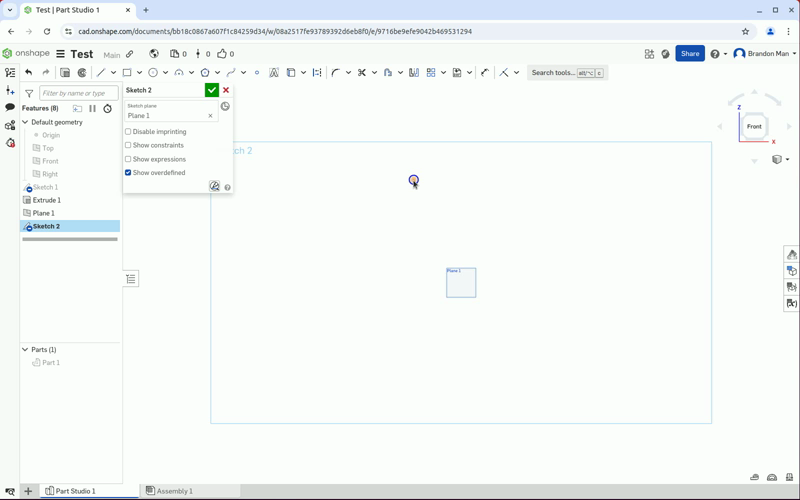
scroll(6)
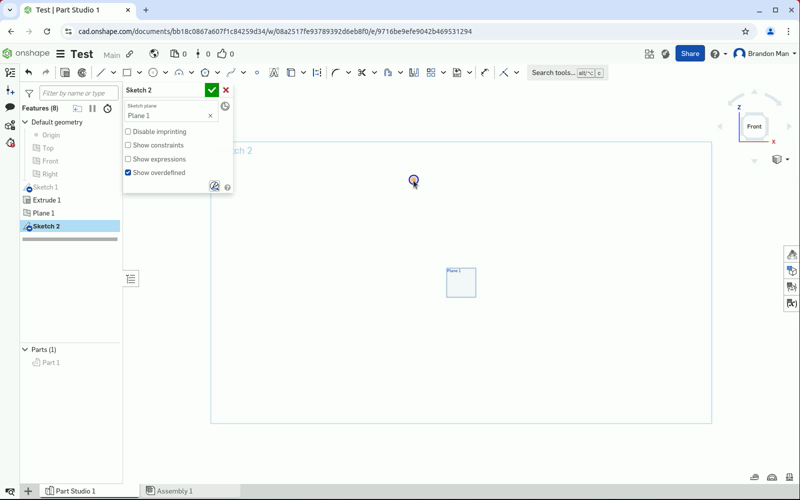
scroll(6)
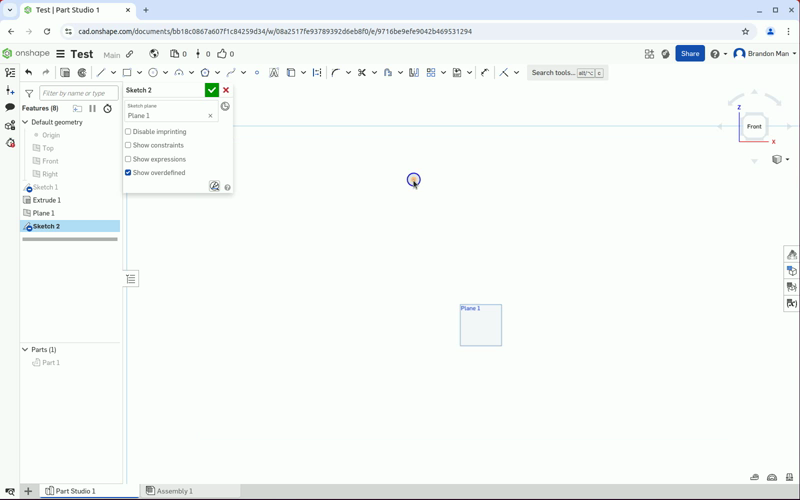
scroll(6)
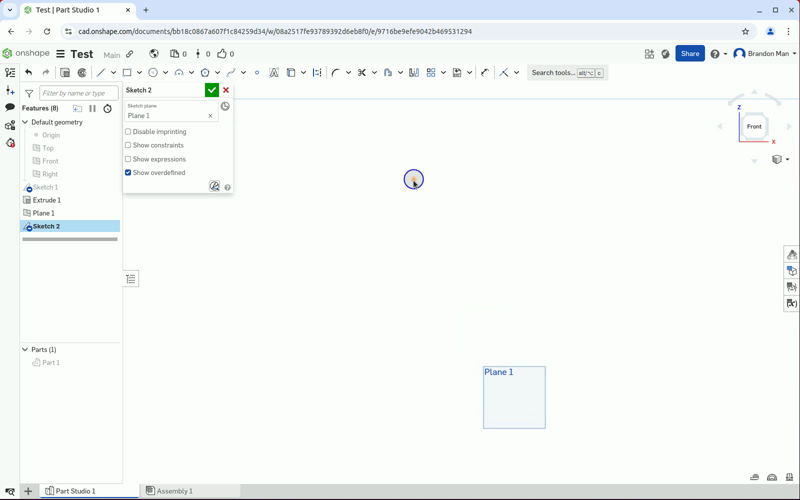
scroll(6)
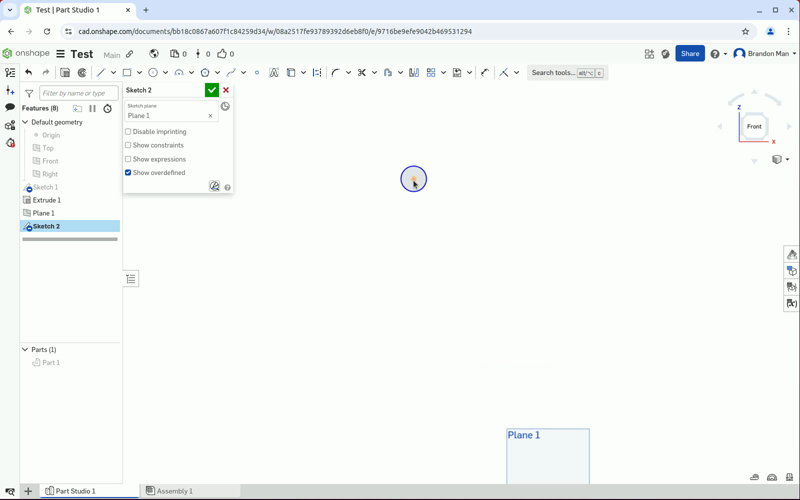
scroll(6)
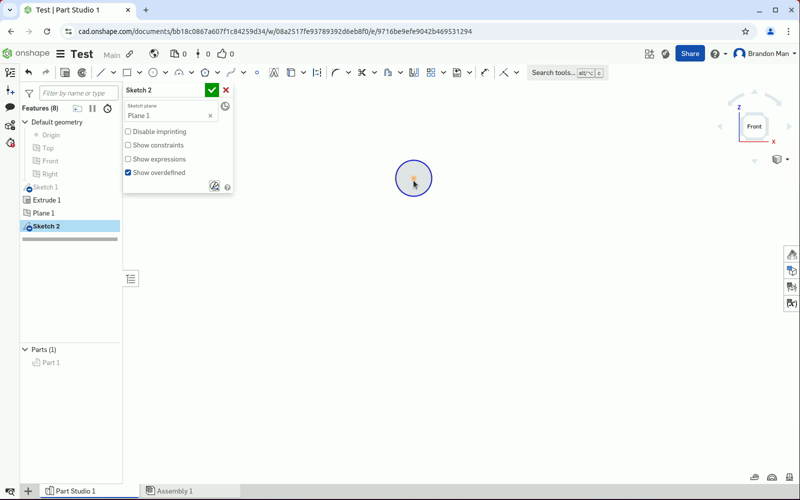
scroll(6)
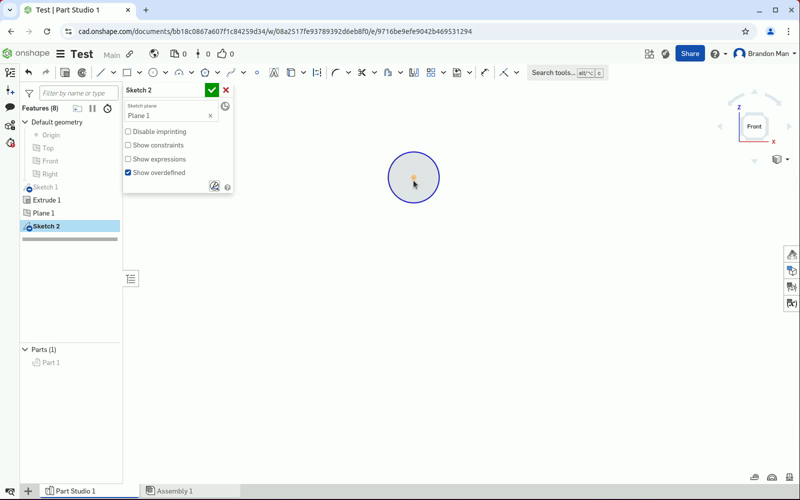
scroll(6)
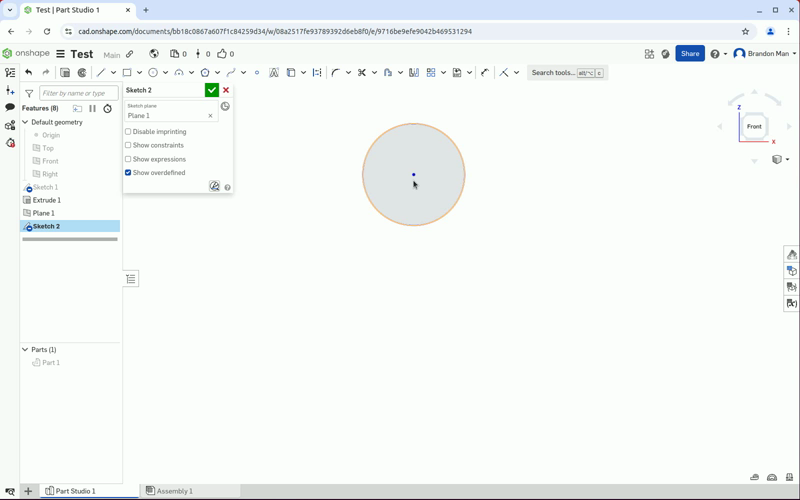
click(413, 180)
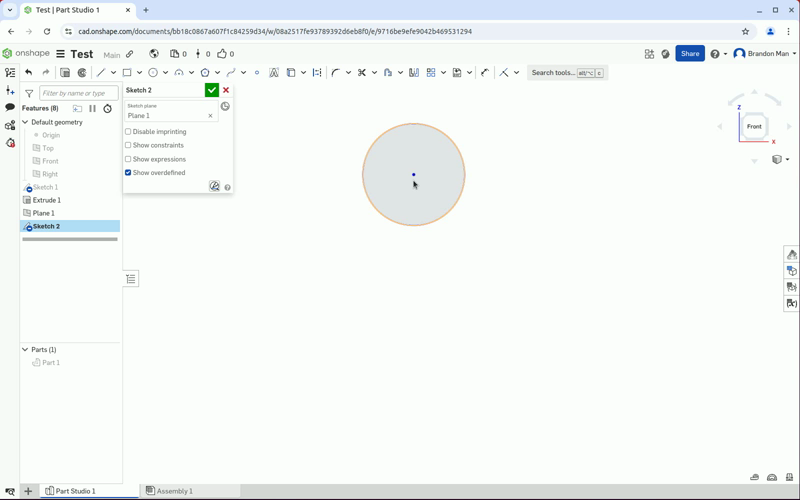
scroll(-6)
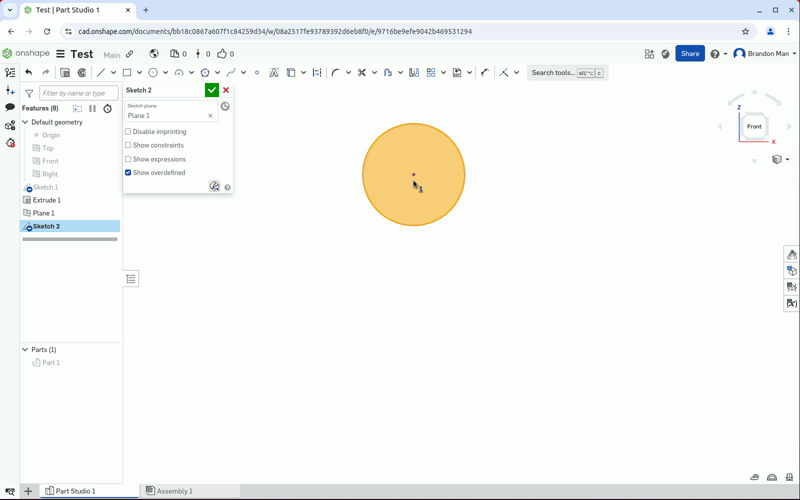
scroll(-6)
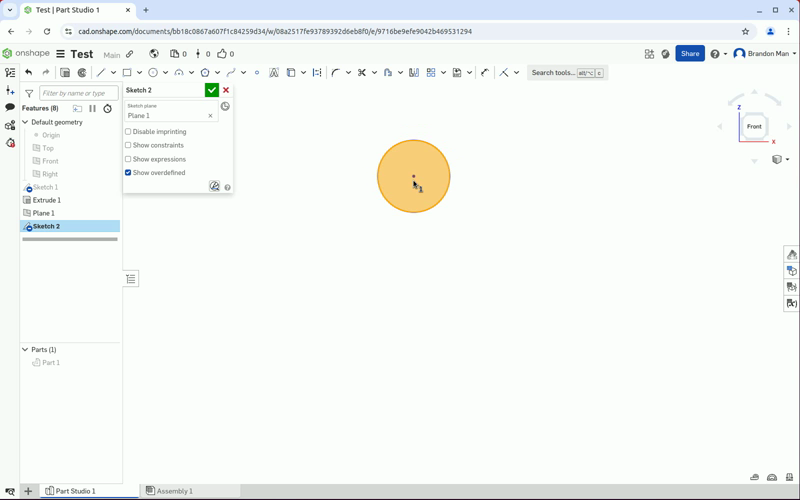
scroll(-6)
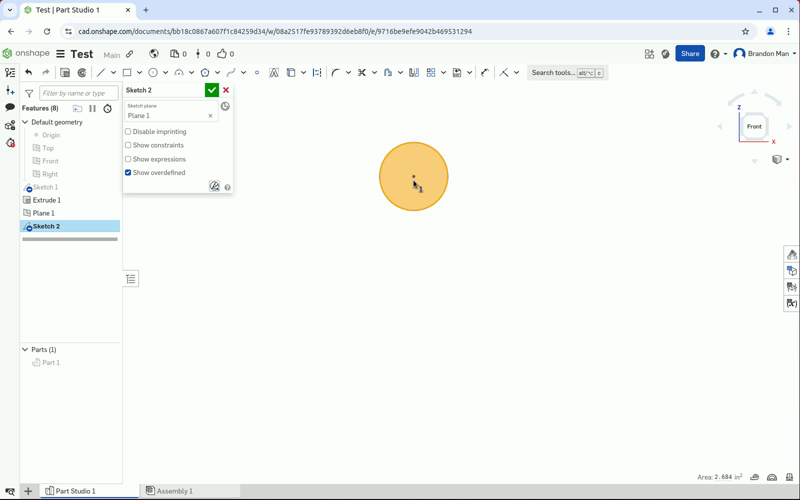
scroll(-6)
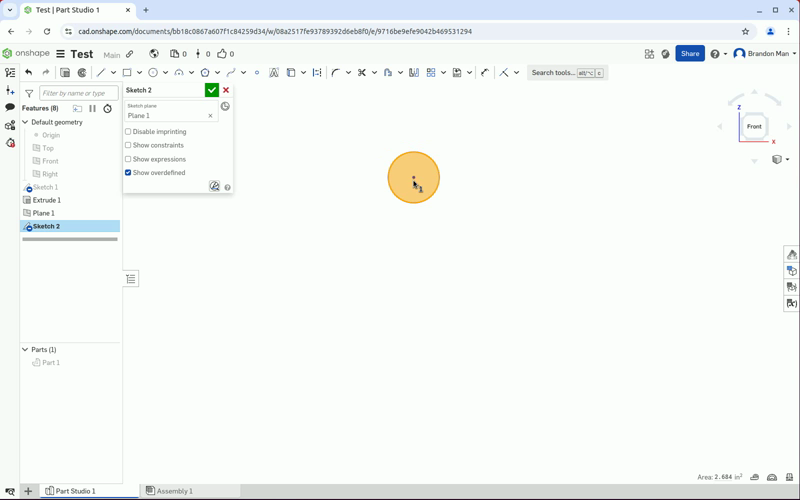
scroll(-6)
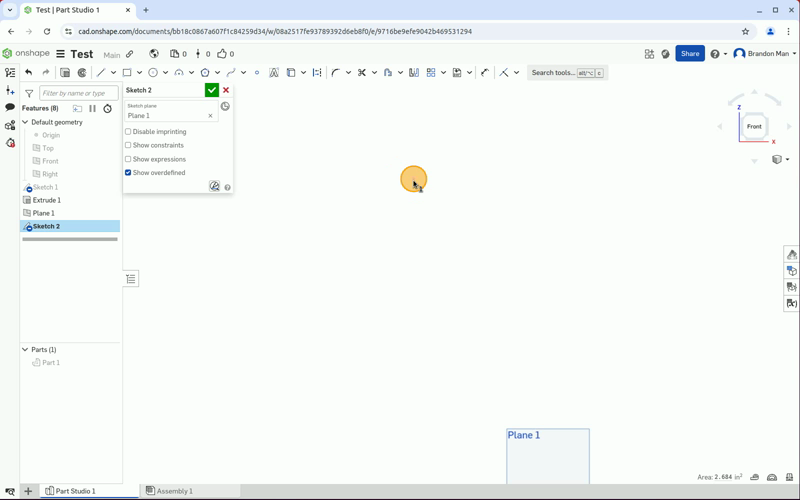
scroll(-6)
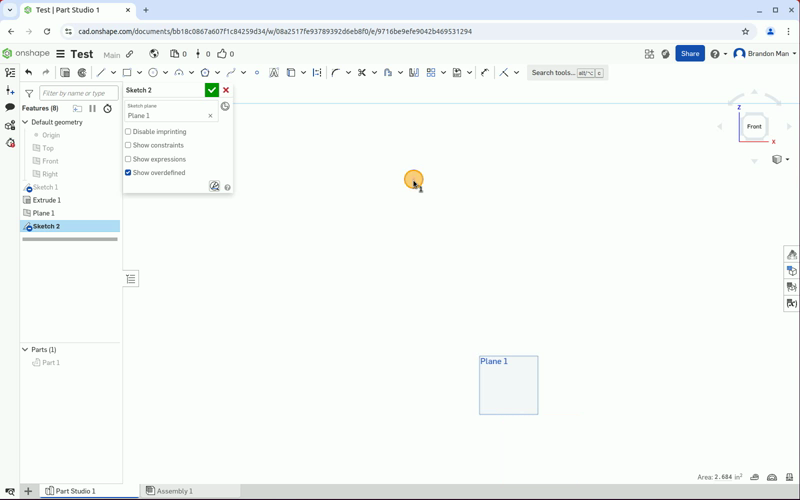
scroll(-6)
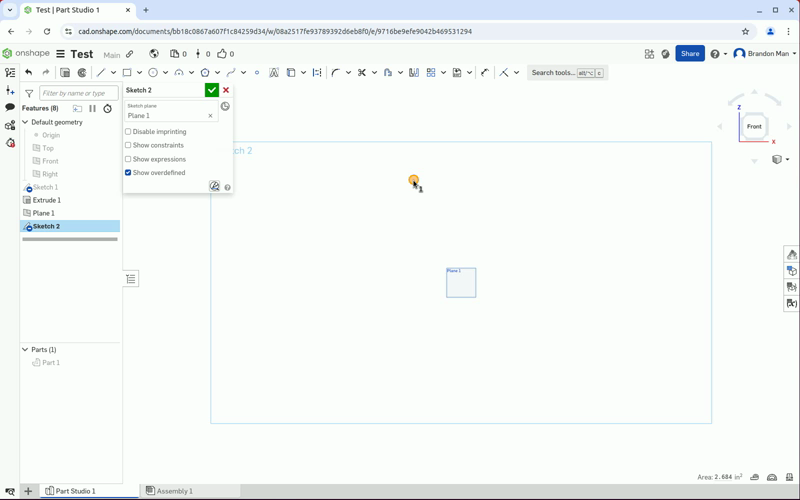
mouse_move(73, 352)
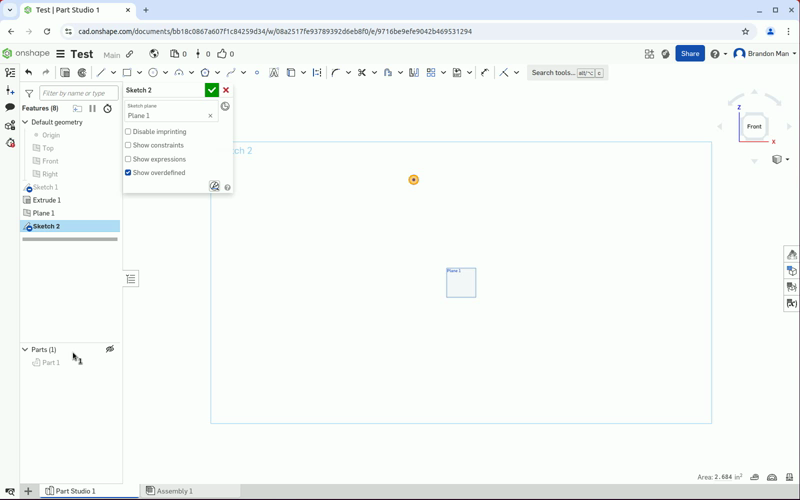
key(shift+y)
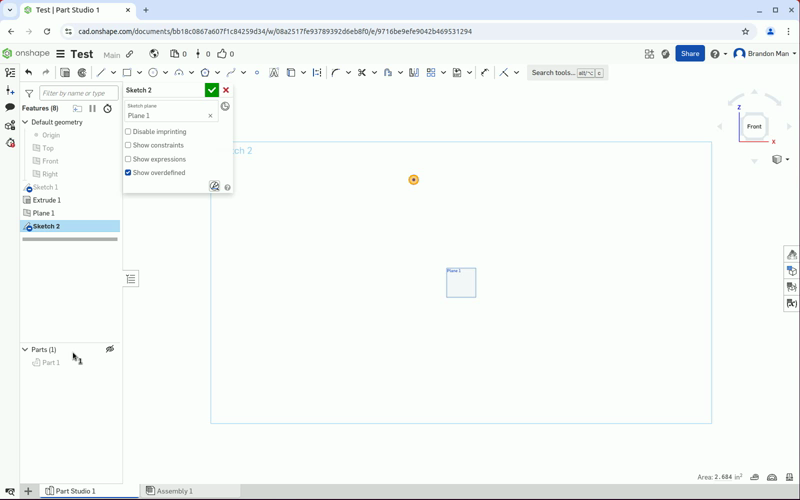
key(shift+e)
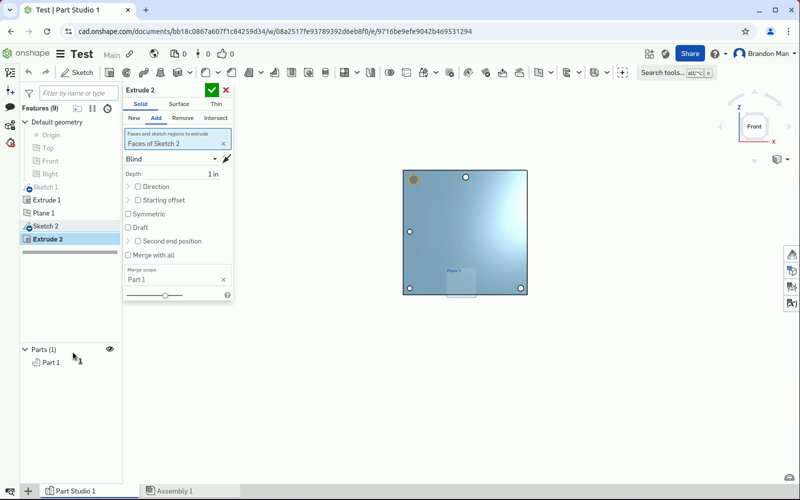
mouse_move(143, 106)
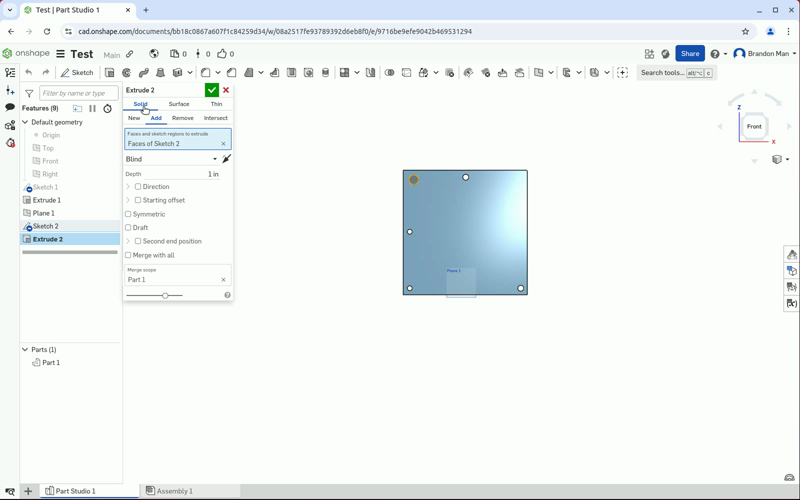
click(143, 106)
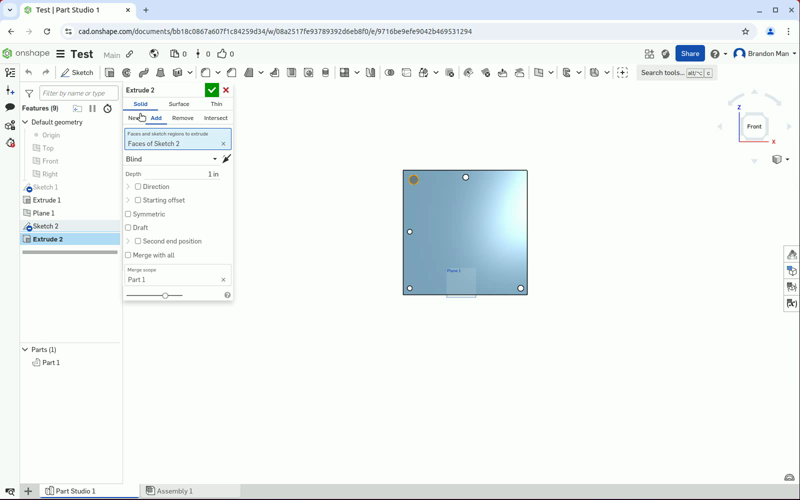
mouse_move(137, 120)
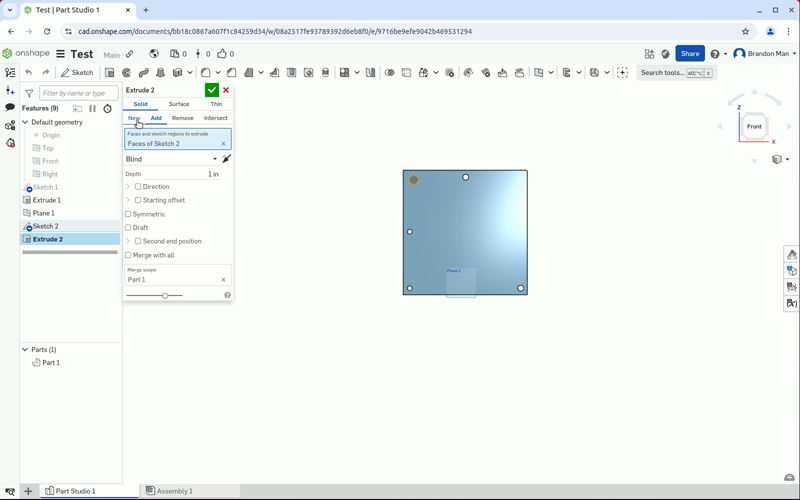
click(137, 120)
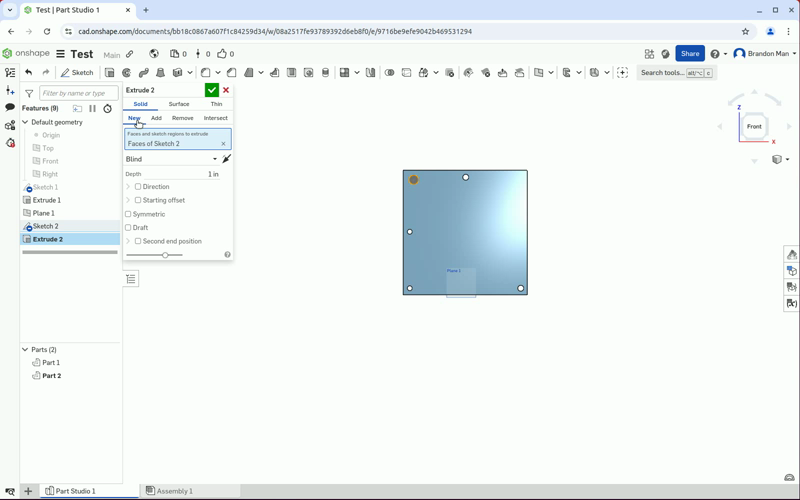
key(tab, 4)
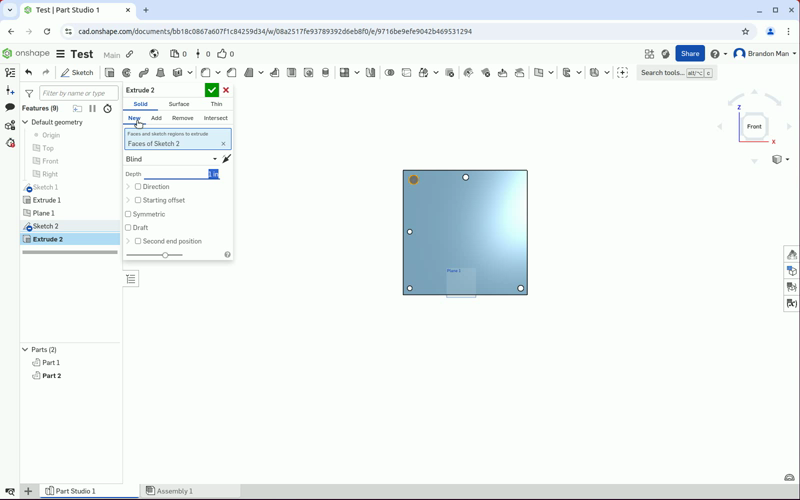
text(2.889)
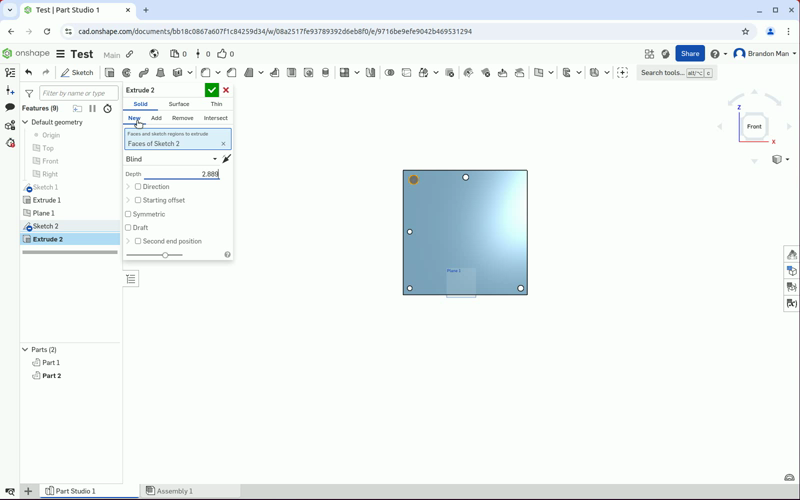
key(enter)
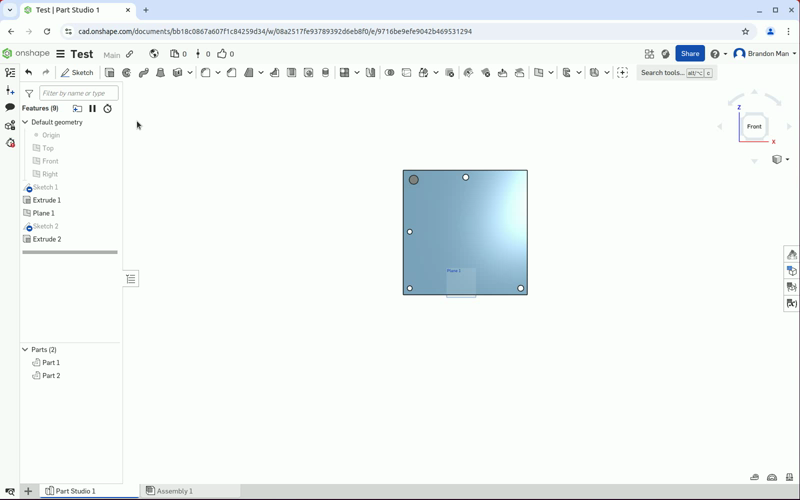
key(shift+h)
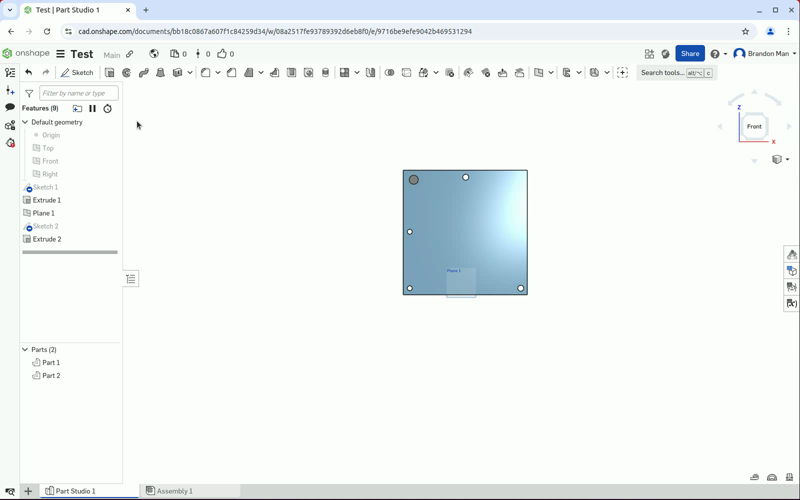
key(shift+h)
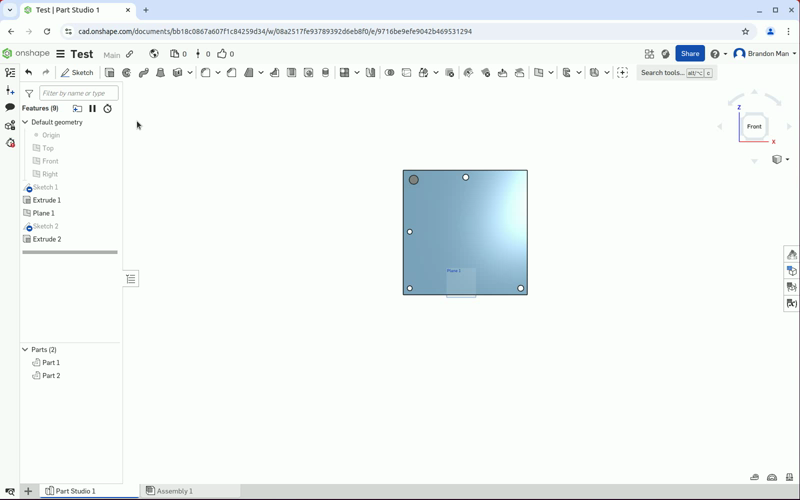
mouse_move(73, 189)
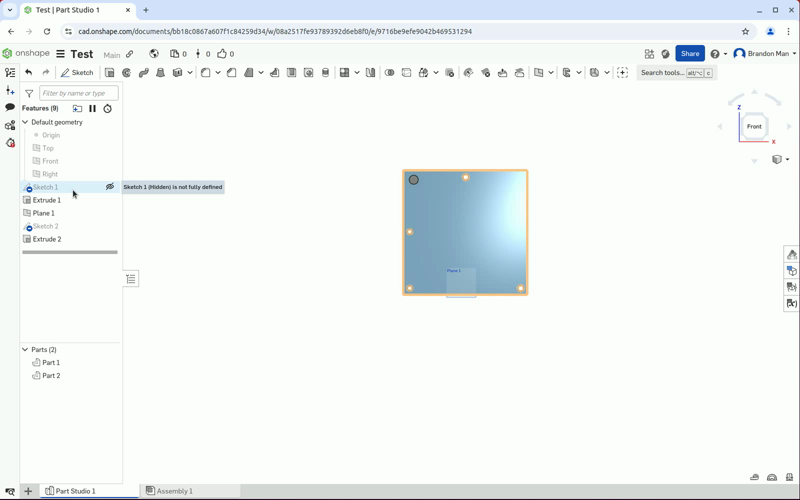
click(73, 189)
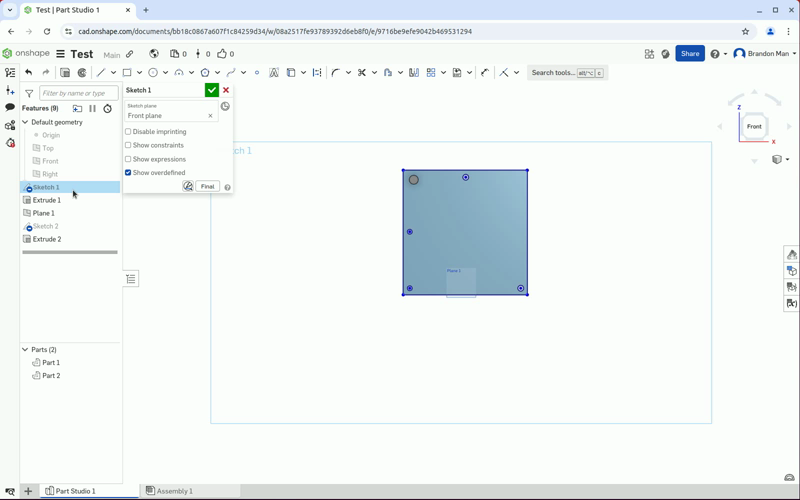
mouse_move(229, 92)
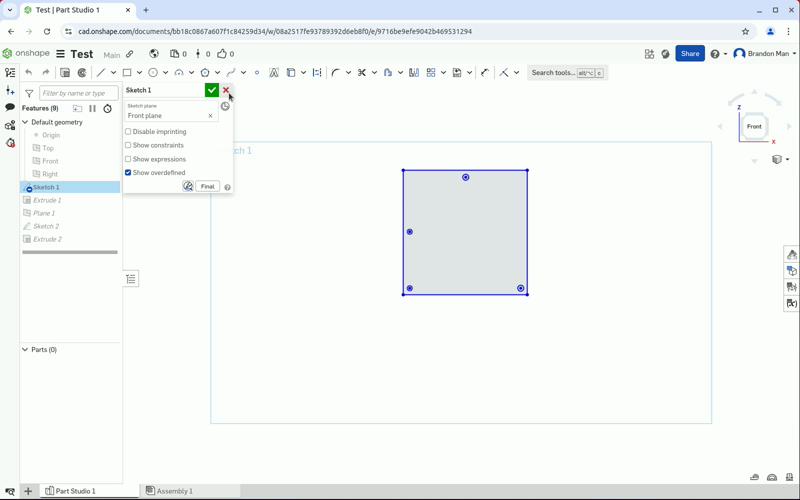
click(229, 92)
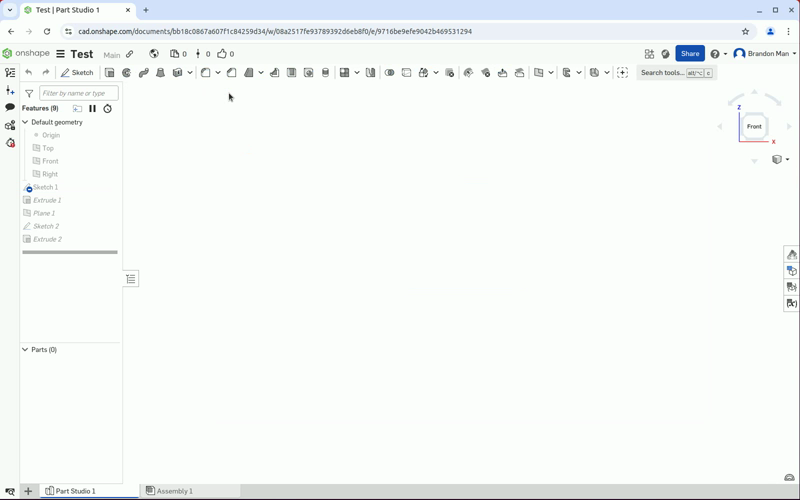
key(shift+s)
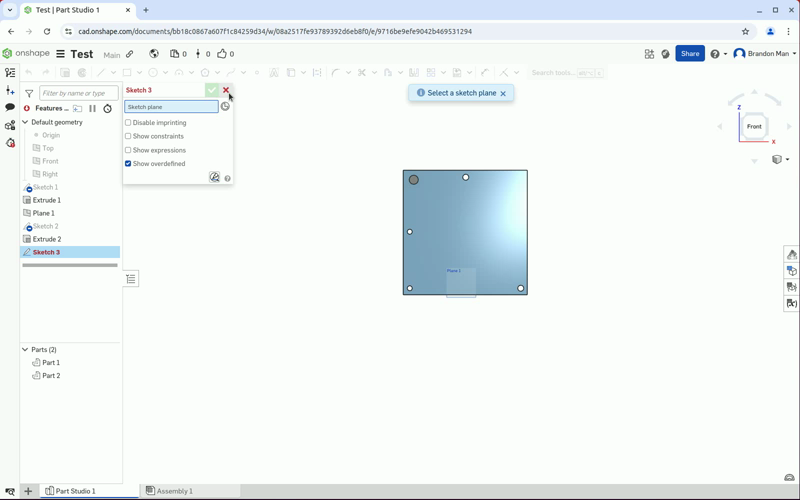
mouse_move(73, 215)
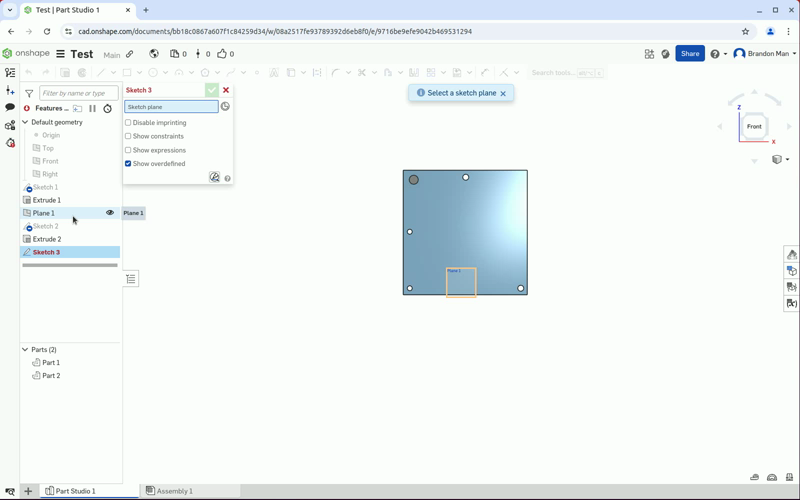
click(73, 215)
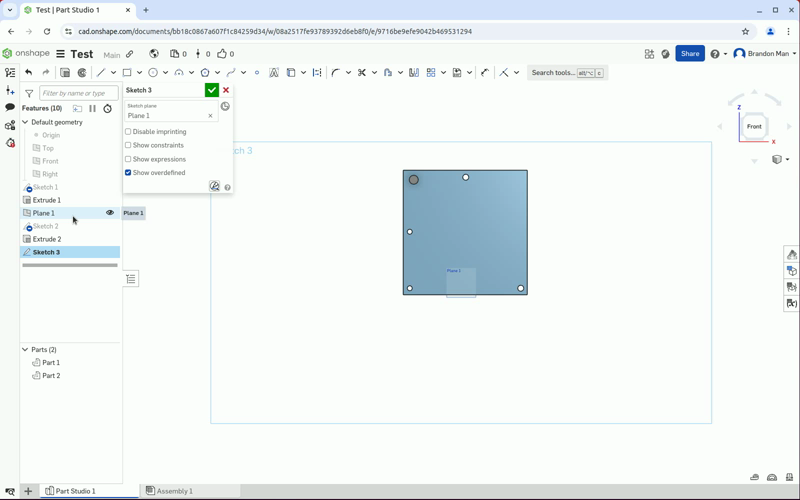
mouse_move(73, 352)
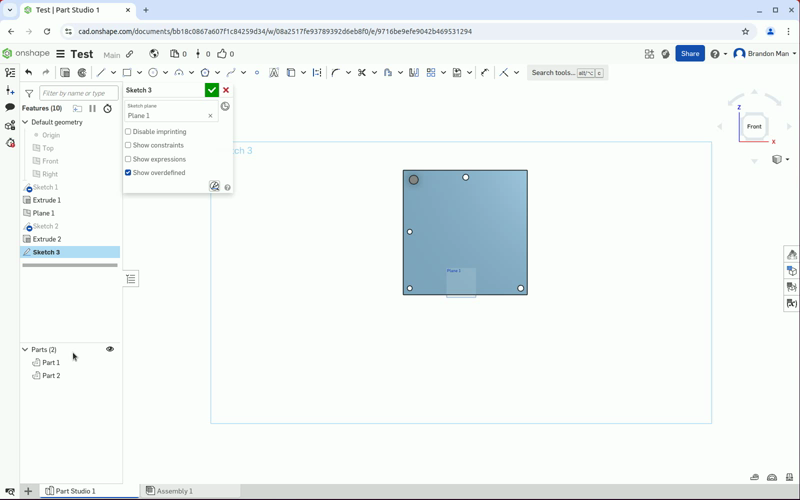
key(y)
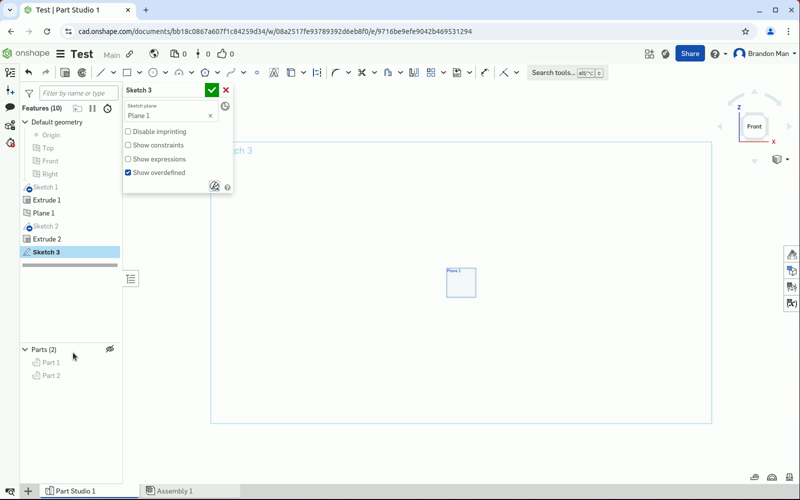
key(c)
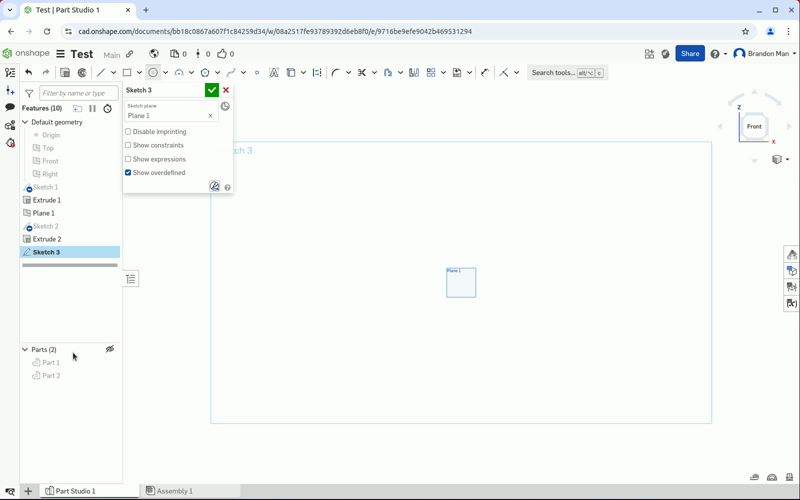
key_down(shift)
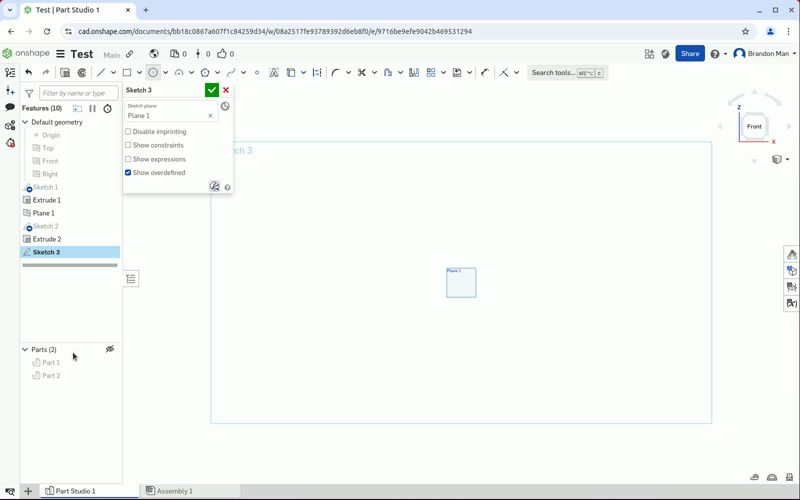
mouse_move(450, 179)
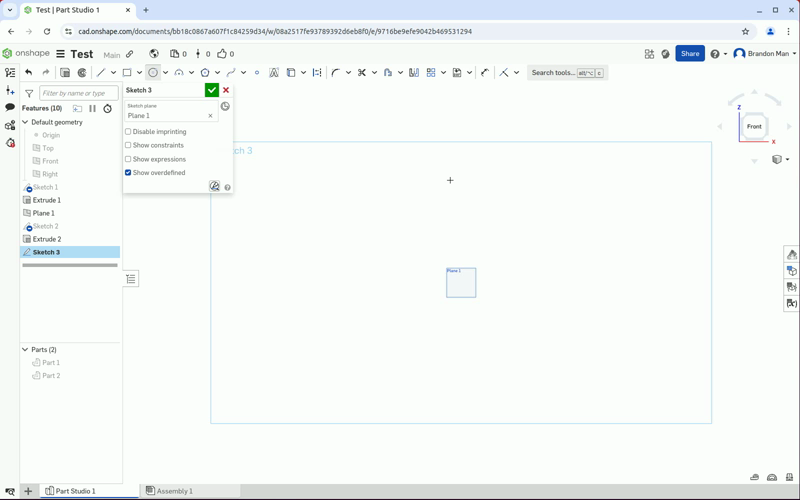
click(450, 179)
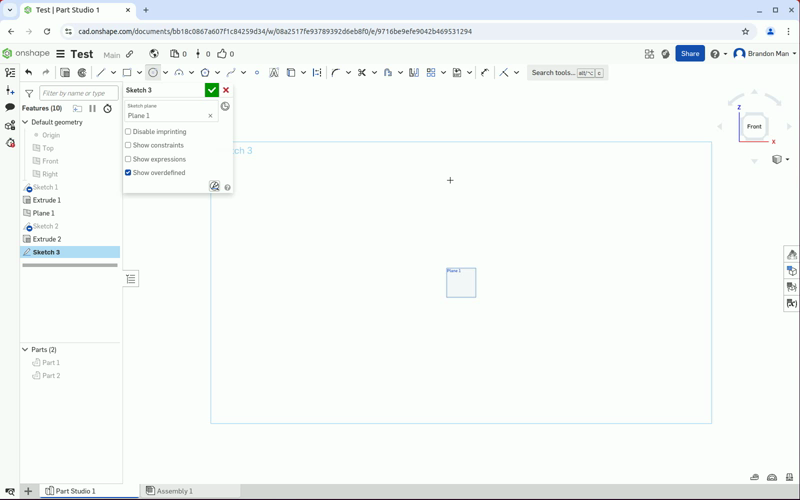
key_up(shift)
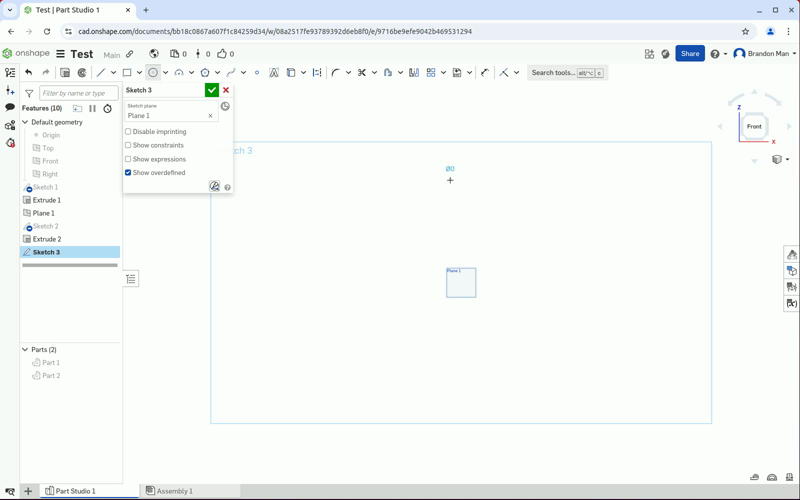
mouse_move(454, 179)
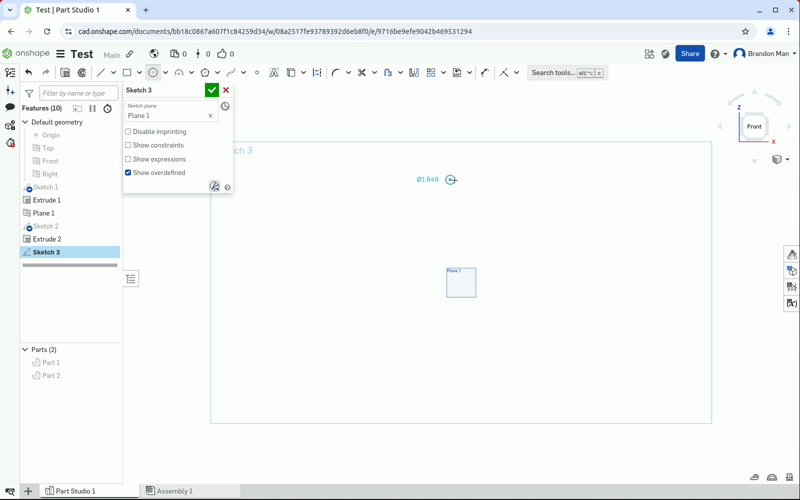
click(454, 179)
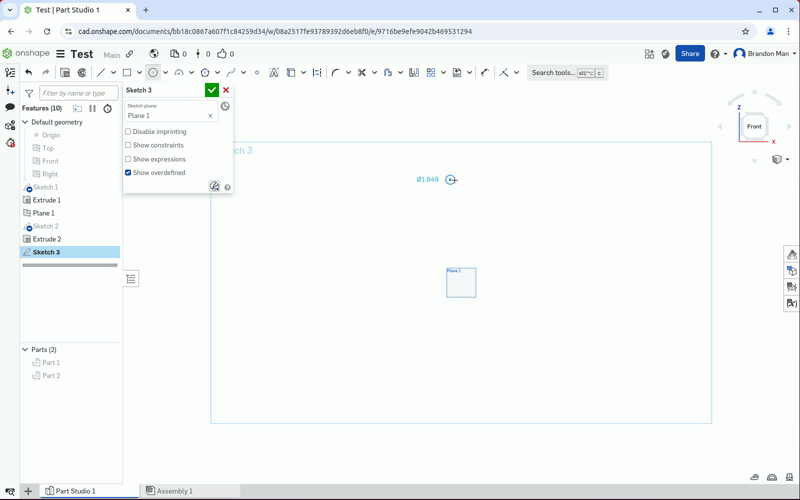
key(esc)
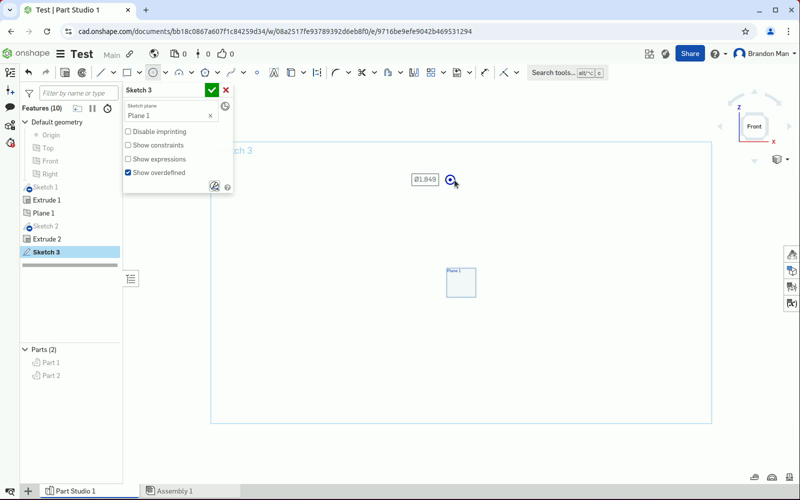
mouse_move(449, 178)
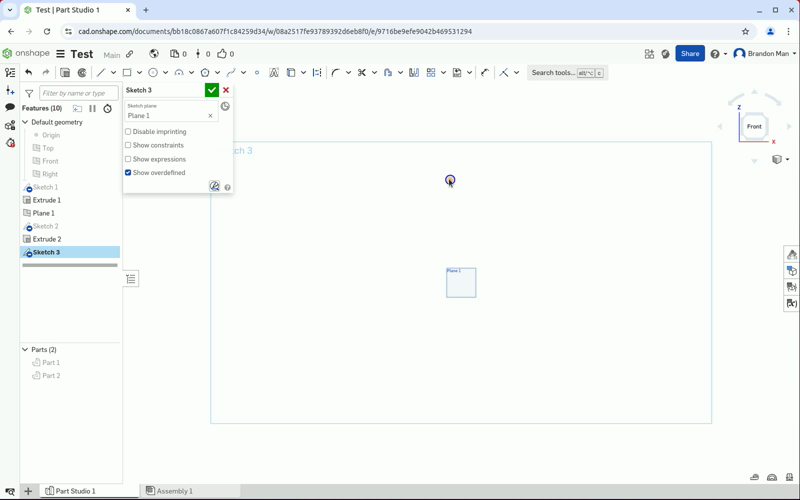
scroll(6)
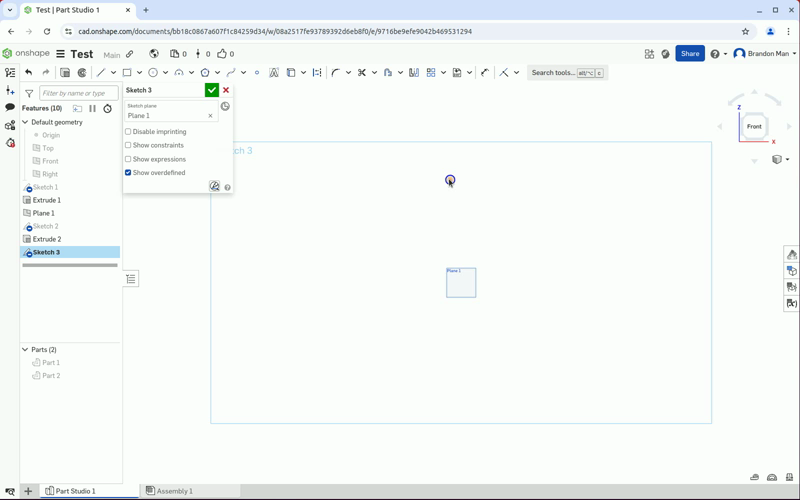
scroll(6)
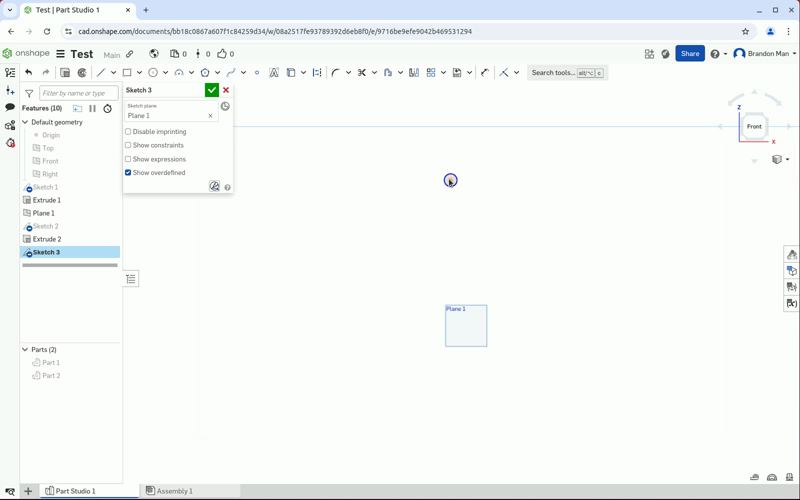
scroll(6)
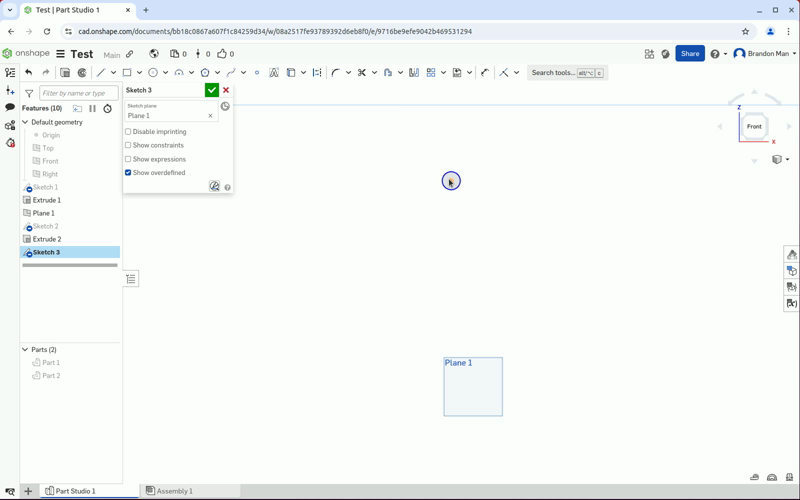
scroll(6)
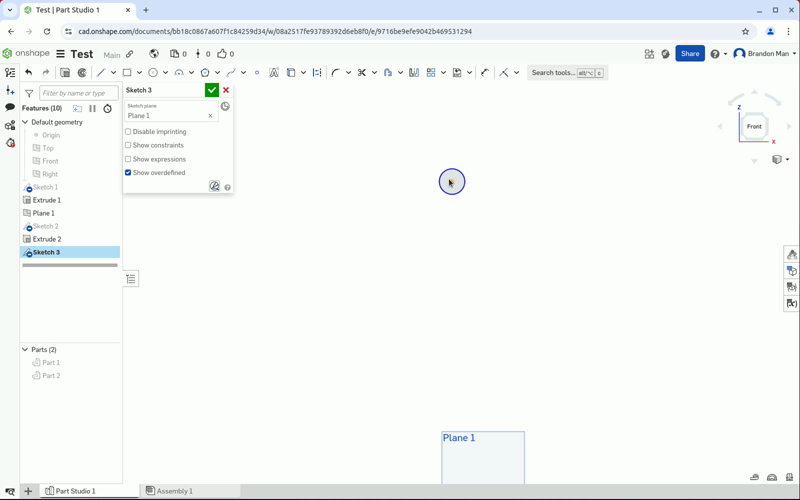
scroll(6)
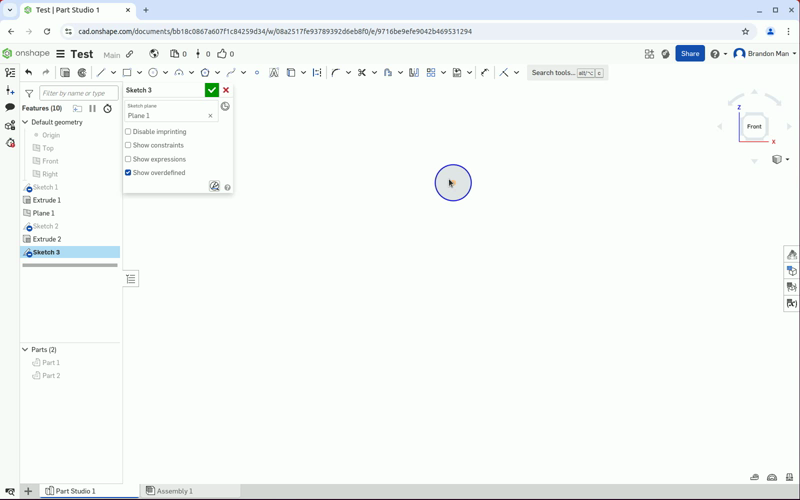
scroll(6)
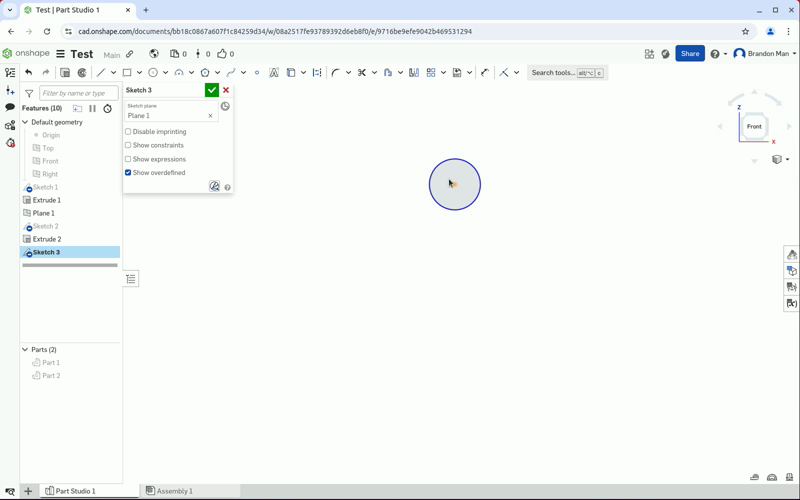
scroll(6)
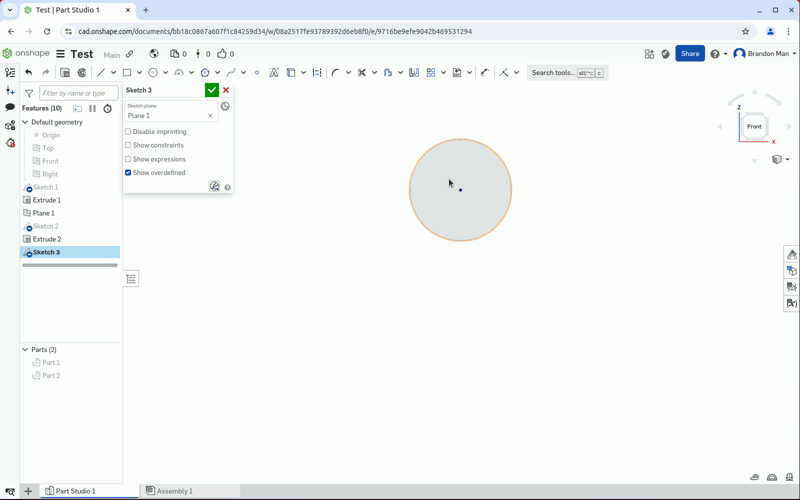
click(449, 178)
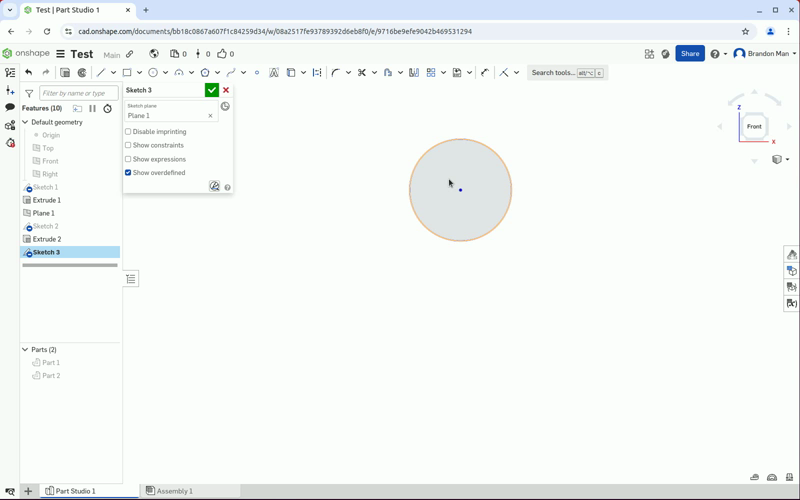
scroll(-6)
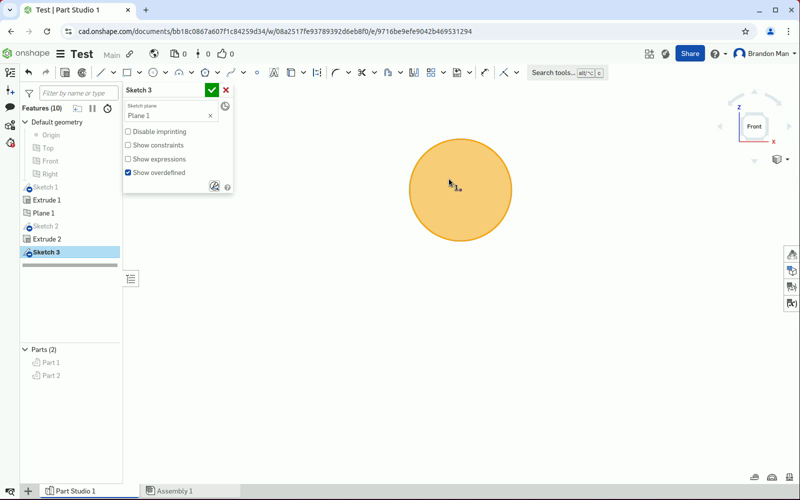
scroll(-6)
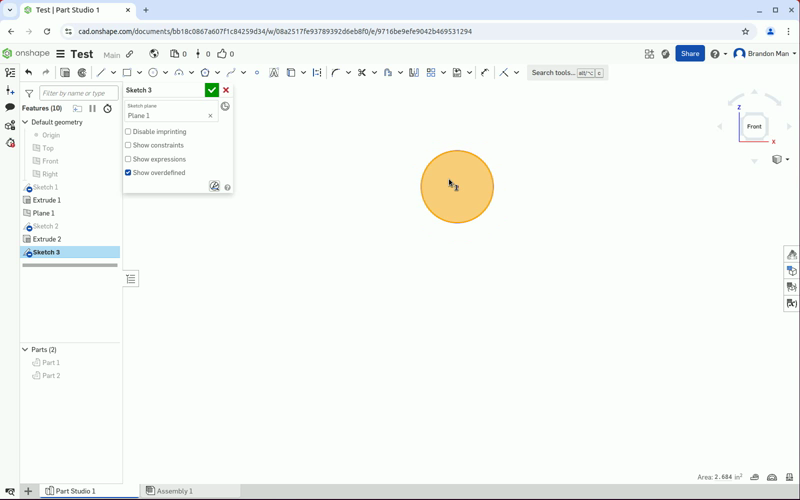
scroll(-6)
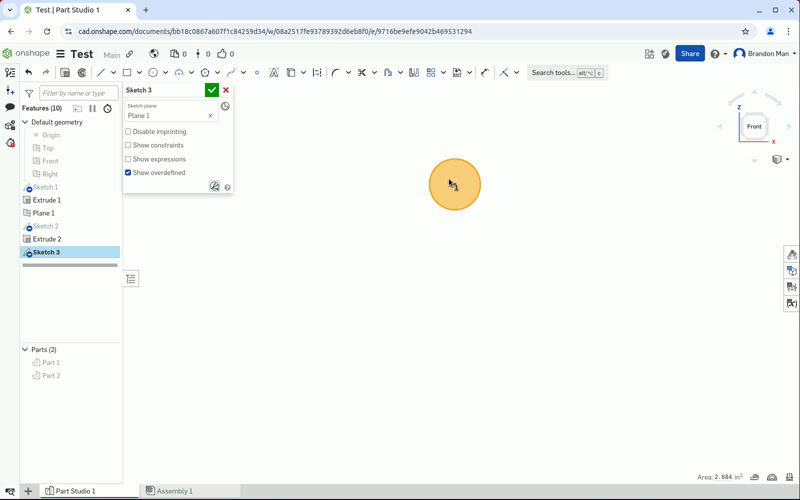
scroll(-6)
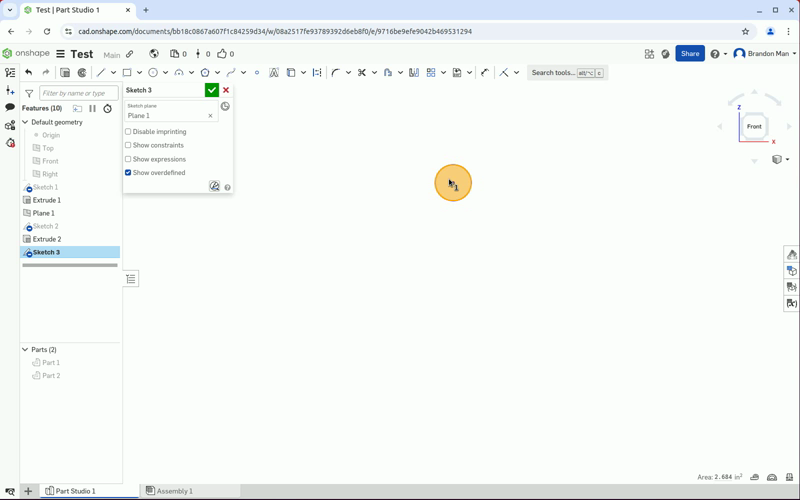
scroll(-6)
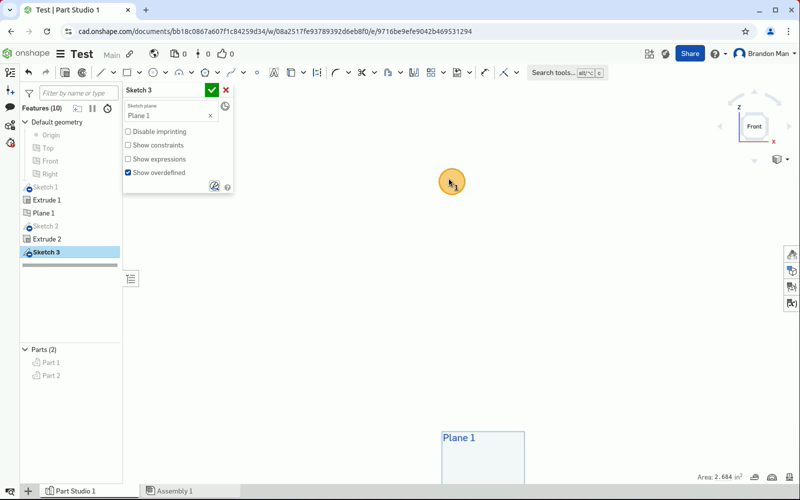
scroll(-6)
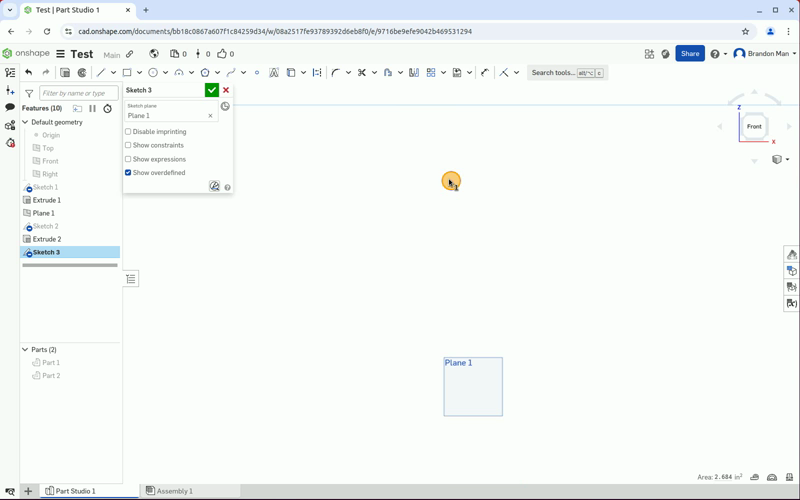
scroll(-6)
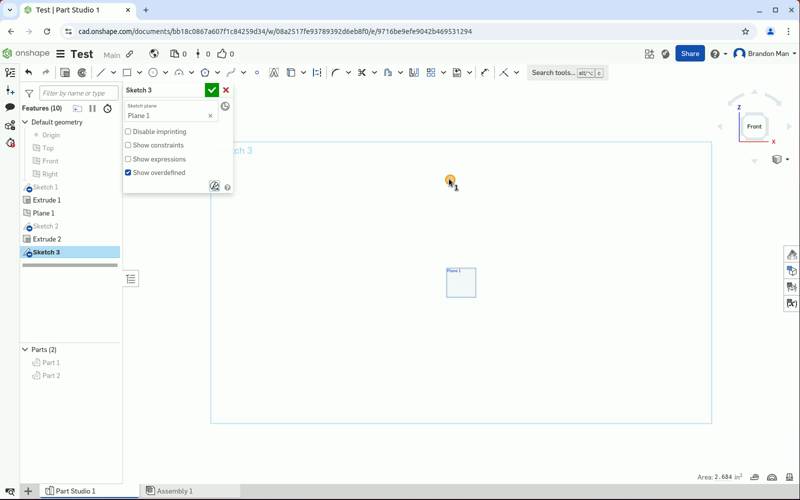
mouse_move(73, 352)
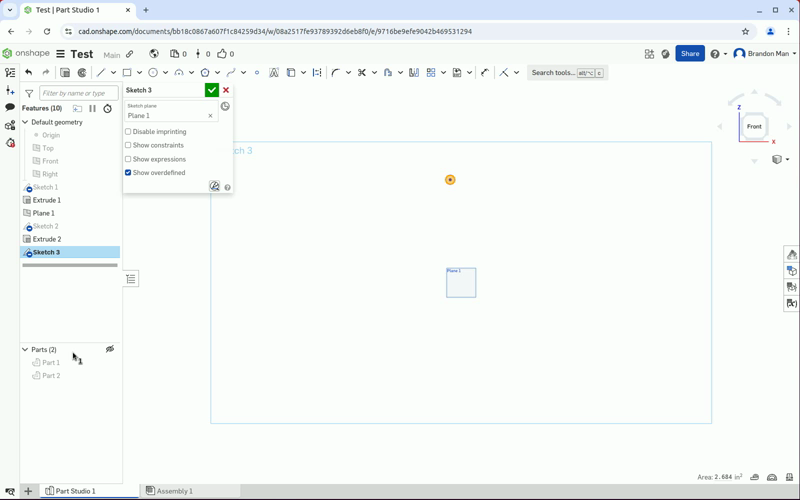
key(shift+y)
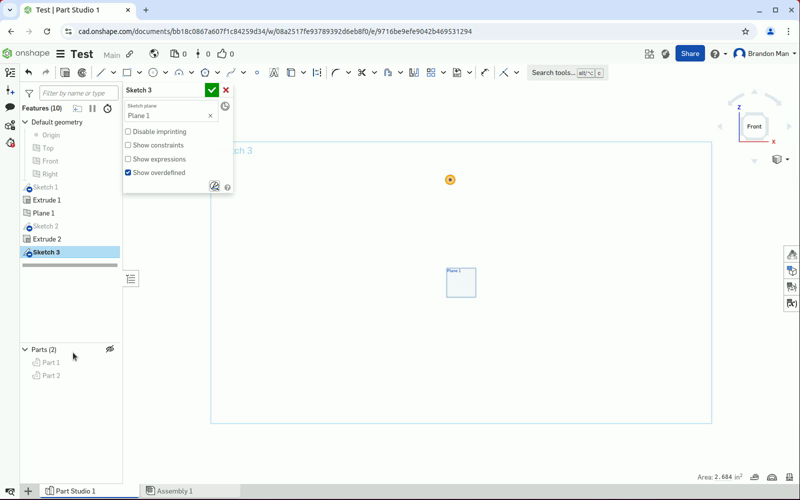
key(shift+e)
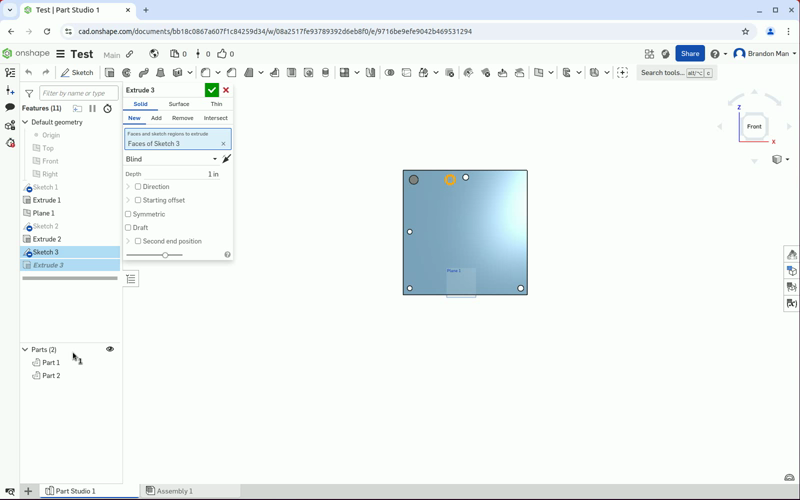
mouse_move(143, 106)
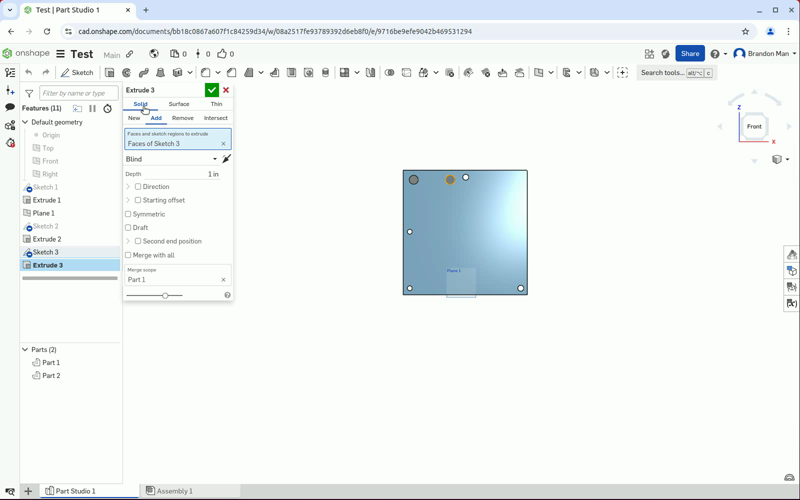
click(143, 106)
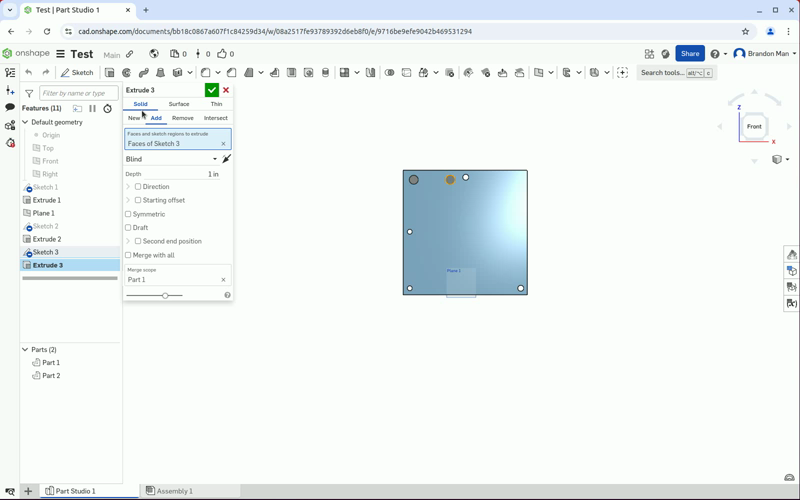
mouse_move(137, 120)
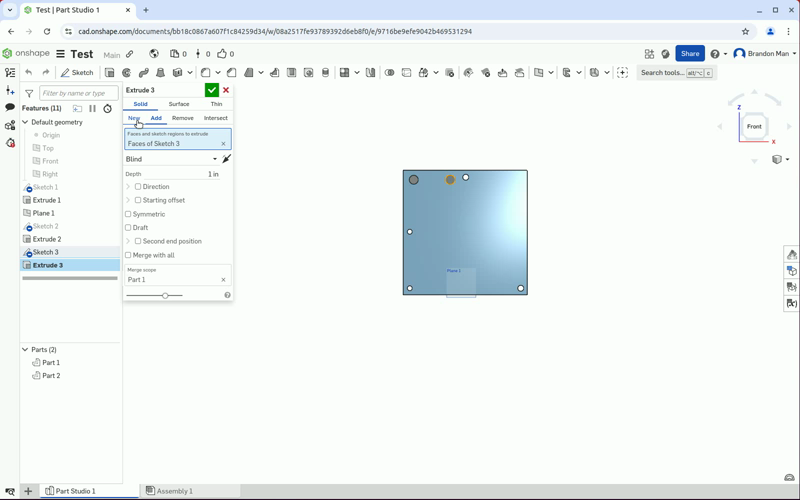
click(137, 120)
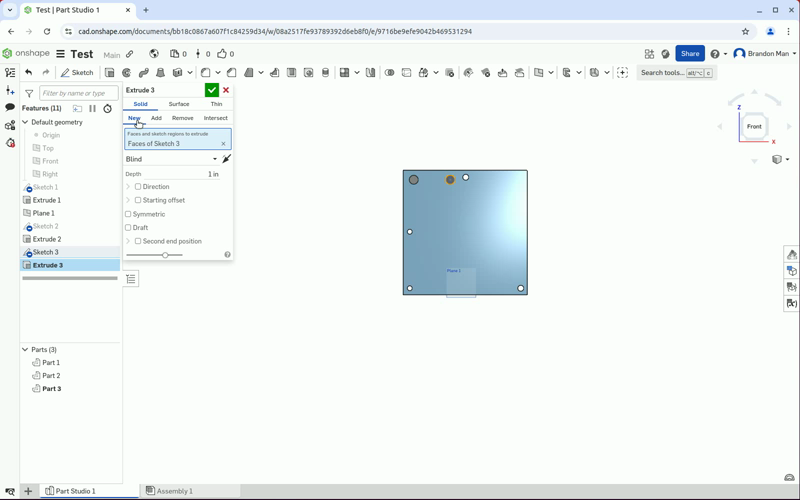
key(tab, 4)
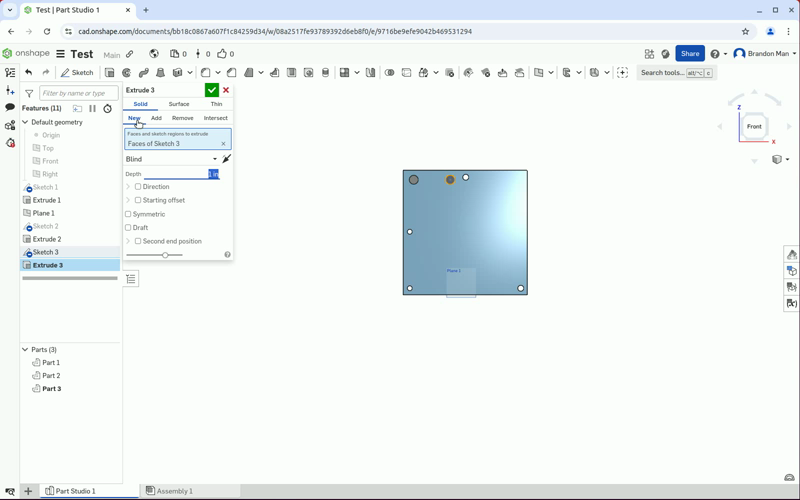
text(2.889)
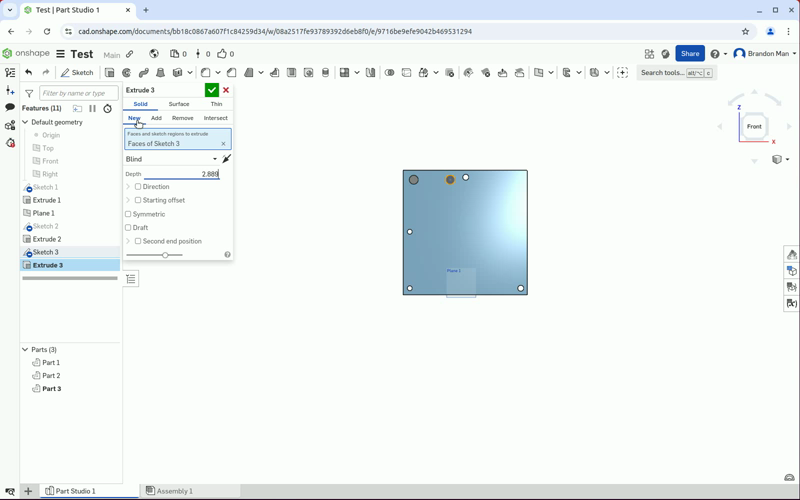
key(enter)
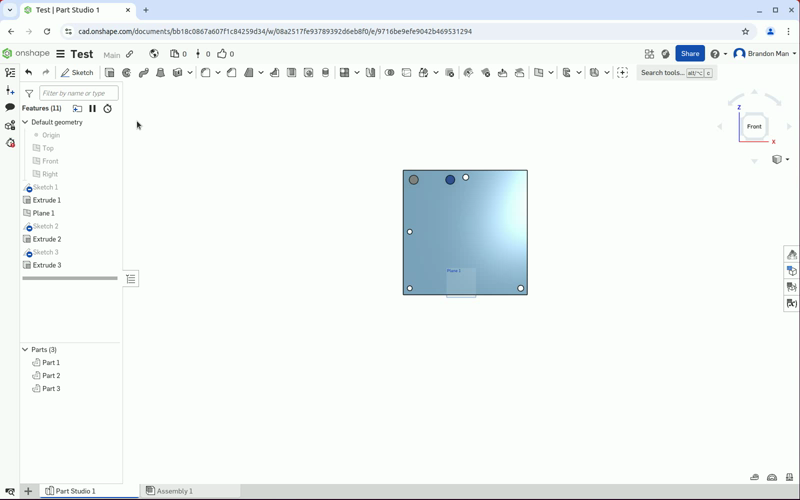
key(shift+h)
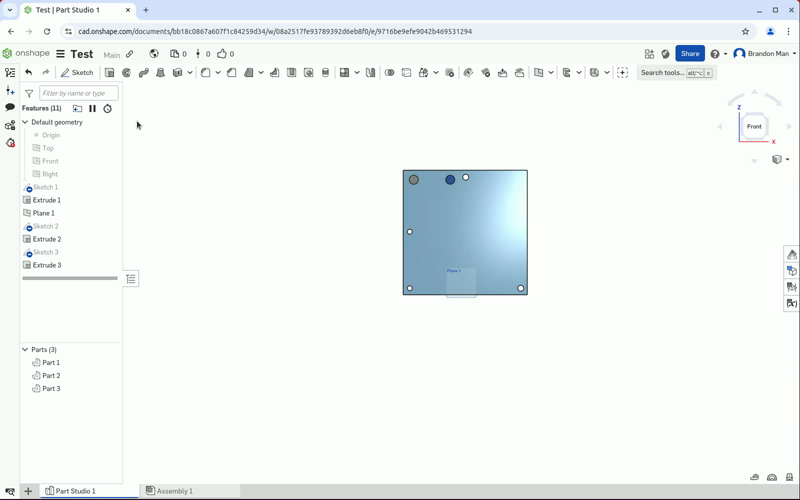
key(shift+h)
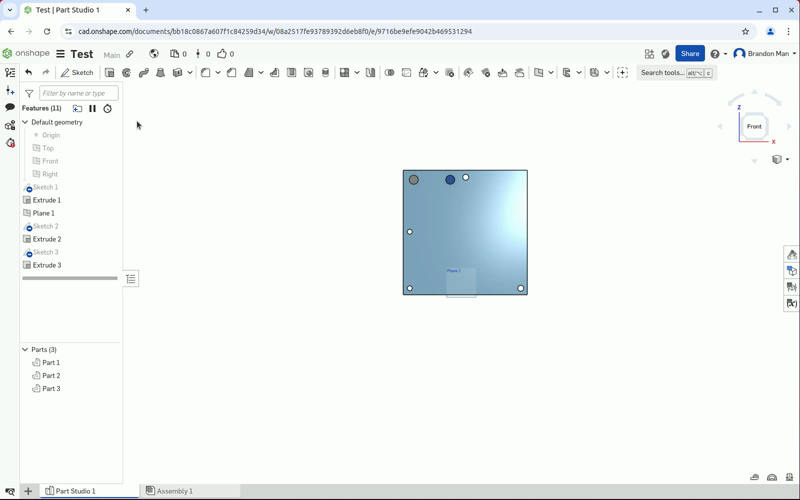
mouse_move(73, 189)
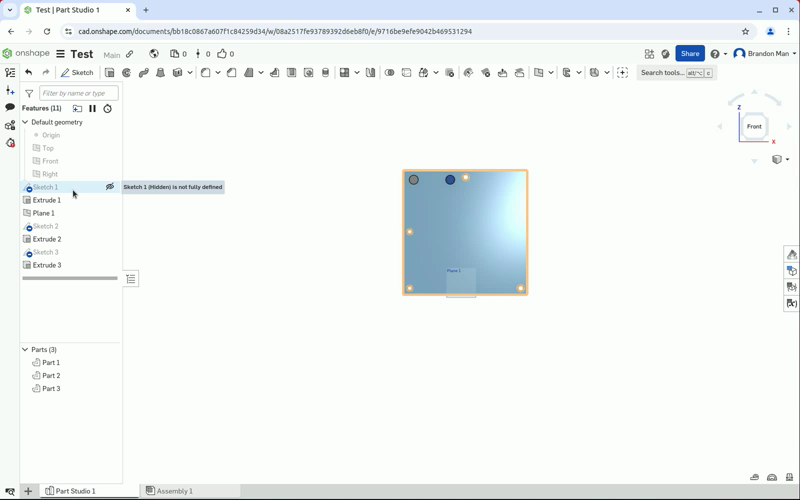
click(73, 189)
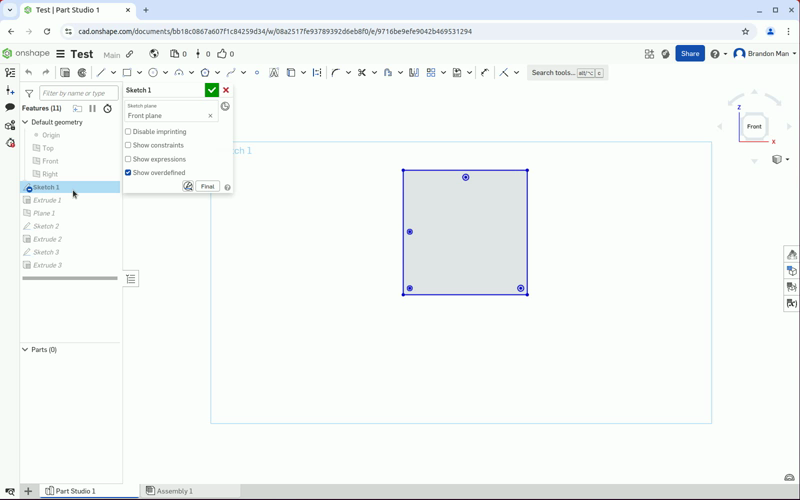
mouse_move(229, 92)
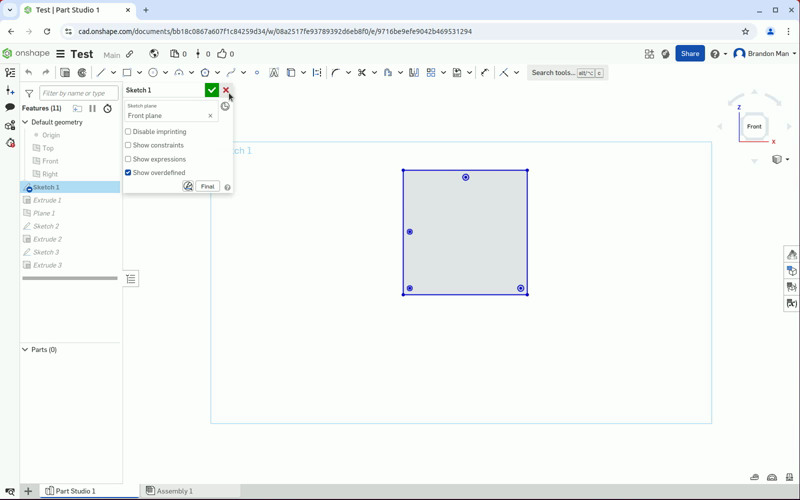
click(229, 92)
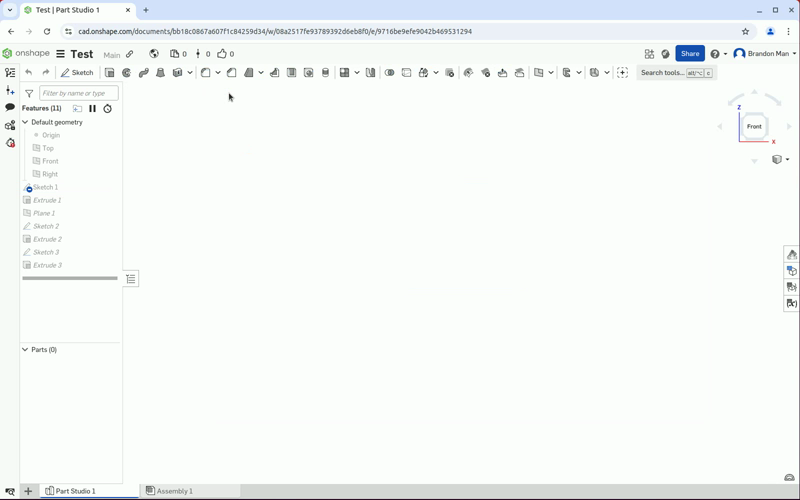
key(shift+s)
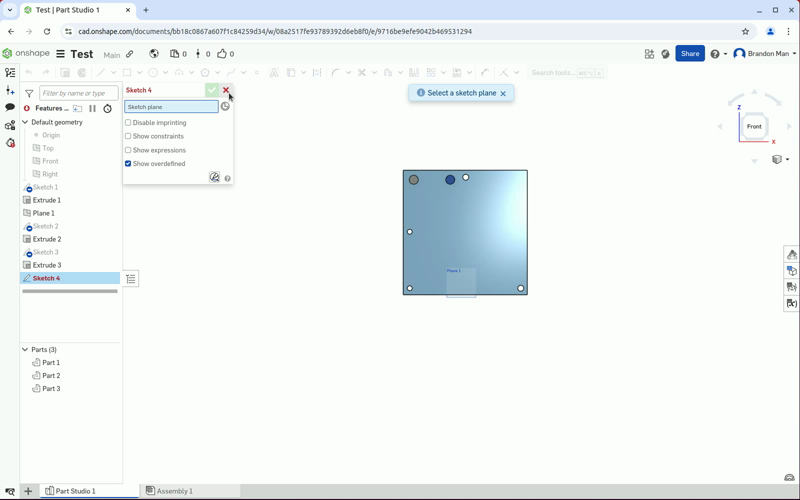
mouse_move(73, 215)
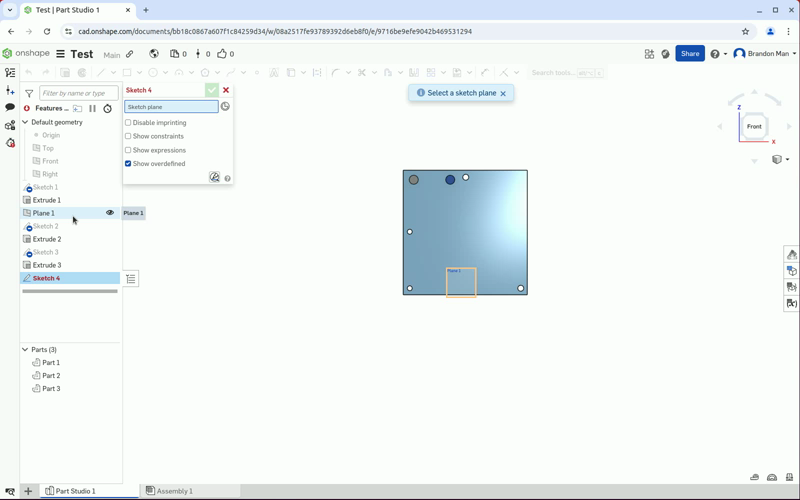
click(73, 215)
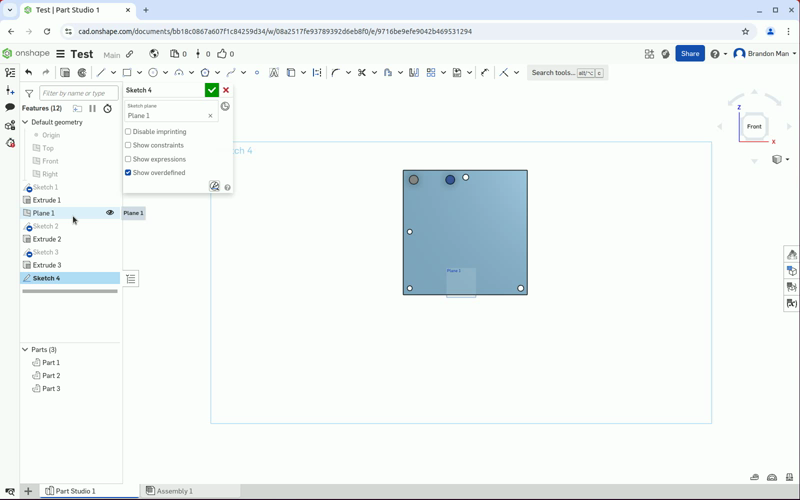
mouse_move(73, 352)
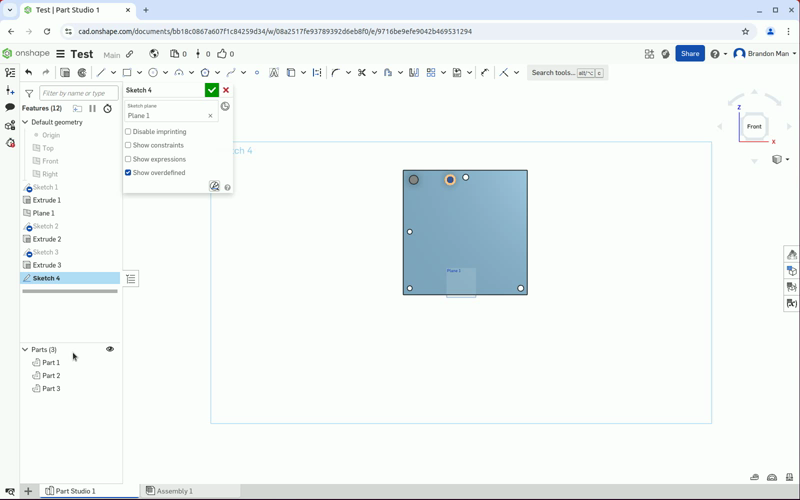
key(y)
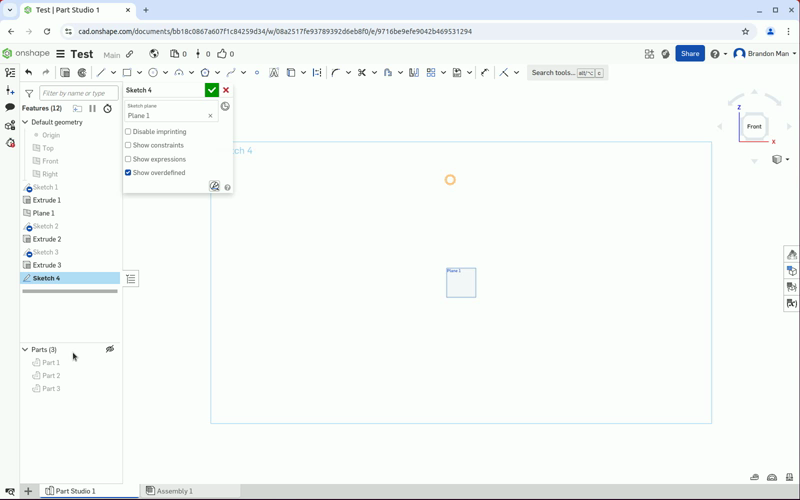
key(c)
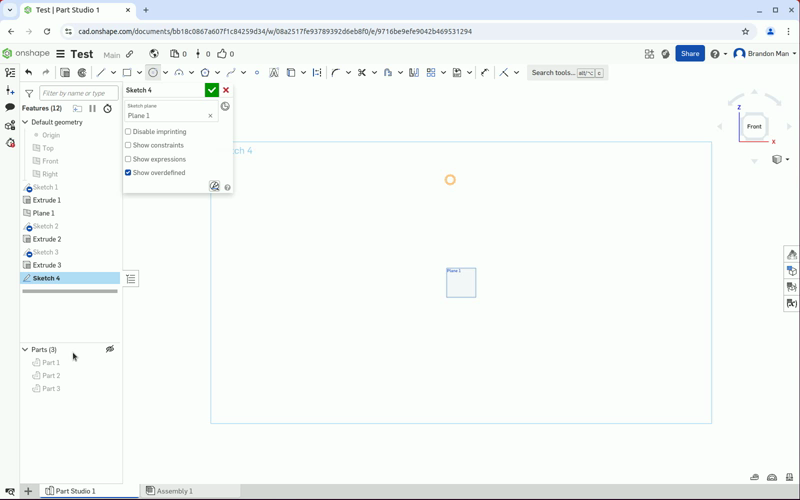
key_down(shift)
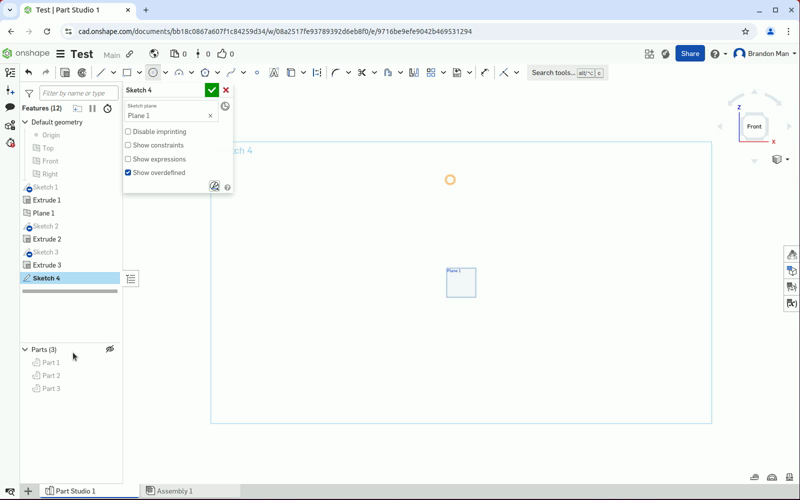
mouse_move(412, 219)
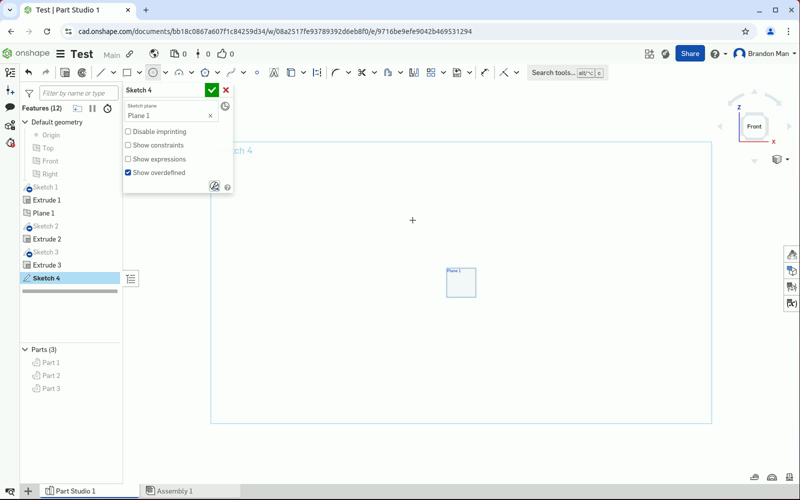
click(412, 219)
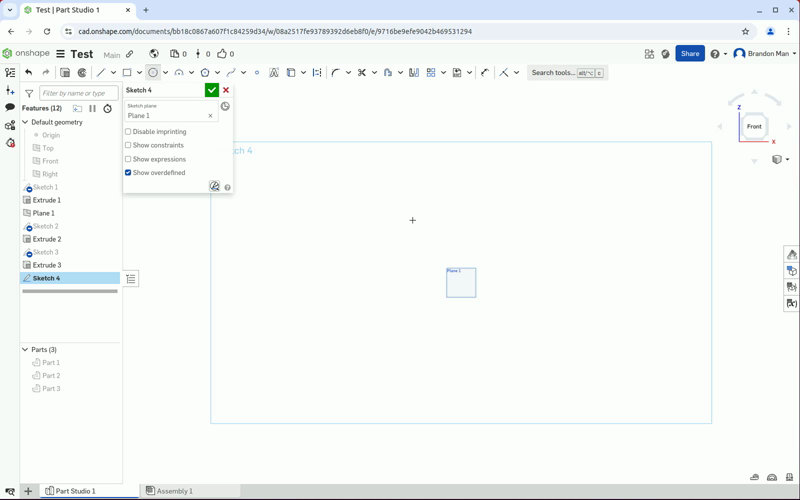
key_up(shift)
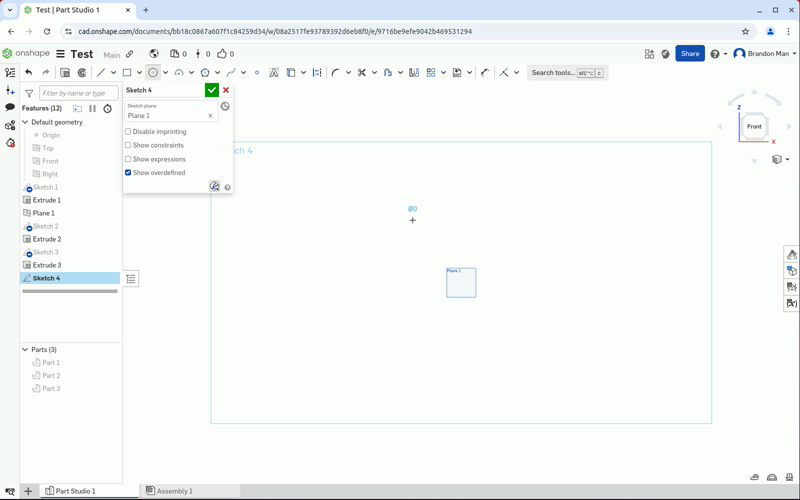
mouse_move(417, 219)
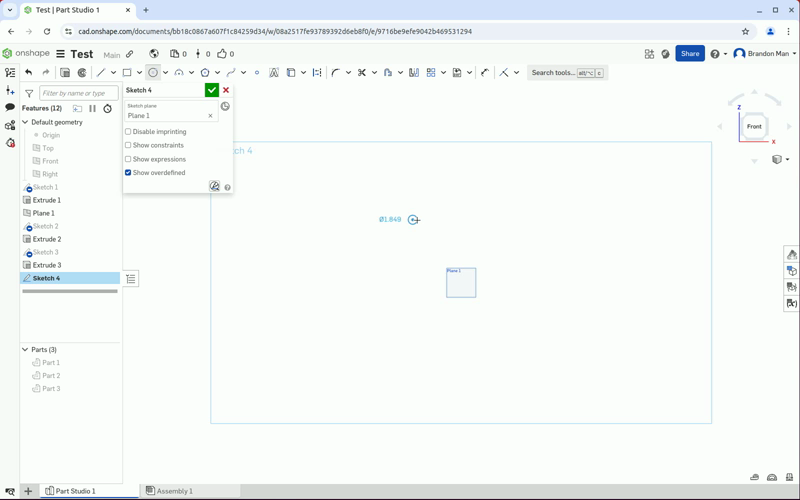
click(417, 219)
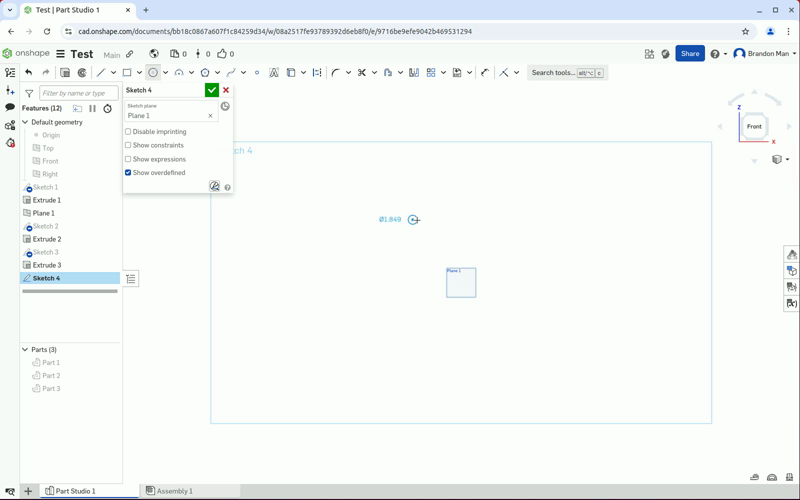
key(esc)
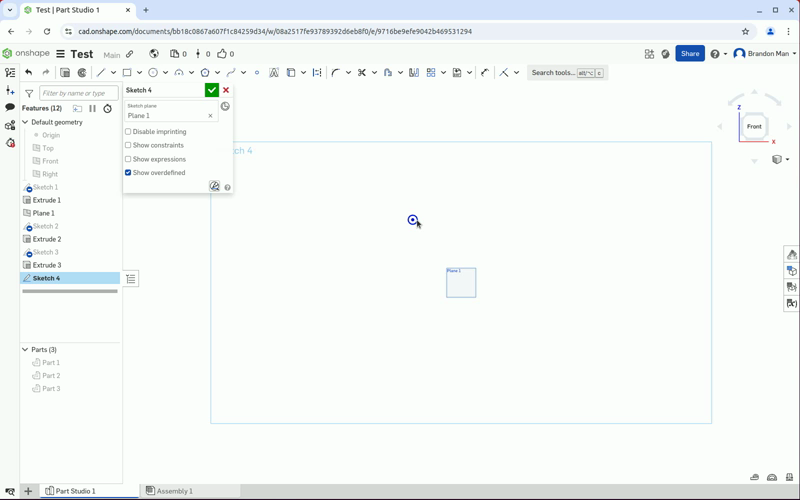
mouse_move(411, 223)
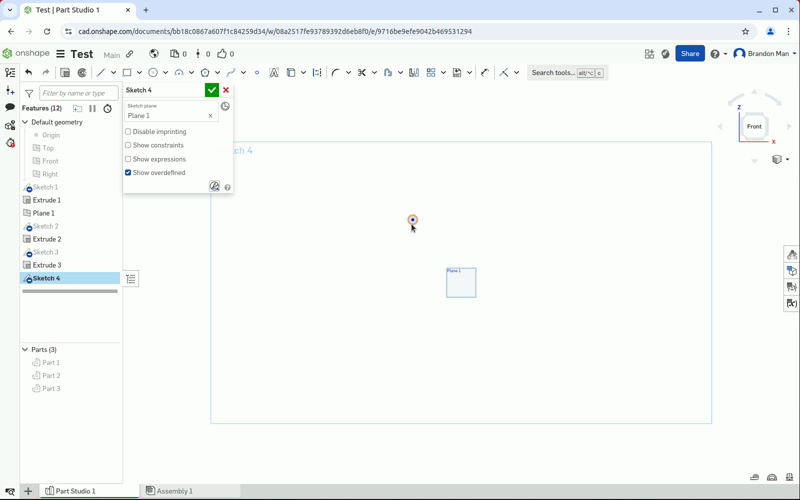
scroll(6)
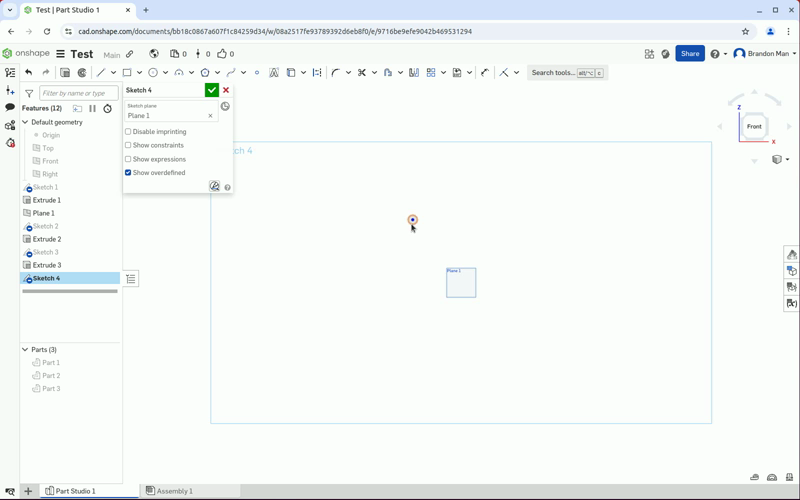
scroll(6)
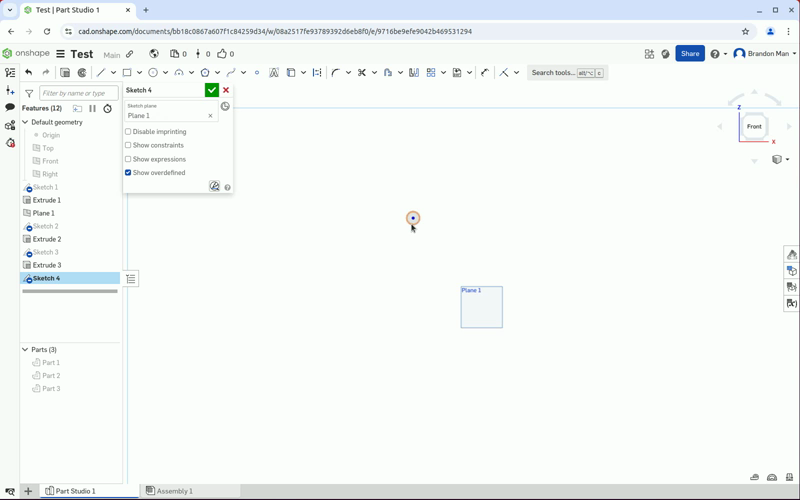
scroll(6)
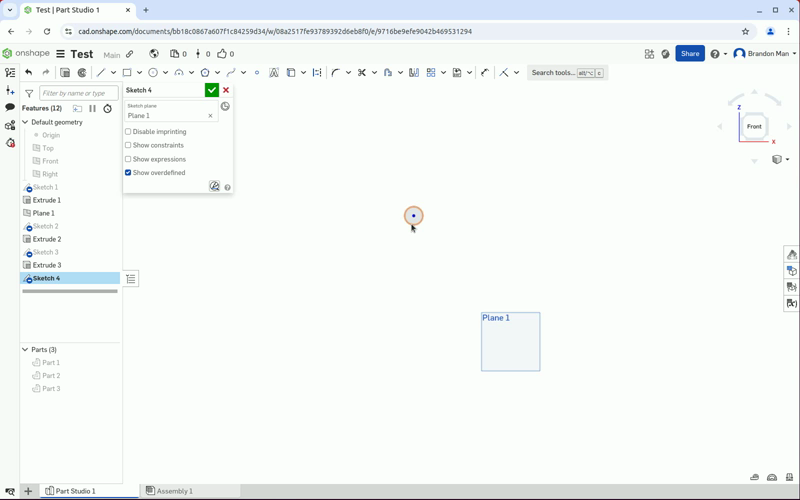
scroll(6)
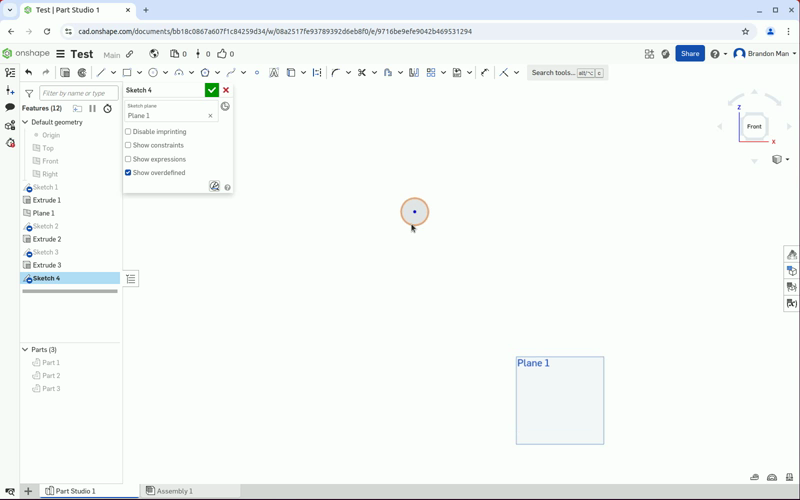
scroll(6)
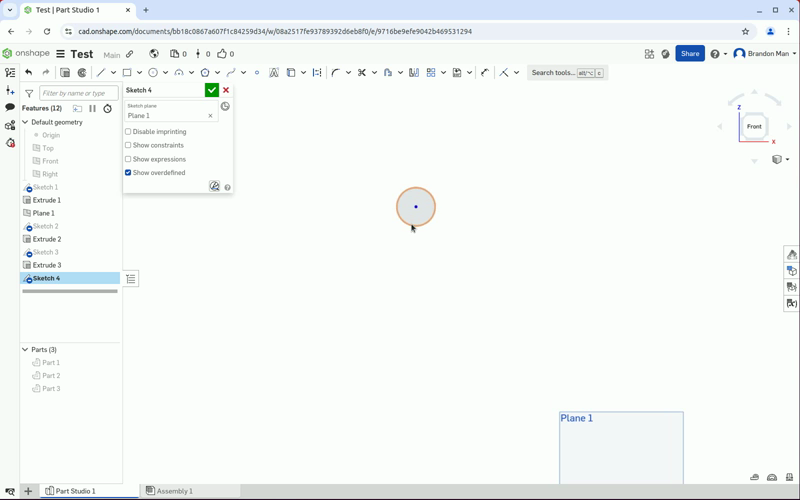
scroll(6)
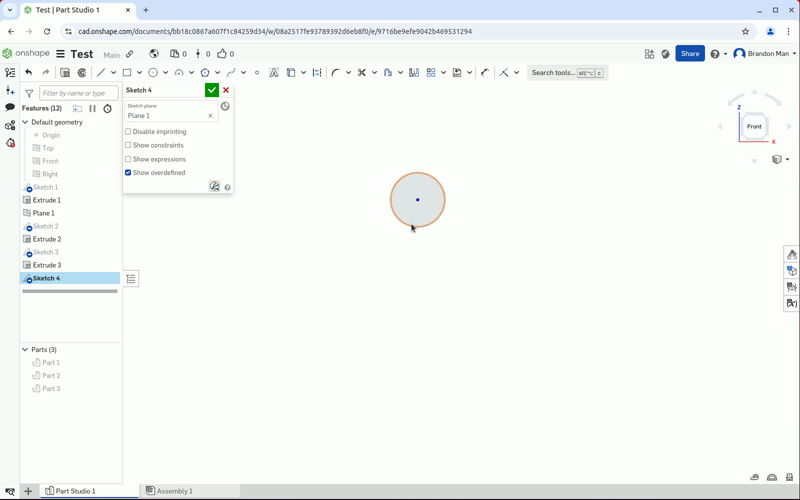
scroll(6)
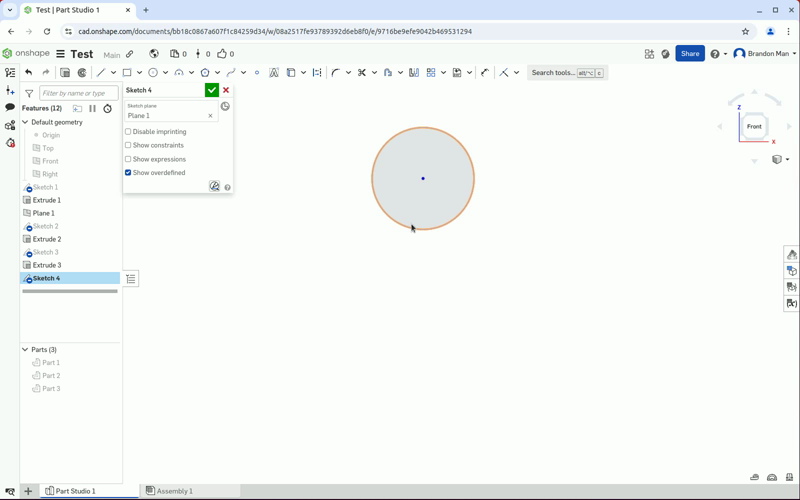
click(411, 223)
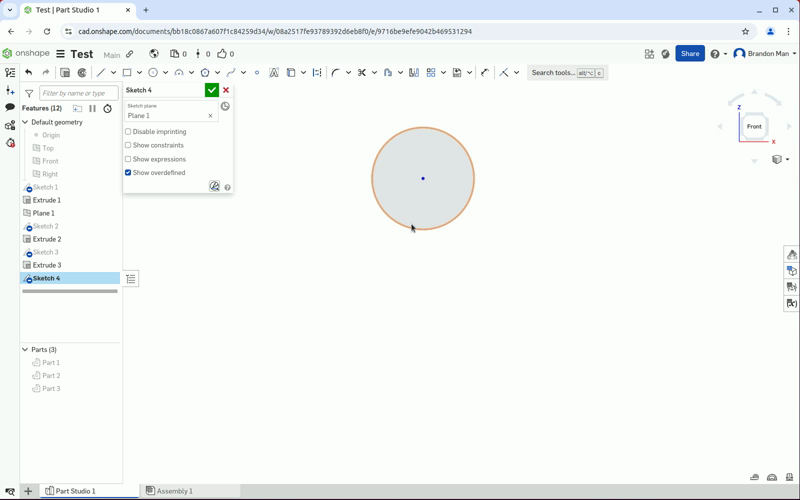
scroll(-6)
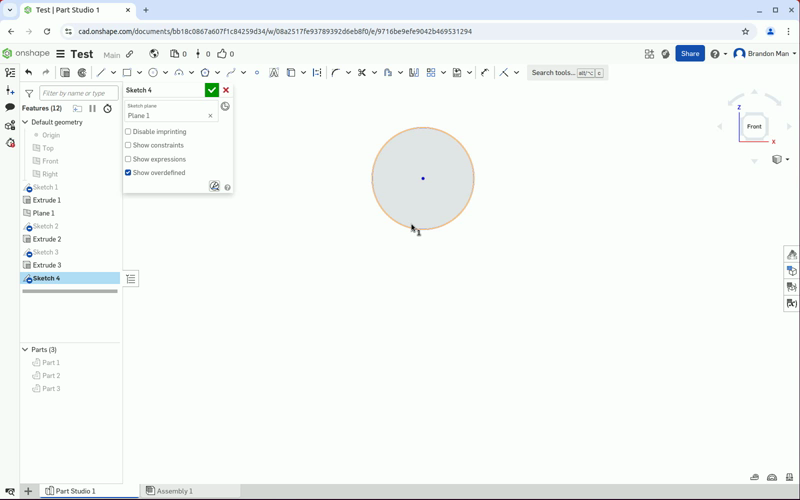
scroll(-6)
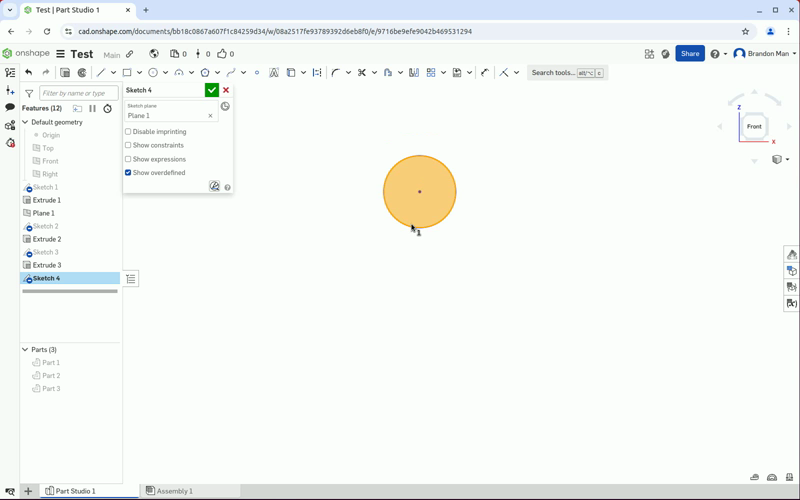
scroll(-6)
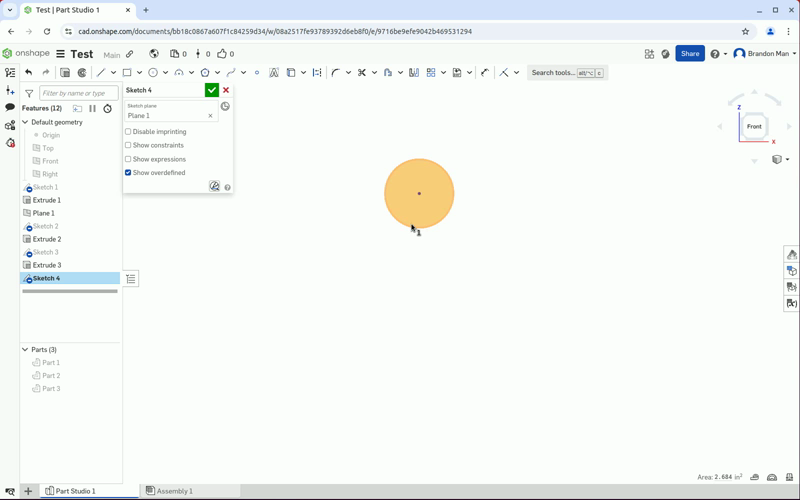
scroll(-6)
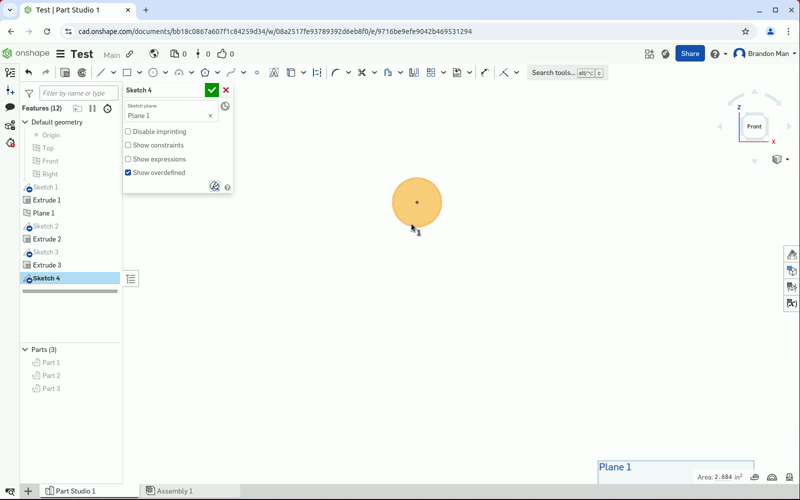
scroll(-6)
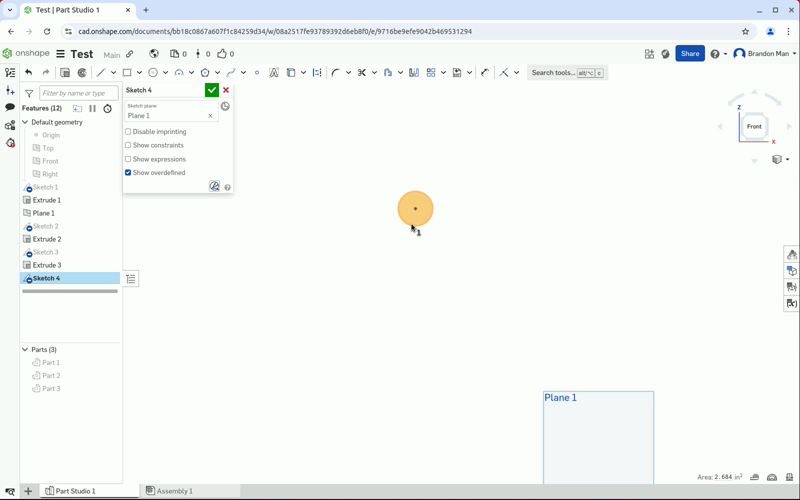
scroll(-6)
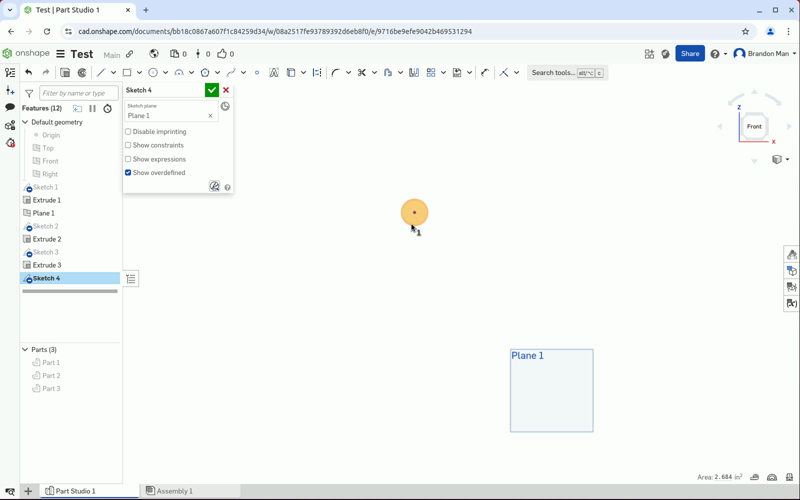
scroll(-6)
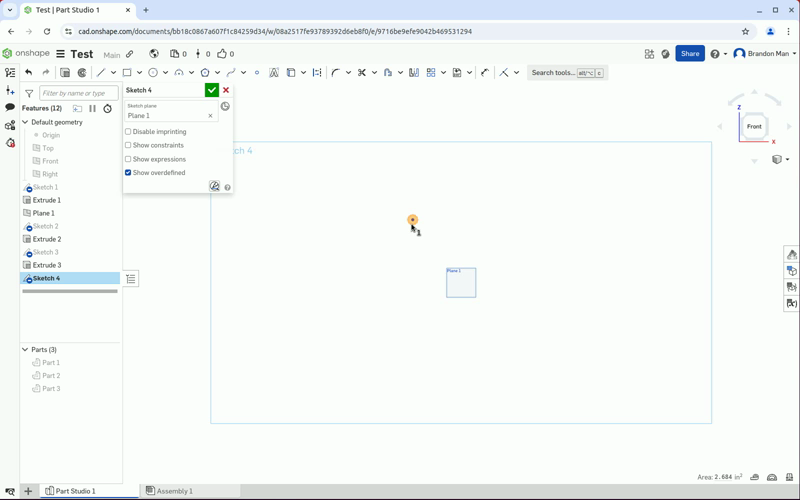
mouse_move(73, 352)
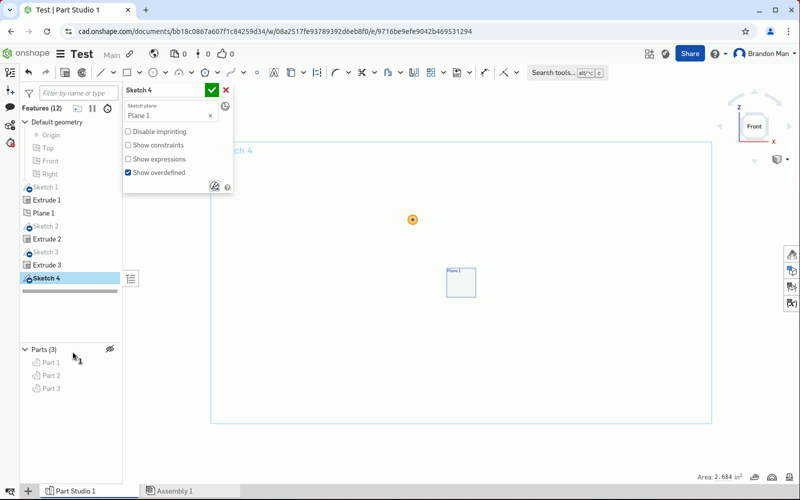
key(shift+y)
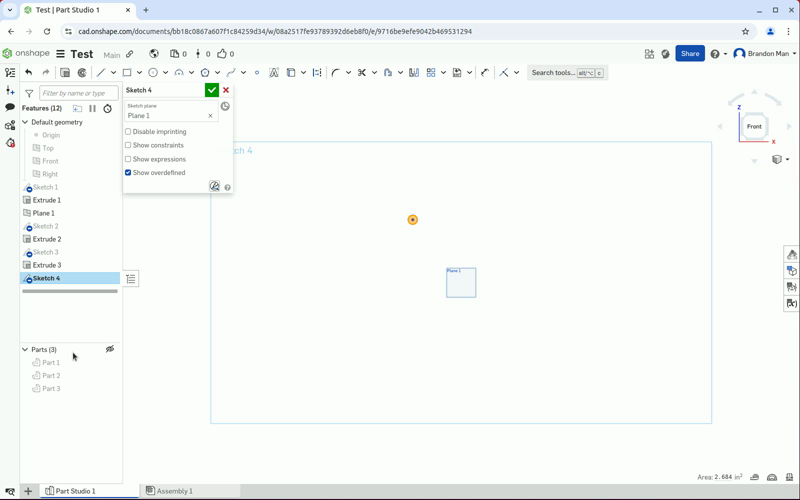
key(shift+e)
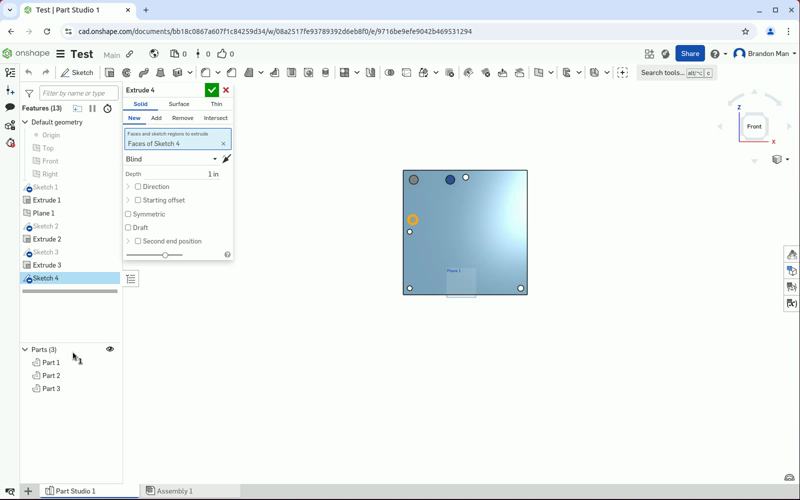
mouse_move(143, 106)
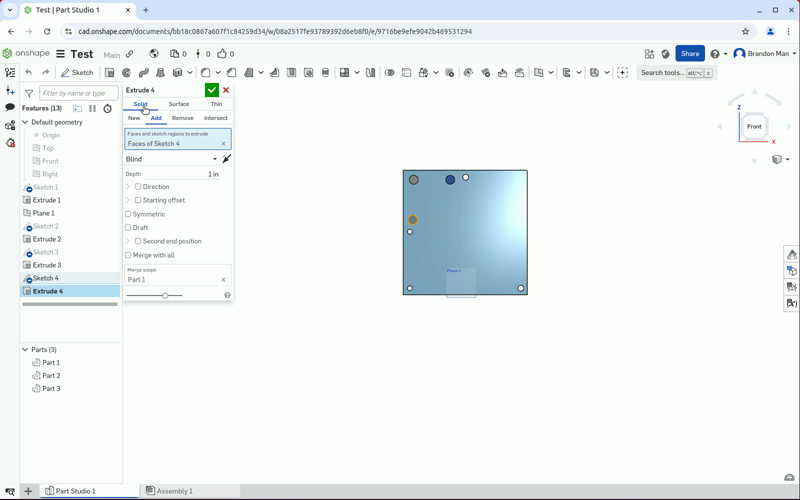
click(143, 106)
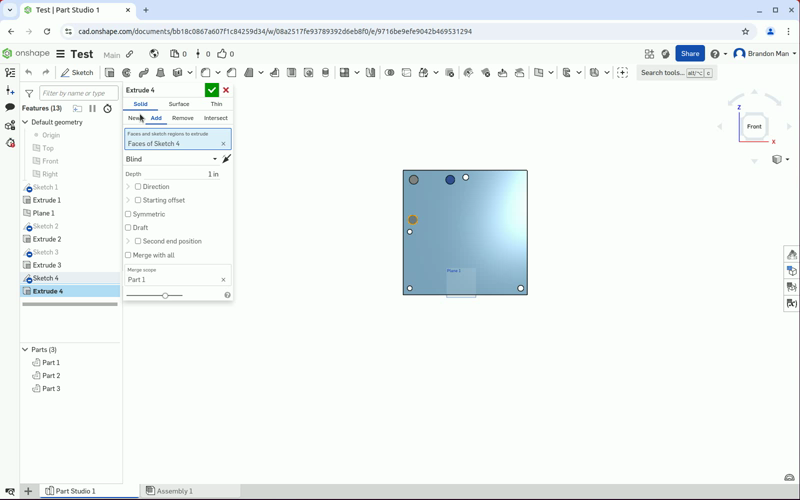
mouse_move(137, 120)
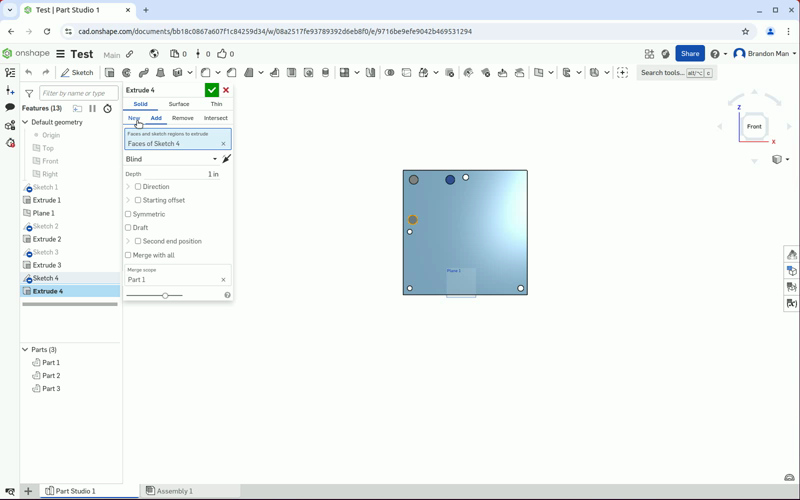
click(137, 120)
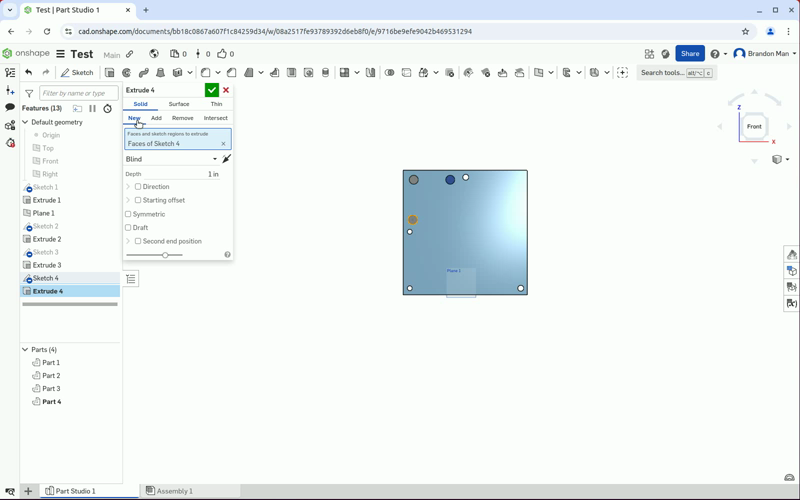
key(tab, 4)
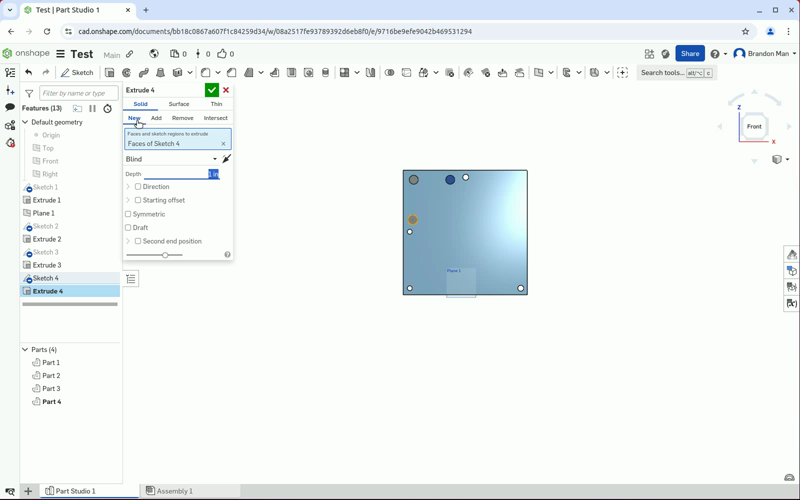
text(2.889)
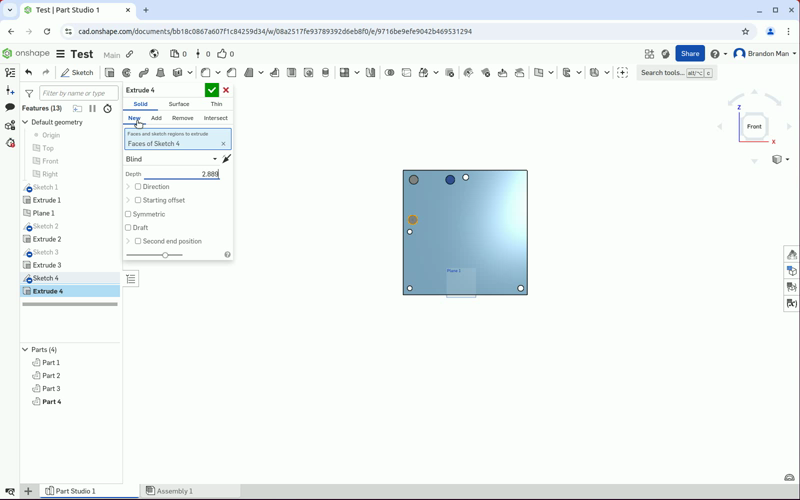
key(enter)
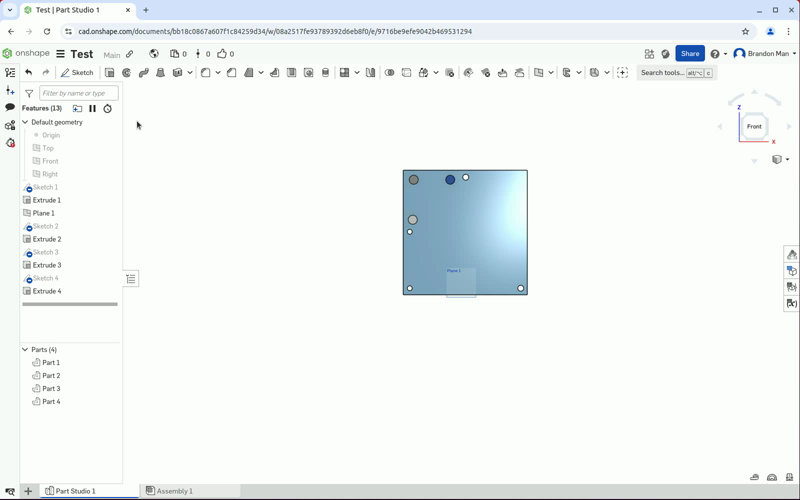
key(shift+h)
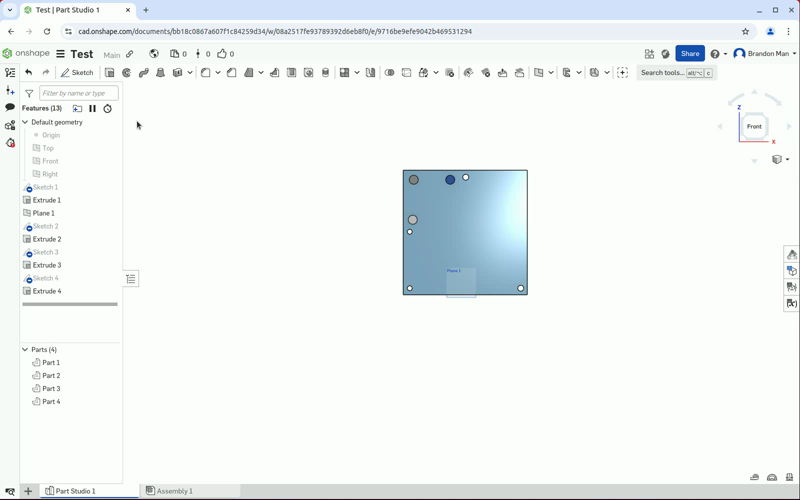
key(shift+h)
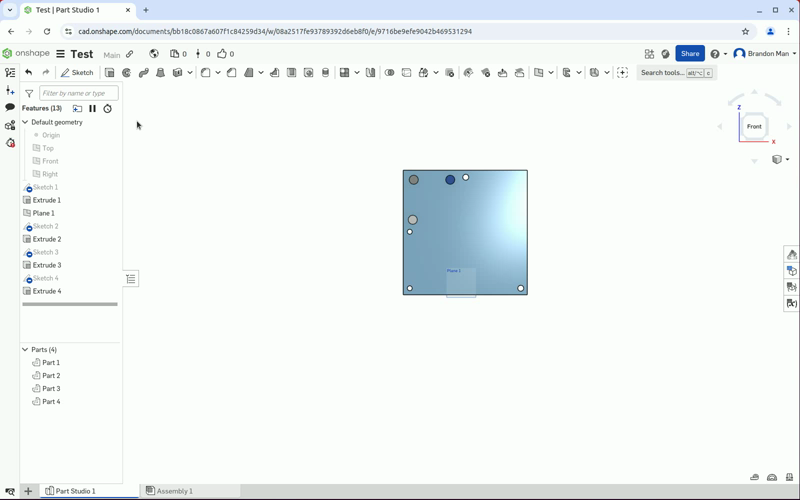
mouse_move(73, 189)
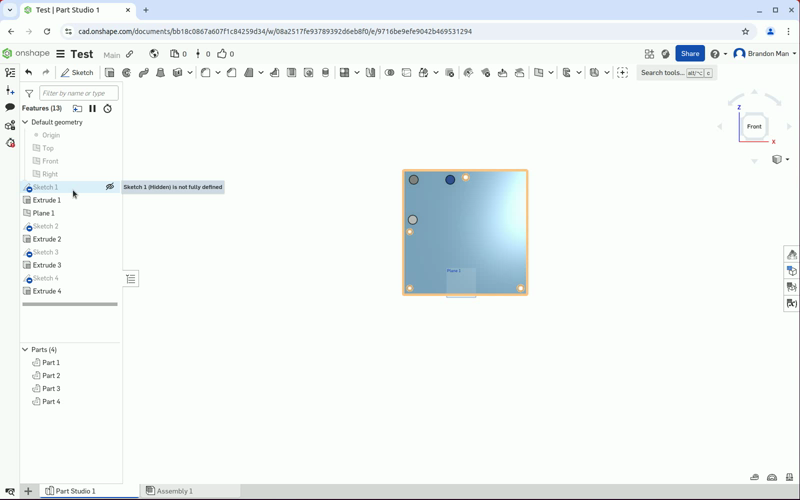
click(73, 189)
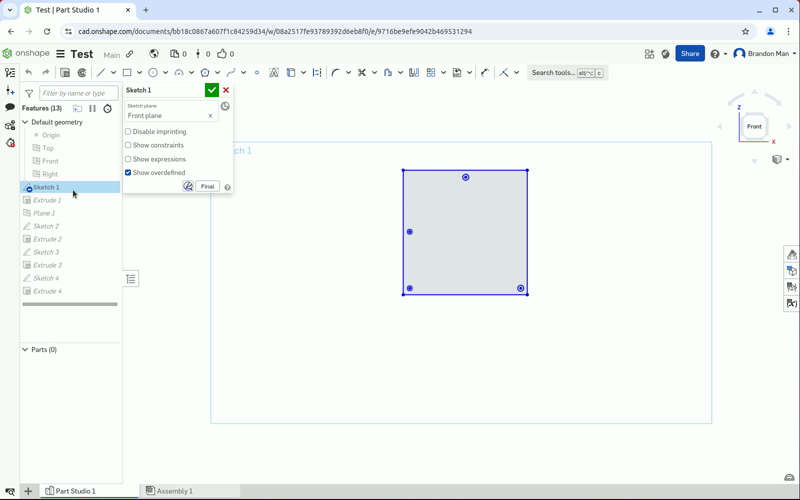
mouse_move(229, 92)
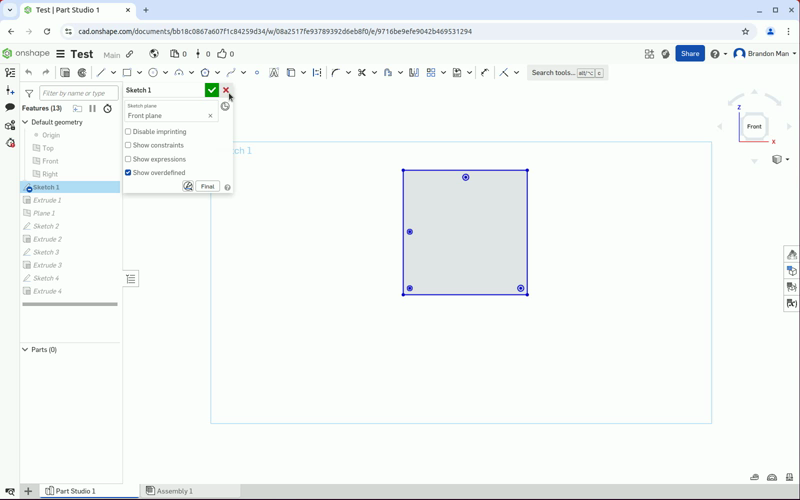
click(229, 92)
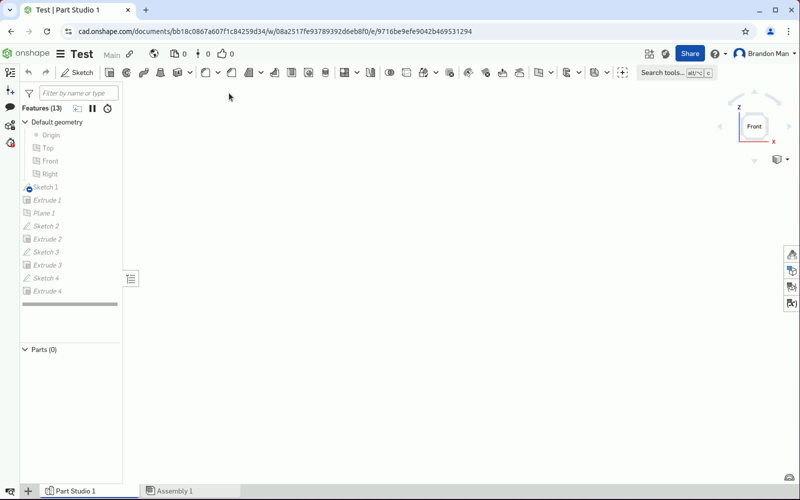
key(shift+s)
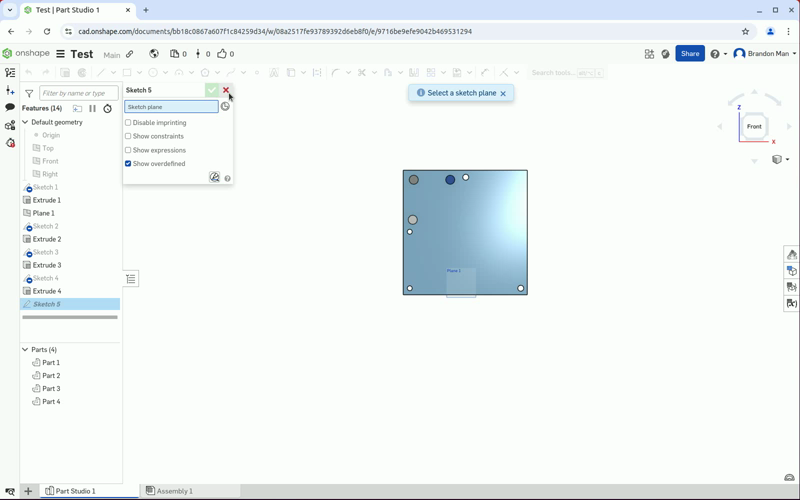
mouse_move(73, 215)
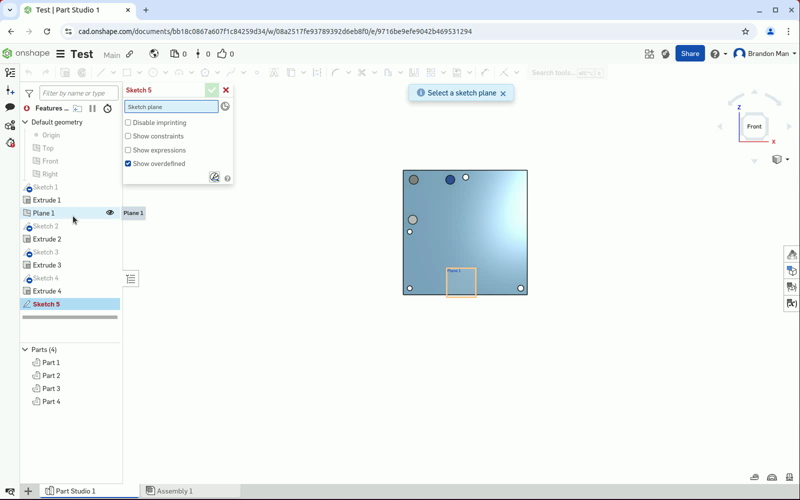
click(73, 215)
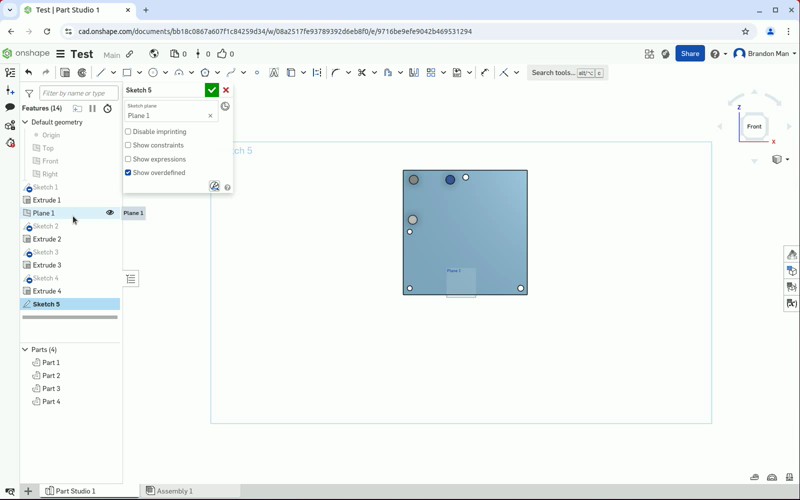
mouse_move(73, 352)
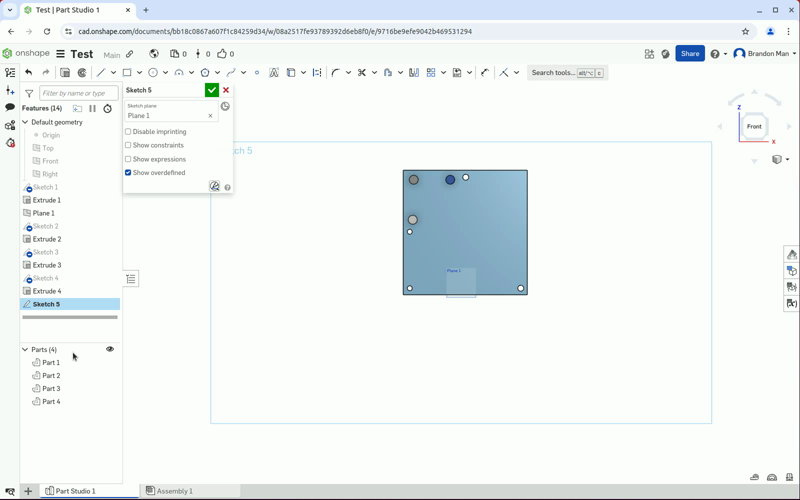
key(y)
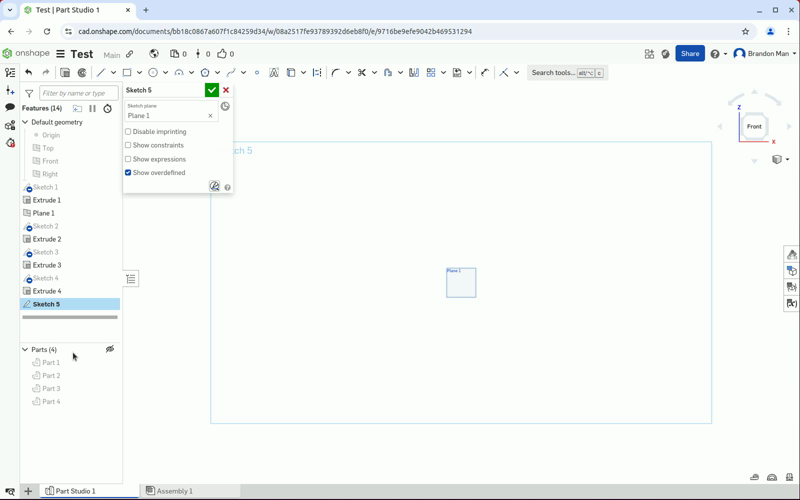
key(c)
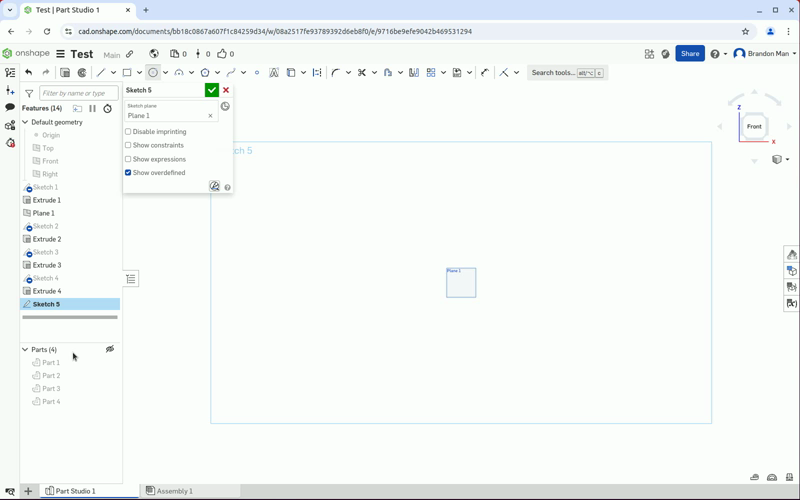
key_down(shift)
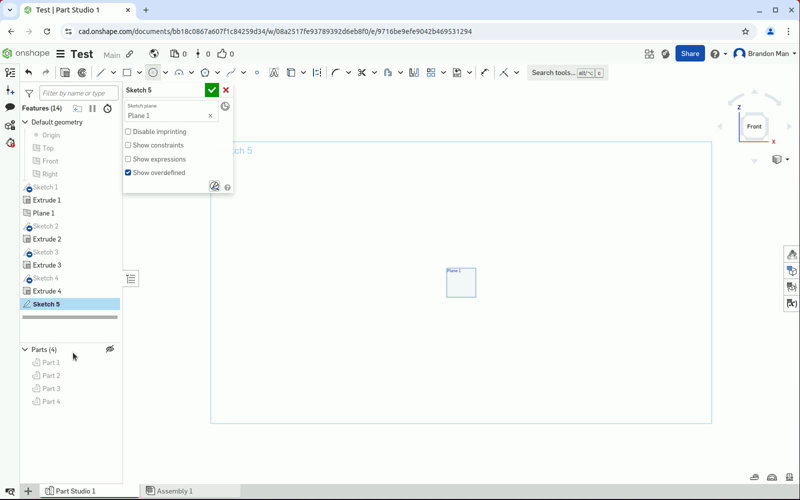
mouse_move(425, 282)
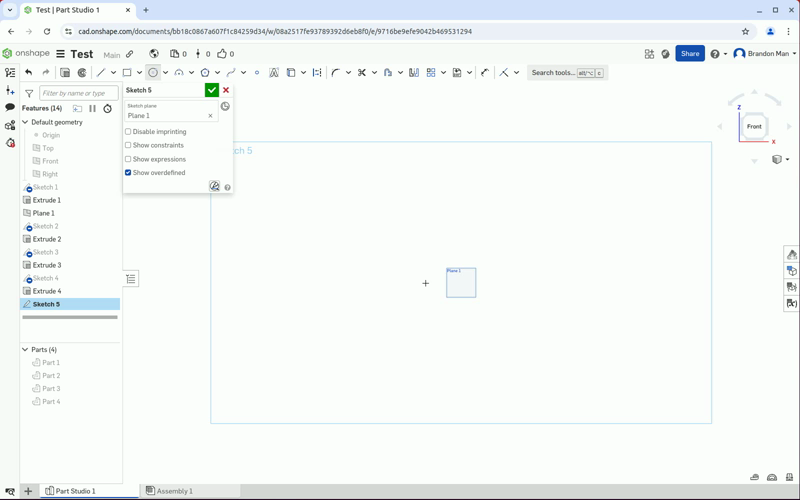
click(425, 282)
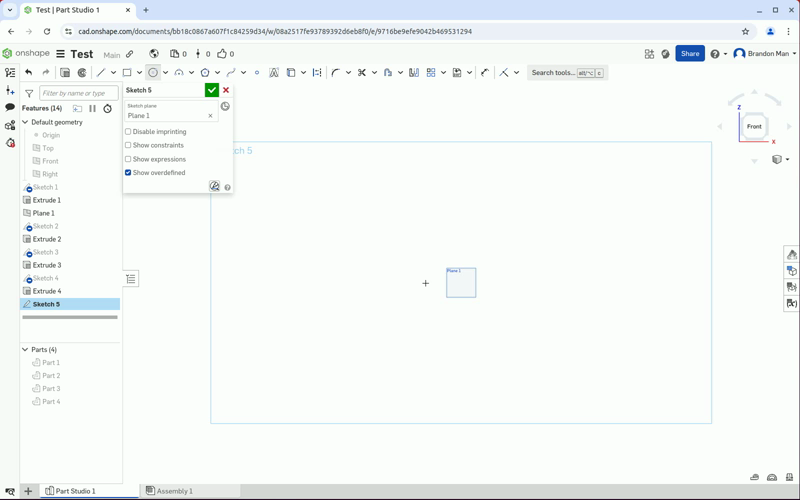
key_up(shift)
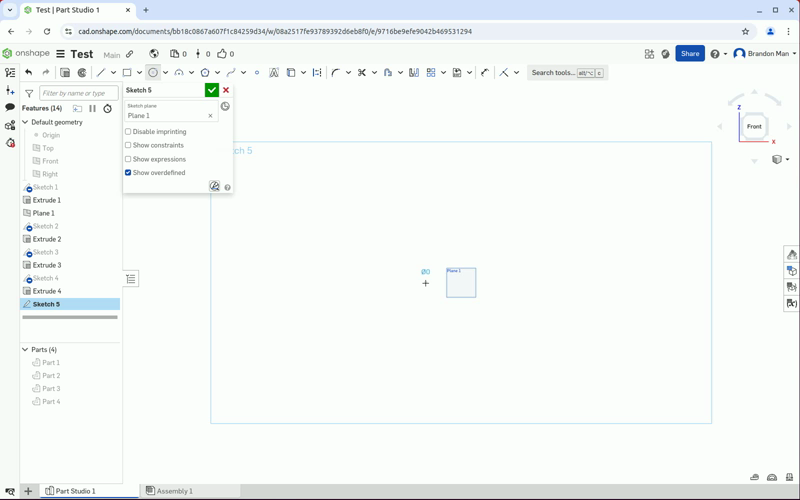
mouse_move(430, 282)
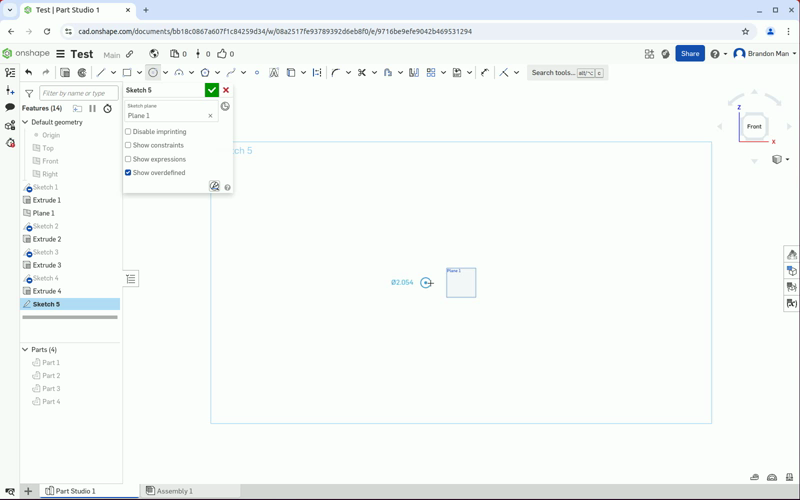
click(430, 282)
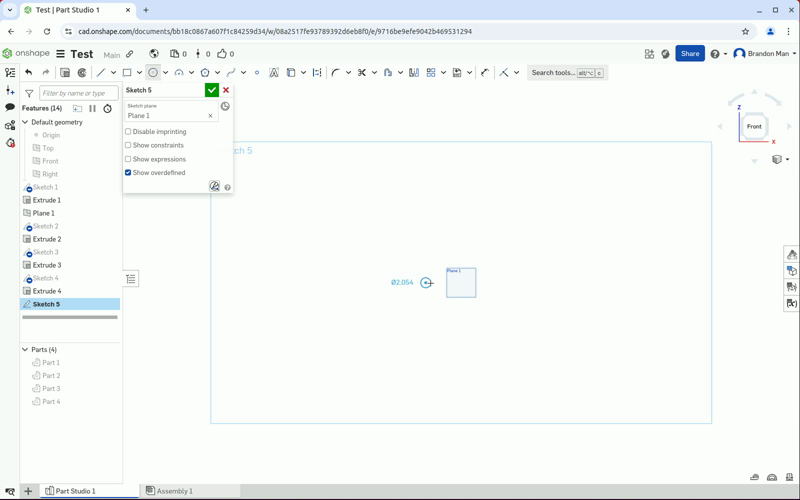
key(esc)
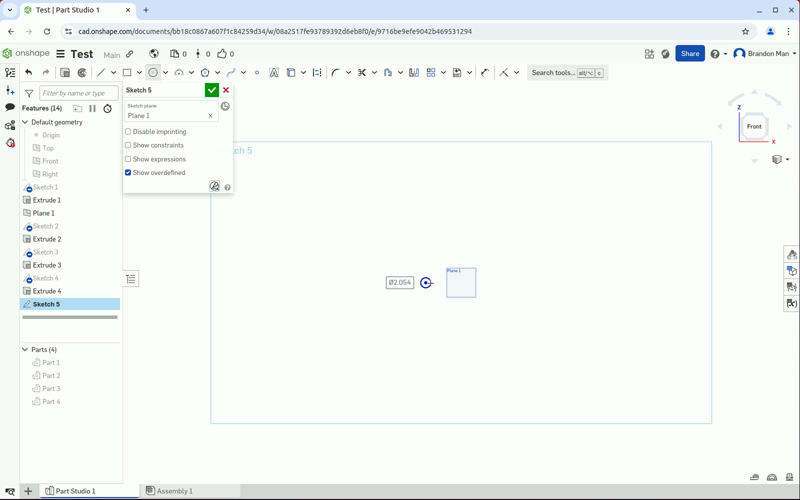
mouse_move(423, 282)
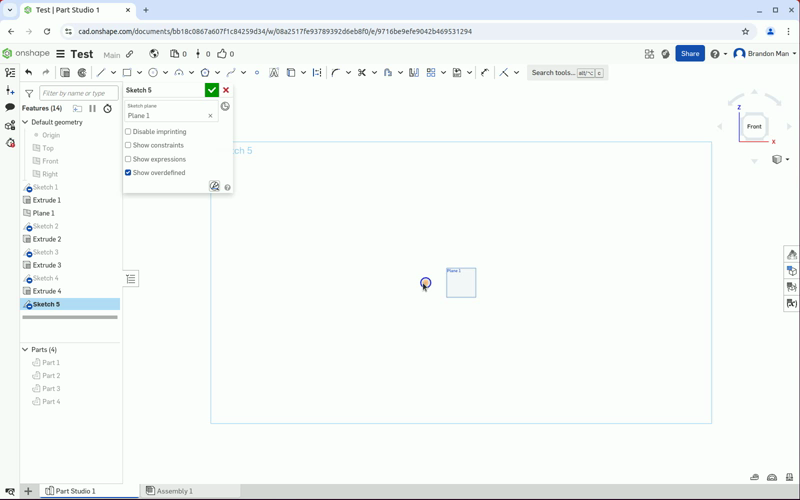
scroll(6)
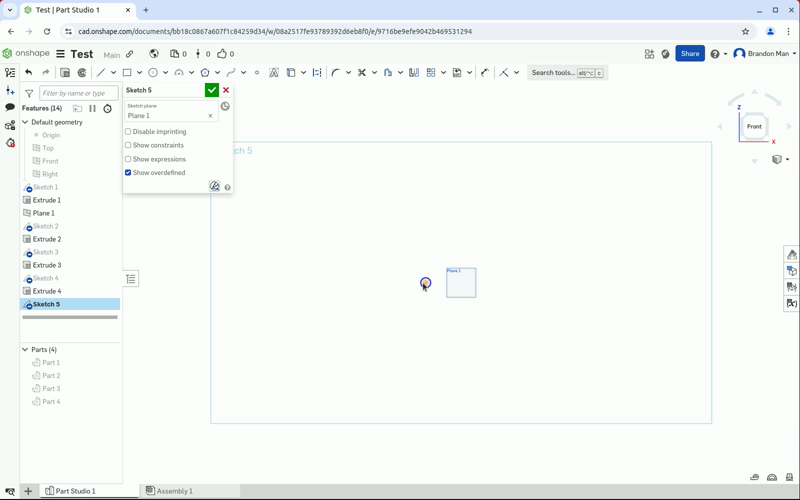
scroll(6)
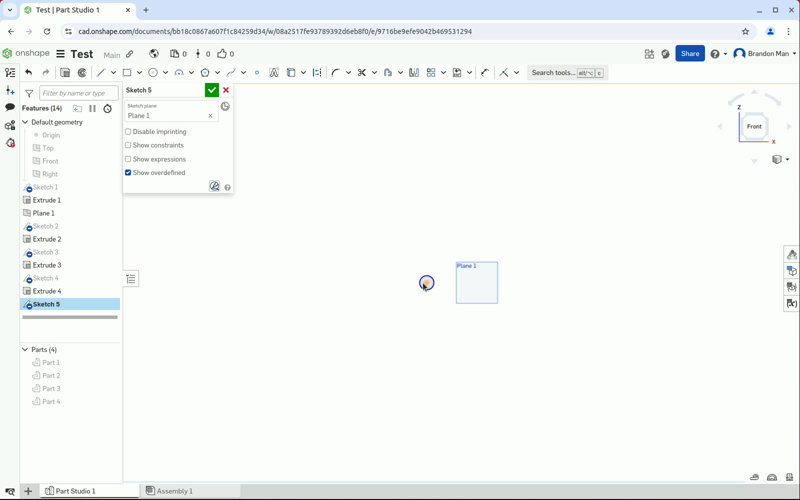
scroll(6)
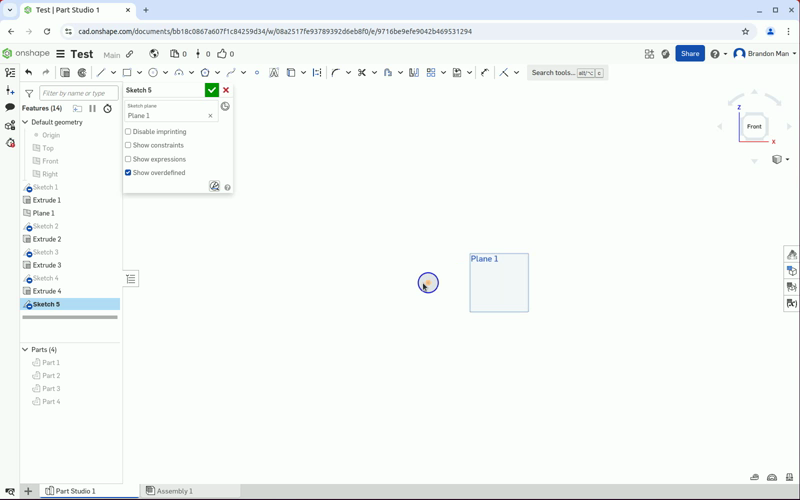
scroll(6)
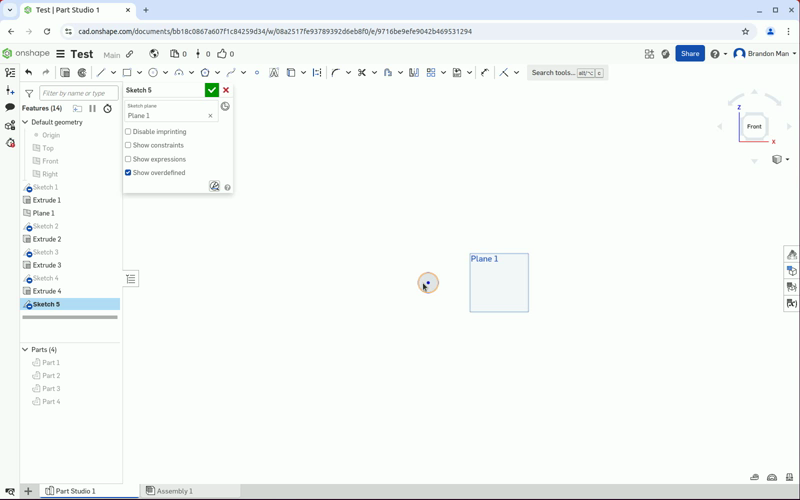
scroll(6)
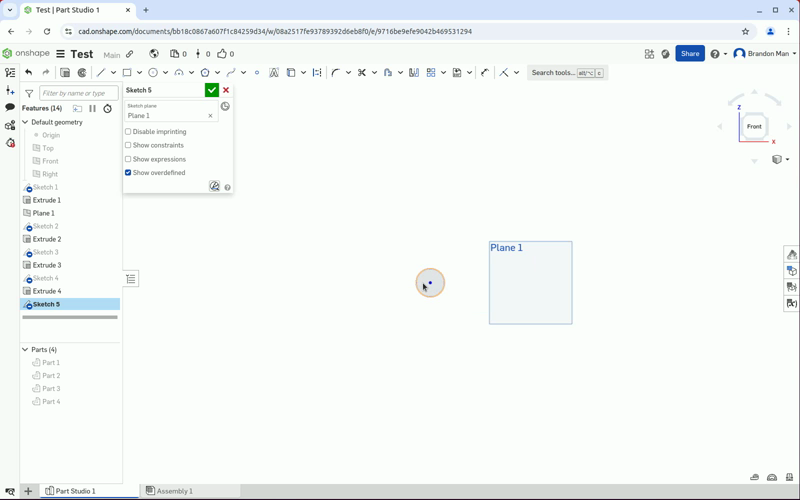
scroll(6)
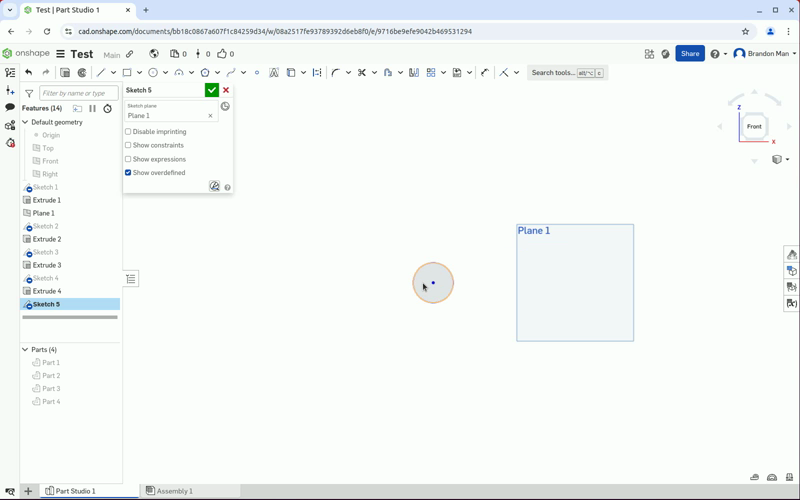
scroll(6)
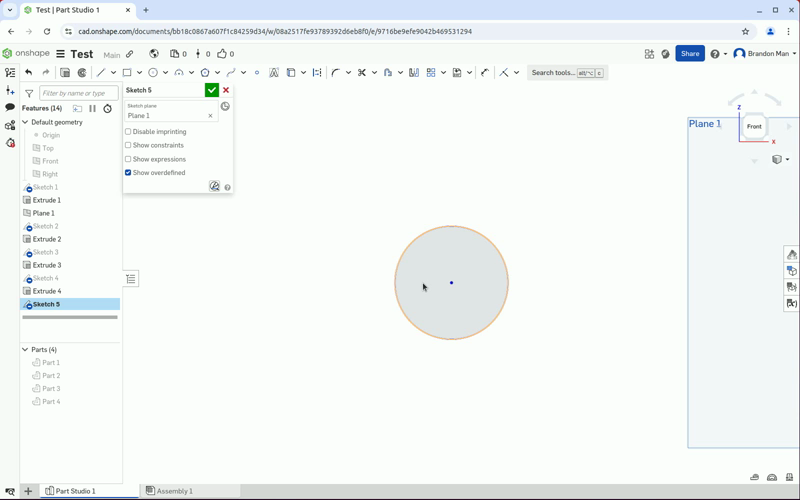
click(423, 282)
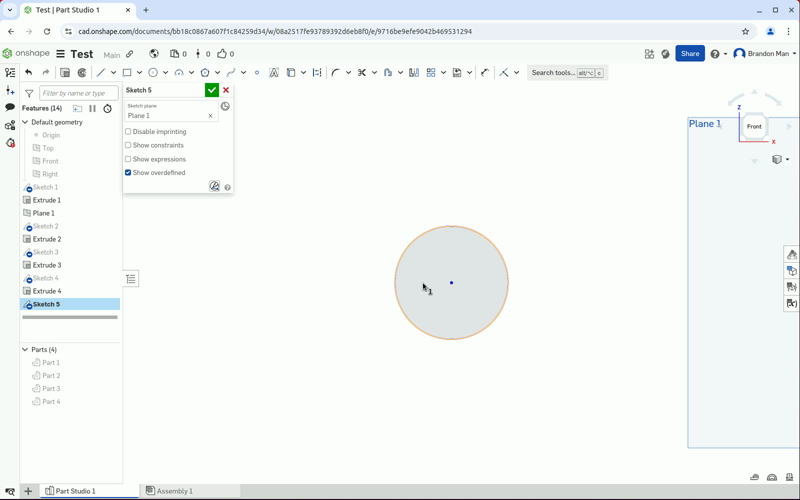
scroll(-6)
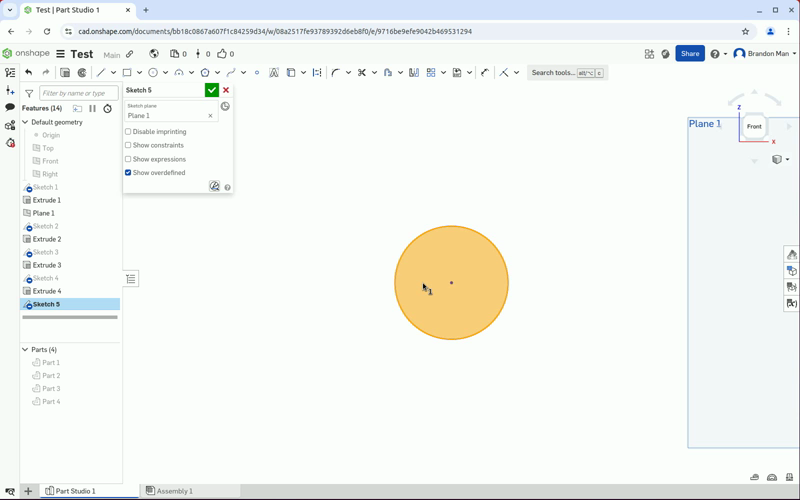
scroll(-6)
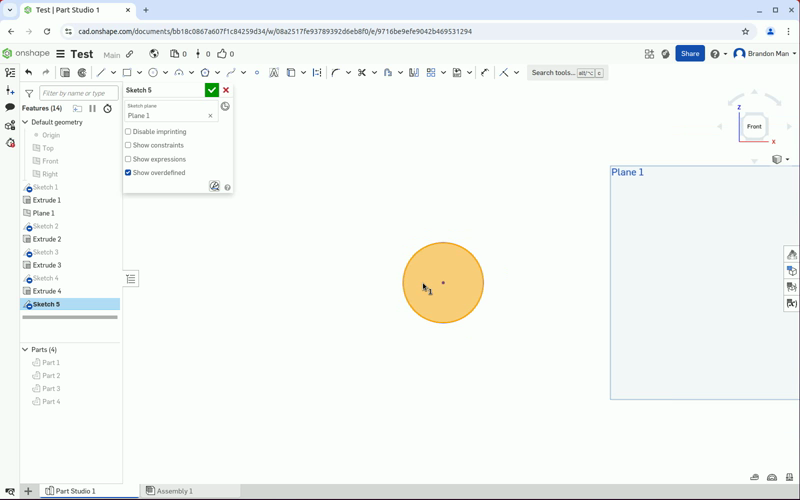
scroll(-6)
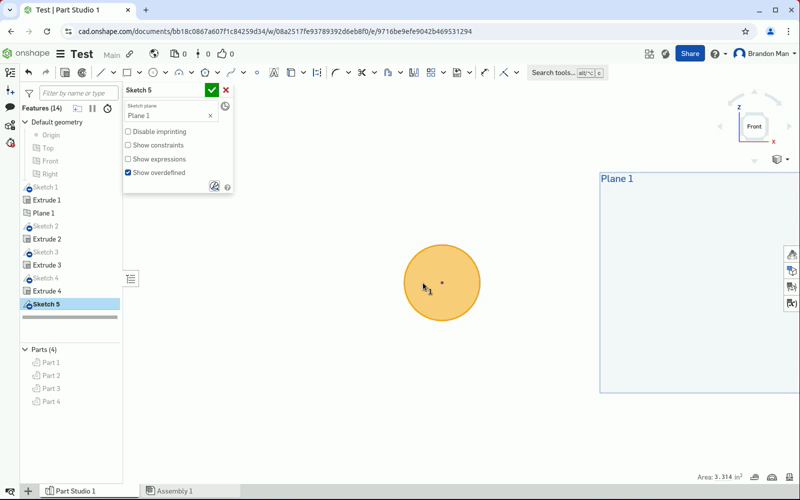
scroll(-6)
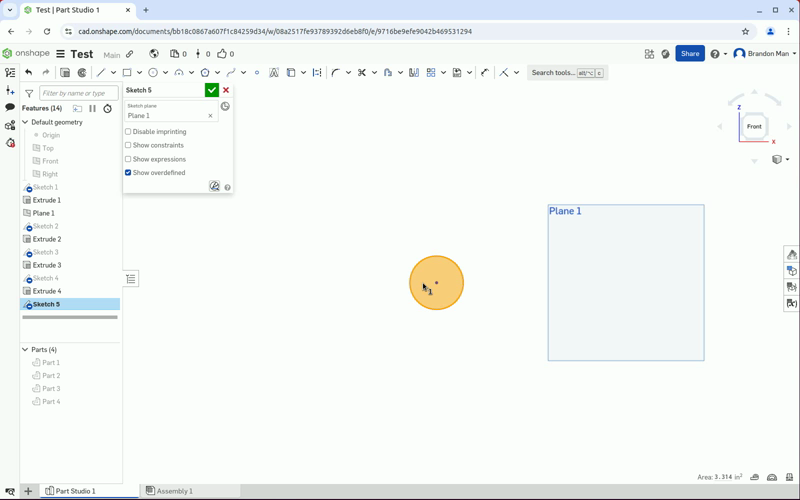
scroll(-6)
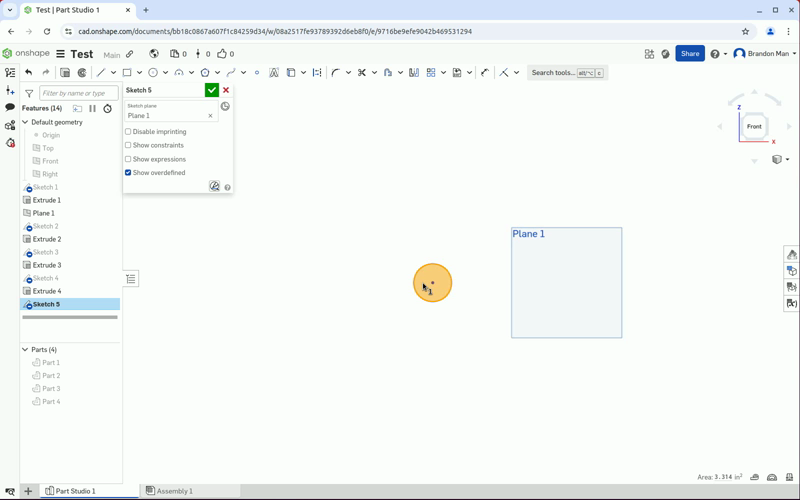
scroll(-6)
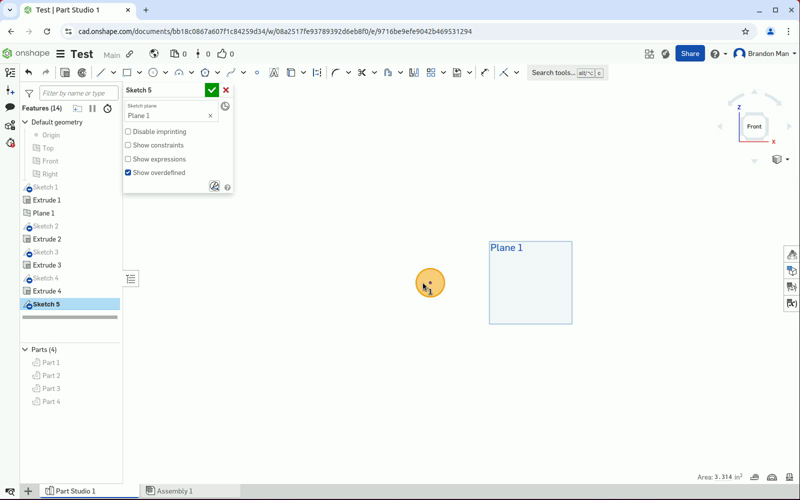
scroll(-6)
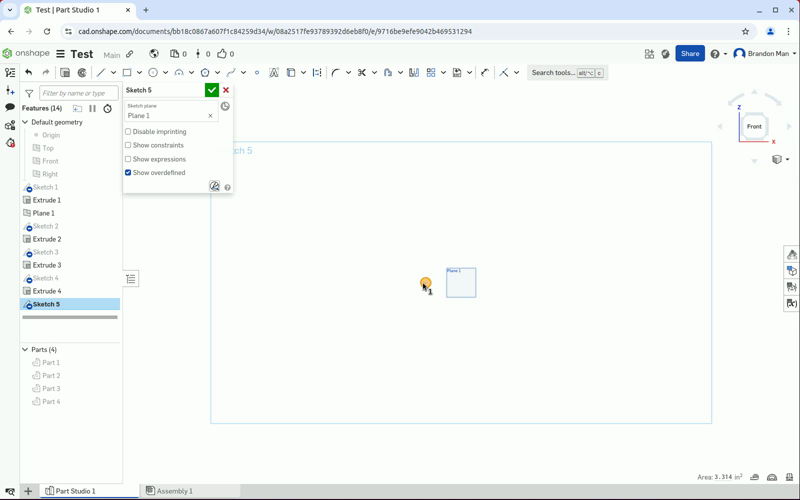
mouse_move(73, 352)
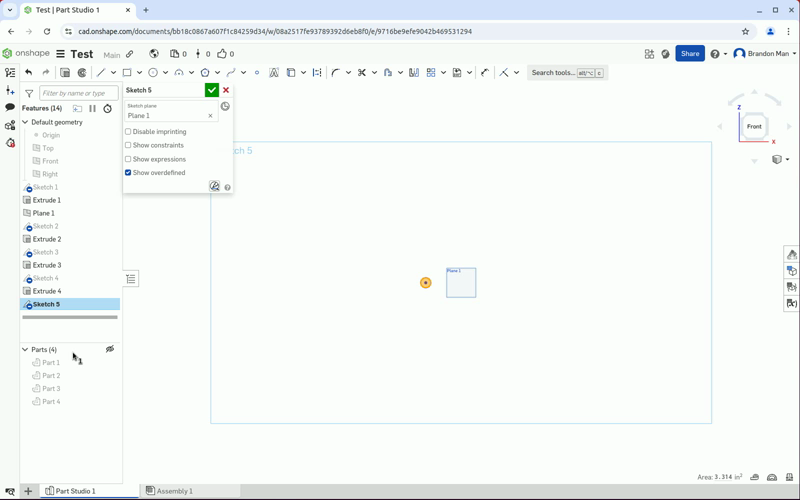
key(shift+y)
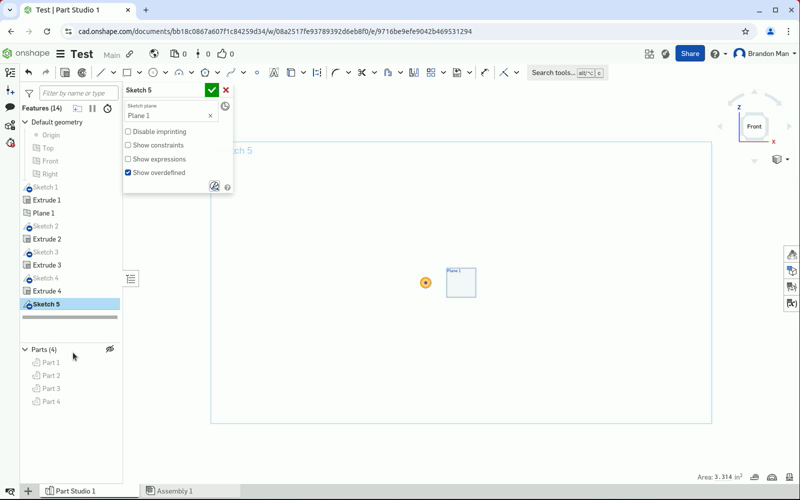
key(shift+e)
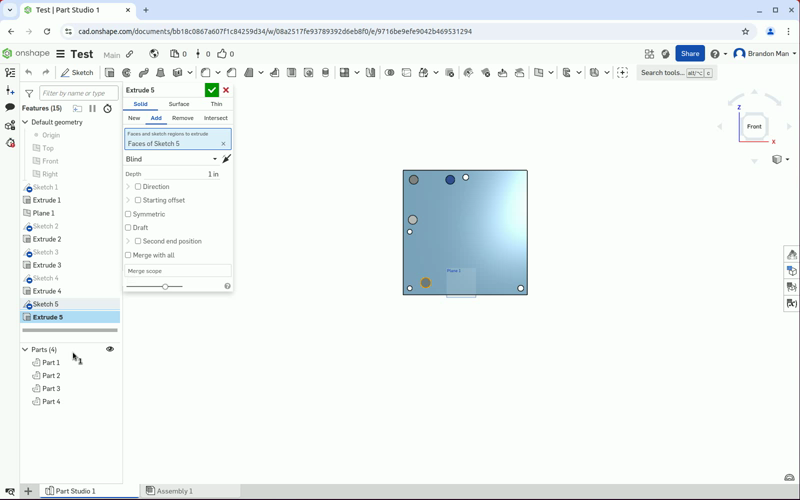
mouse_move(143, 106)
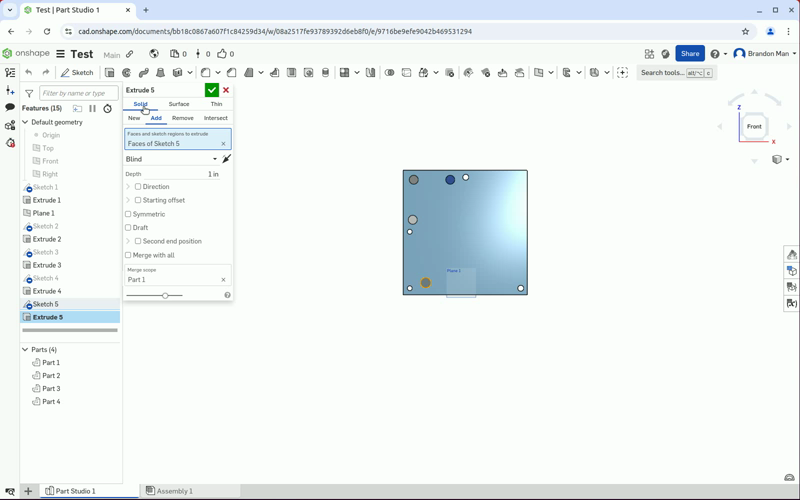
click(143, 106)
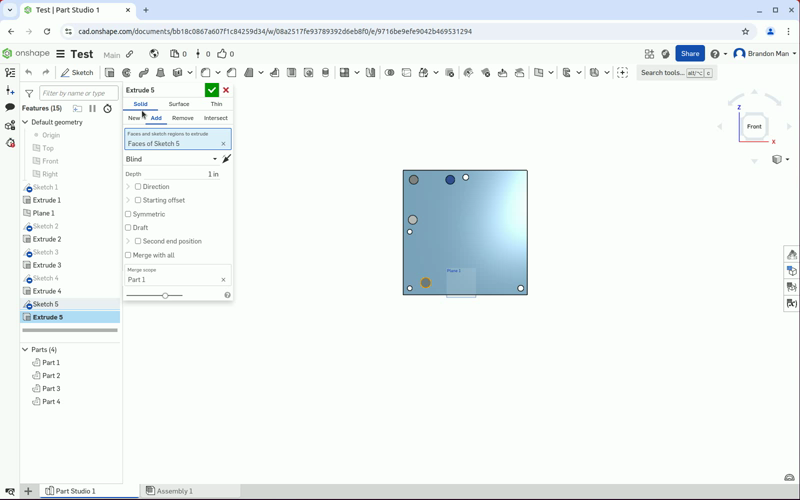
mouse_move(137, 120)
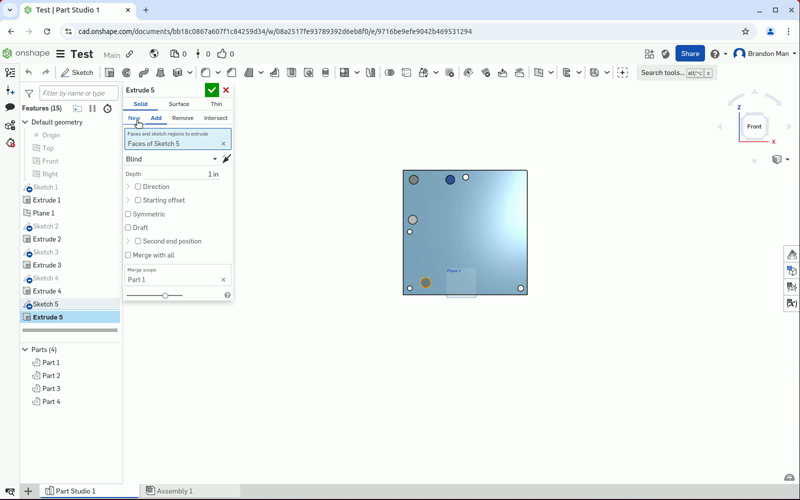
click(137, 120)
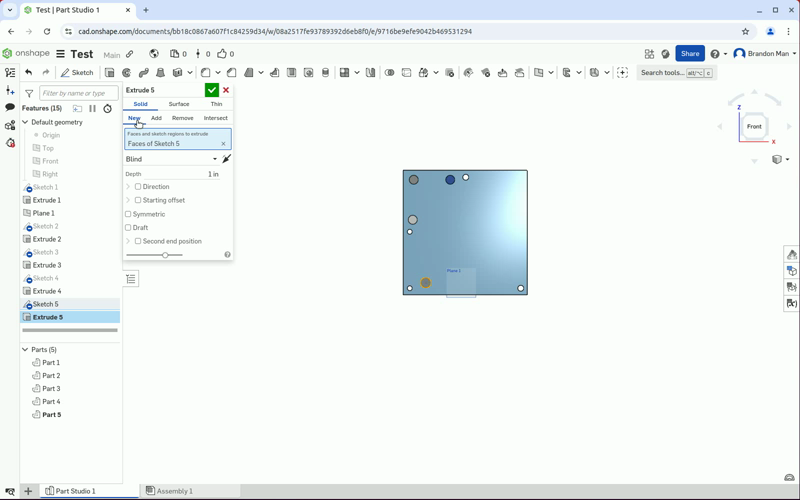
key(tab, 4)
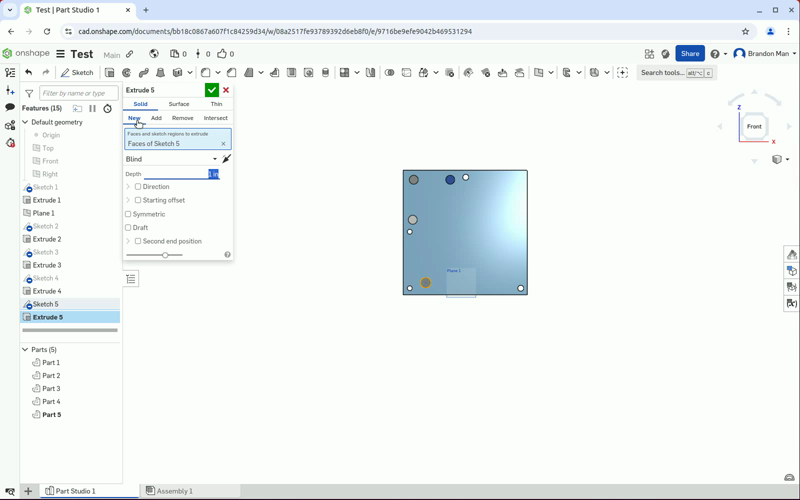
text(2.889)
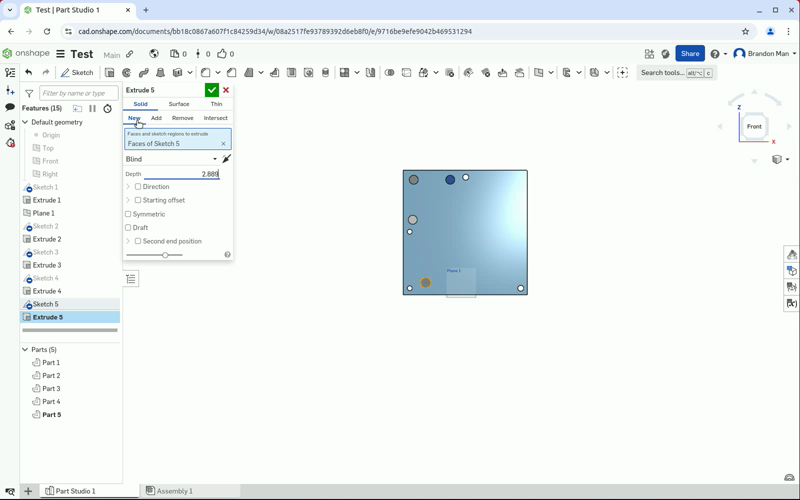
key(enter)
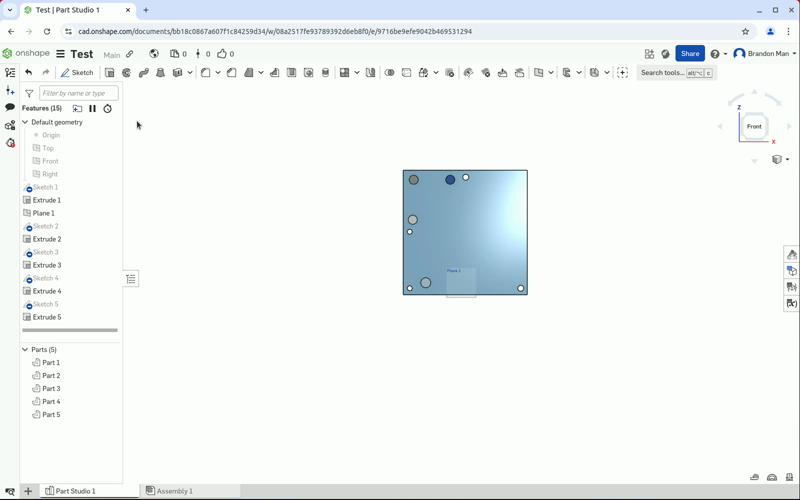
key(shift+h)
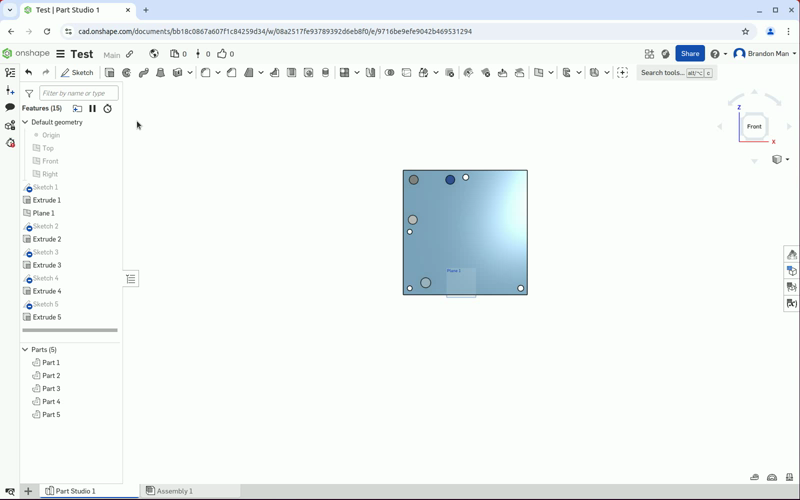
key(shift+h)
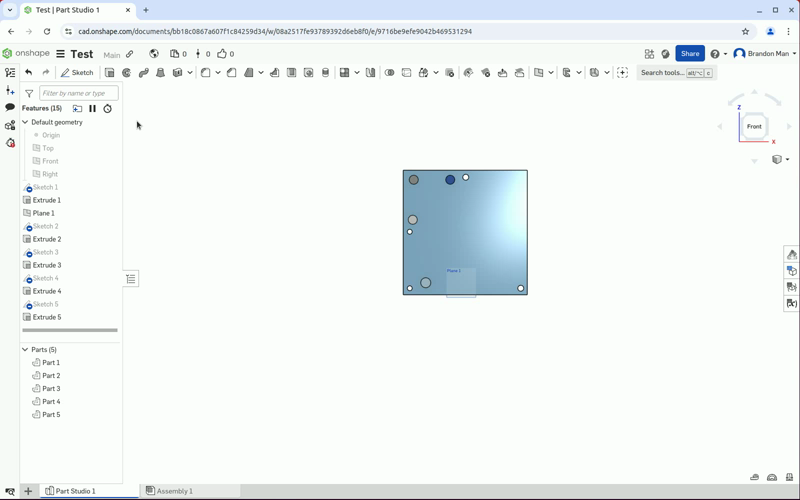
mouse_move(73, 189)
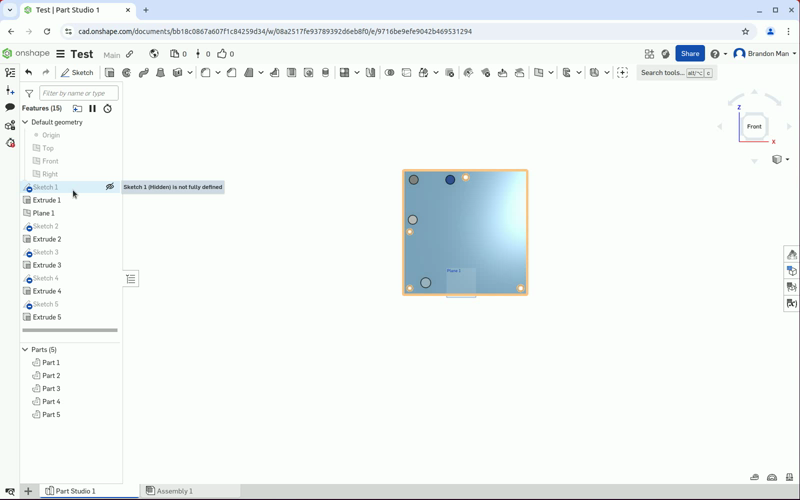
click(73, 189)
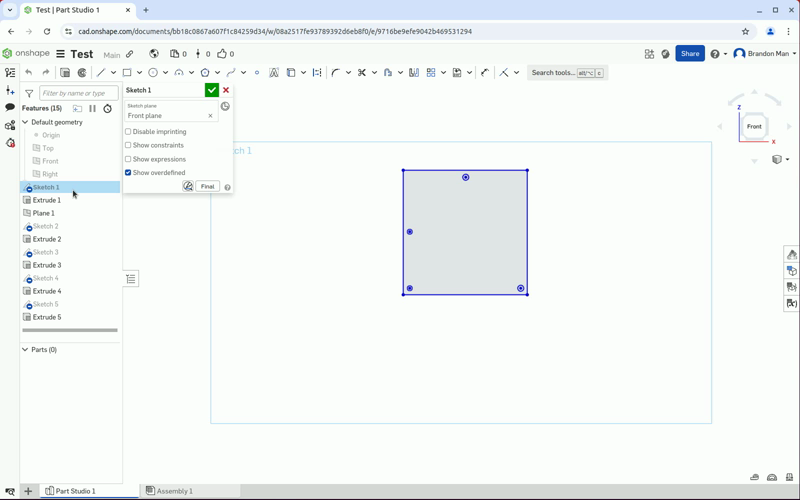
mouse_move(229, 92)
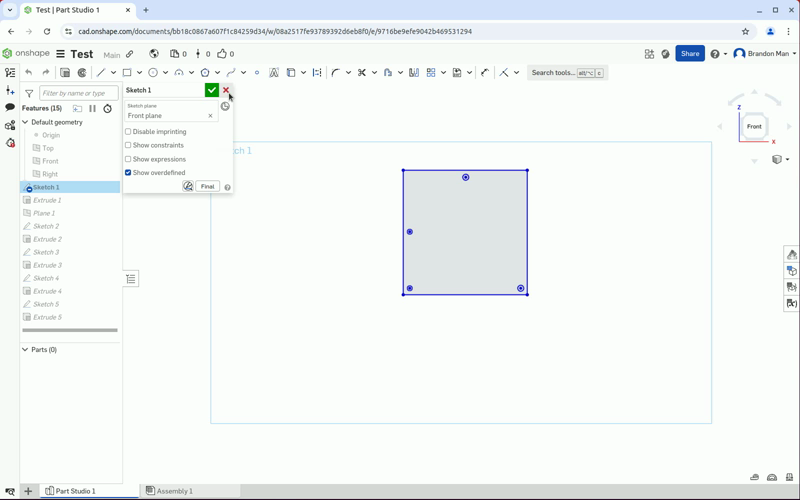
click(229, 92)
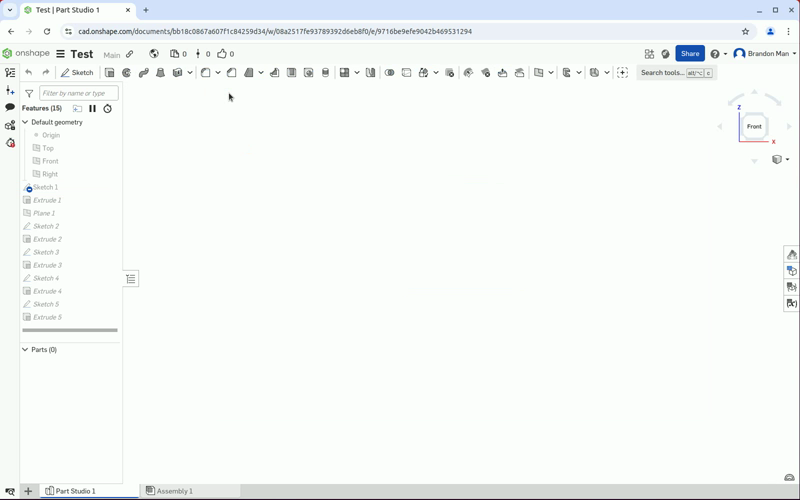
key(shift+s)
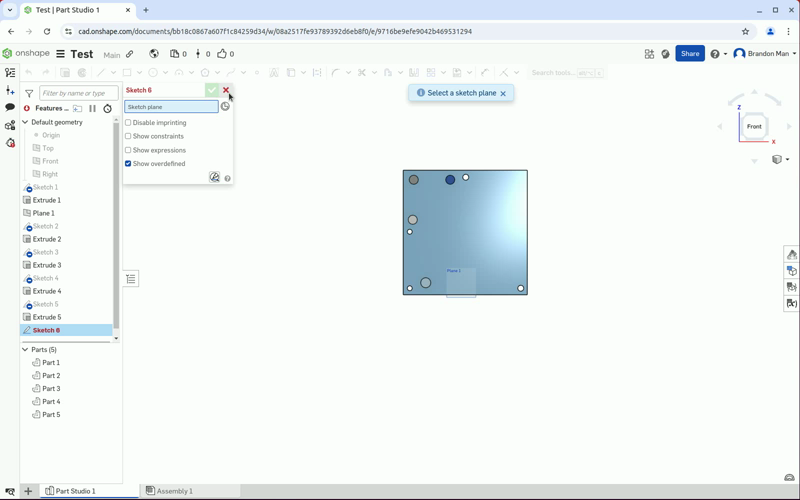
mouse_move(69, 215)
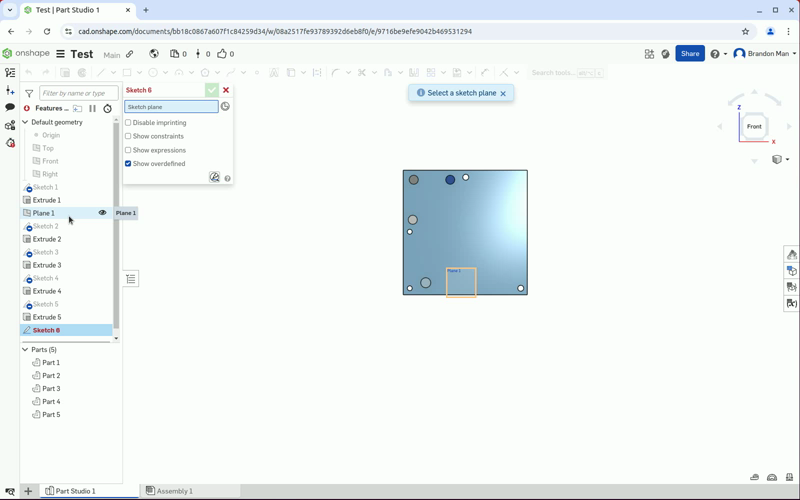
click(69, 215)
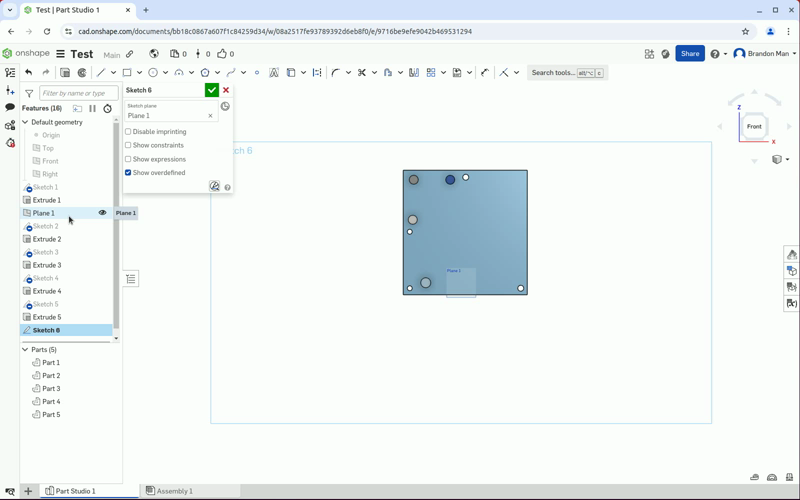
mouse_move(73, 352)
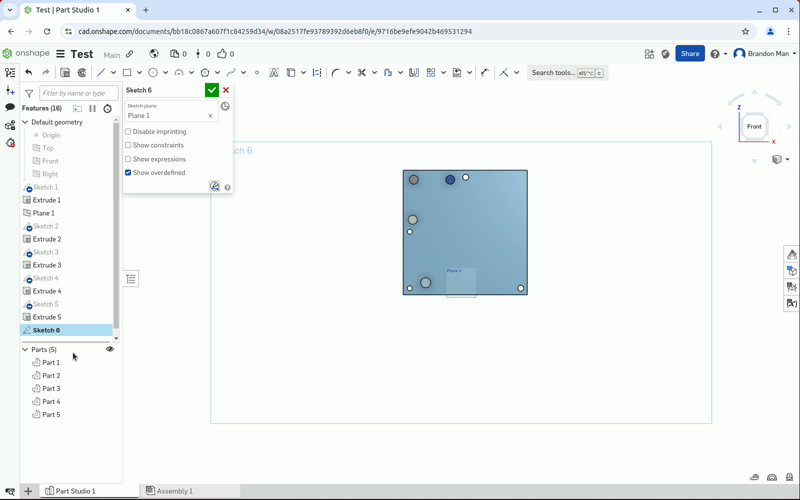
key(y)
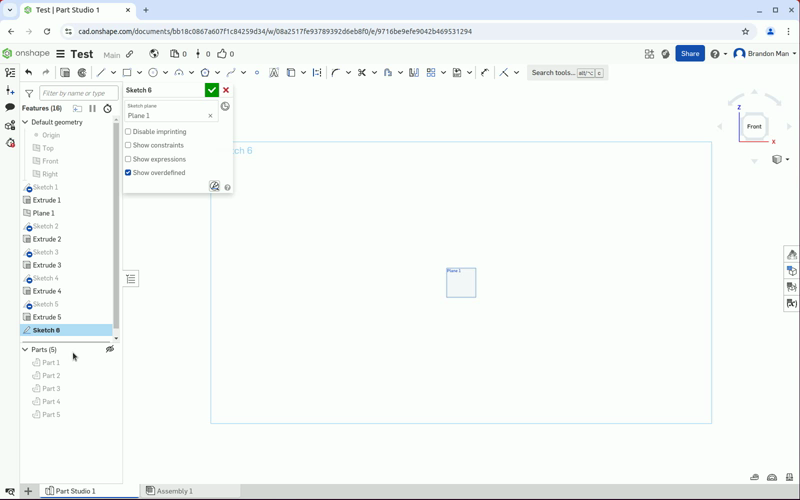
key(c)
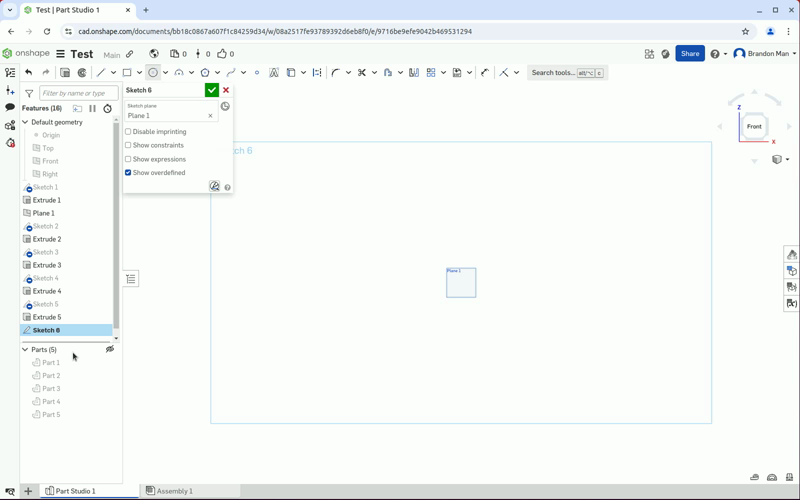
key_down(shift)
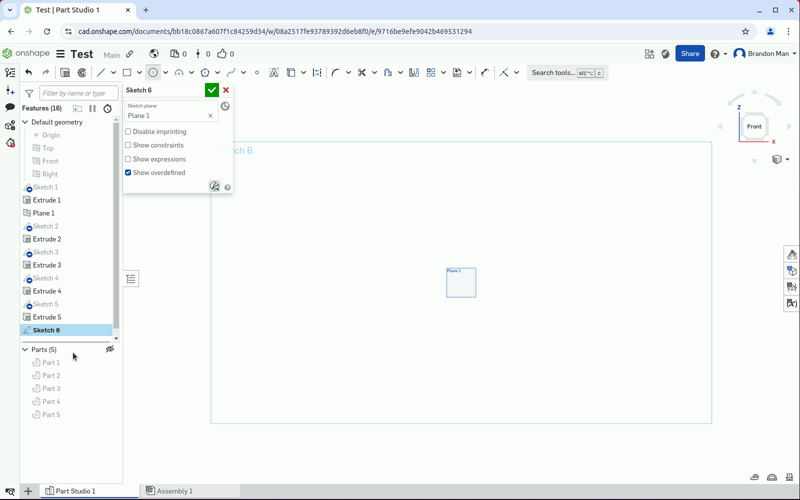
mouse_move(478, 226)
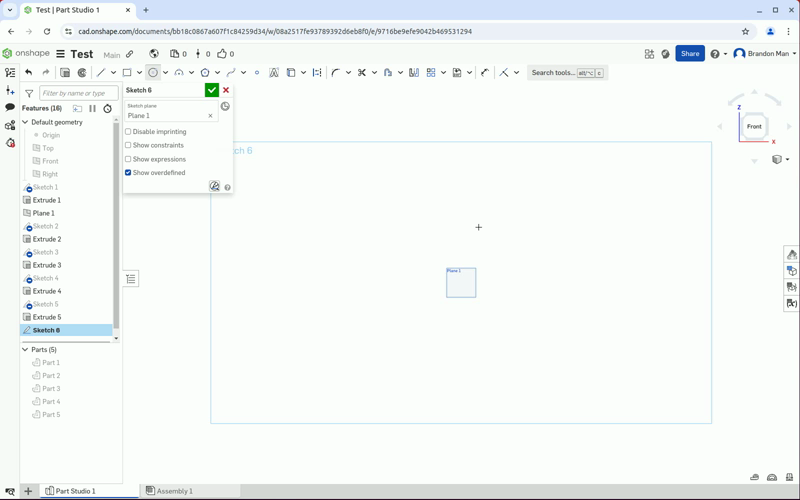
click(478, 226)
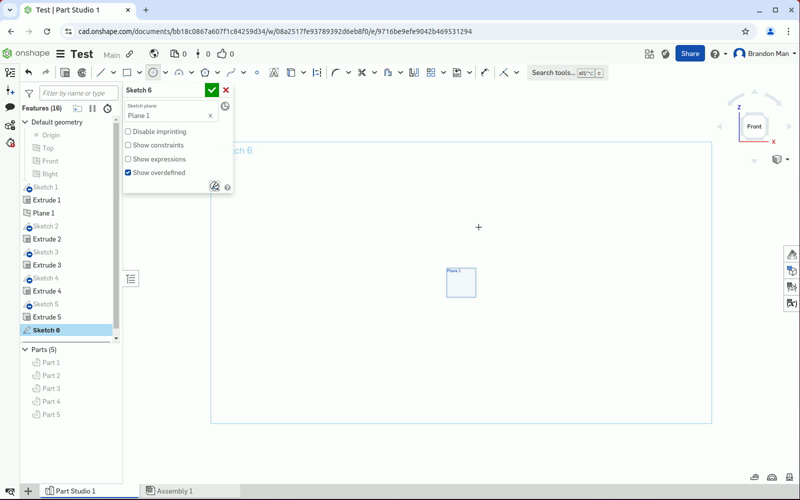
key_up(shift)
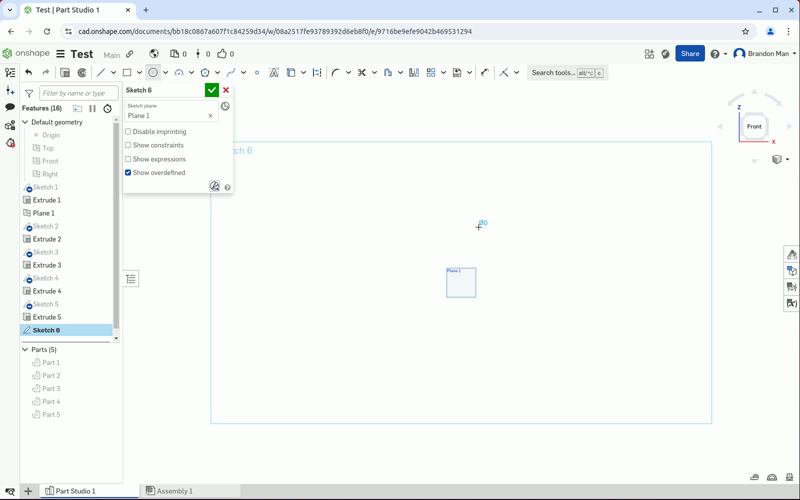
mouse_move(483, 226)
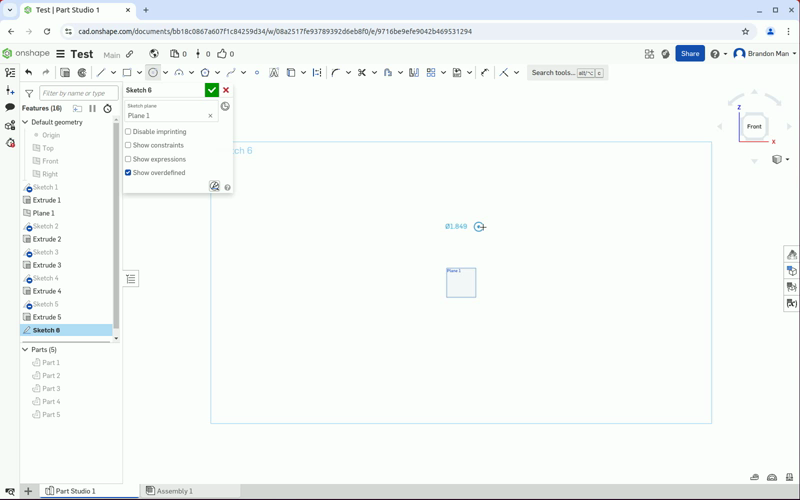
click(483, 226)
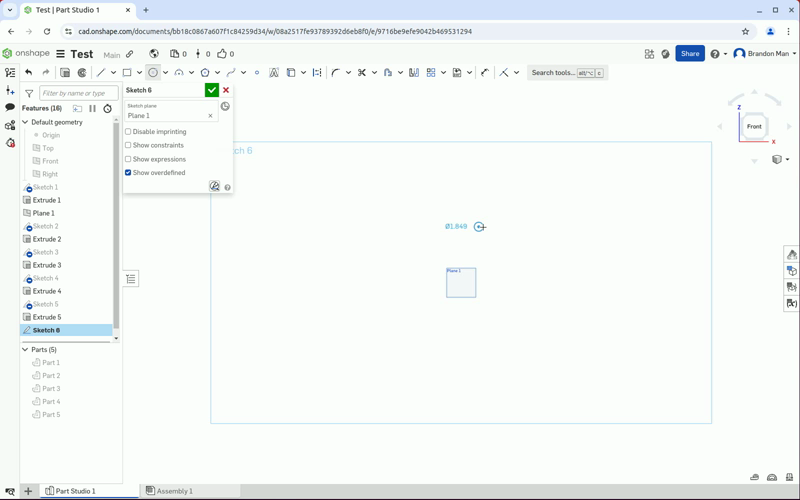
key(esc)
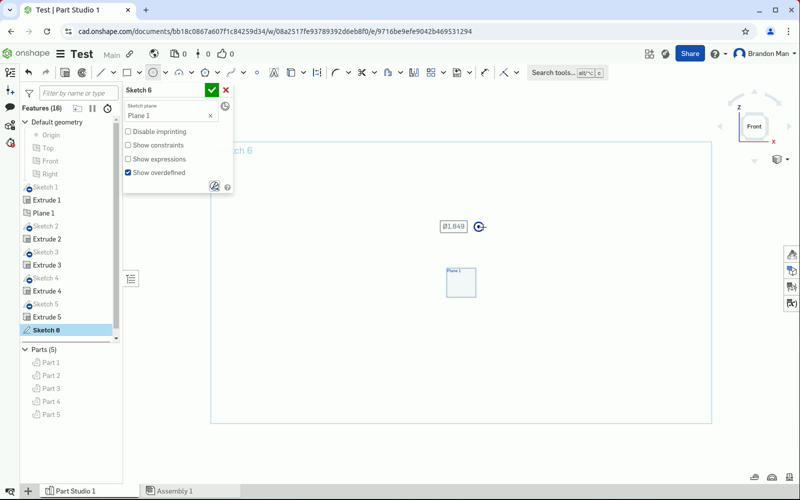
mouse_move(479, 230)
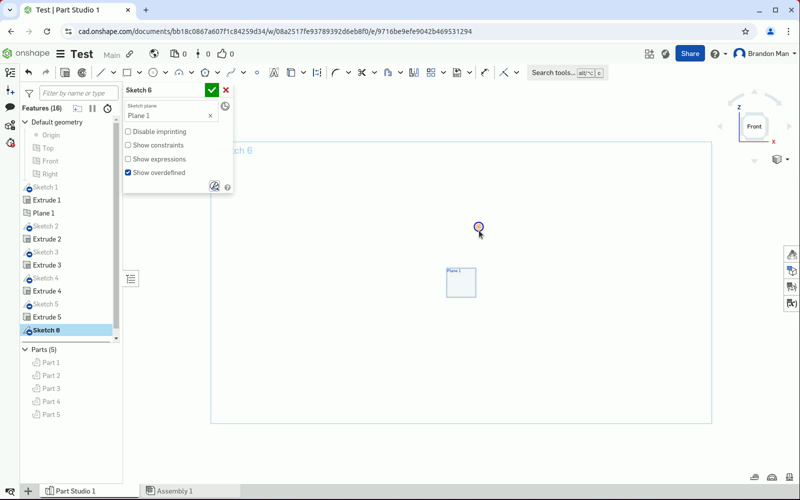
scroll(6)
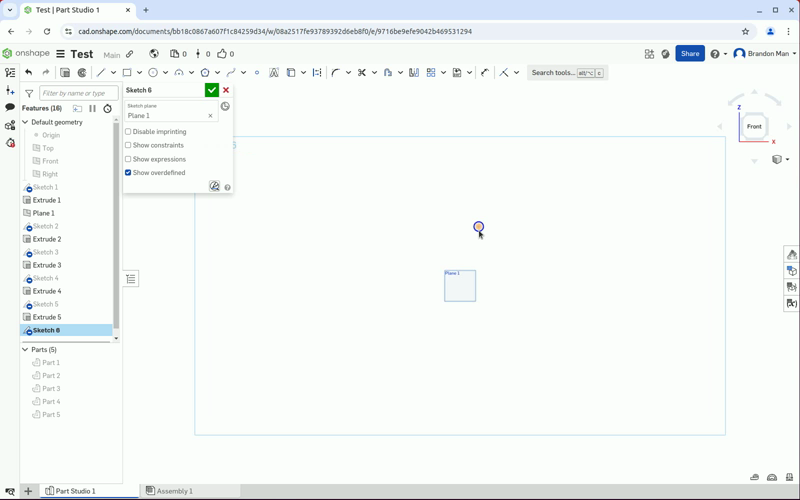
scroll(6)
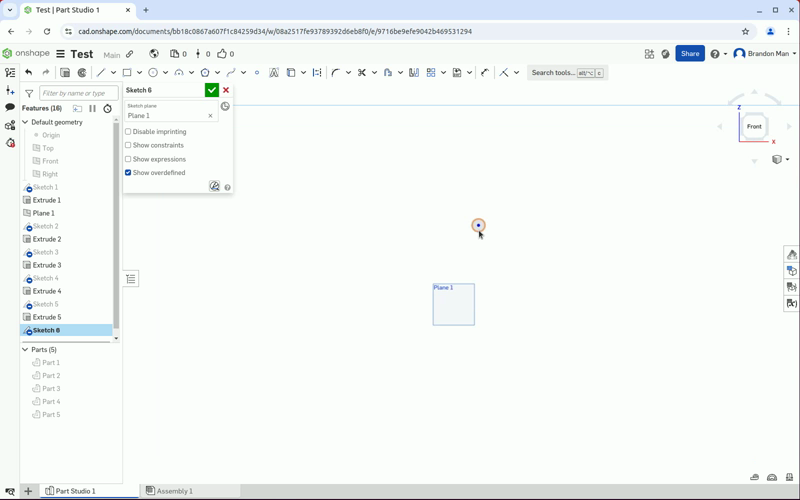
scroll(6)
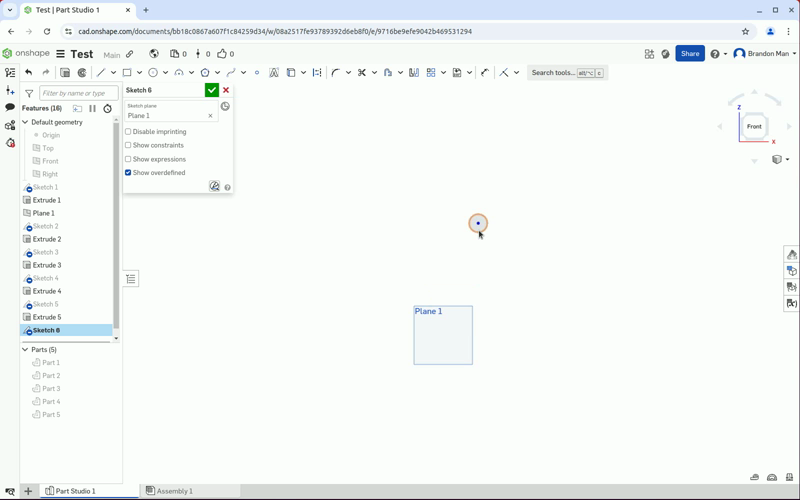
scroll(6)
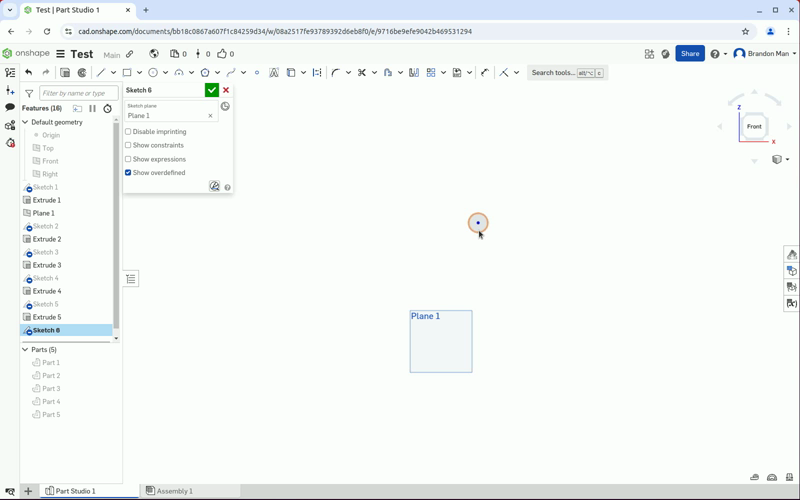
scroll(6)
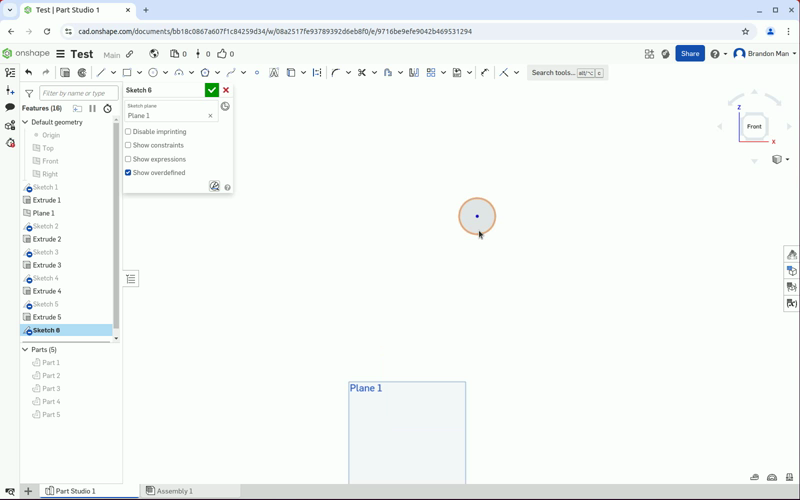
scroll(6)
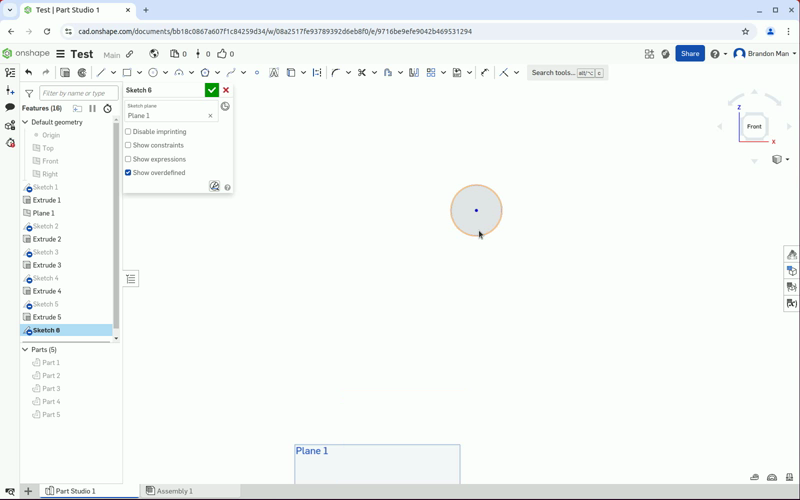
scroll(6)
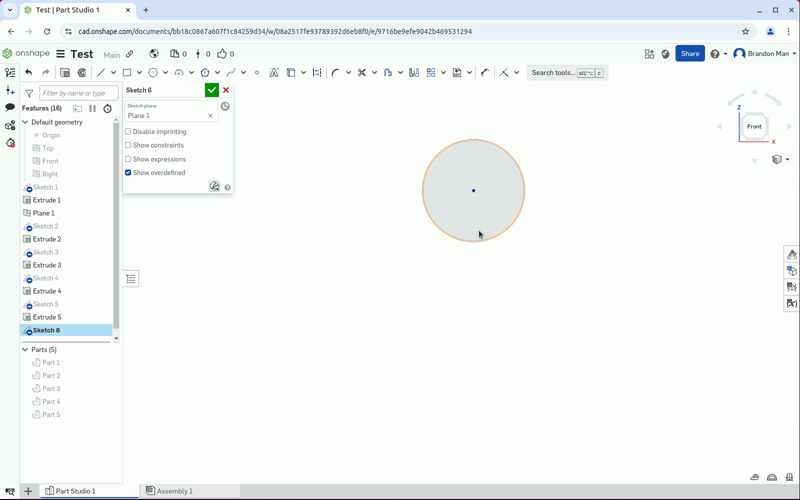
click(479, 230)
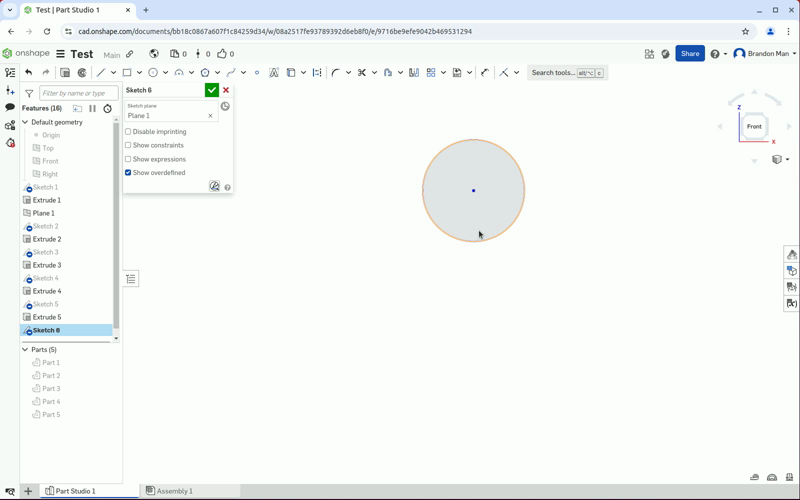
scroll(-6)
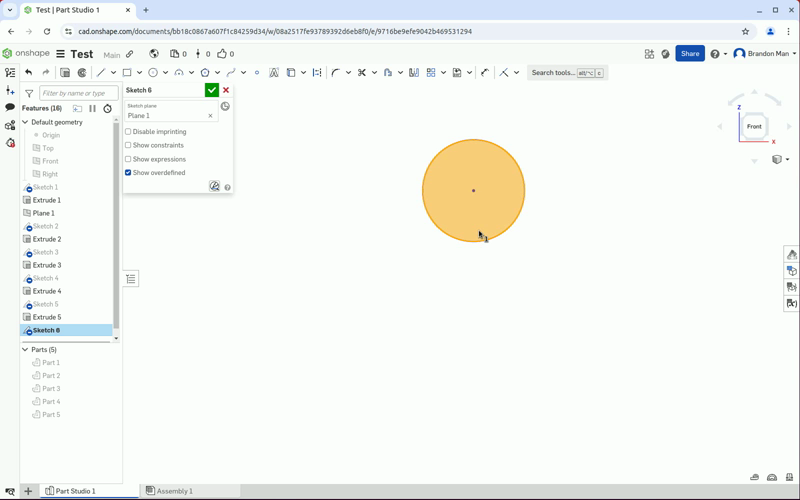
scroll(-6)
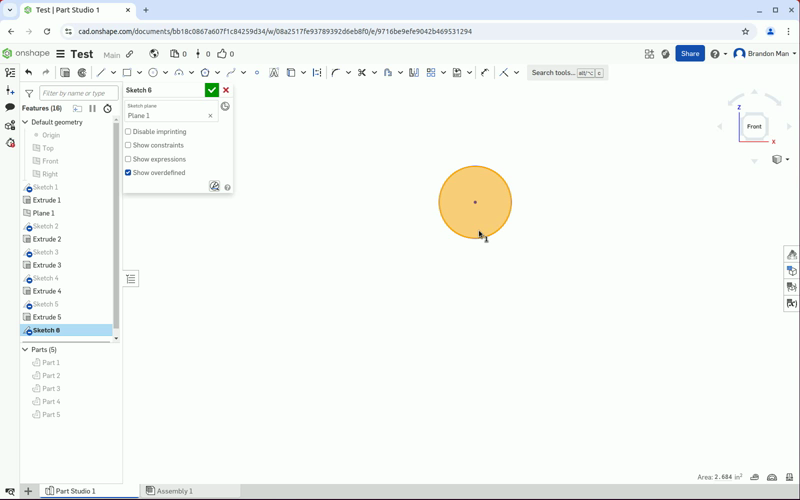
scroll(-6)
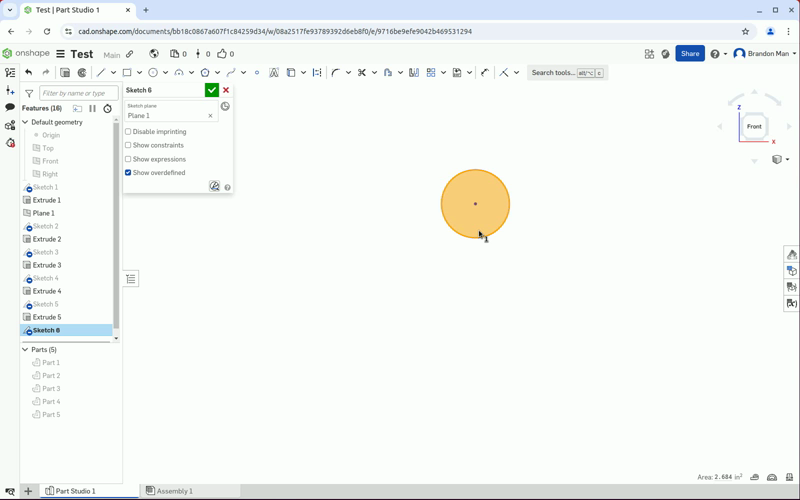
scroll(-6)
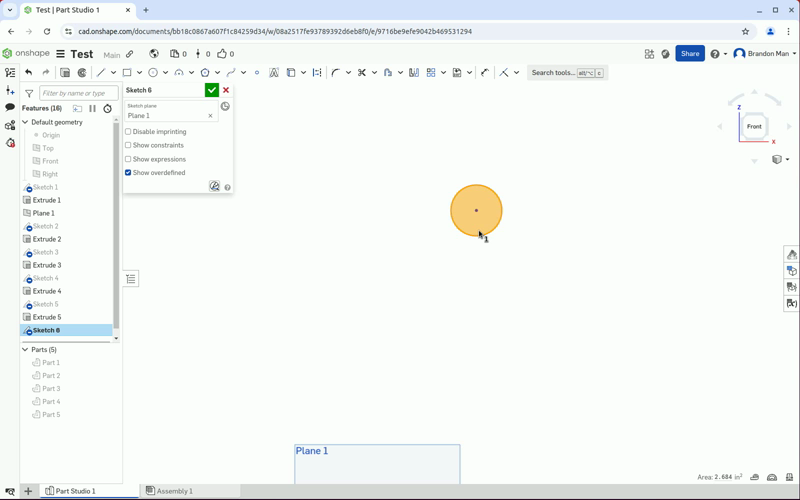
scroll(-6)
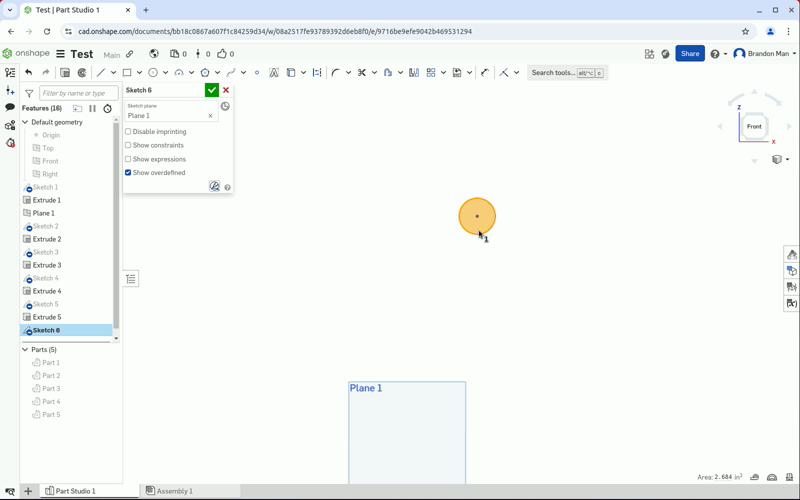
scroll(-6)
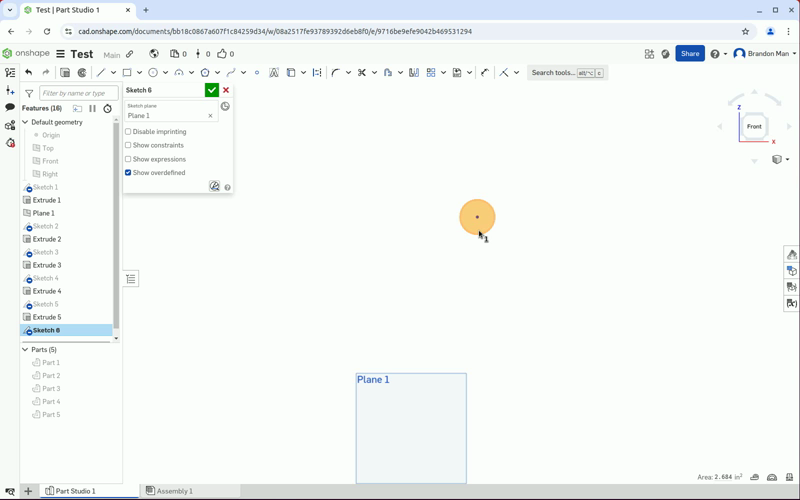
scroll(-6)
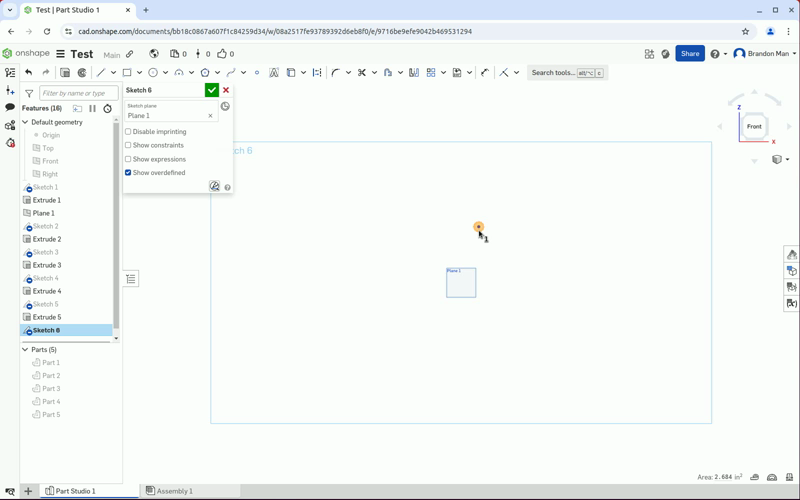
mouse_move(73, 352)
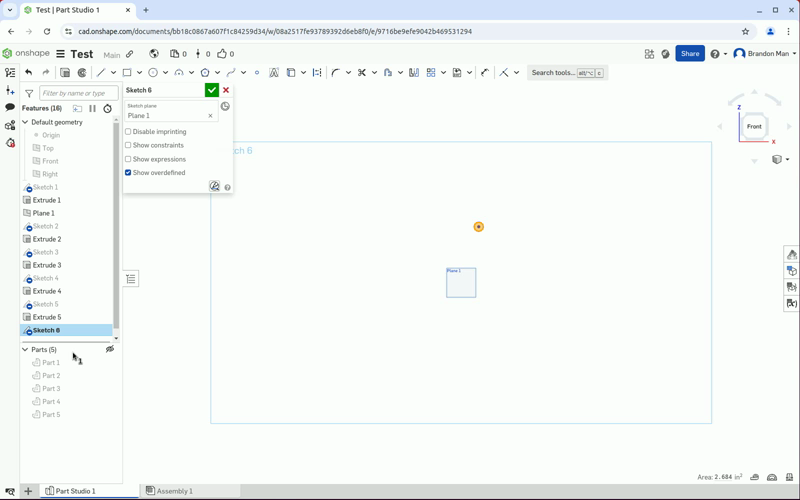
key(shift+y)
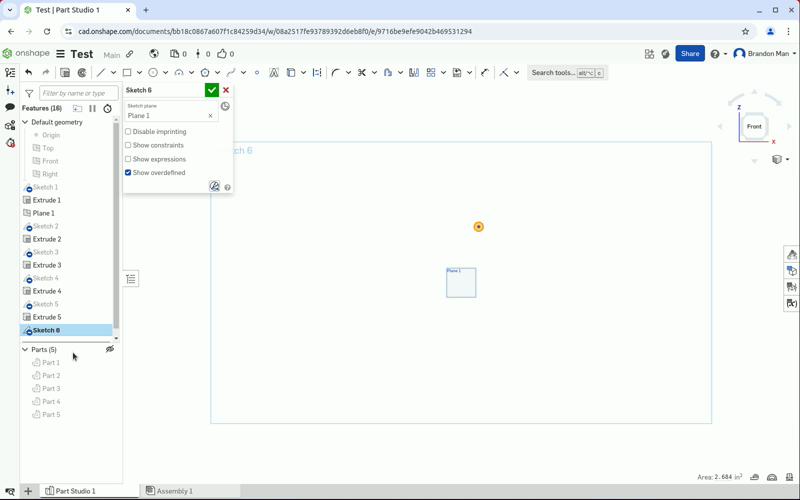
key(shift+e)
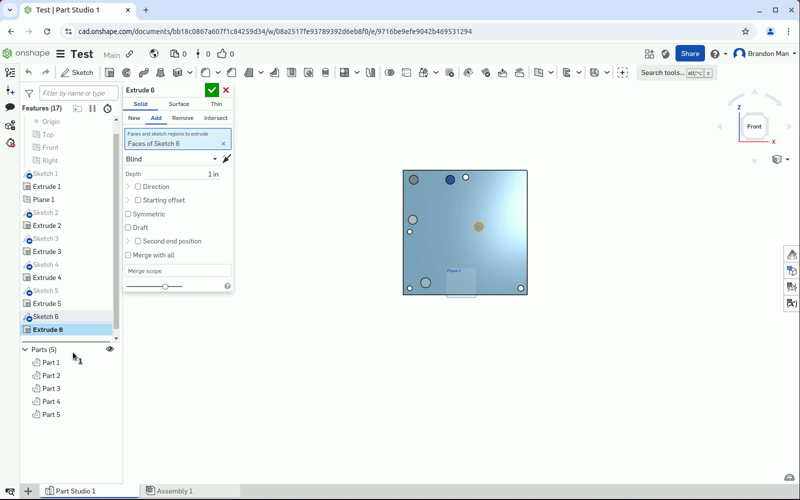
mouse_move(143, 106)
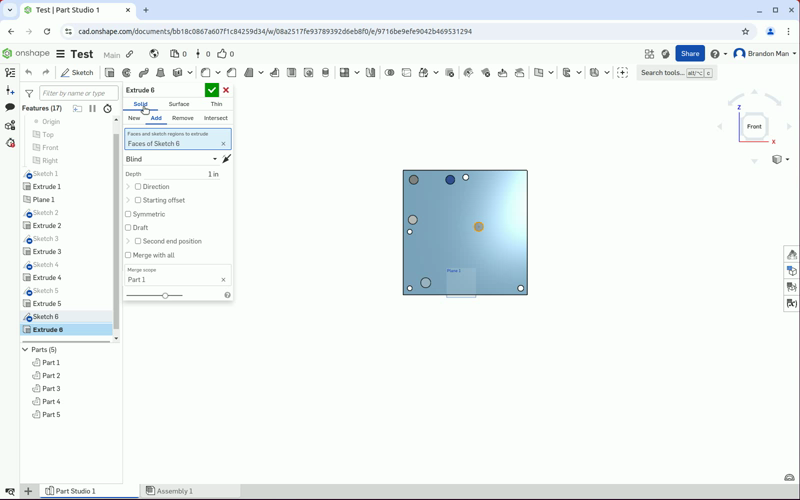
click(143, 106)
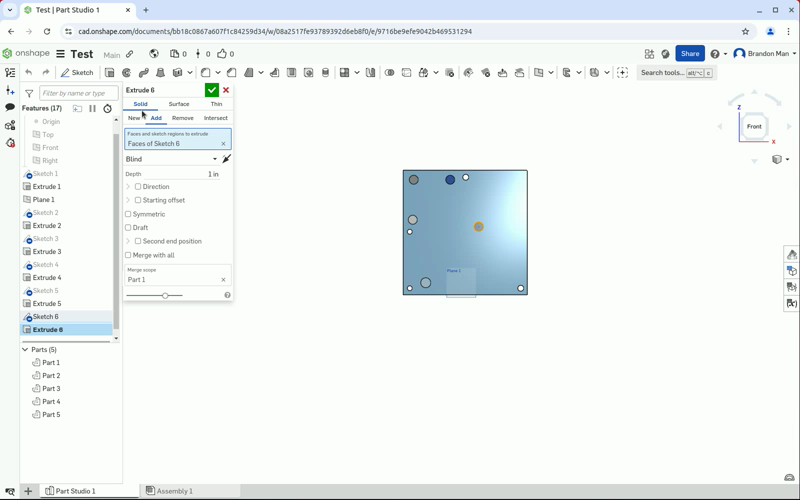
mouse_move(137, 120)
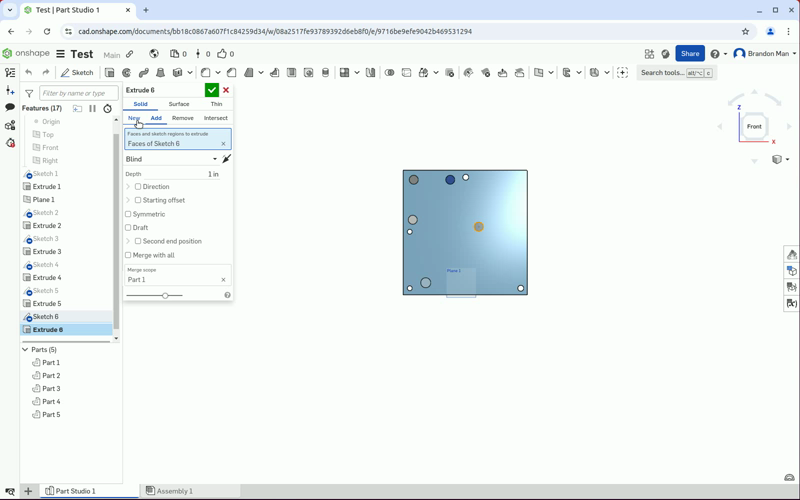
click(137, 120)
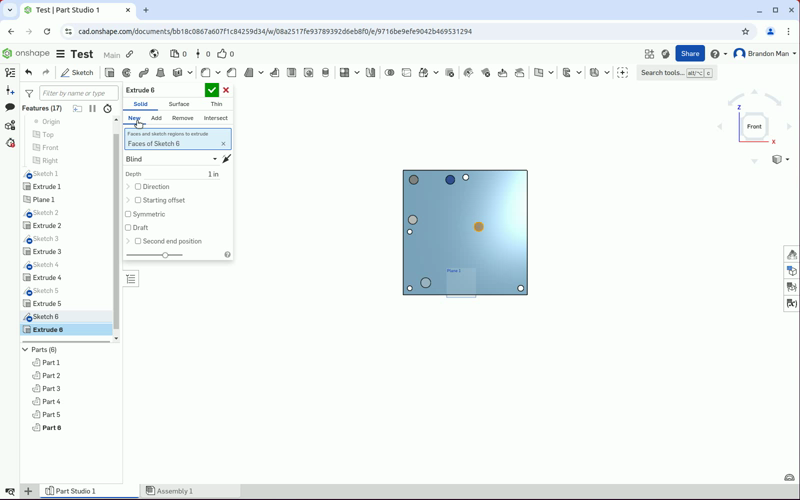
key(tab, 4)
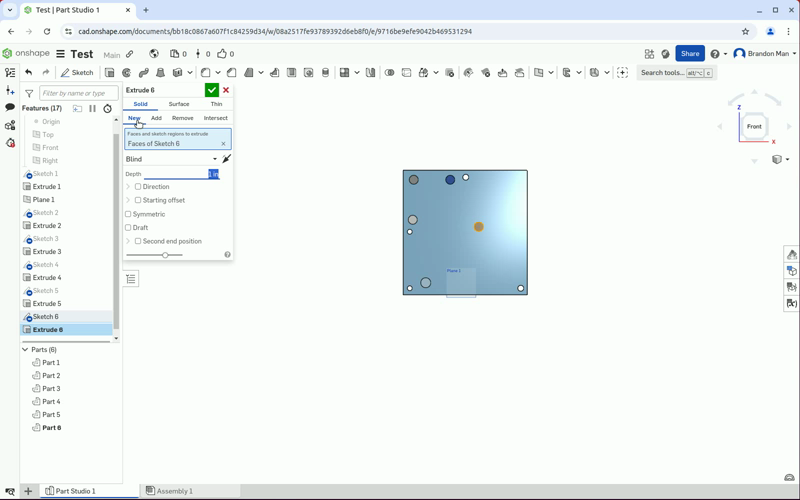
text(2.889)
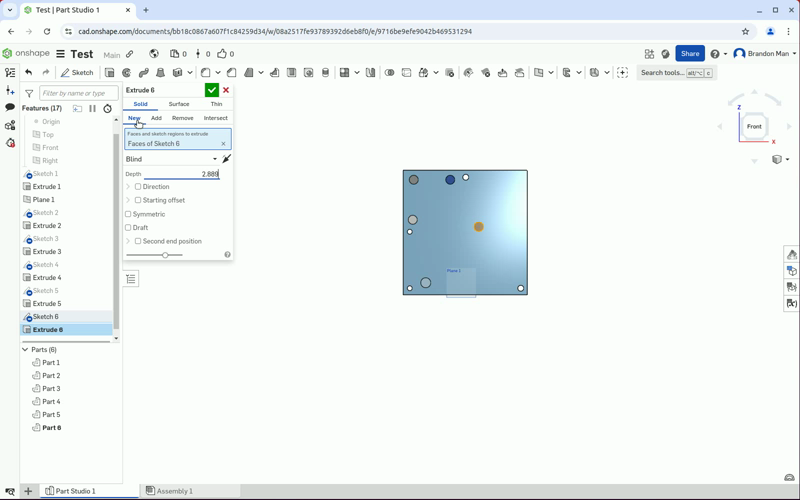
key(enter)
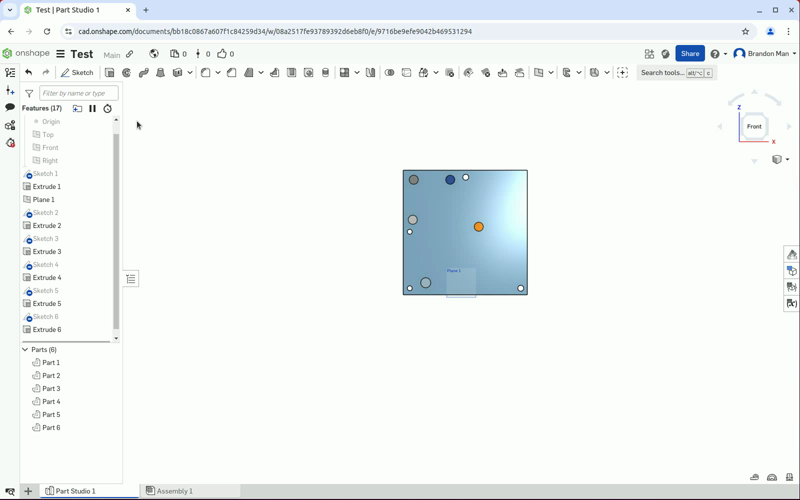
key(shift+h)
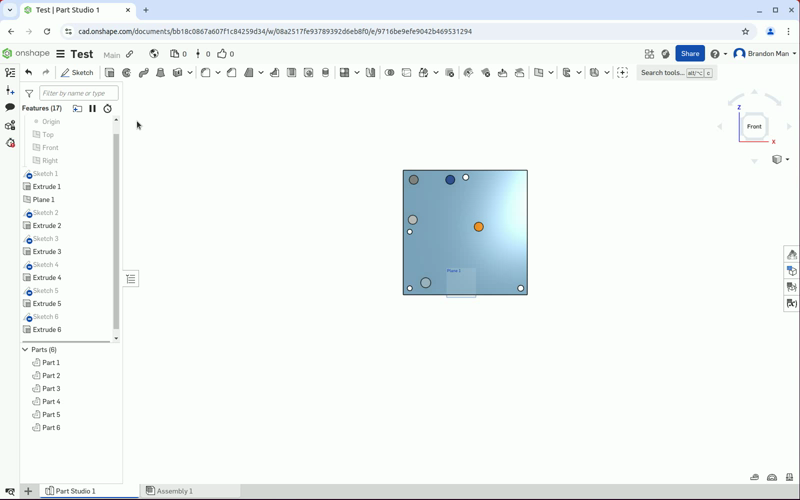
key(shift+h)
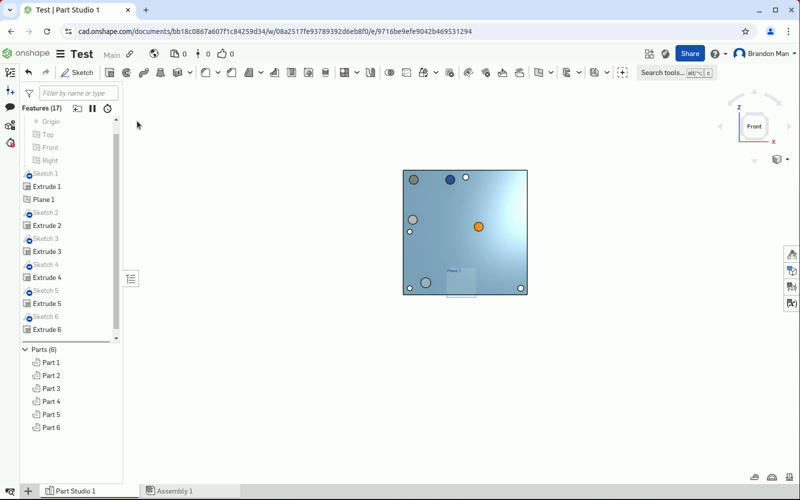
mouse_move(69, 176)
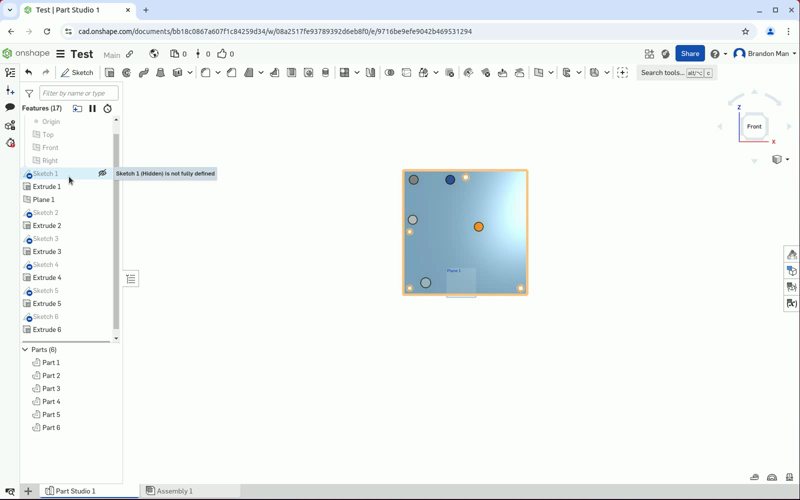
click(69, 176)
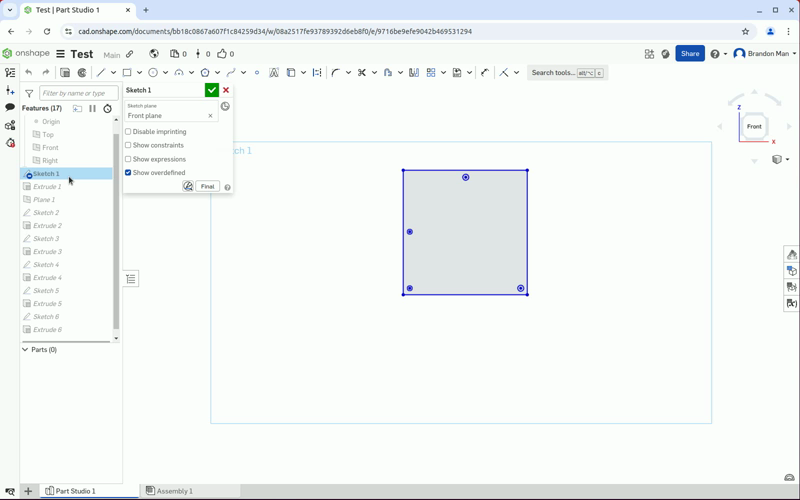
mouse_move(229, 92)
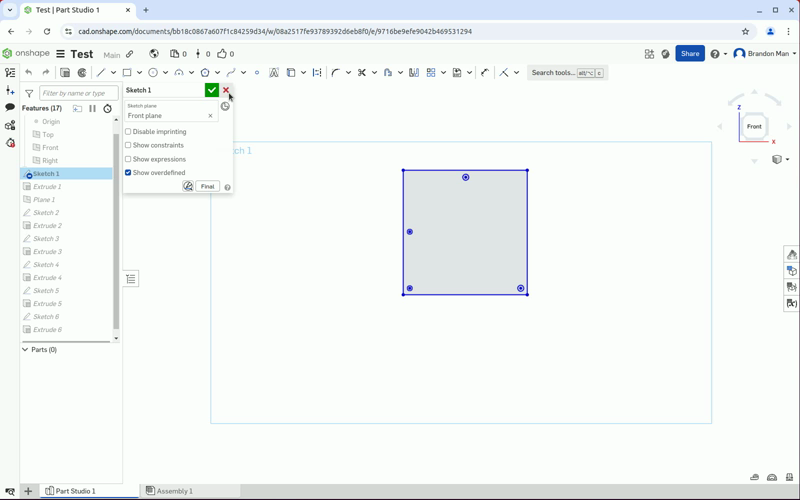
click(229, 92)
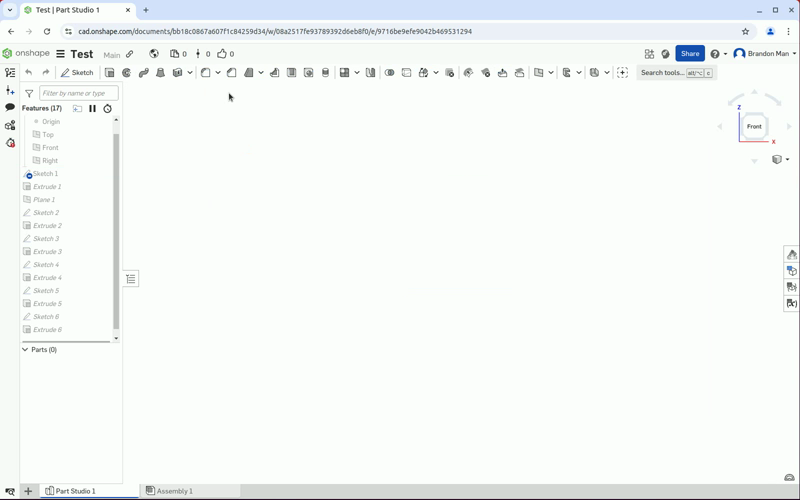
key(shift+s)
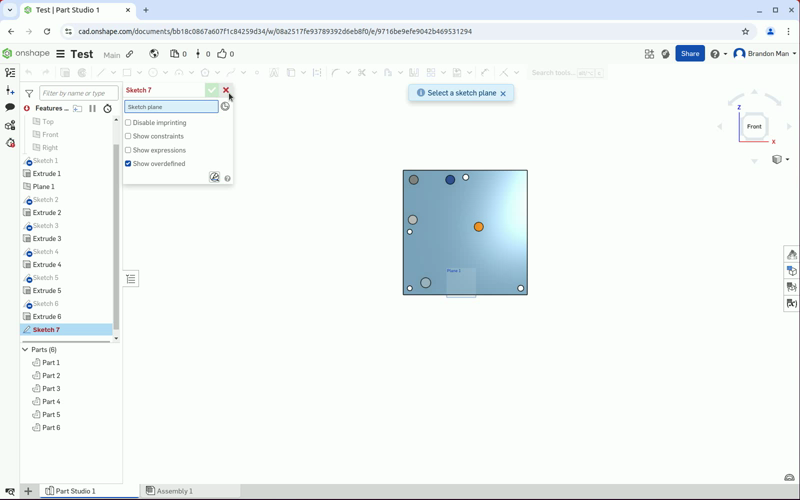
mouse_move(69, 189)
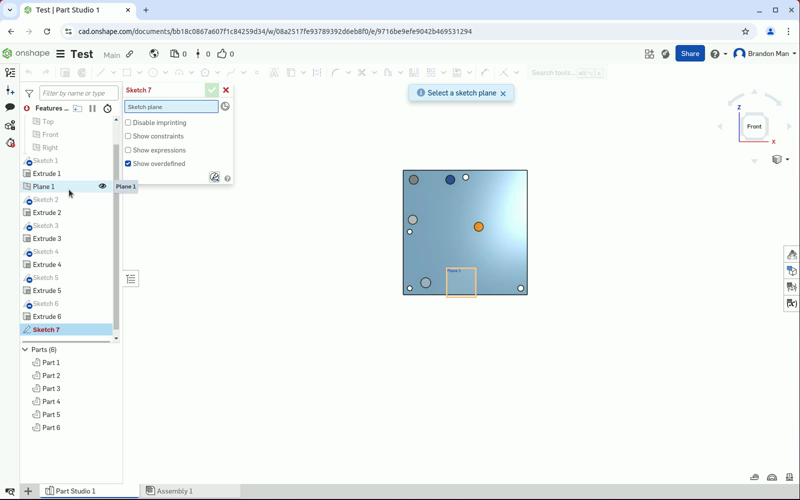
click(69, 189)
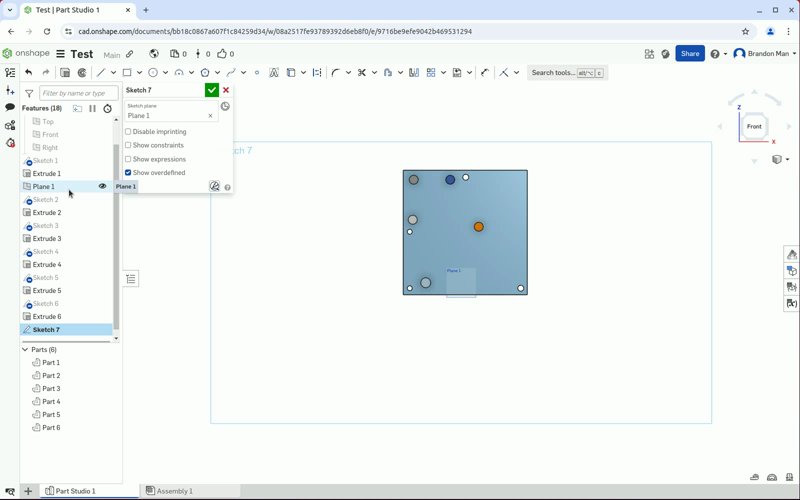
mouse_move(73, 352)
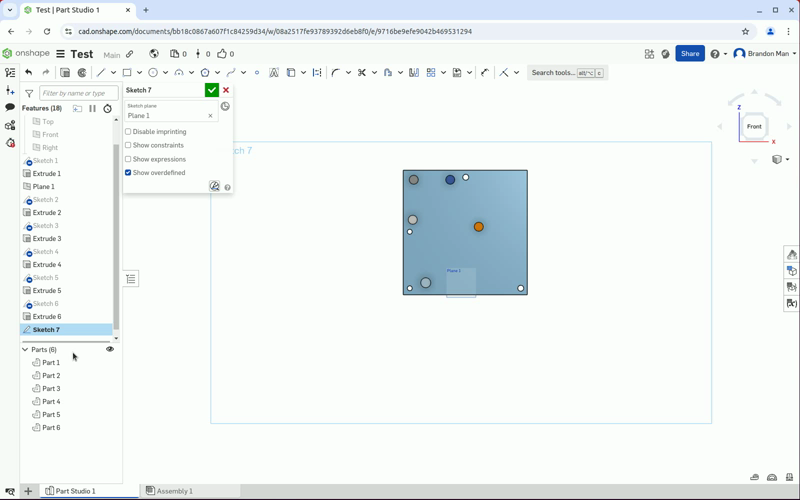
key(y)
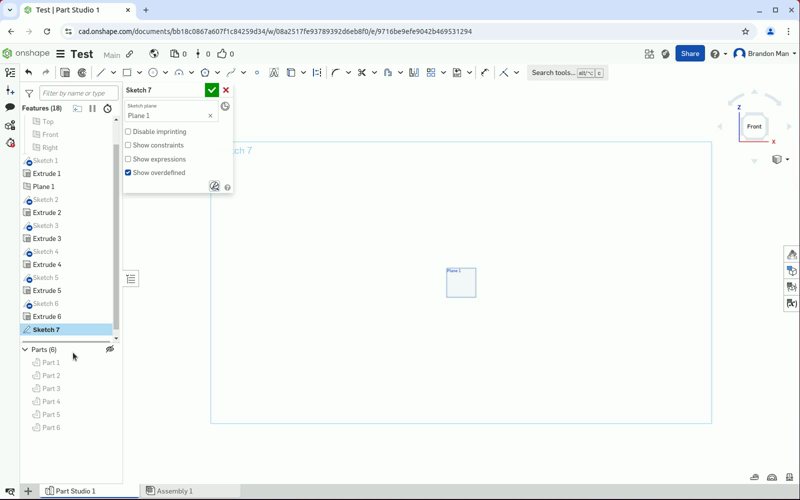
key(c)
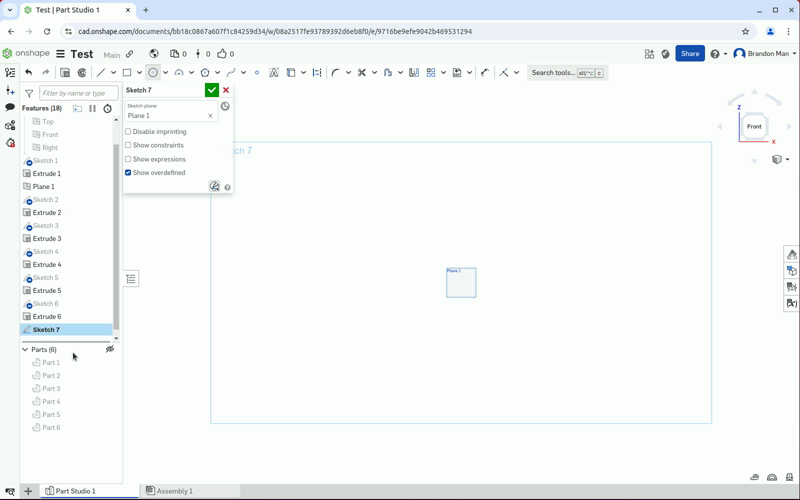
key_down(shift)
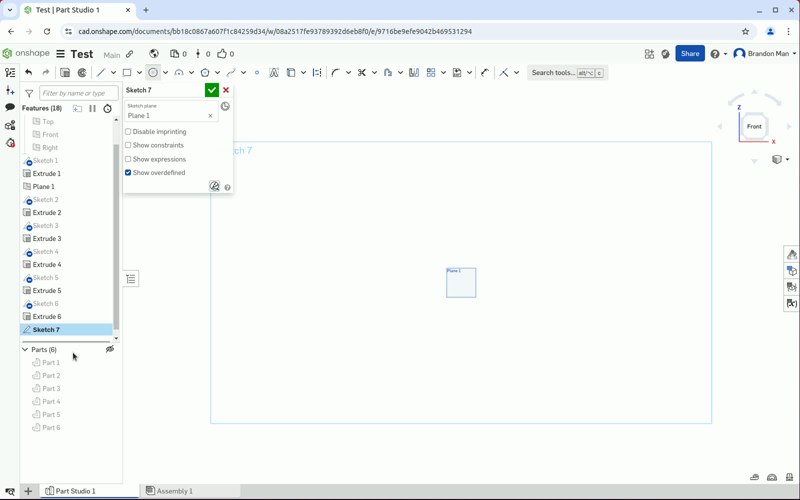
mouse_move(511, 201)
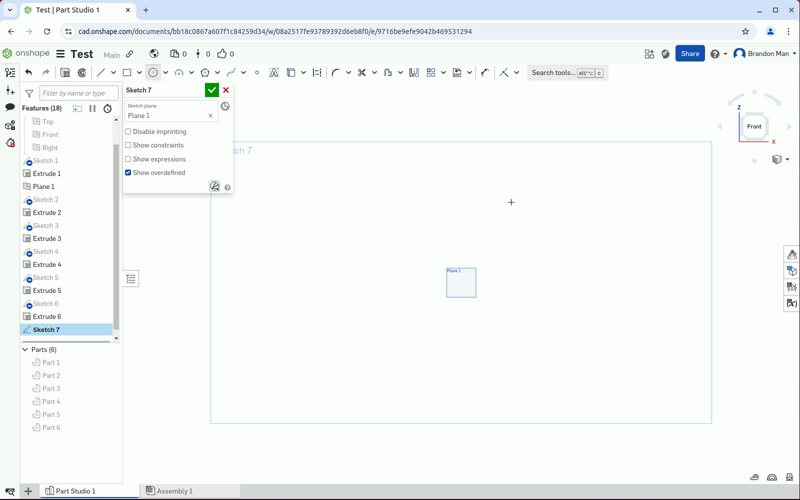
click(511, 201)
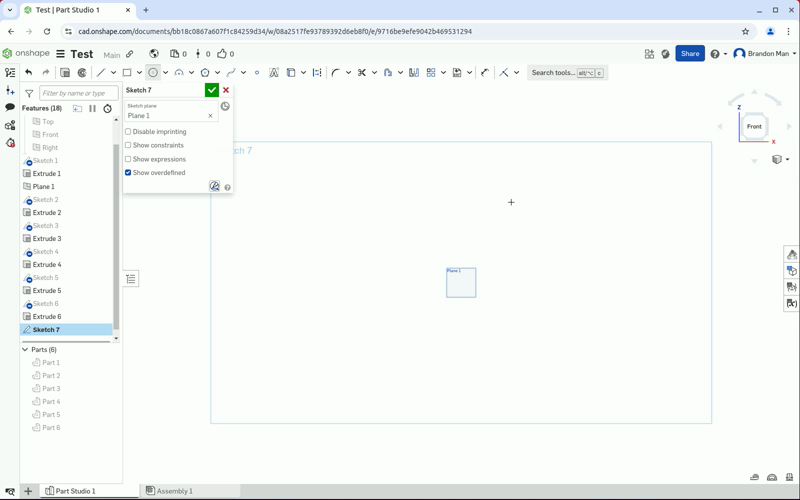
key_up(shift)
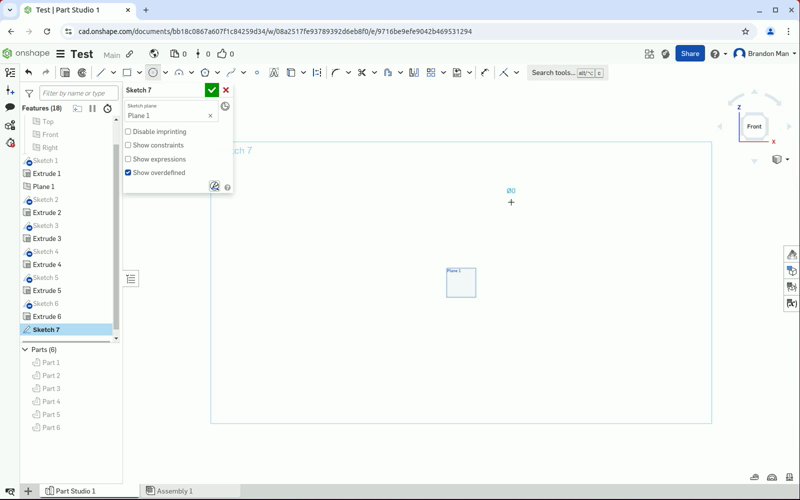
mouse_move(516, 201)
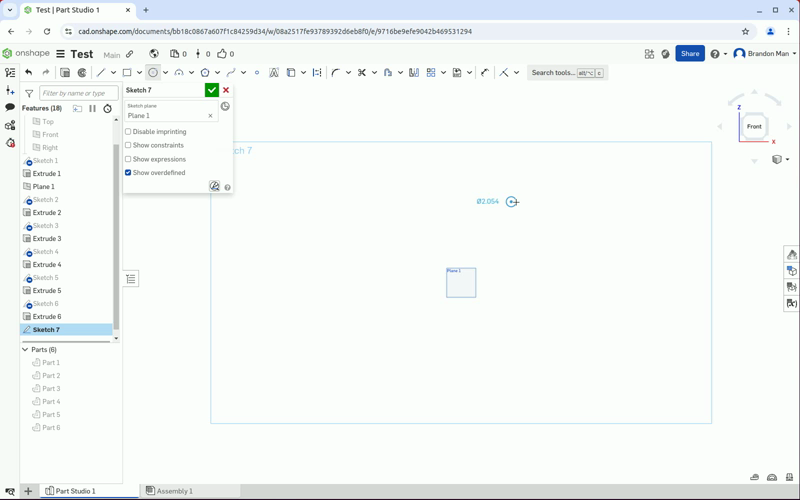
click(516, 201)
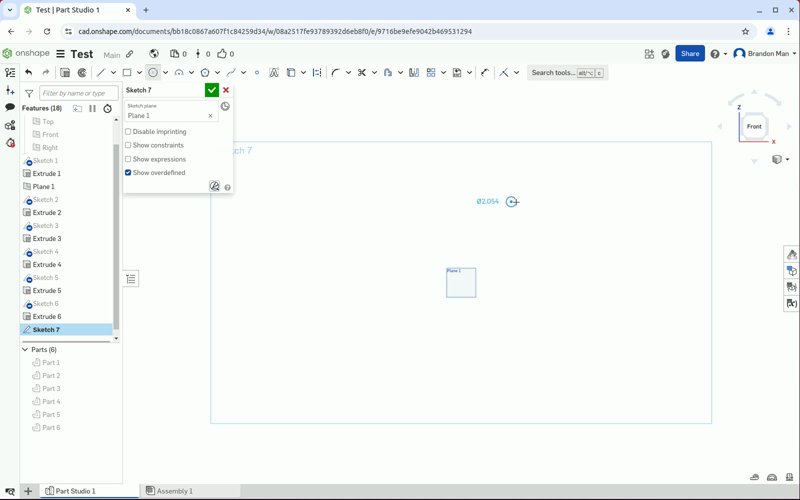
key(esc)
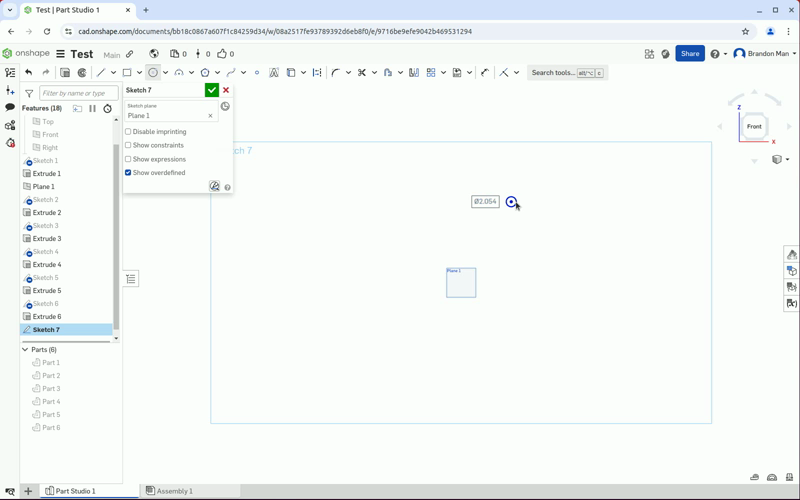
mouse_move(513, 205)
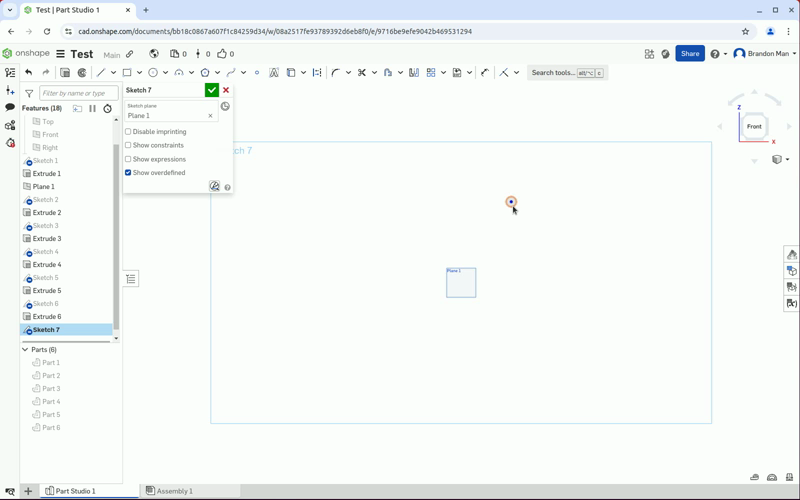
scroll(6)
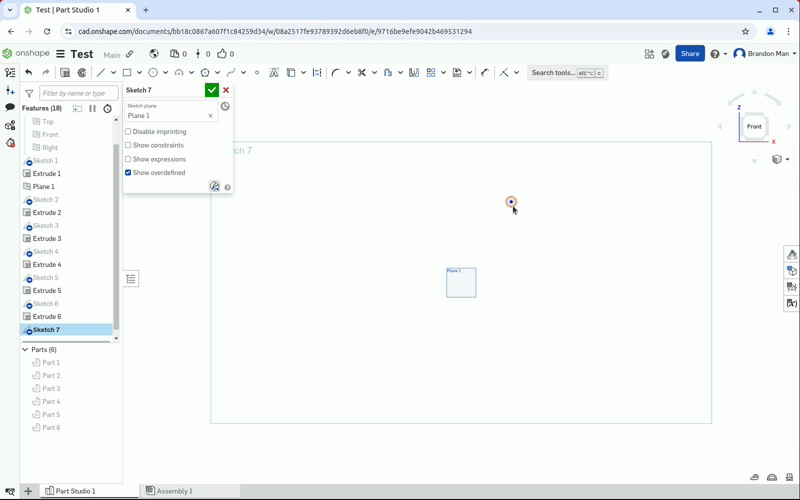
scroll(6)
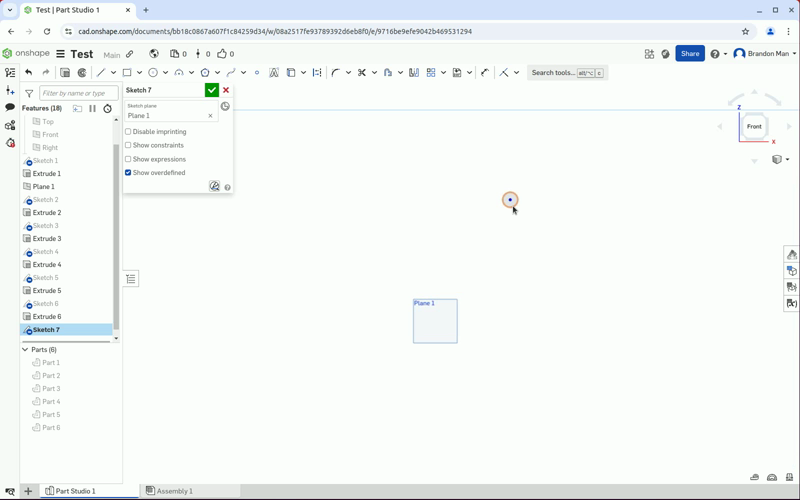
scroll(6)
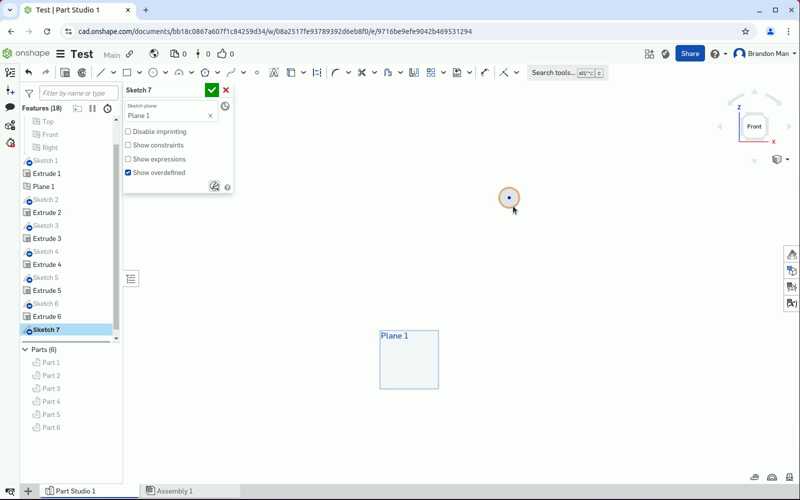
scroll(6)
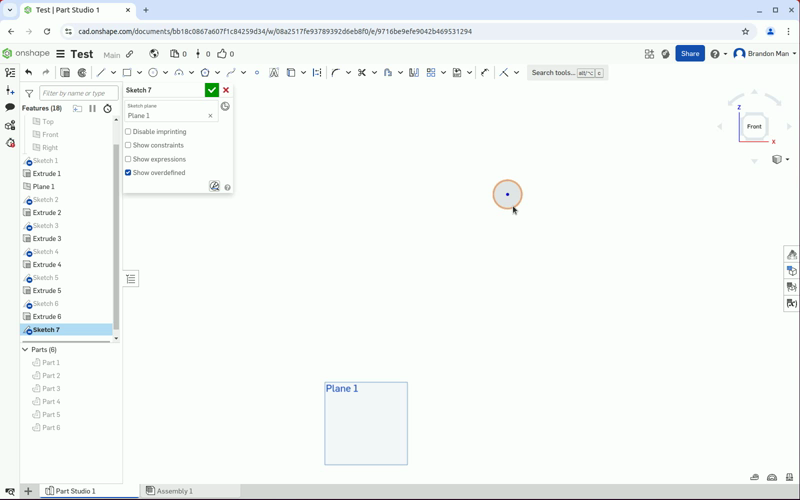
scroll(6)
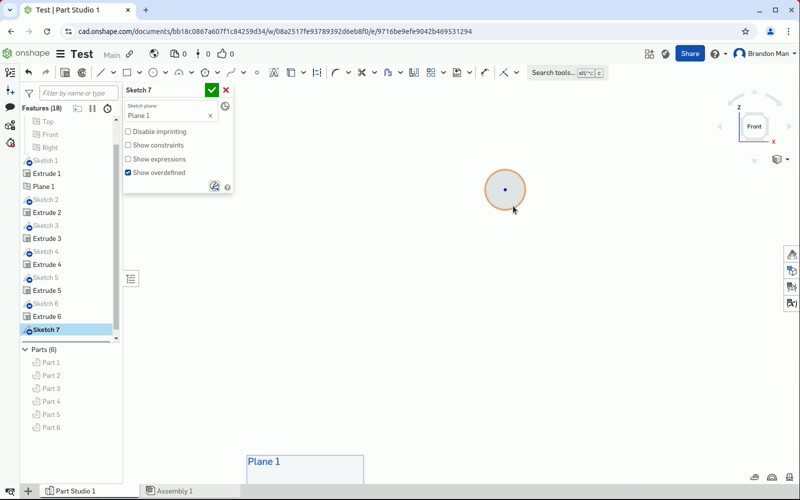
scroll(6)
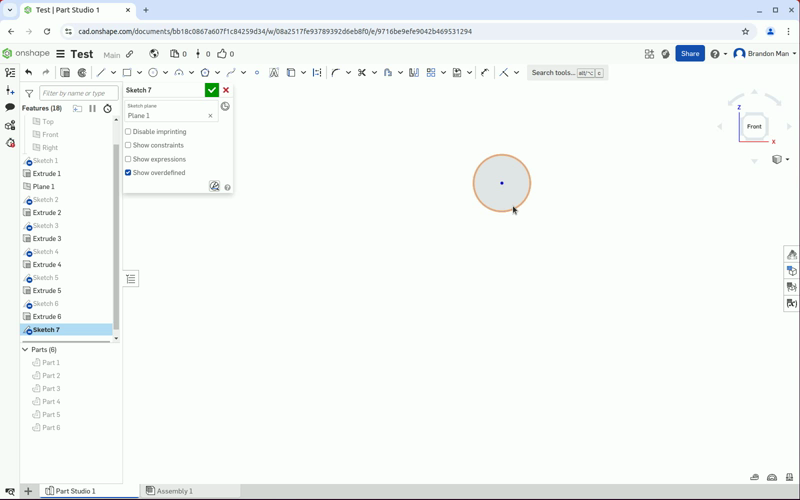
scroll(6)
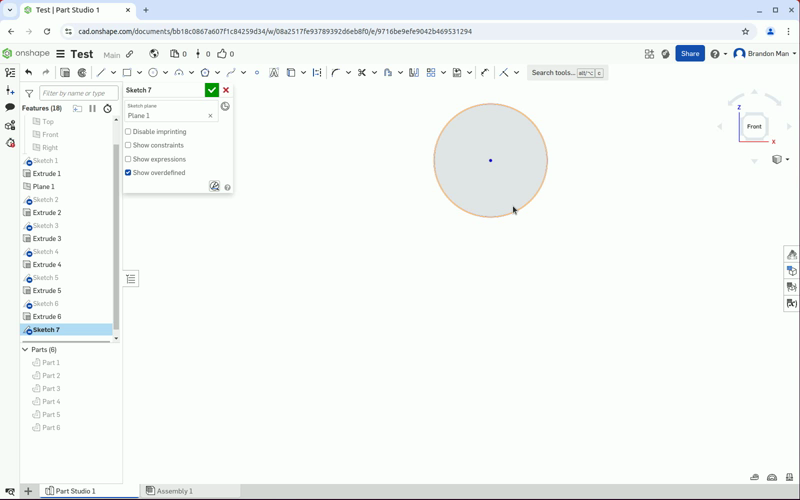
click(513, 205)
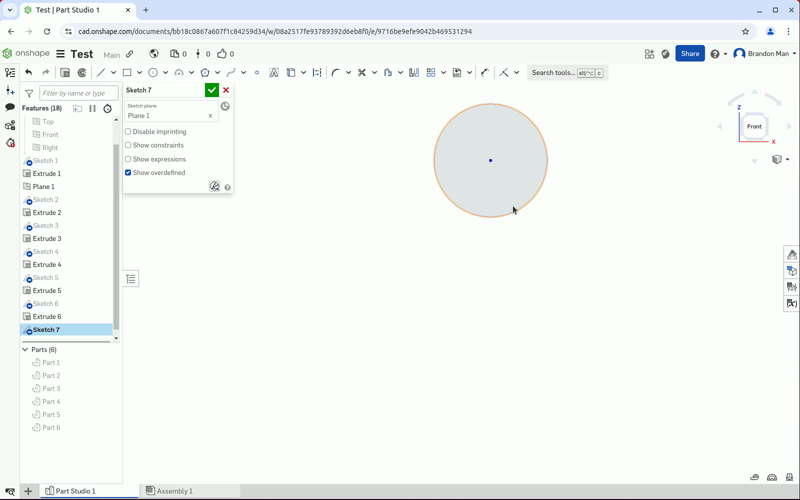
scroll(-6)
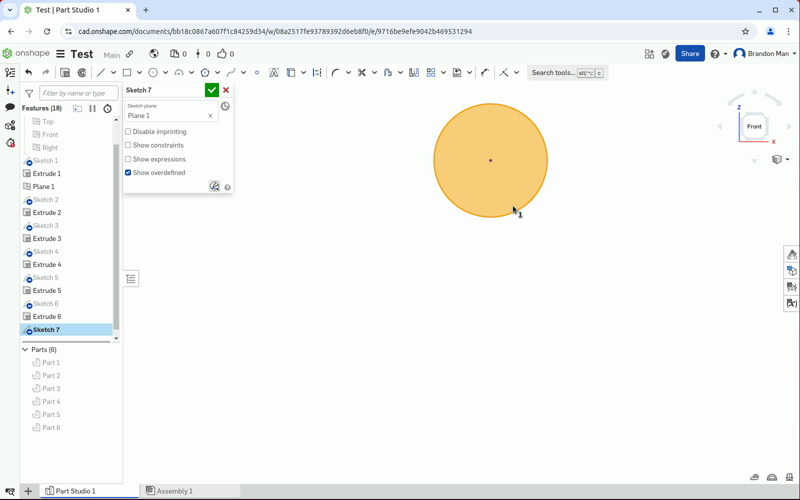
scroll(-6)
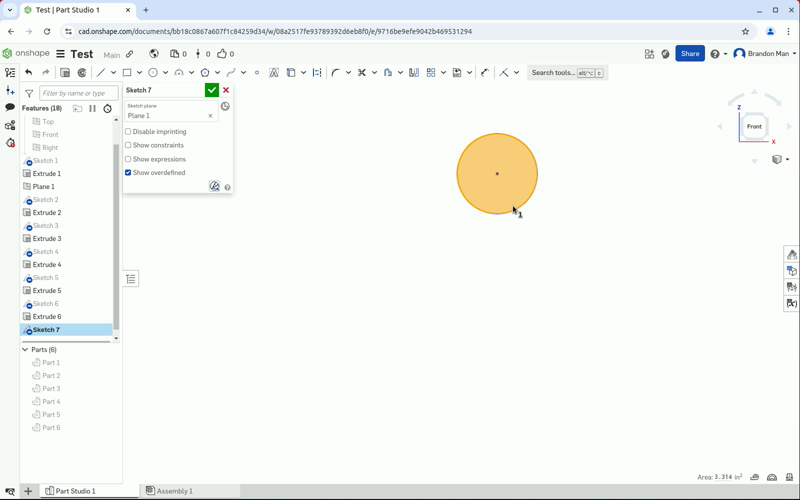
scroll(-6)
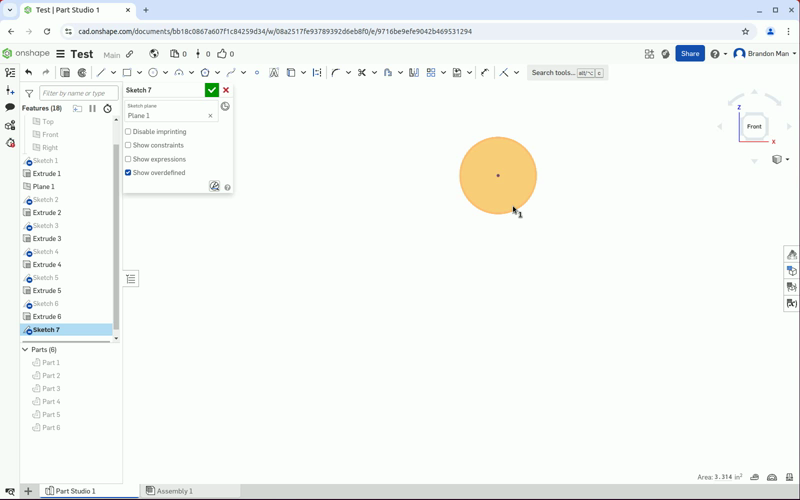
scroll(-6)
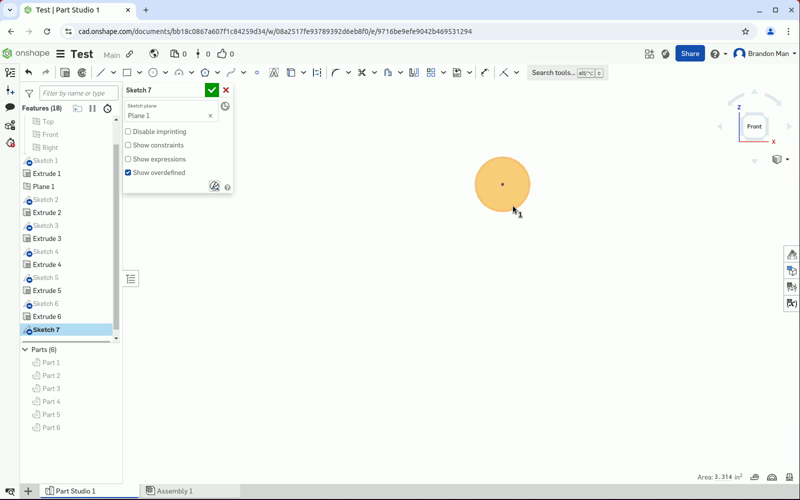
scroll(-6)
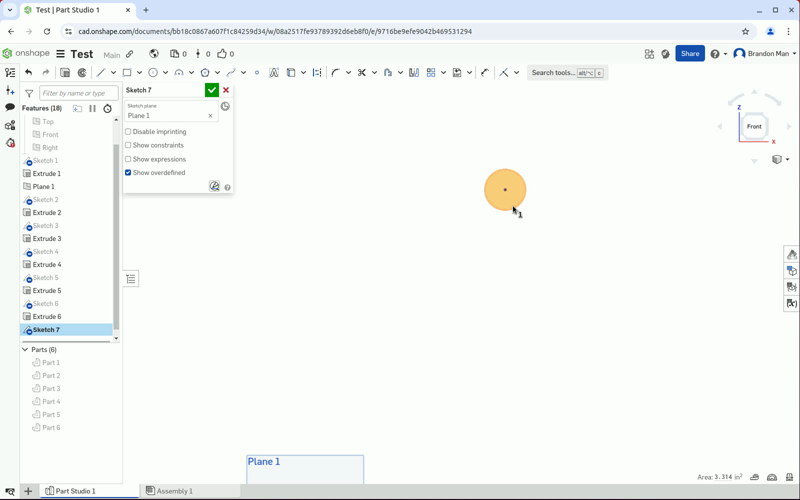
scroll(-6)
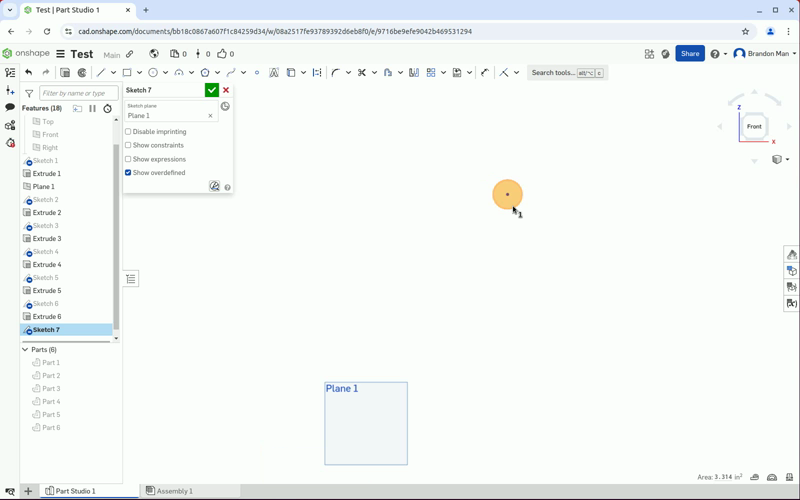
scroll(-6)
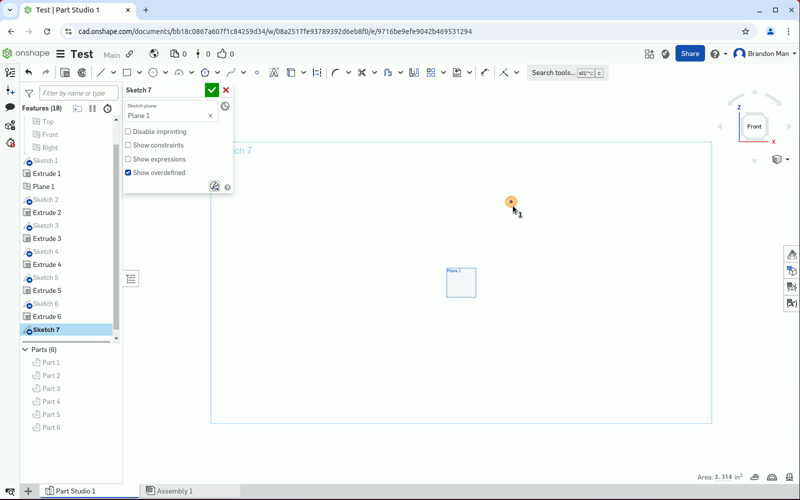
mouse_move(73, 352)
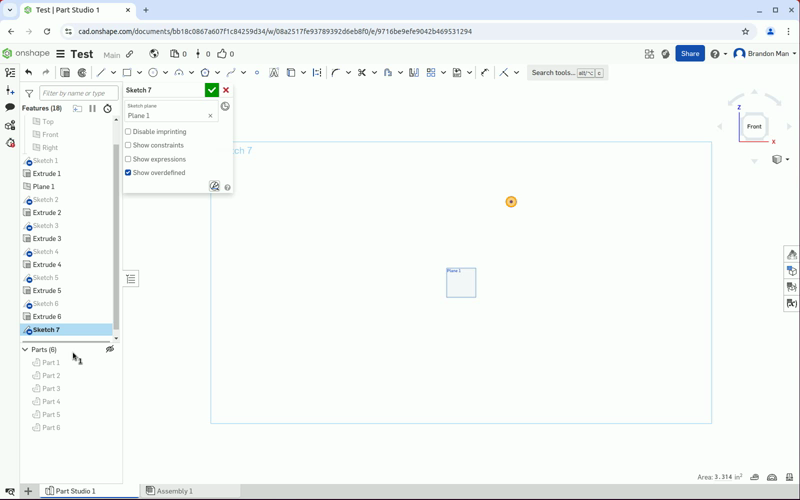
key(shift+y)
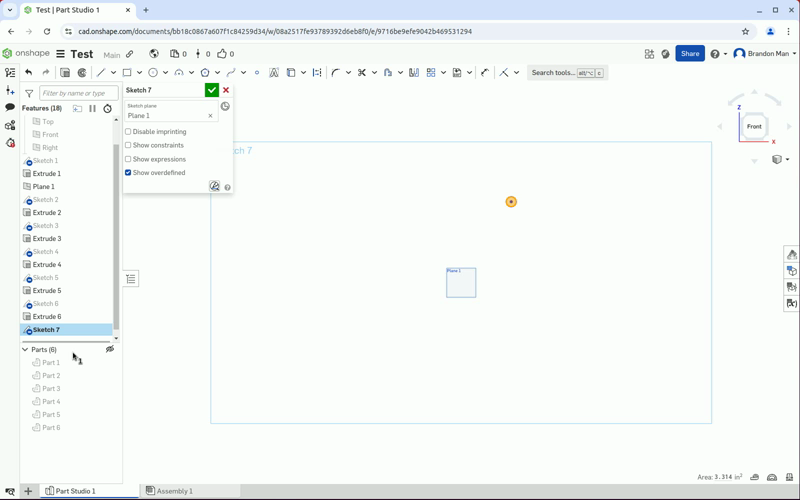
key(shift+e)
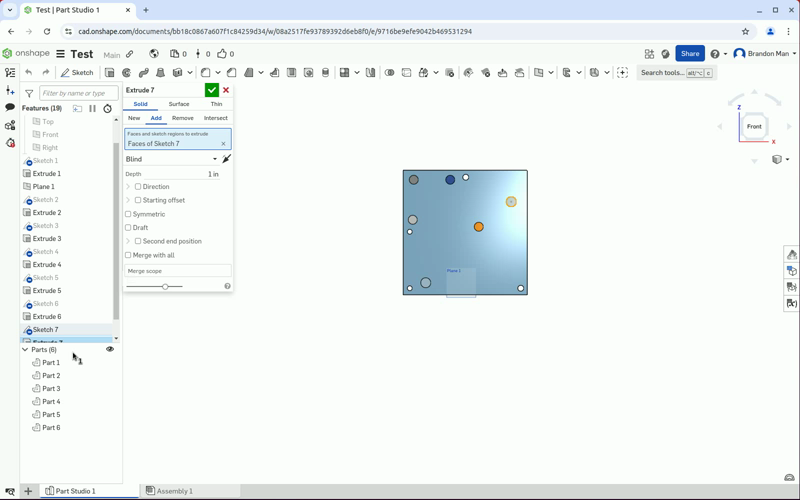
mouse_move(143, 106)
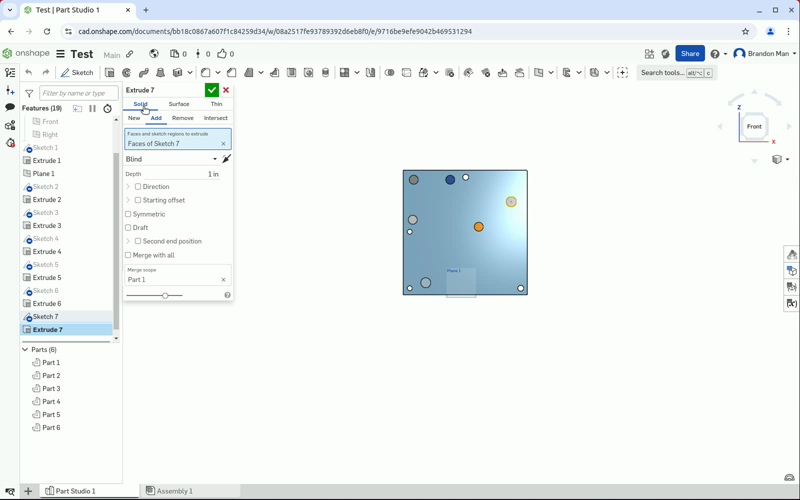
click(143, 106)
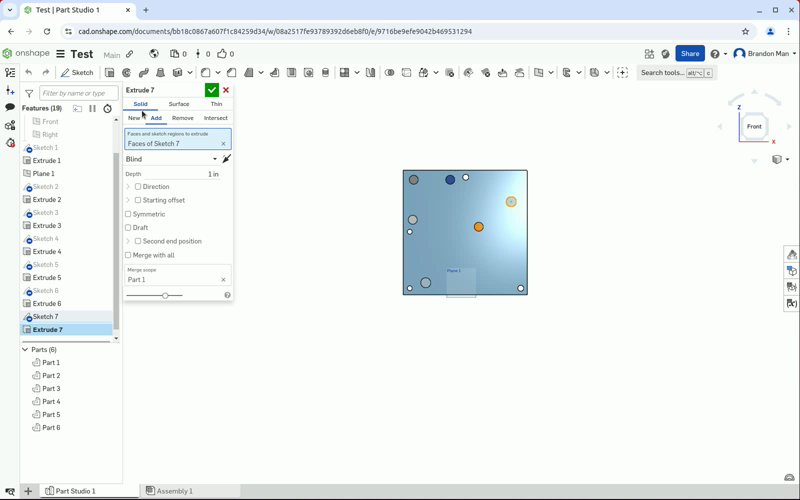
mouse_move(137, 120)
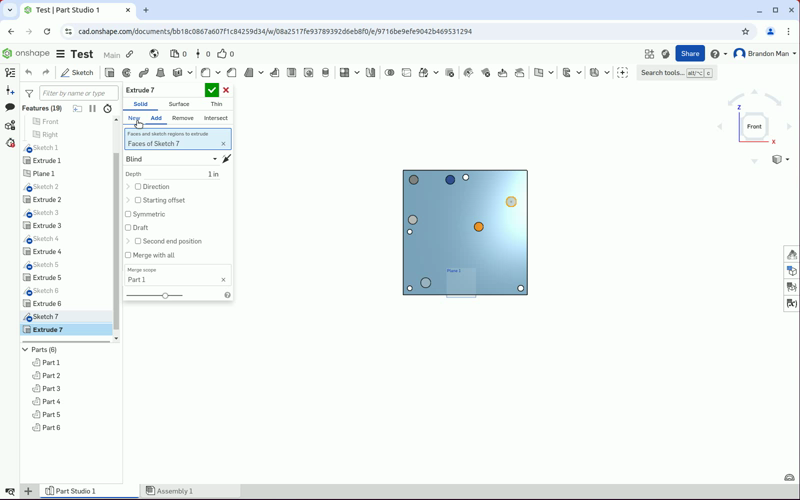
click(137, 120)
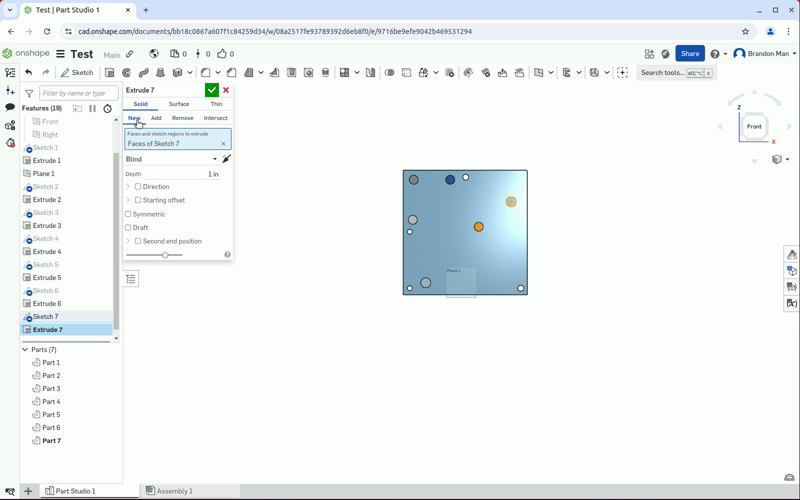
key(tab, 4)
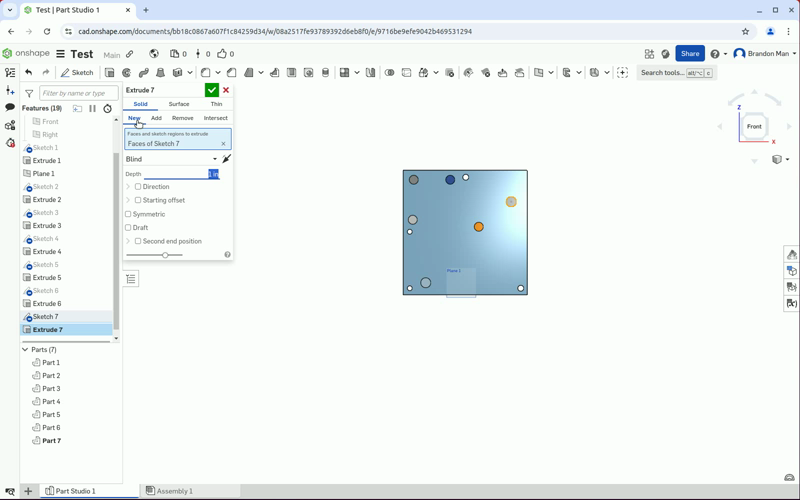
text(2.889)
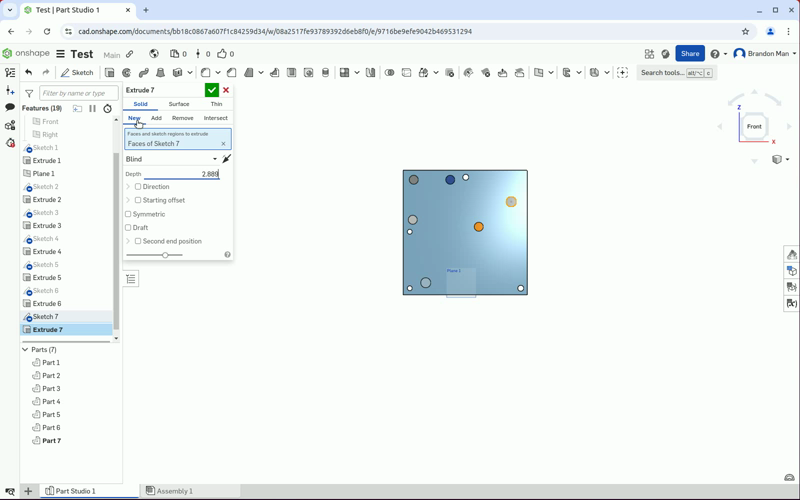
key(enter)
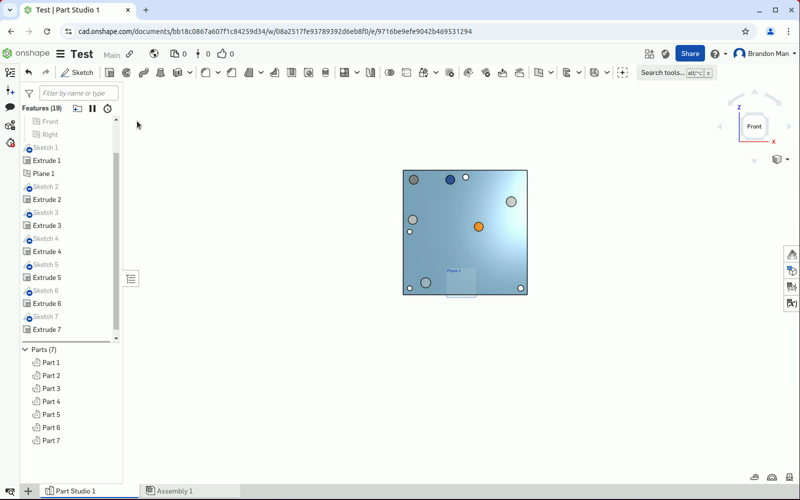
key(shift+h)
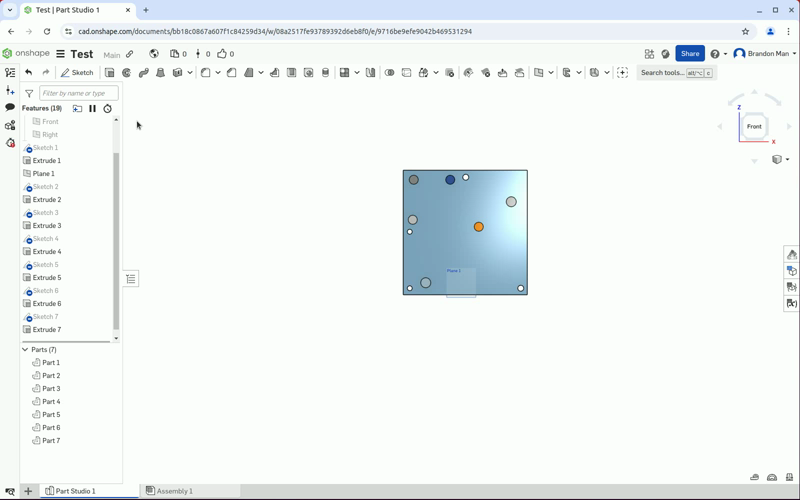
key(shift+h)
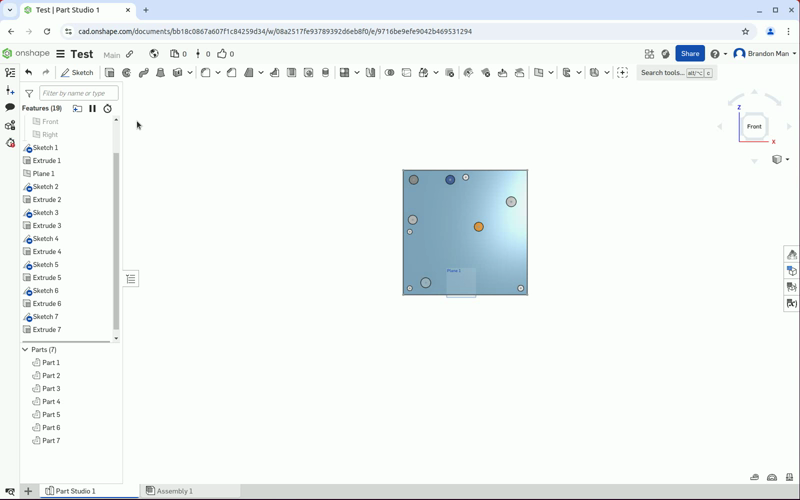
key(shift+7)
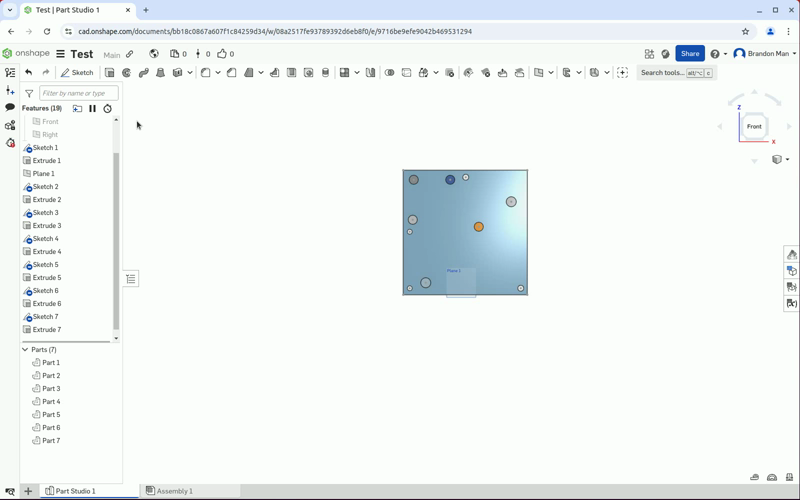
key(left, 2)
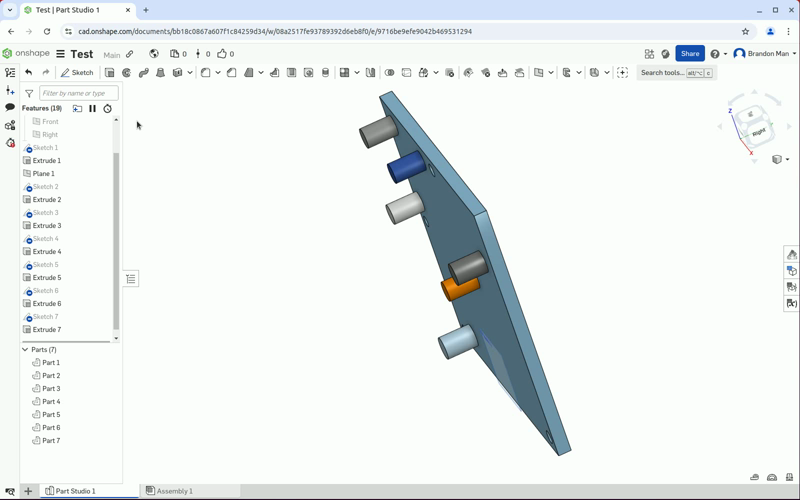
key(down, 2)
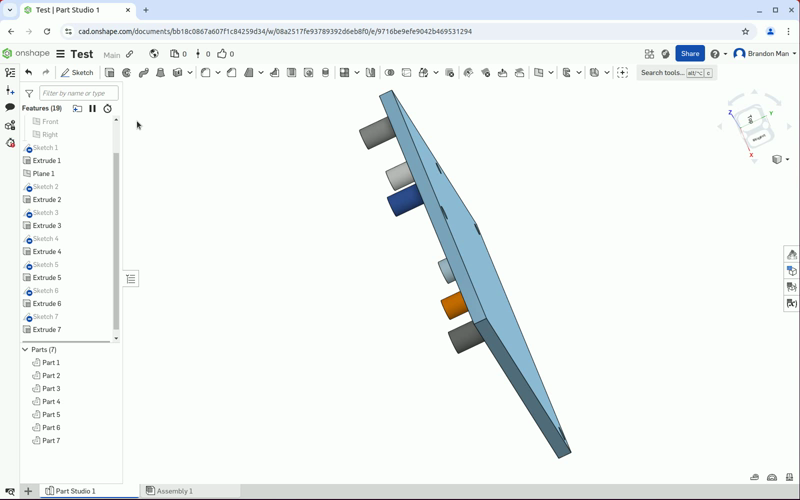
key(up, 2)
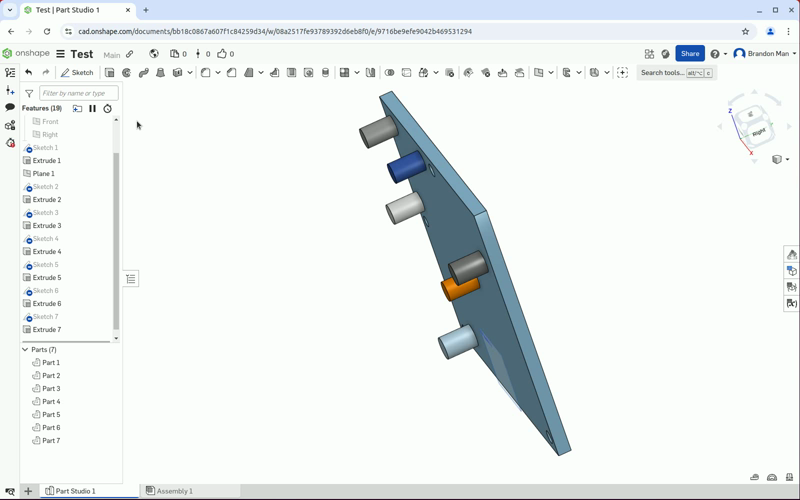
key(right, 2)
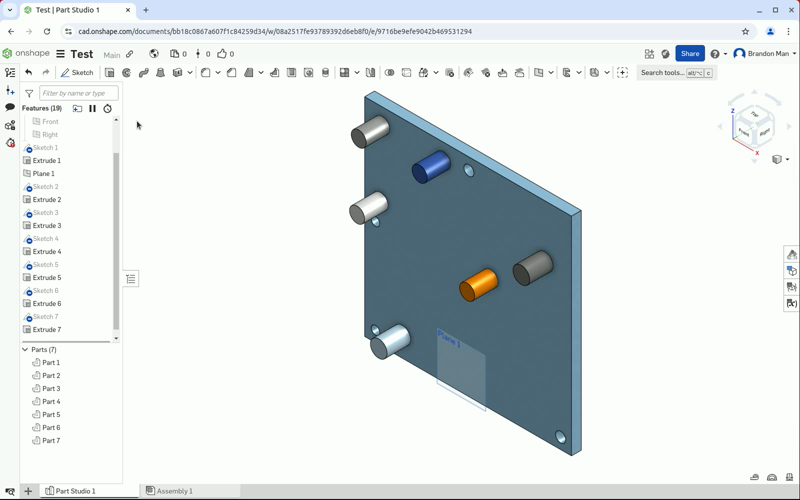
mouse_move(69, 150)
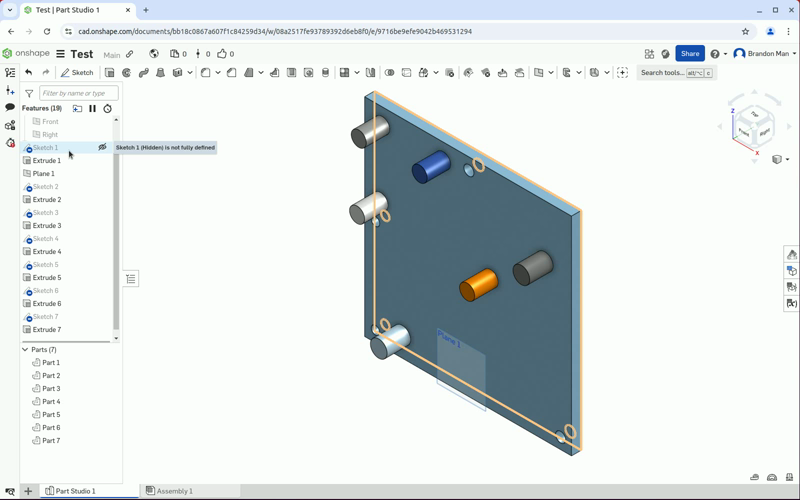
click(69, 150)